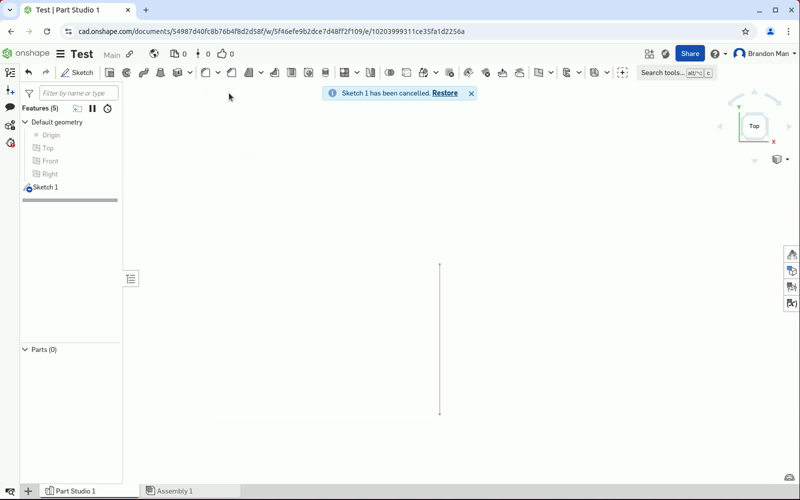
key(shift+h)
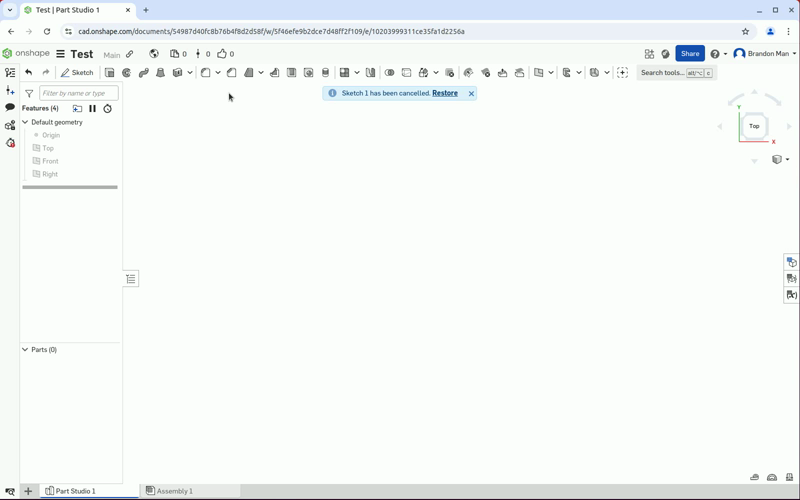
mouse_move(73, 352)
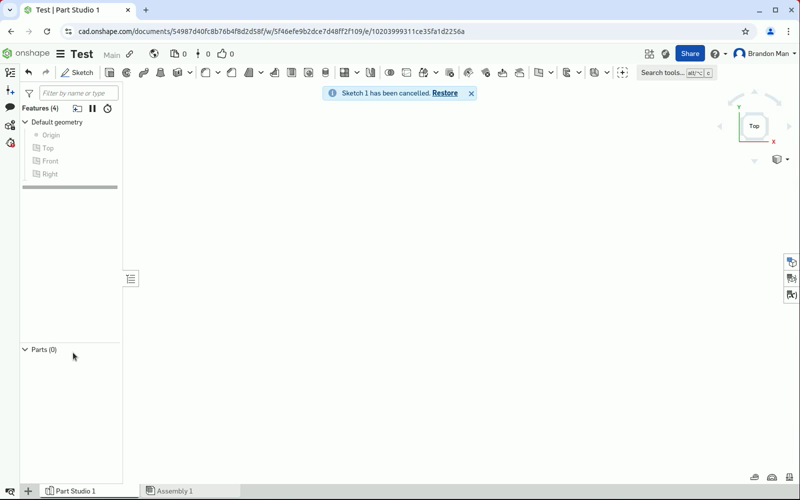
key(y)
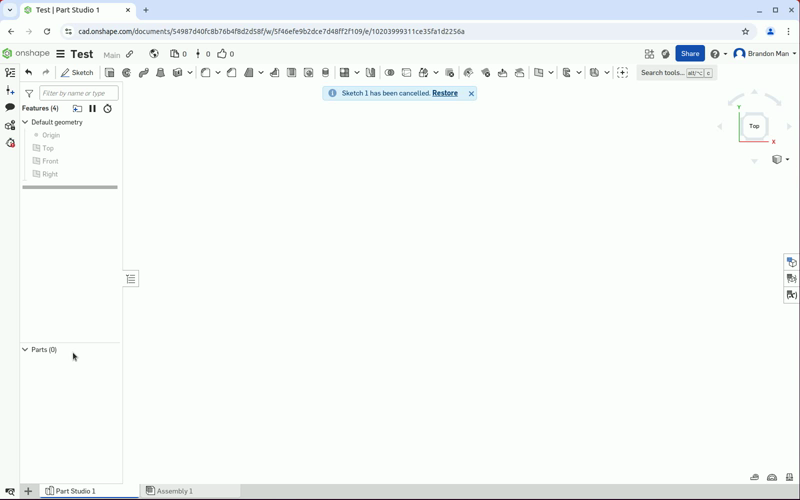
key(shift+p)
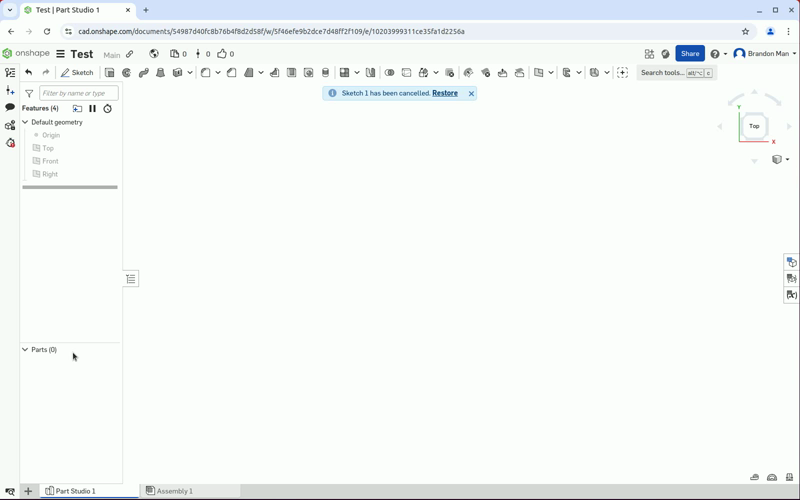
key(space)
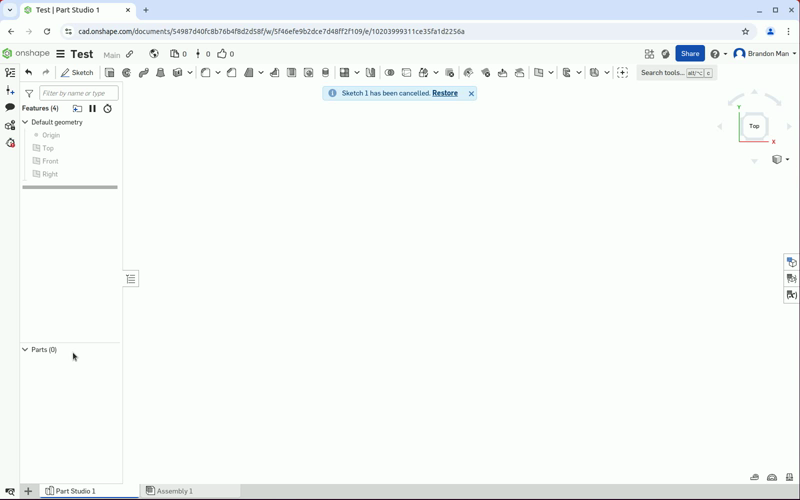
key_down(shift)
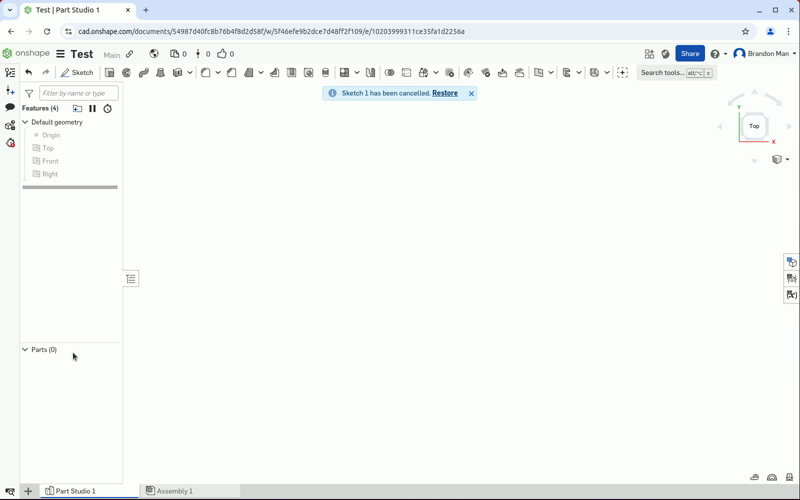
key(up)
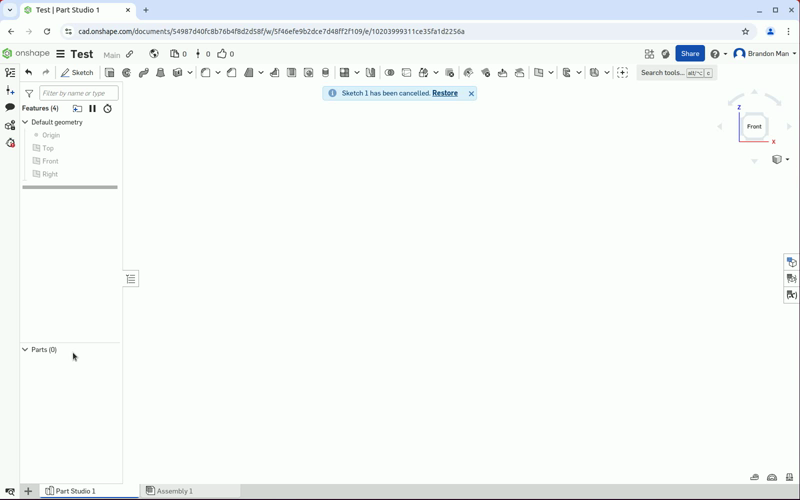
key_up(shift)
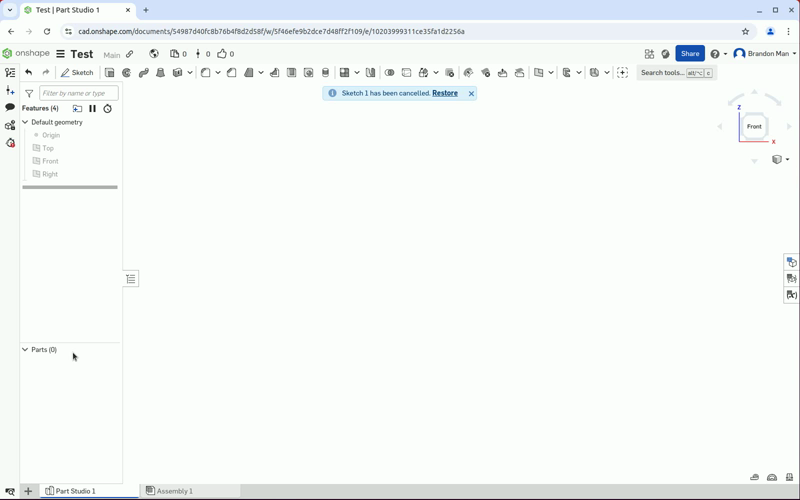
mouse_move(73, 352)
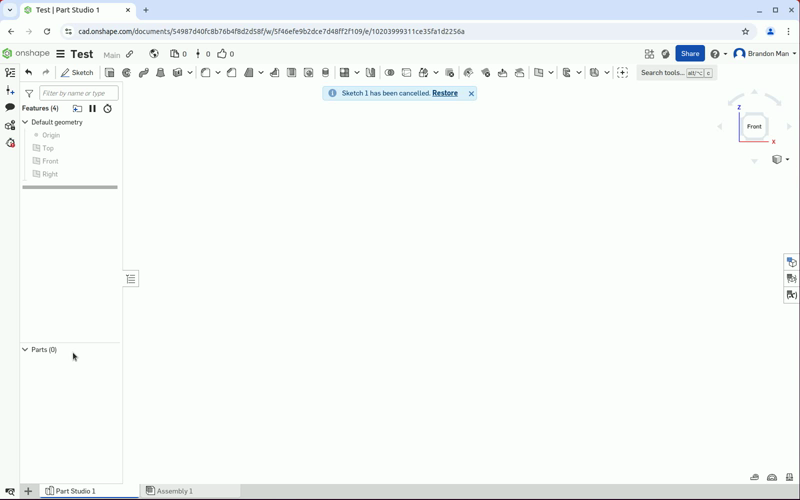
key(shift+y)
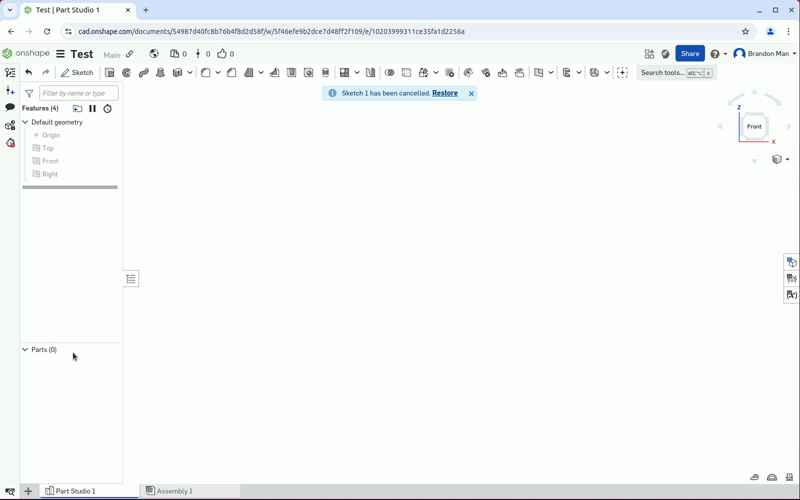
key(shift+s)
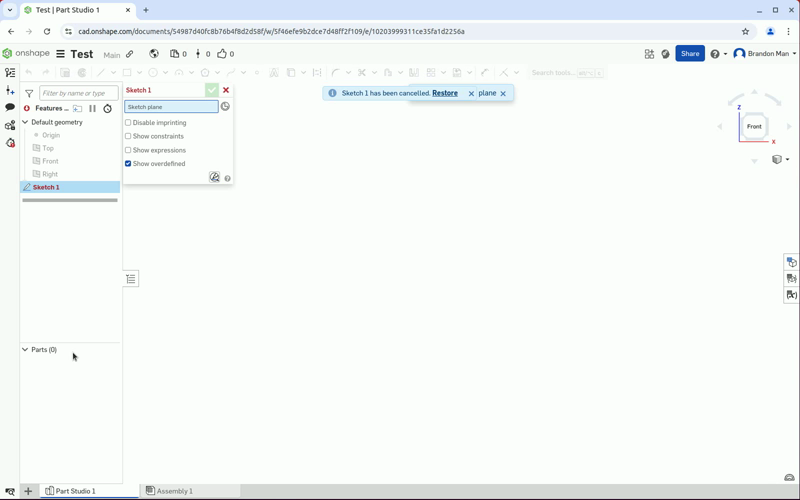
mouse_move(73, 163)
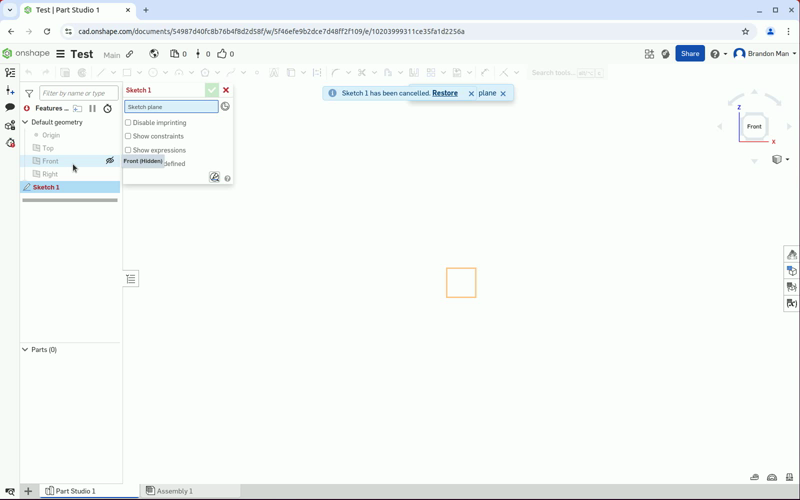
click(73, 163)
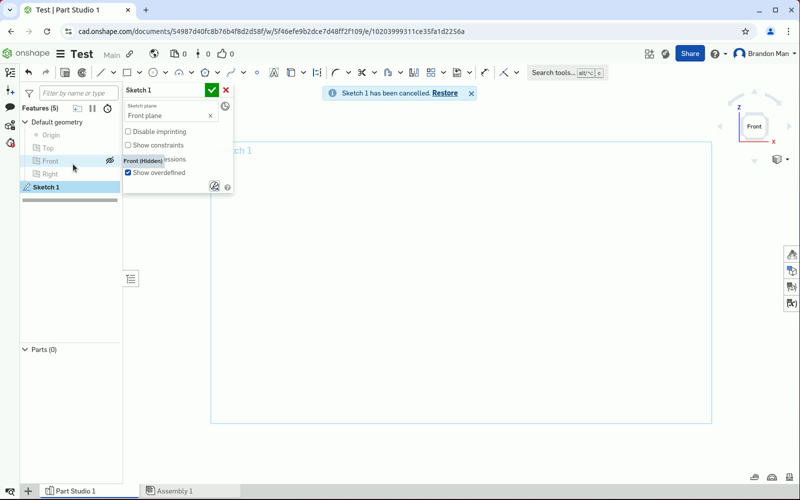
mouse_move(73, 352)
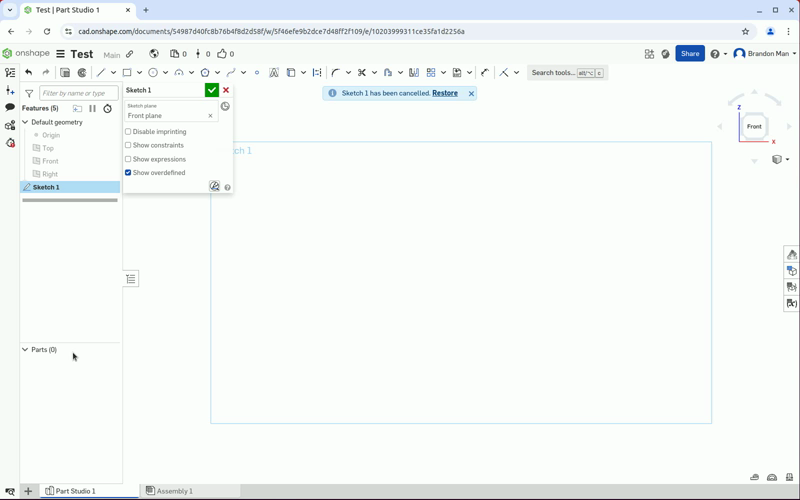
key(y)
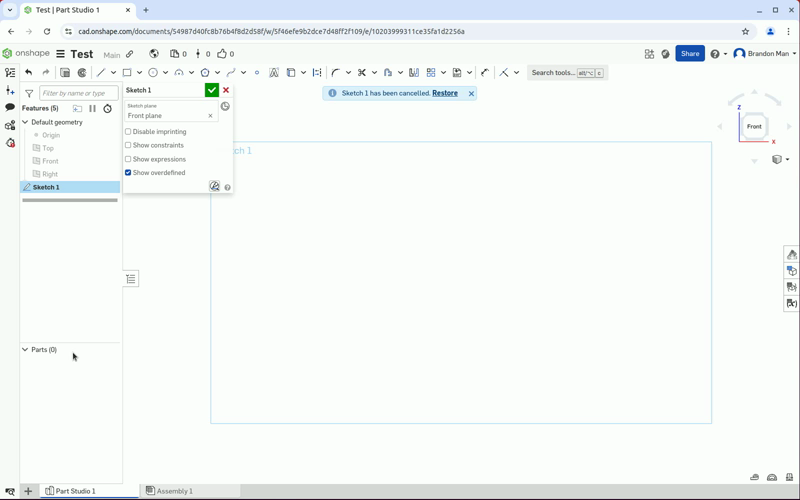
key(c)
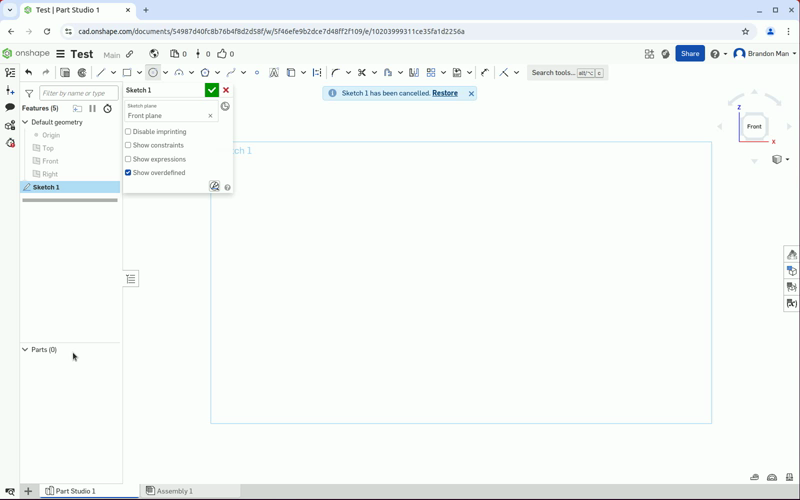
key_down(shift)
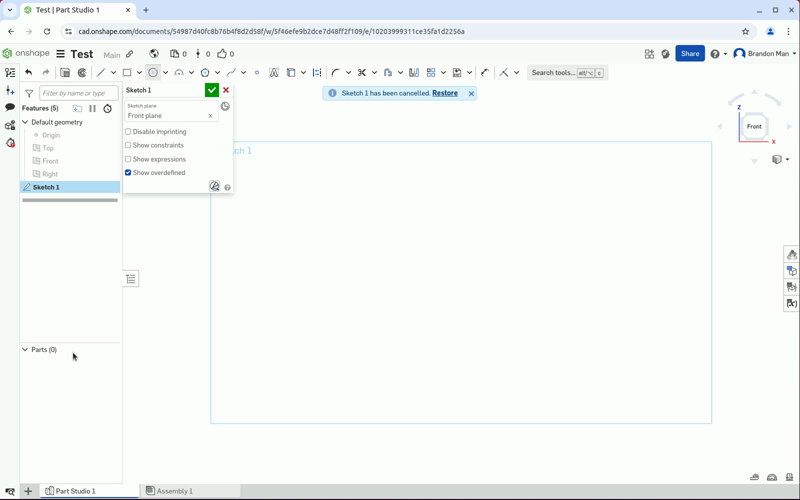
mouse_move(415, 219)
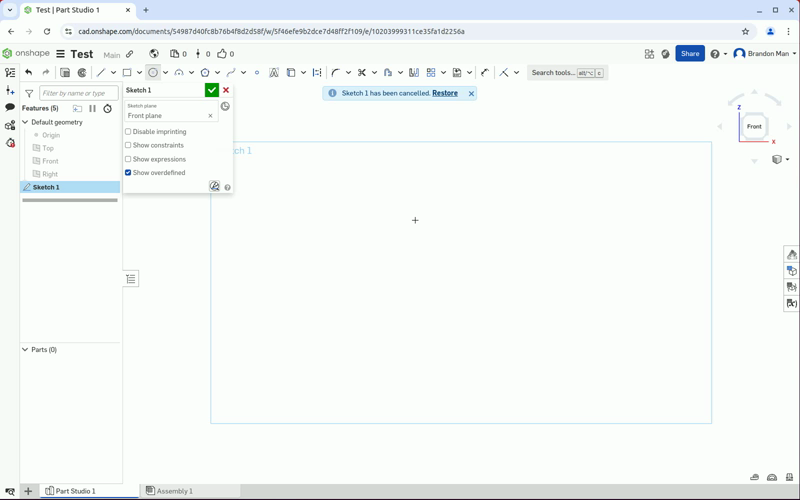
click(415, 219)
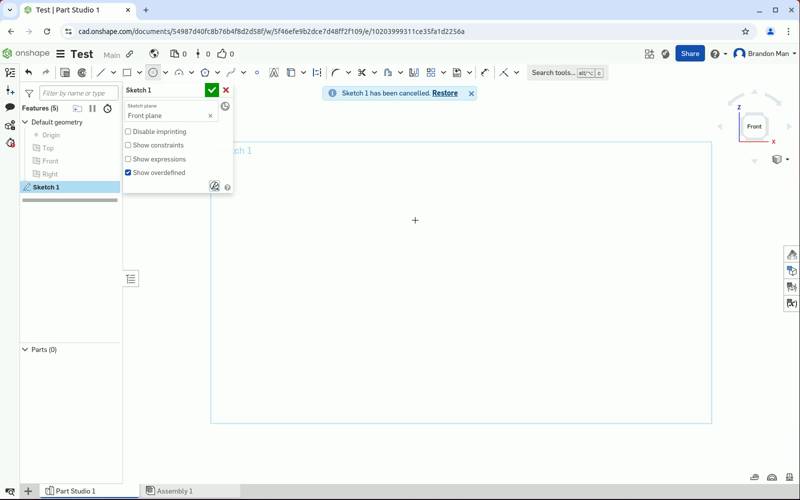
key_up(shift)
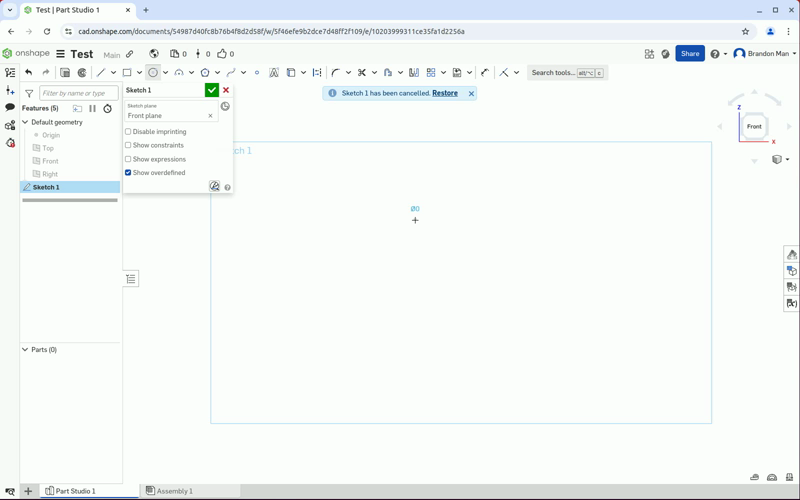
mouse_move(431, 219)
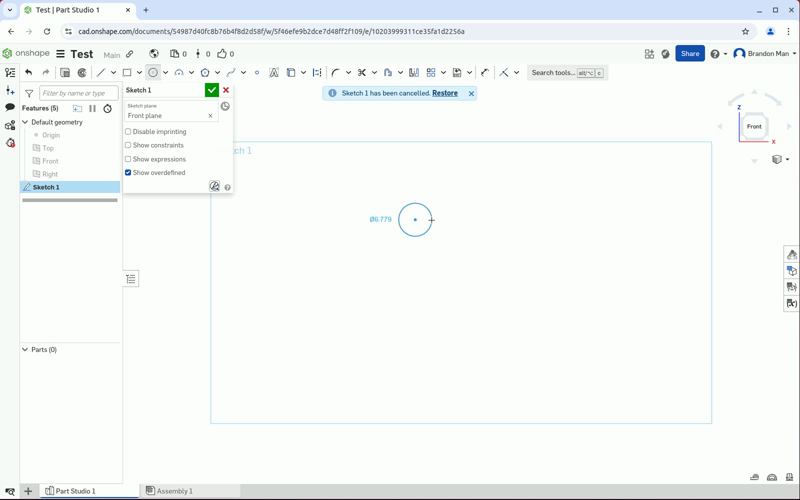
click(431, 219)
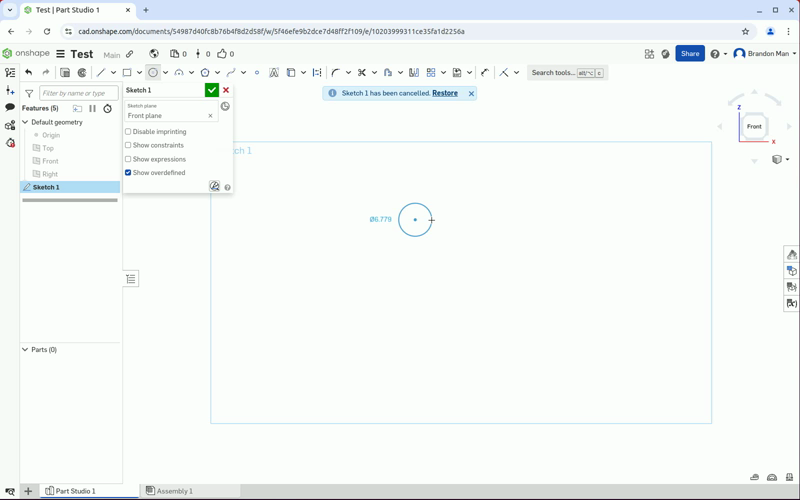
key(esc)
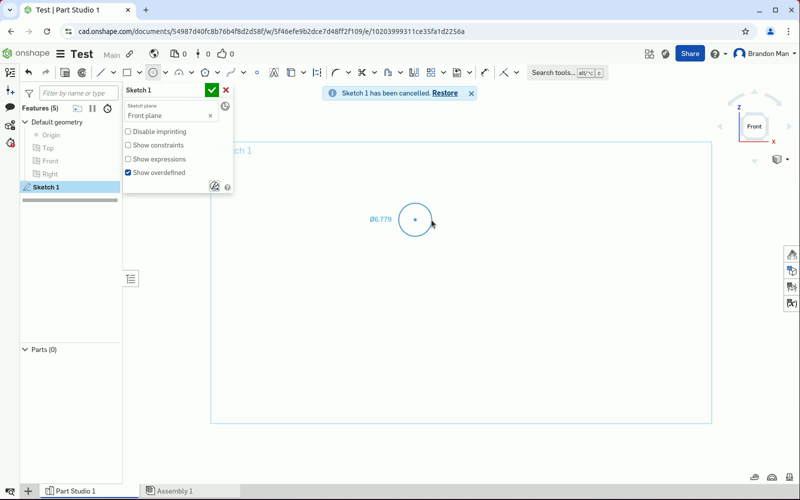
key(c)
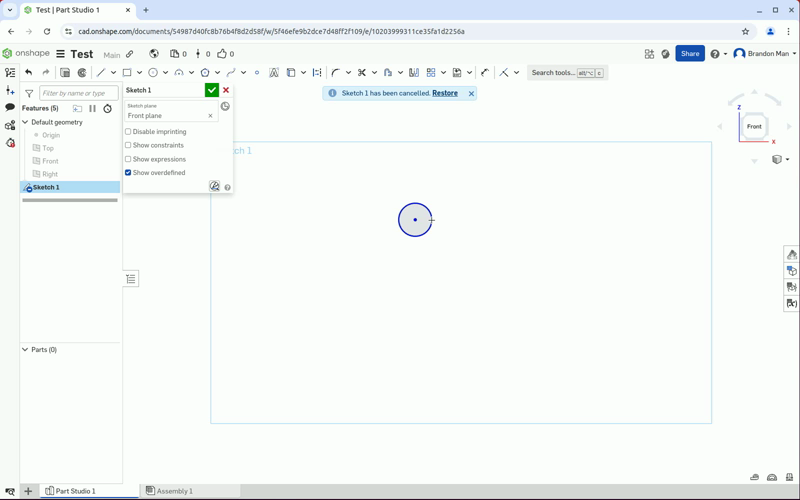
key_down(shift)
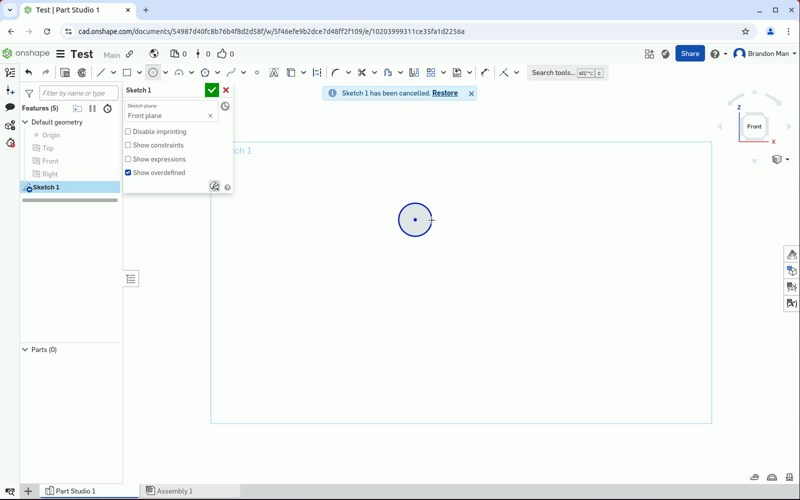
mouse_move(415, 219)
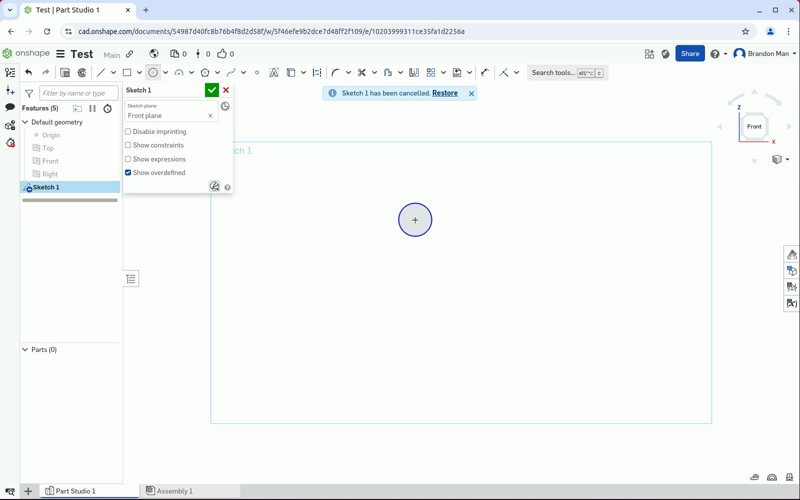
click(415, 219)
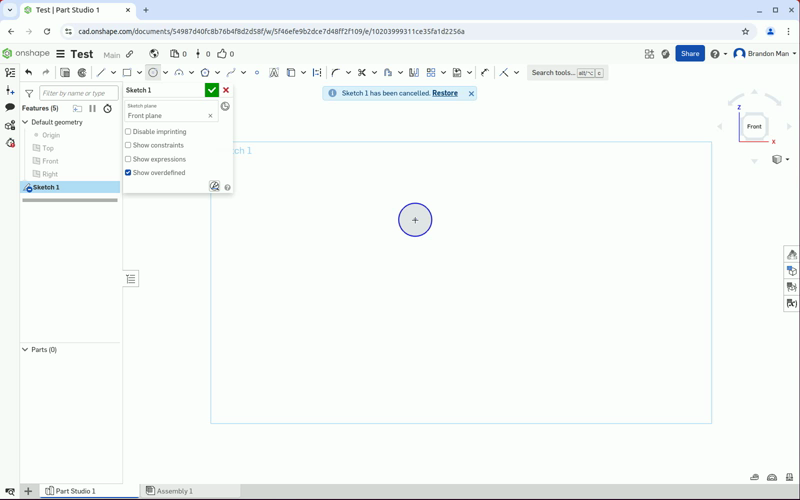
key_up(shift)
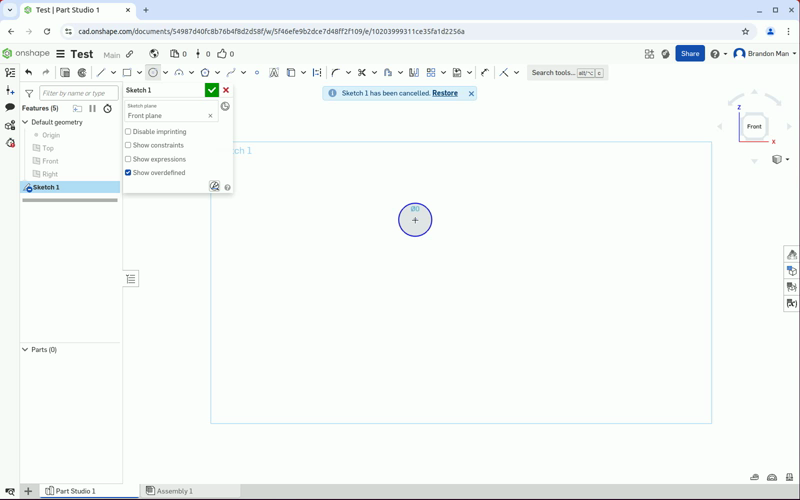
mouse_move(427, 219)
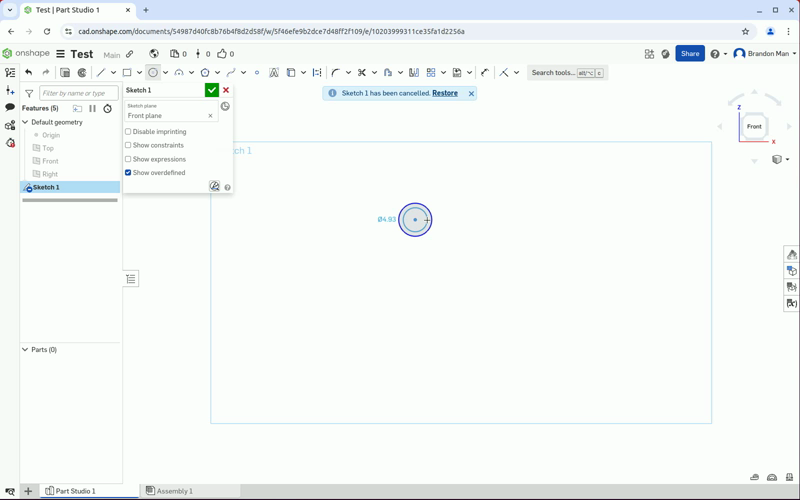
scroll(6)
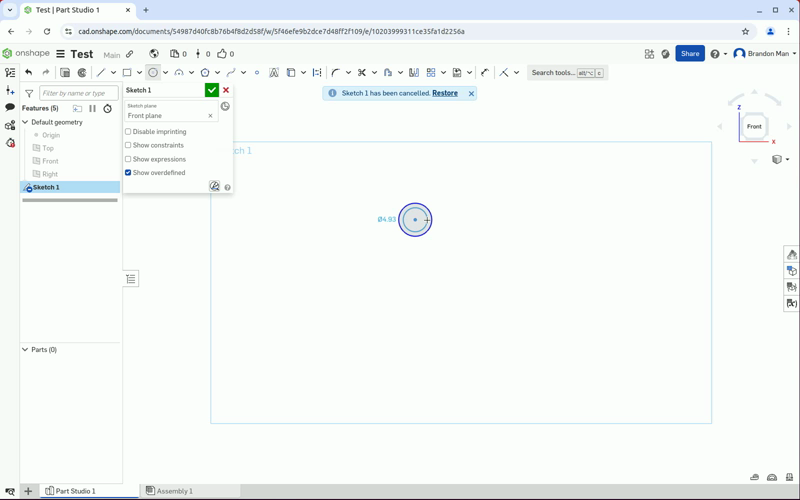
scroll(6)
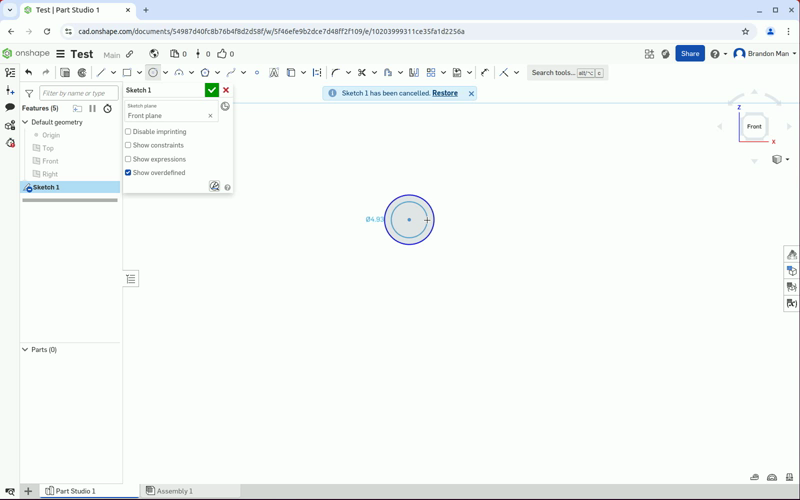
scroll(6)
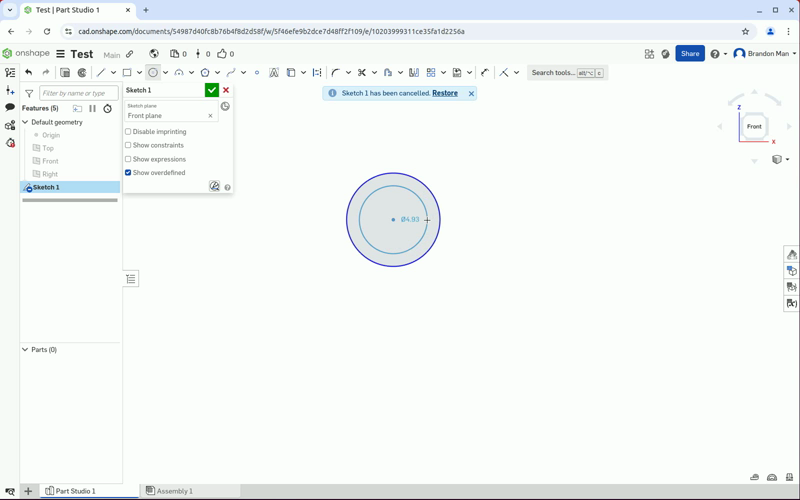
scroll(6)
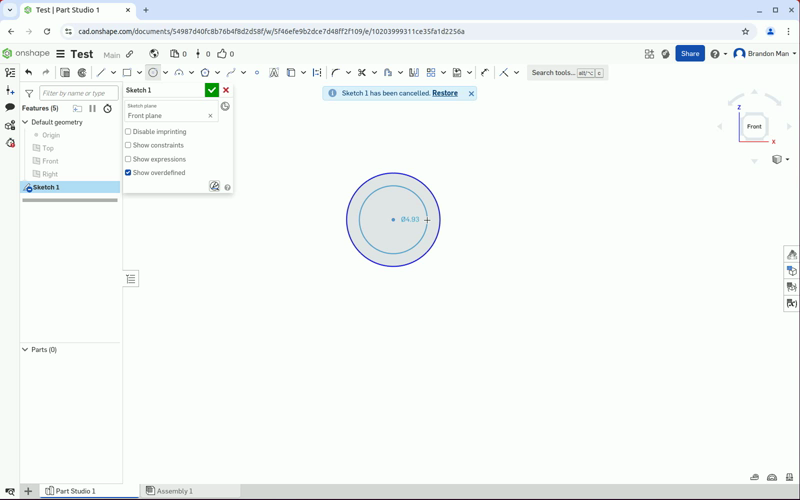
scroll(6)
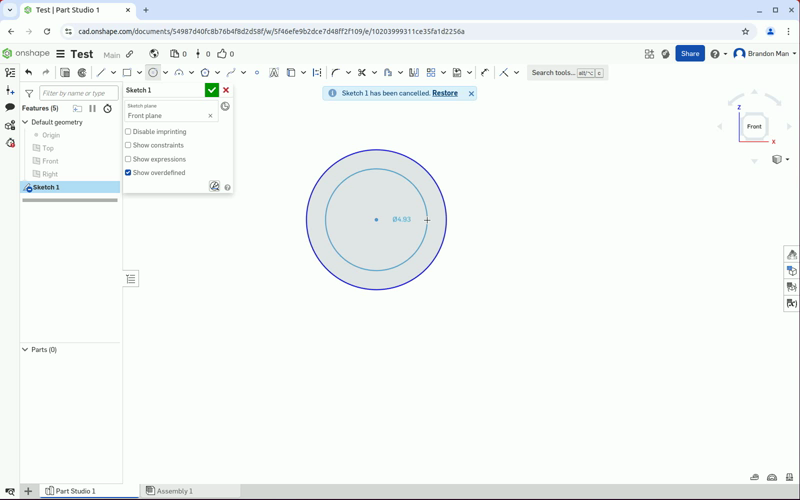
scroll(6)
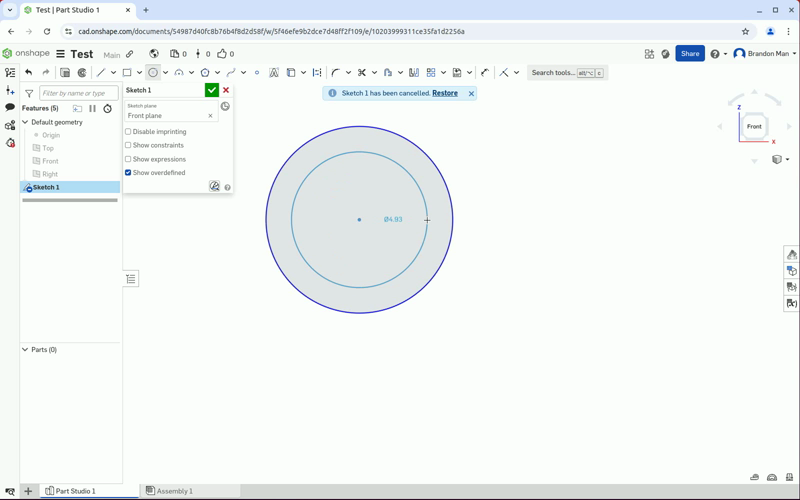
scroll(6)
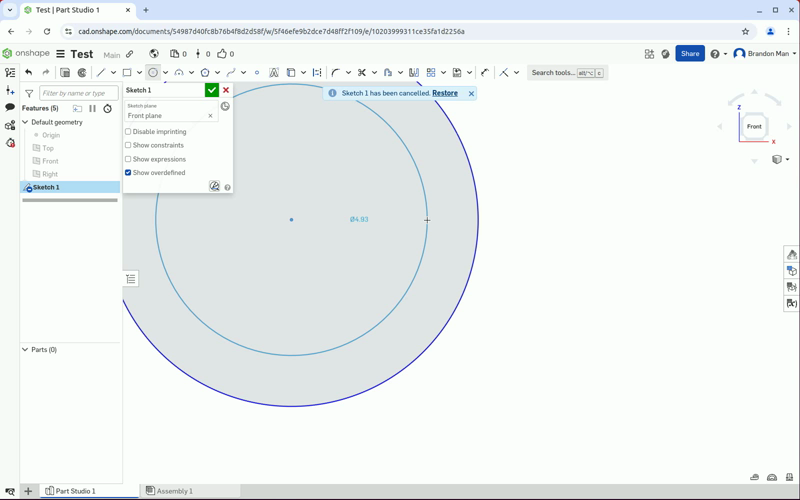
click(427, 219)
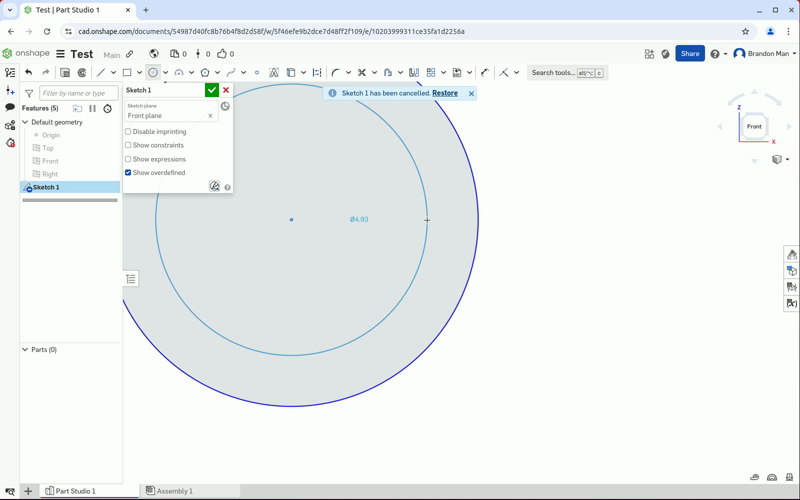
scroll(-6)
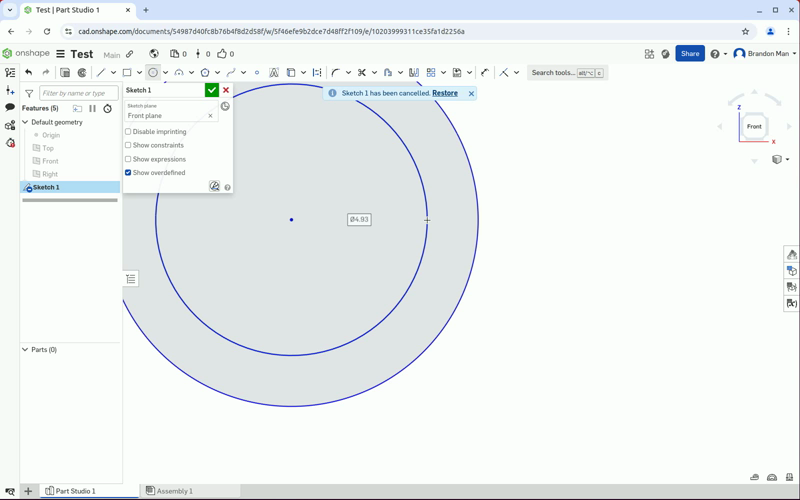
scroll(-6)
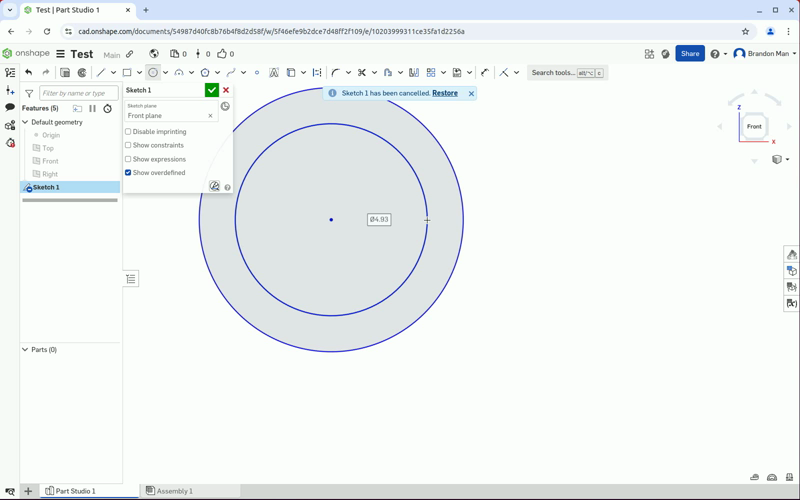
scroll(-6)
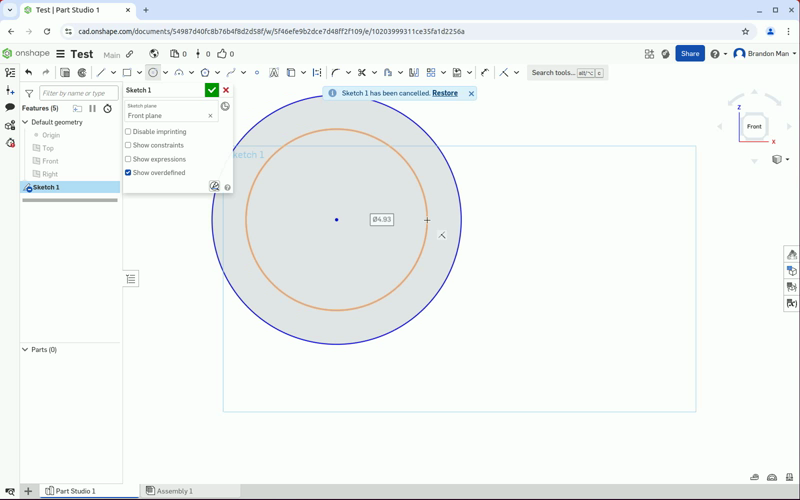
scroll(-6)
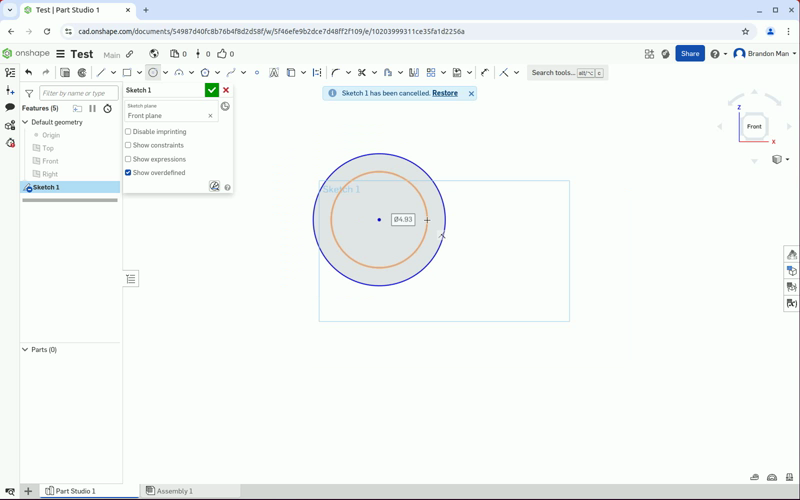
scroll(-6)
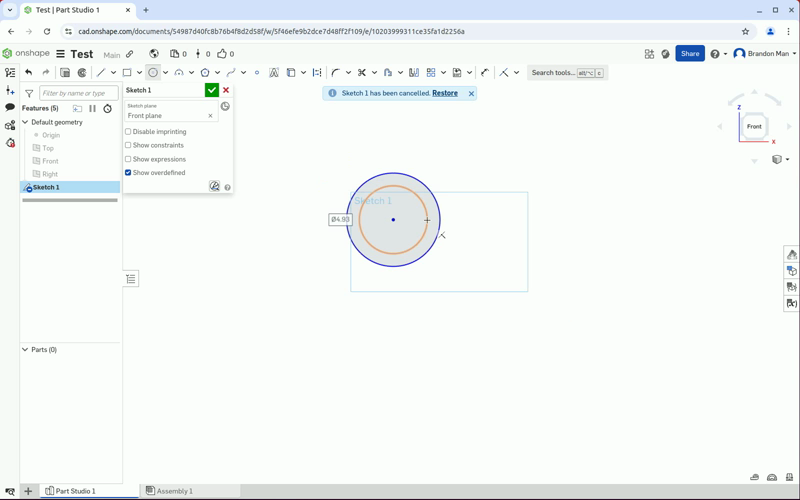
scroll(-6)
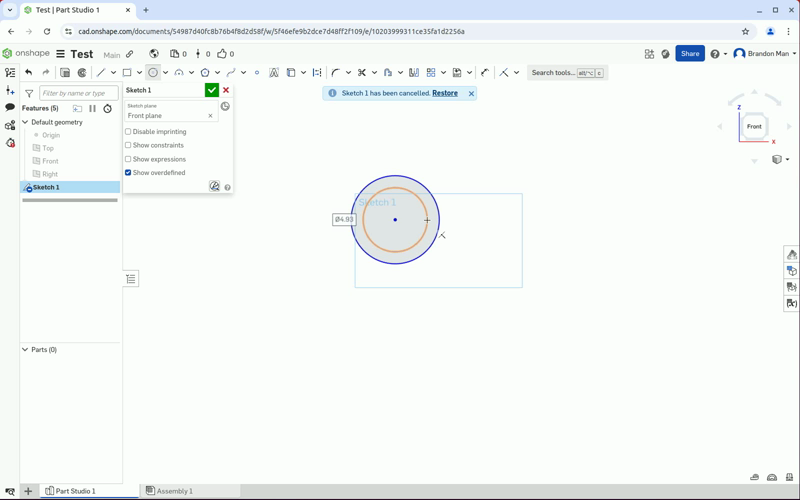
scroll(-6)
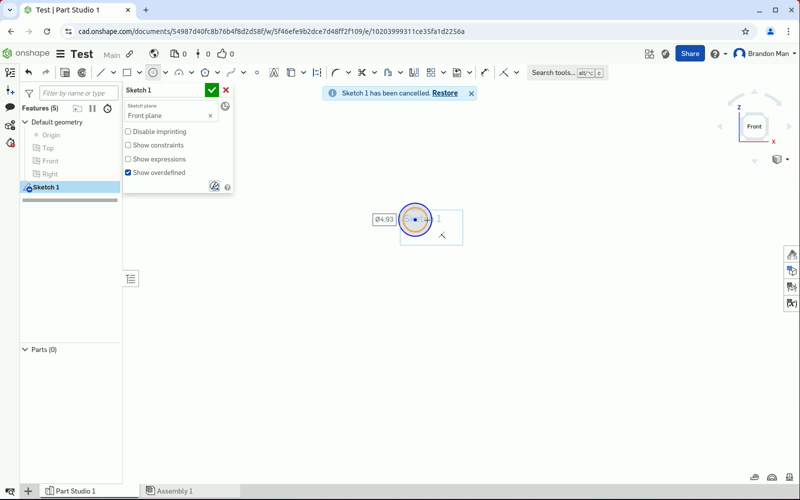
key(esc)
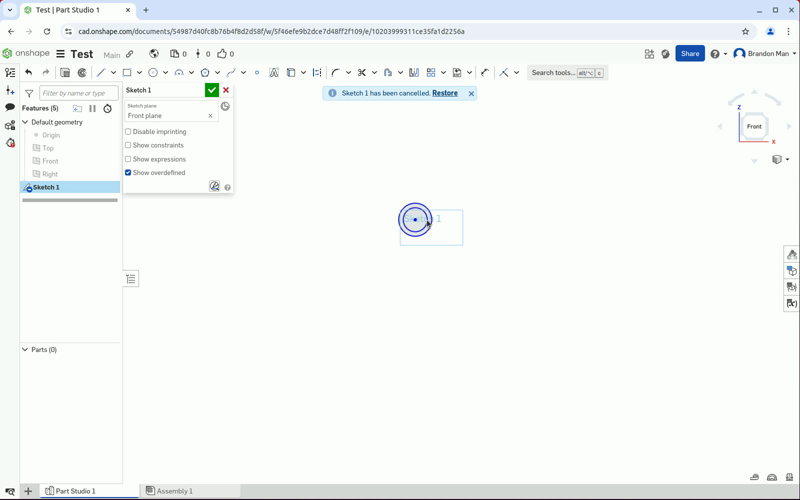
mouse_move(424, 230)
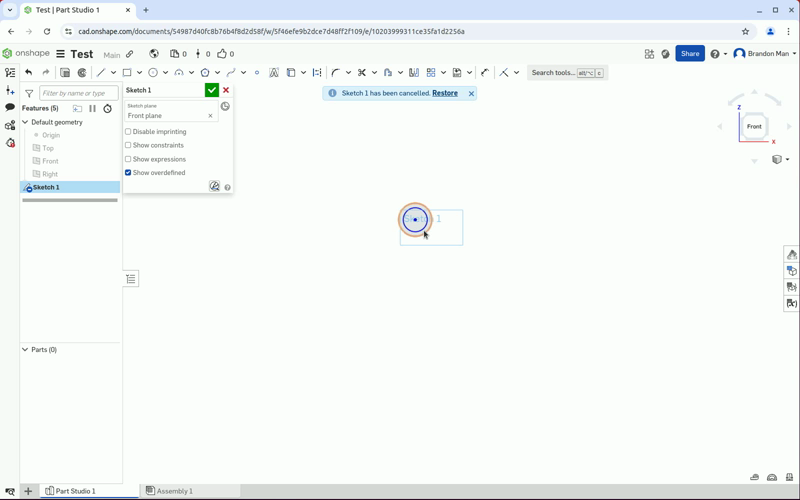
scroll(6)
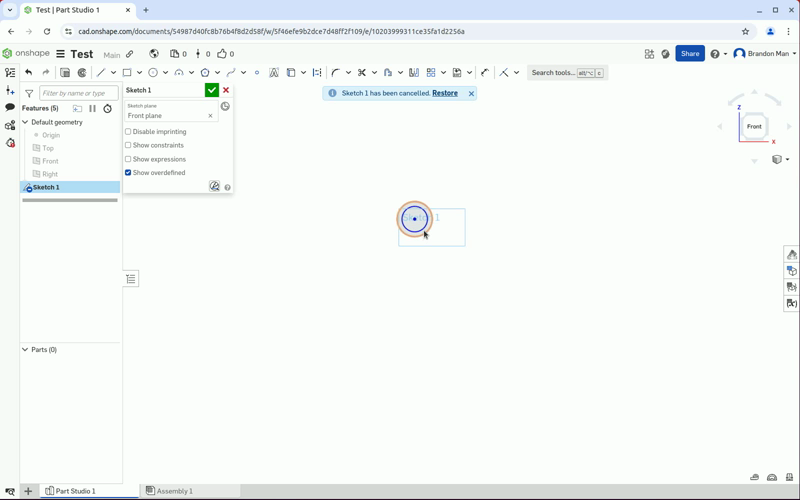
scroll(6)
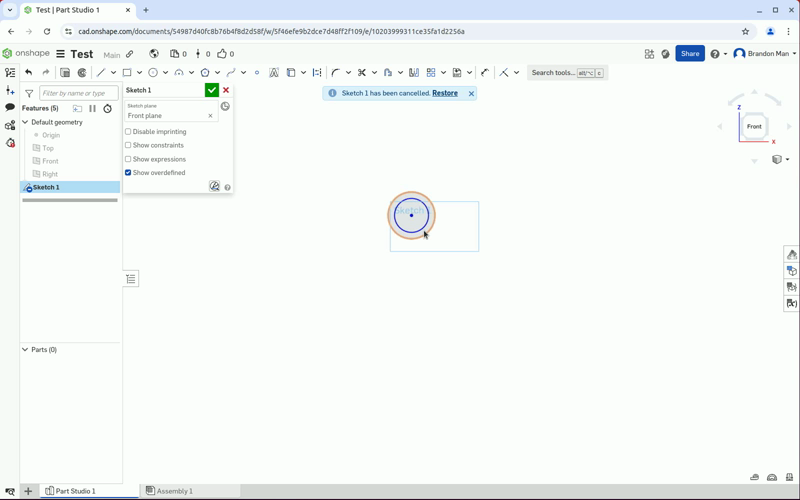
scroll(6)
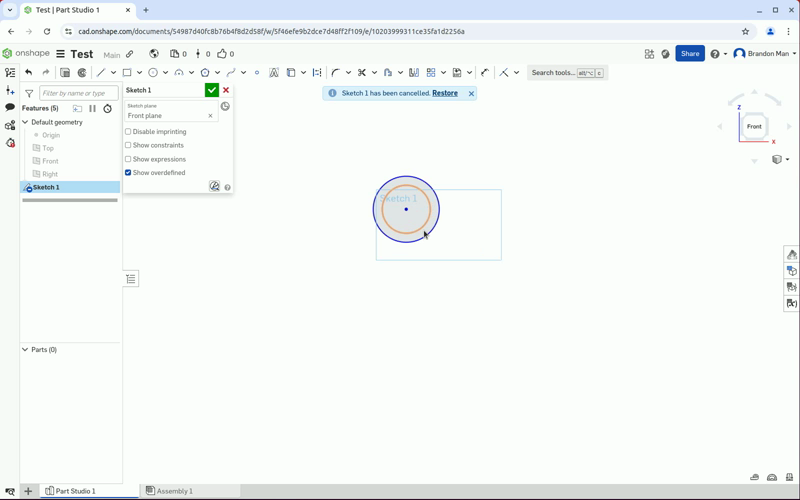
scroll(6)
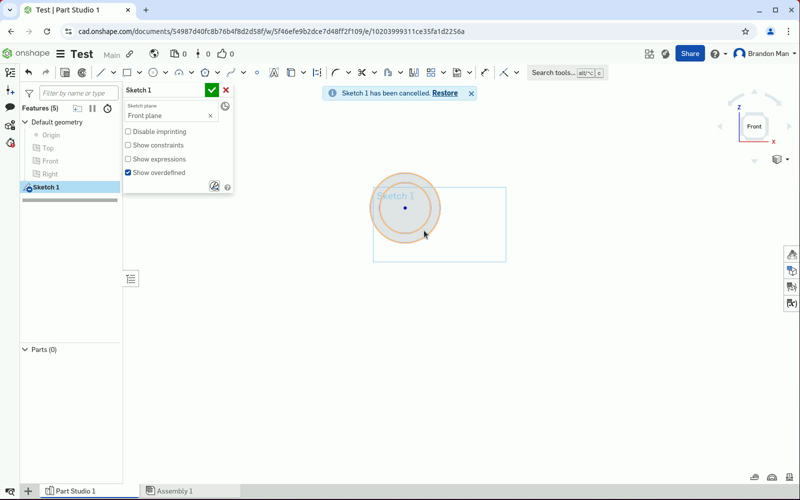
scroll(6)
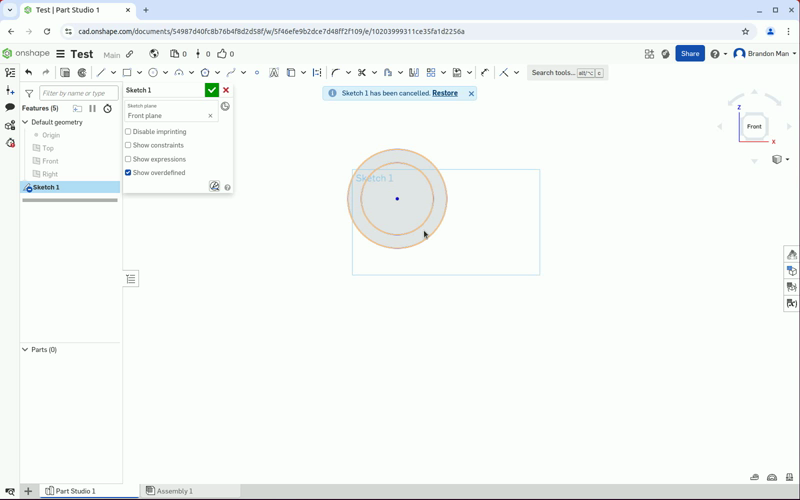
scroll(6)
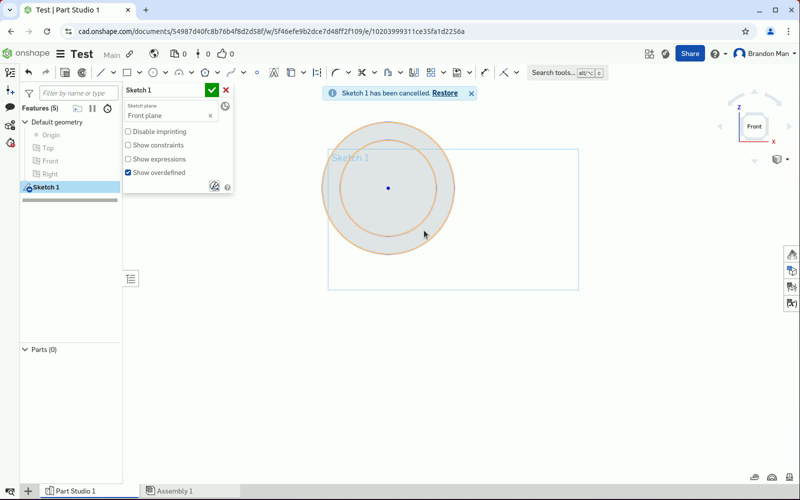
scroll(6)
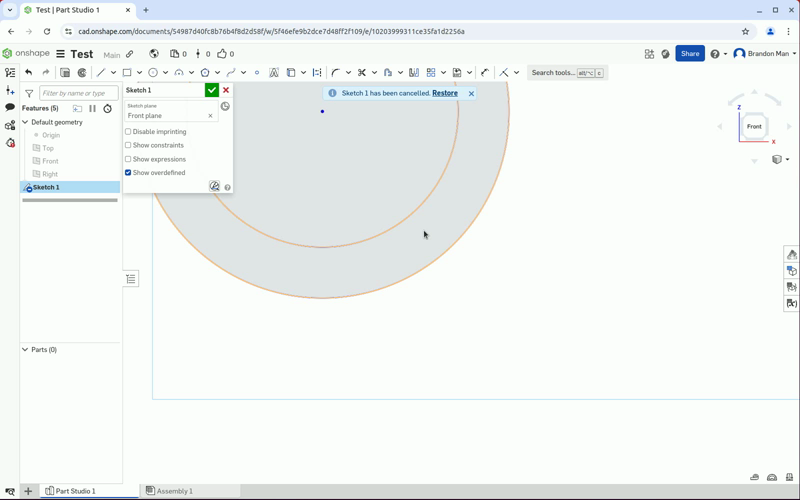
click(424, 230)
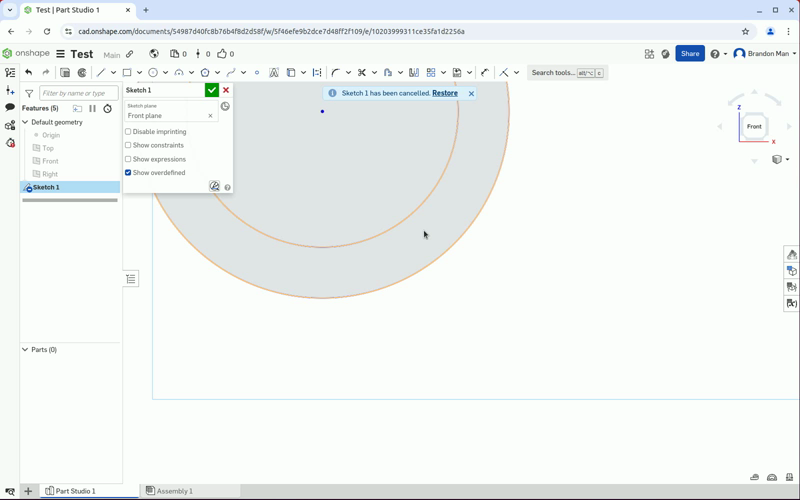
scroll(-6)
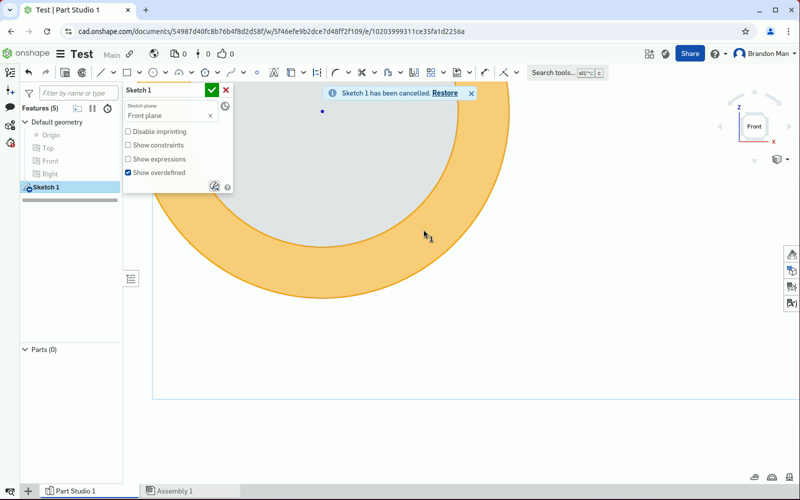
scroll(-6)
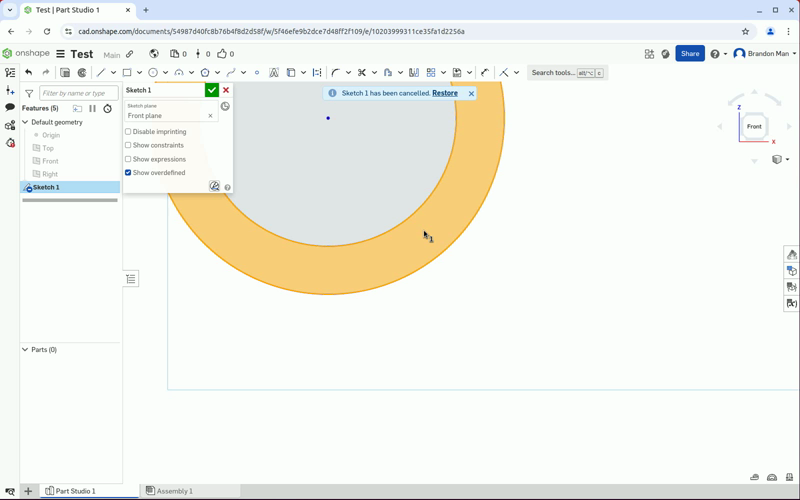
scroll(-6)
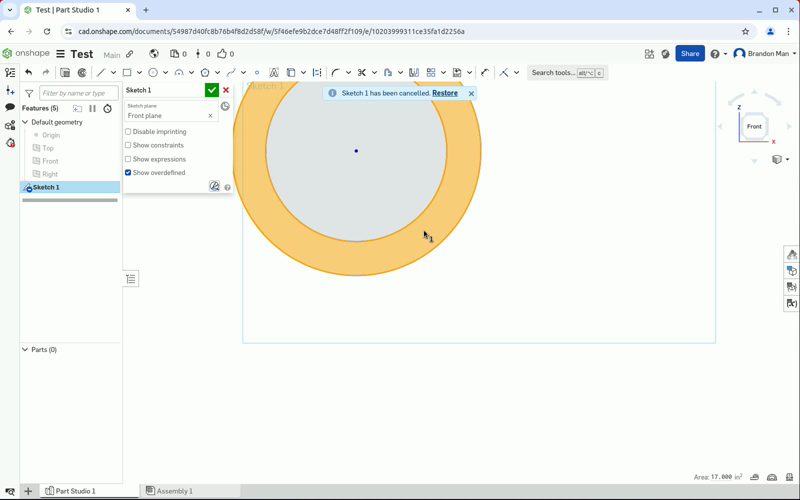
scroll(-6)
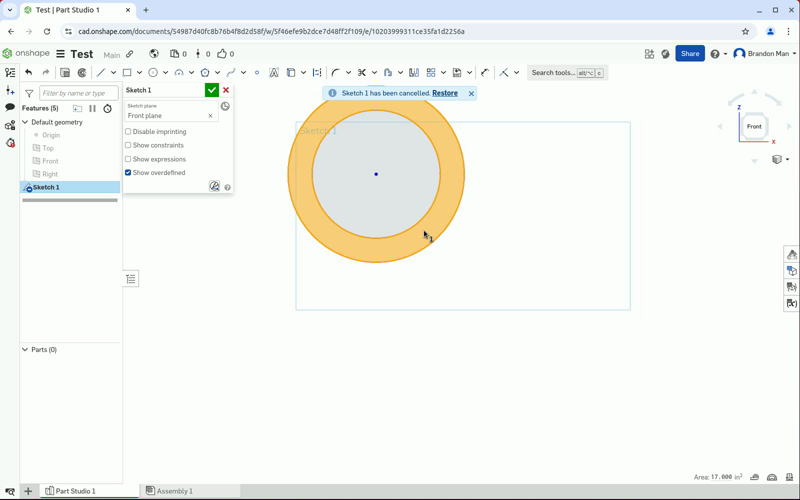
scroll(-6)
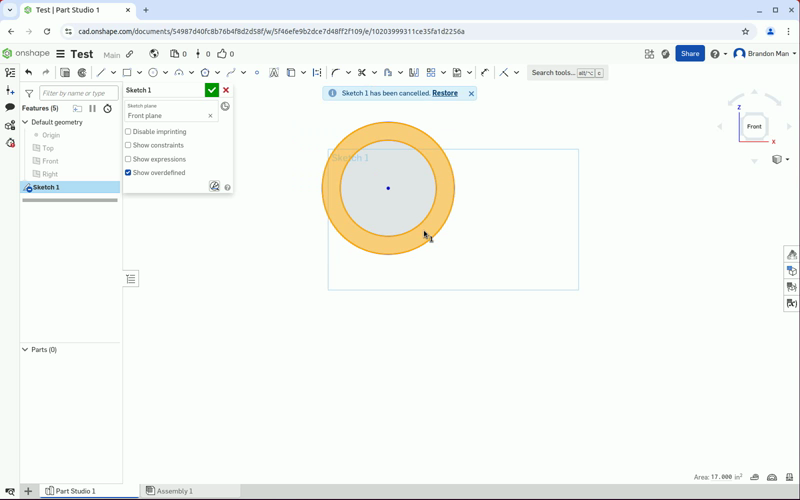
scroll(-6)
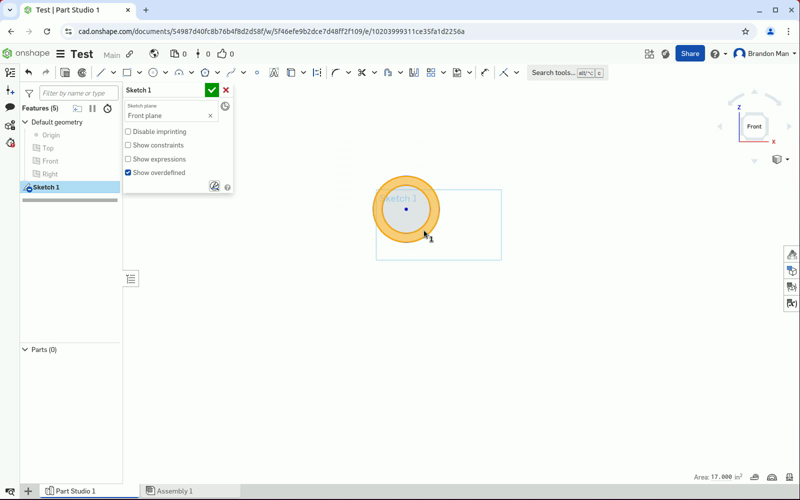
scroll(-6)
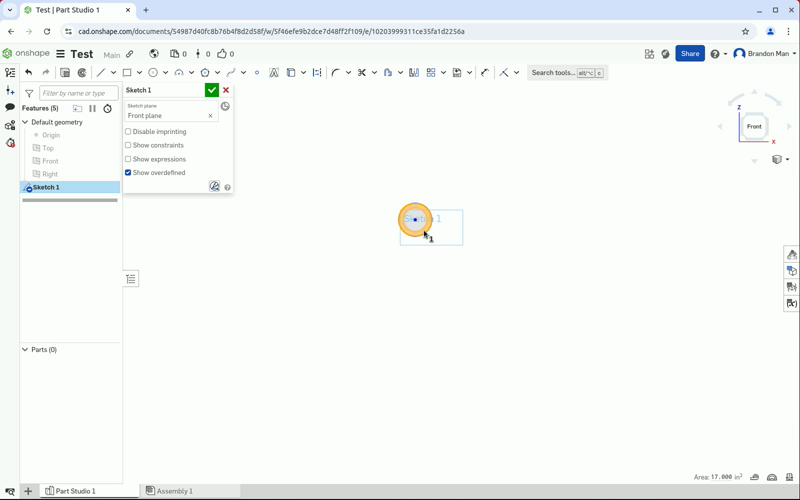
mouse_move(73, 352)
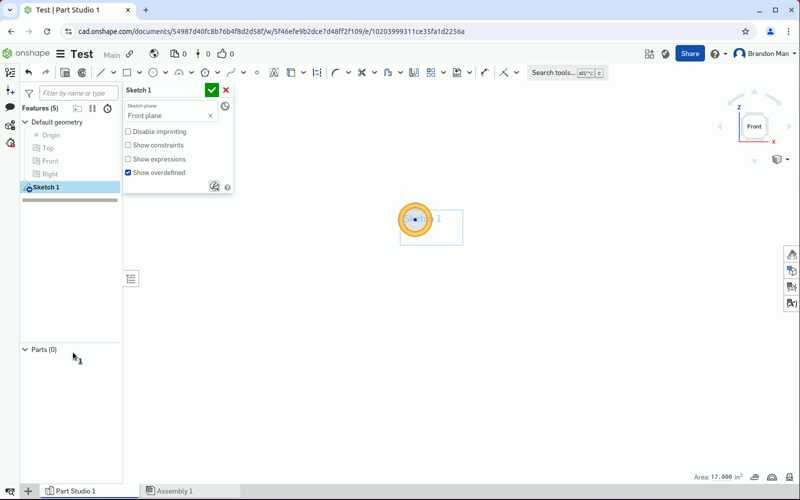
key(shift+y)
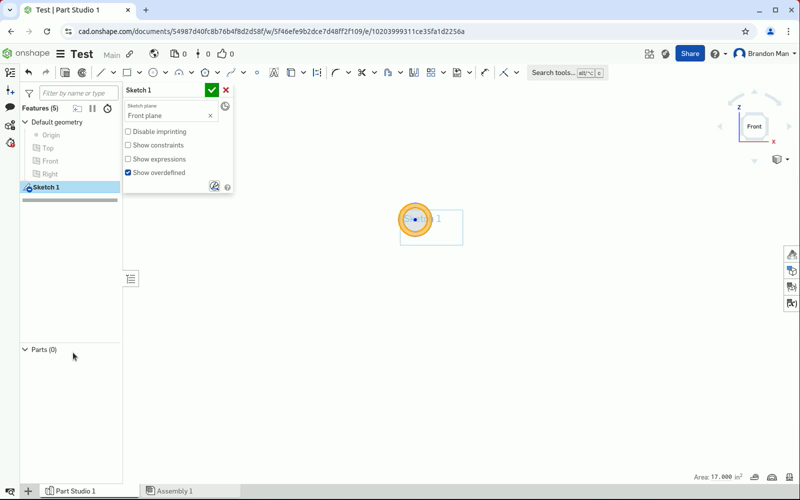
key(shift+e)
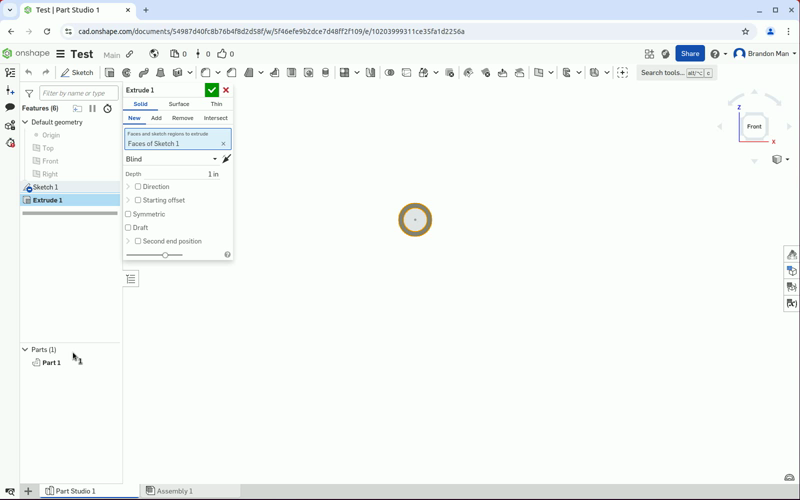
mouse_move(143, 106)
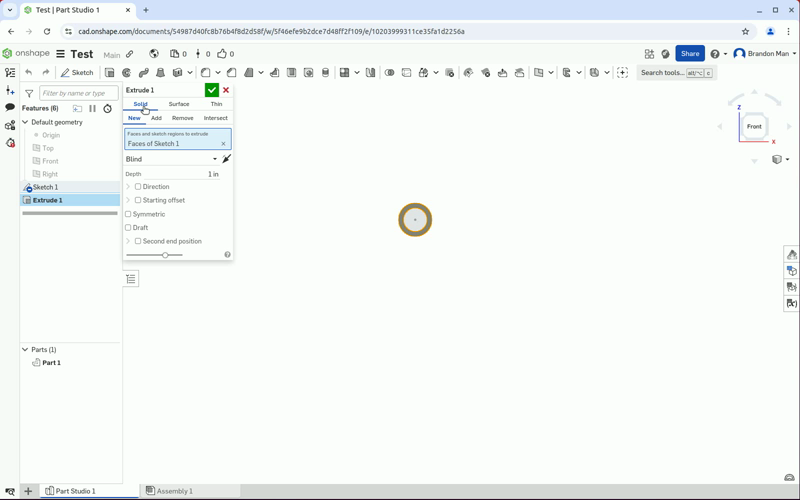
click(143, 106)
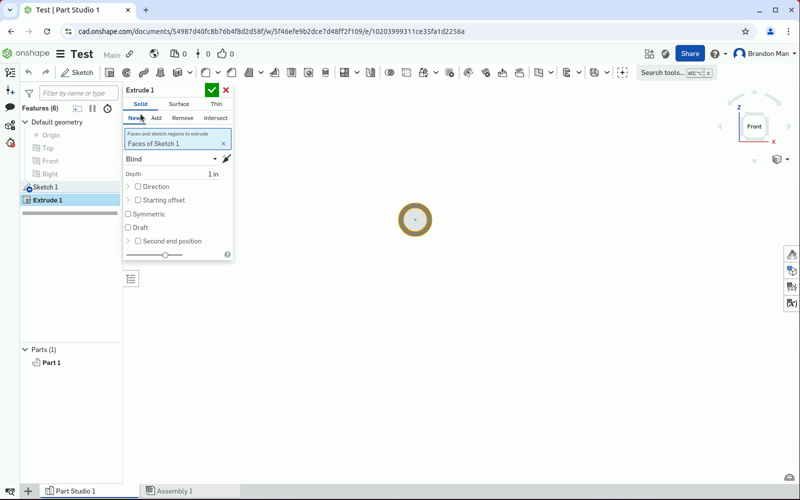
mouse_move(137, 120)
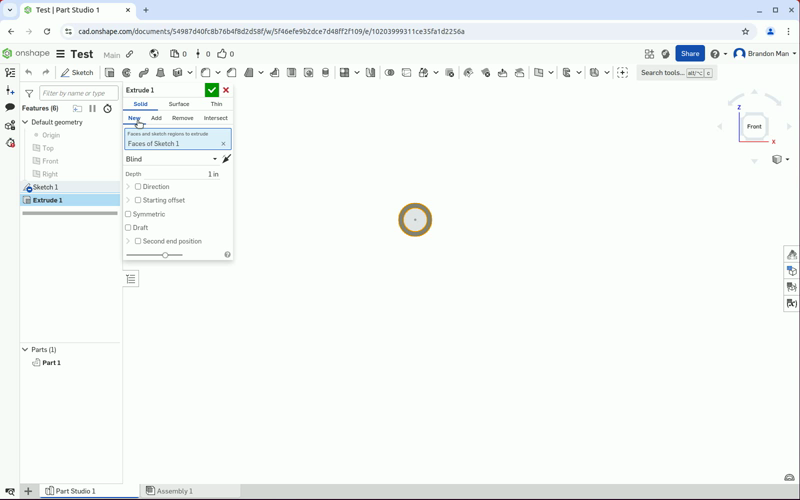
click(137, 120)
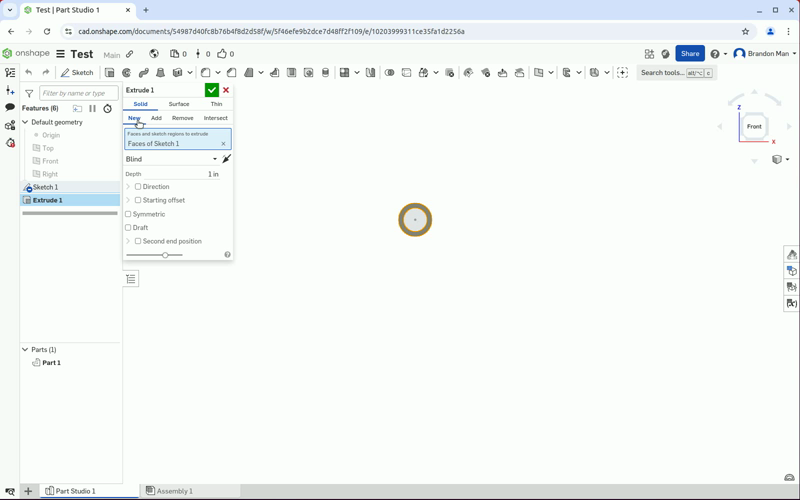
key(tab, 4)
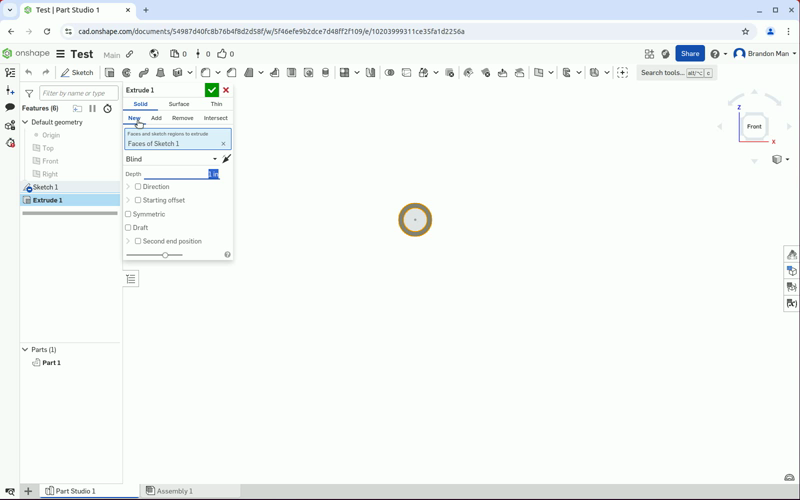
text(2.889)
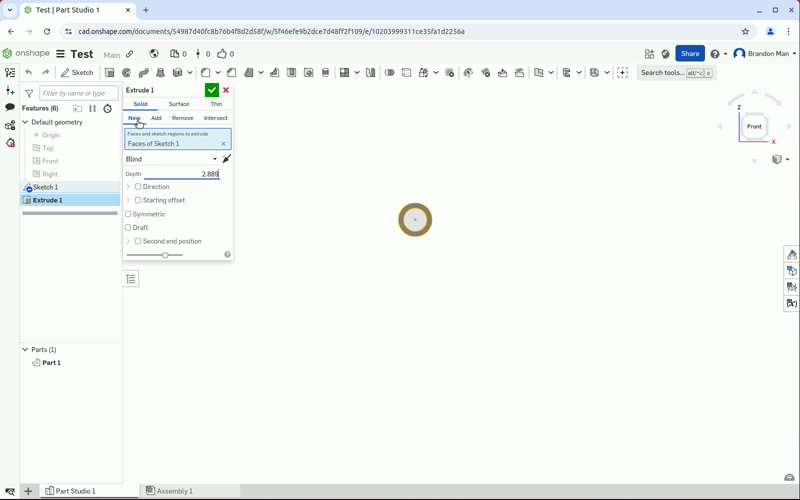
key(enter)
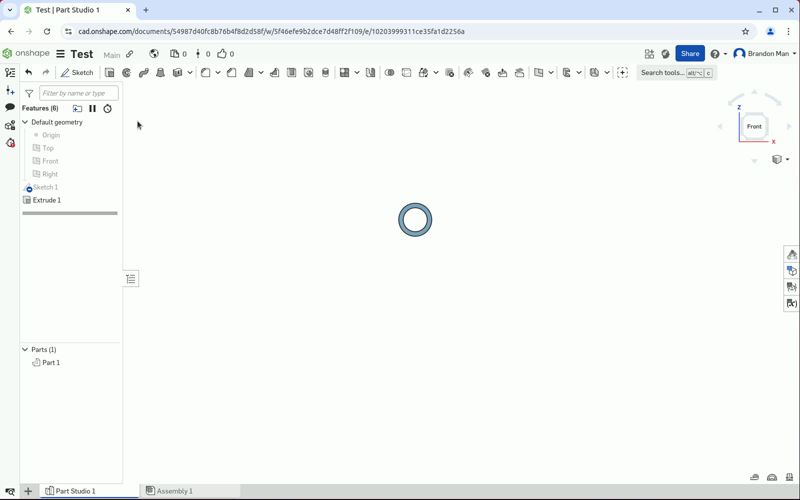
key(shift+h)
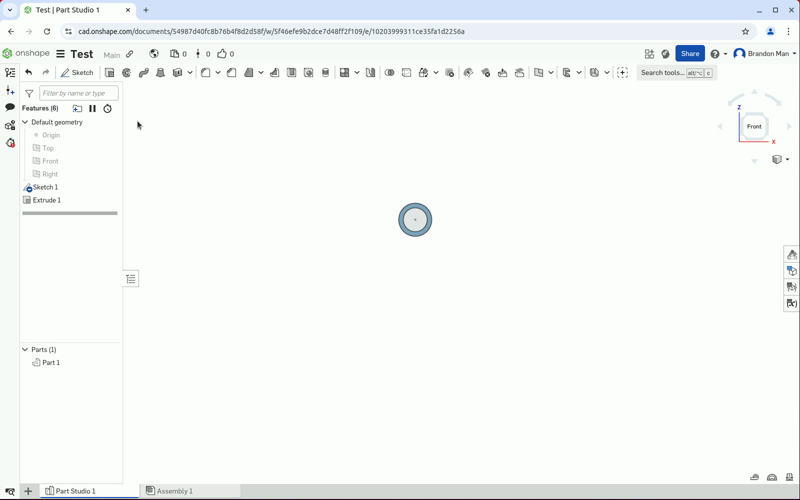
key(shift+h)
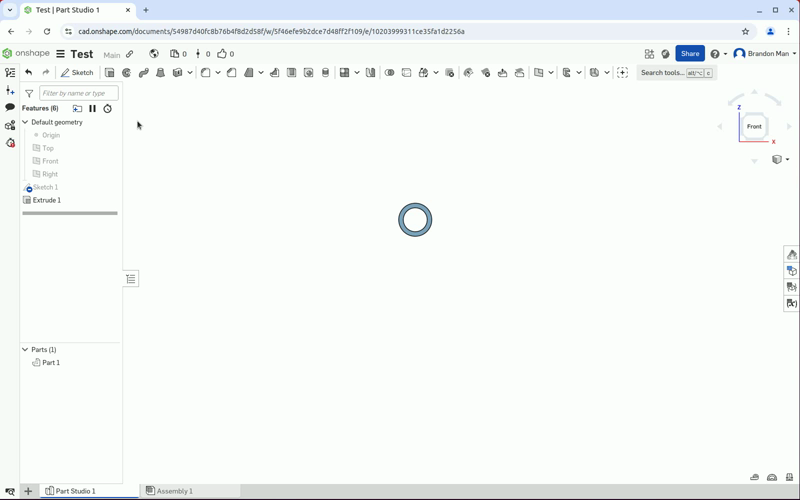
mouse_move(73, 189)
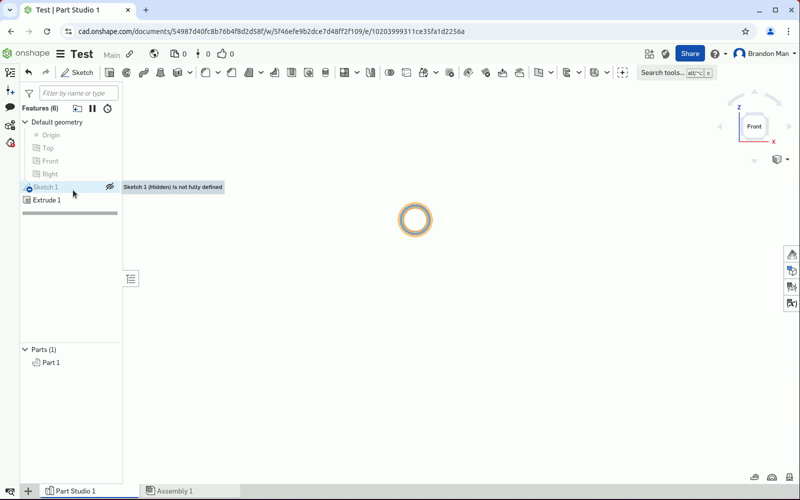
click(73, 189)
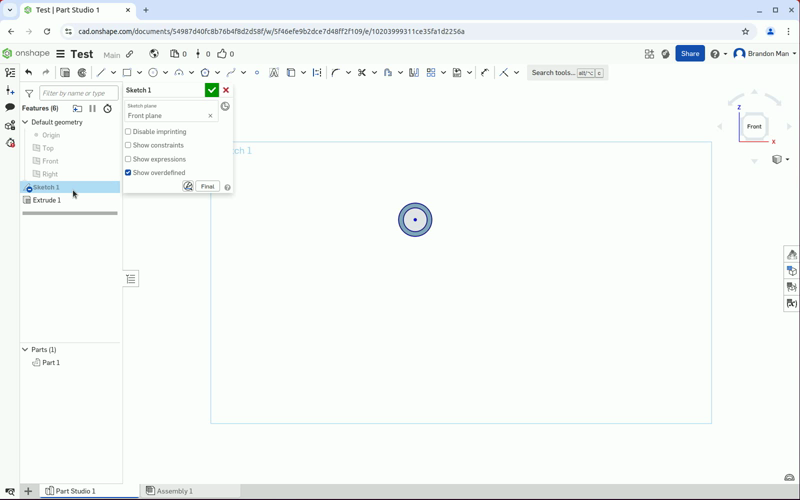
mouse_move(229, 92)
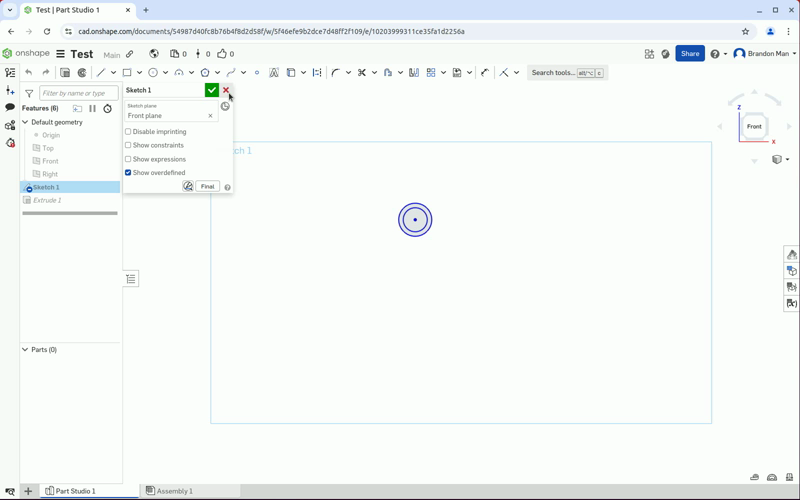
click(229, 92)
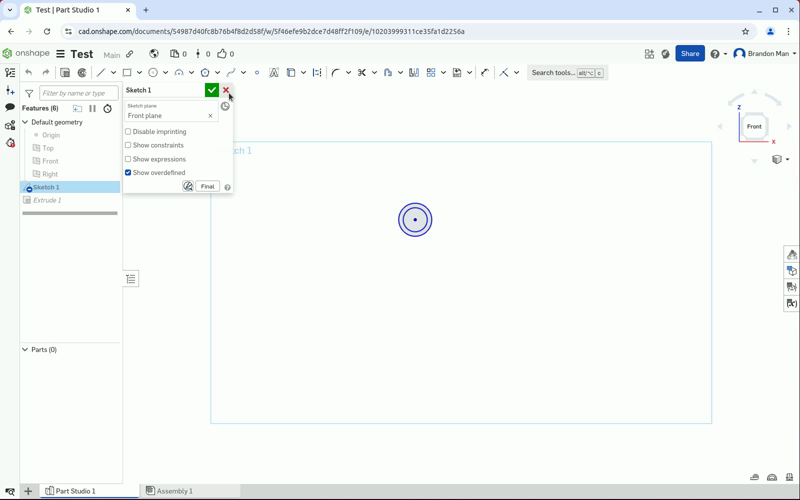
key(shift+s)
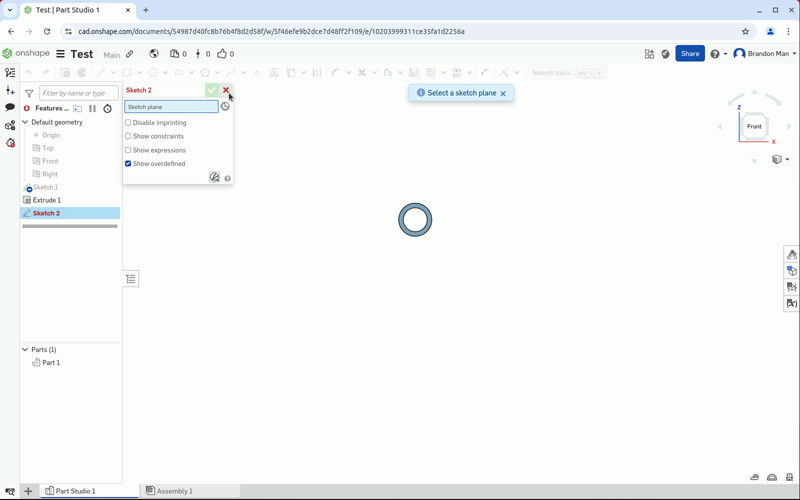
mouse_move(73, 163)
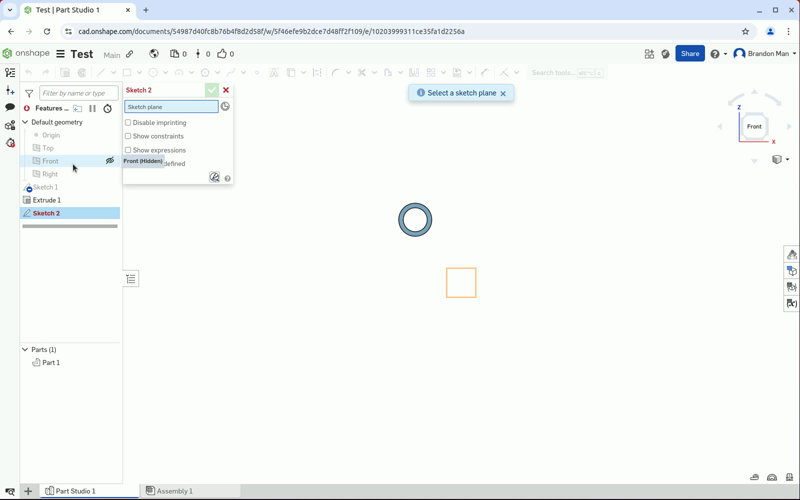
click(73, 163)
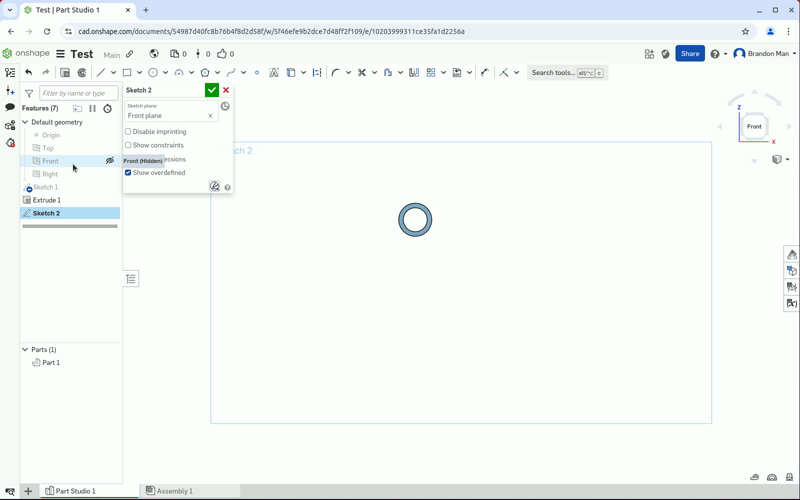
mouse_move(73, 352)
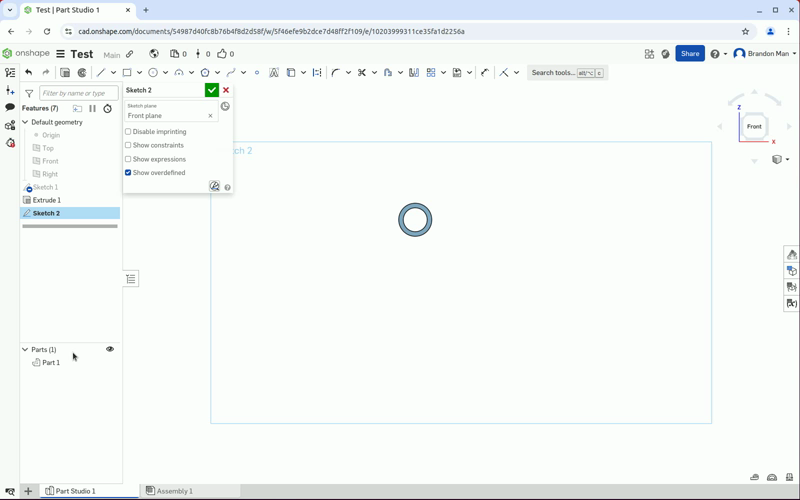
key(y)
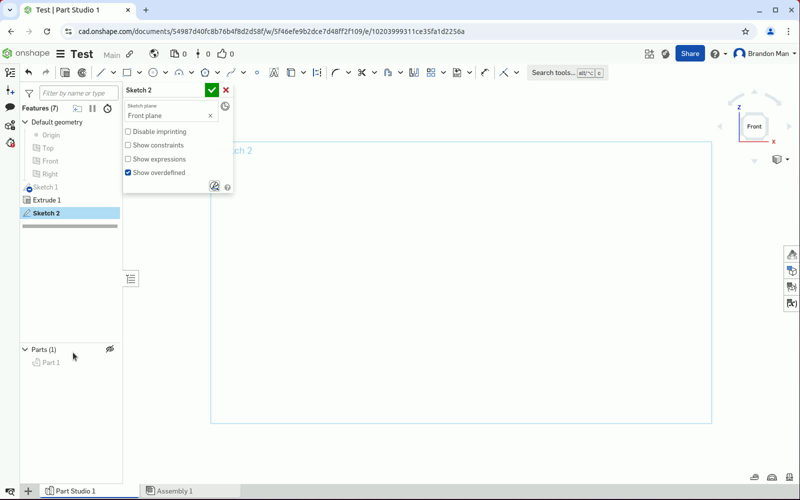
key(l)
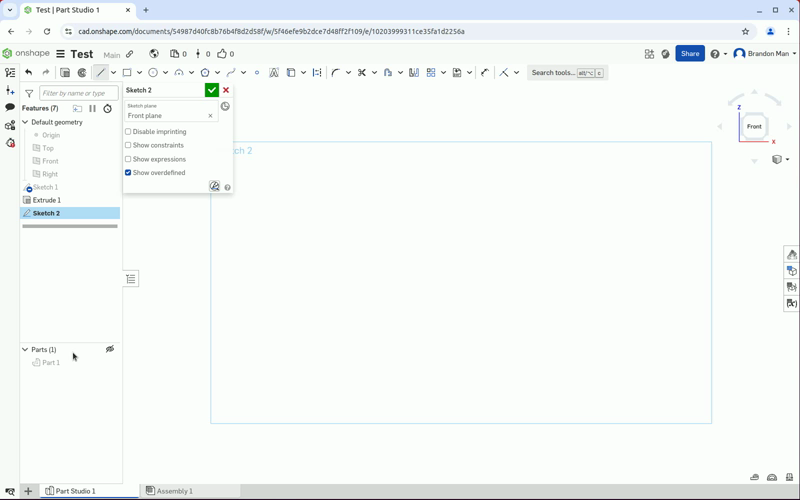
key_down(shift)
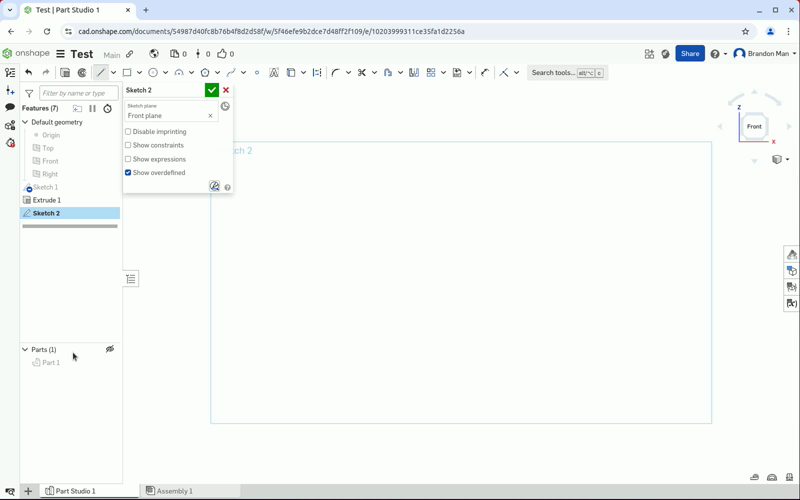
mouse_move(393, 228)
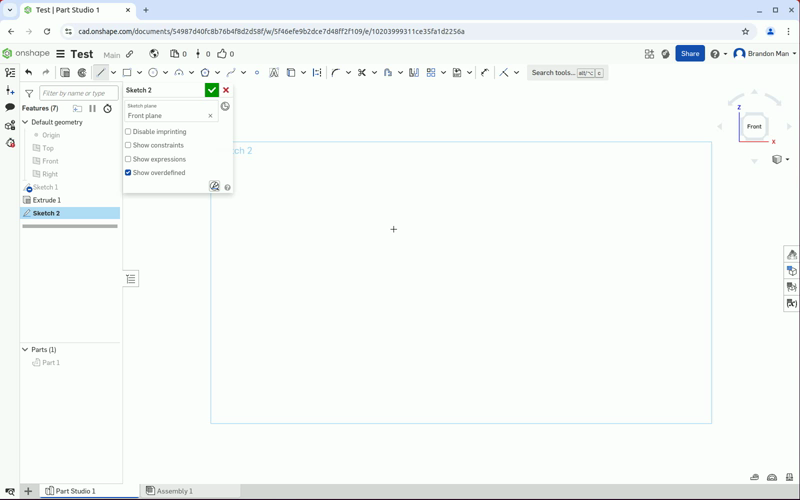
click(393, 228)
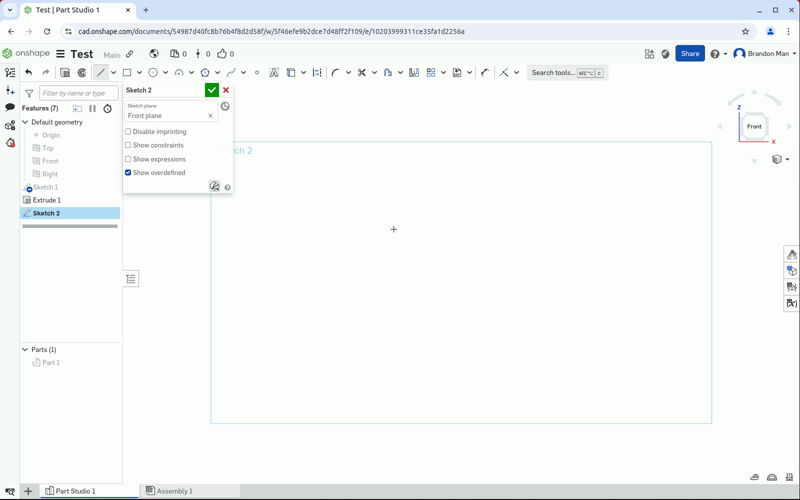
key_up(shift)
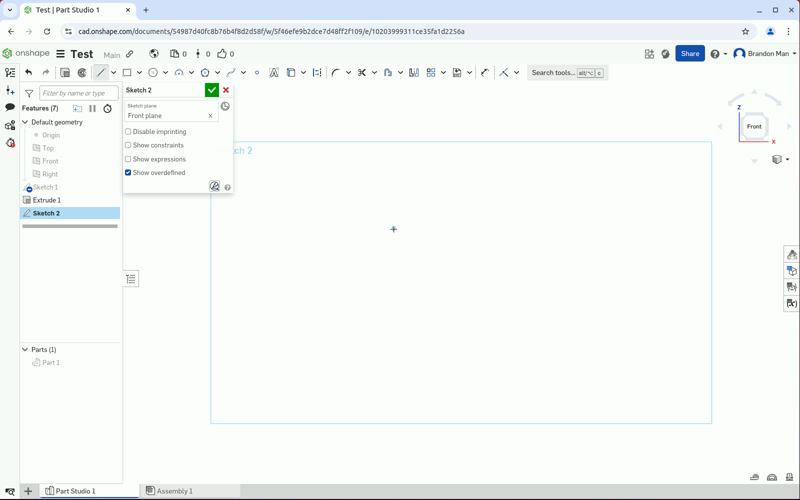
key_down(shift)
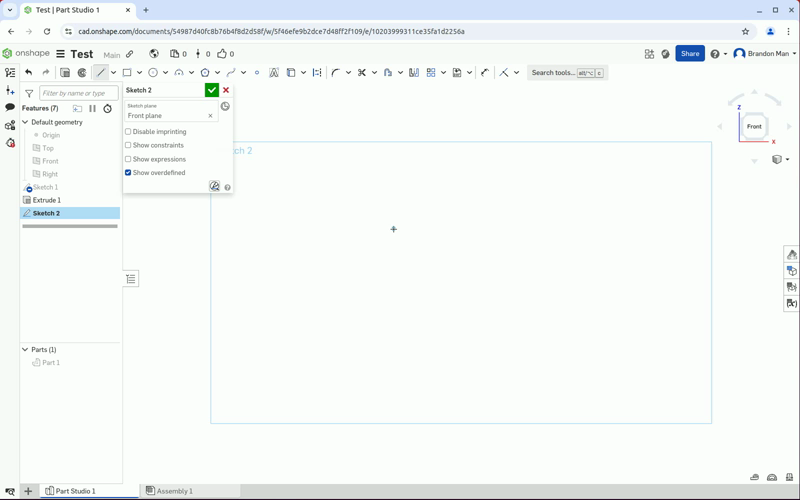
mouse_move(423, 228)
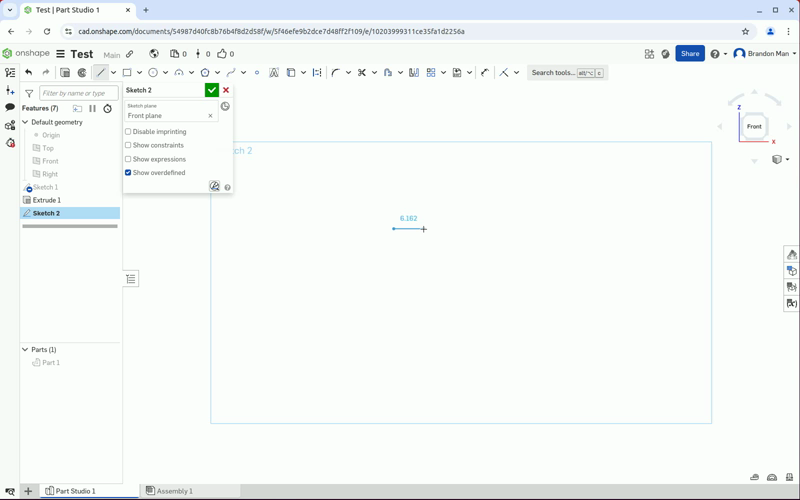
mouse_move(399, 257)
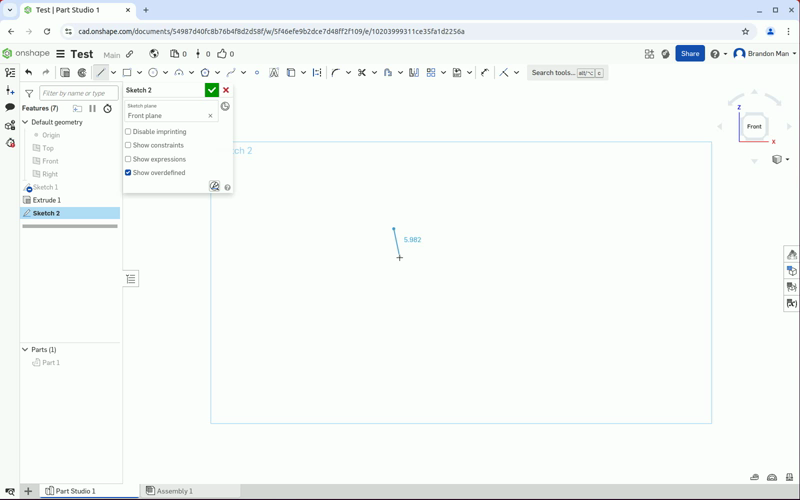
click(399, 257)
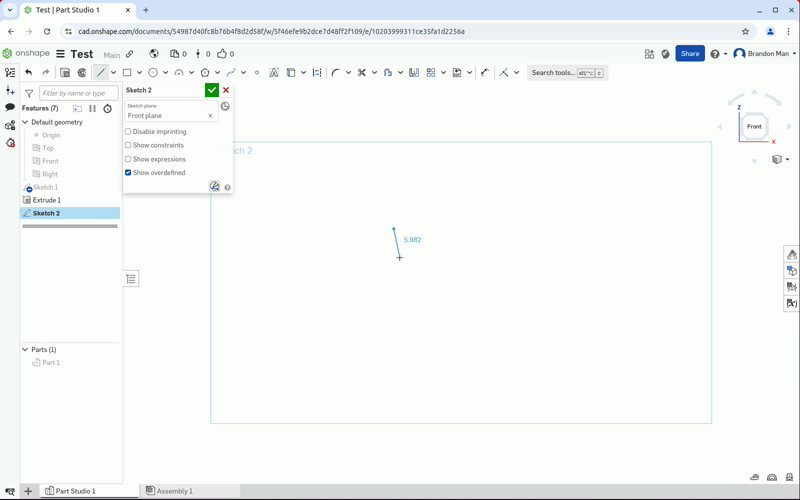
key_up(shift)
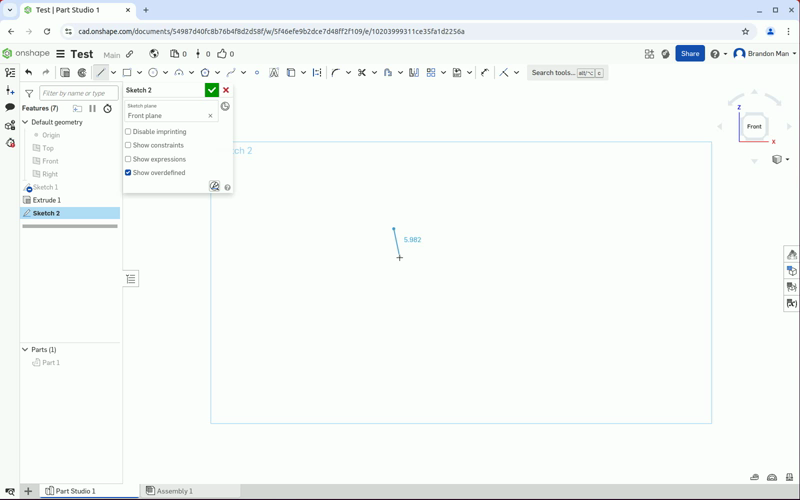
key(esc)
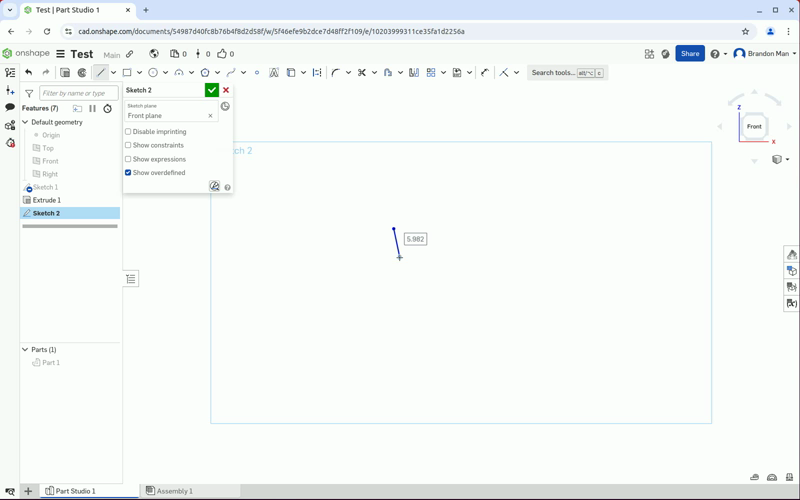
key(a)
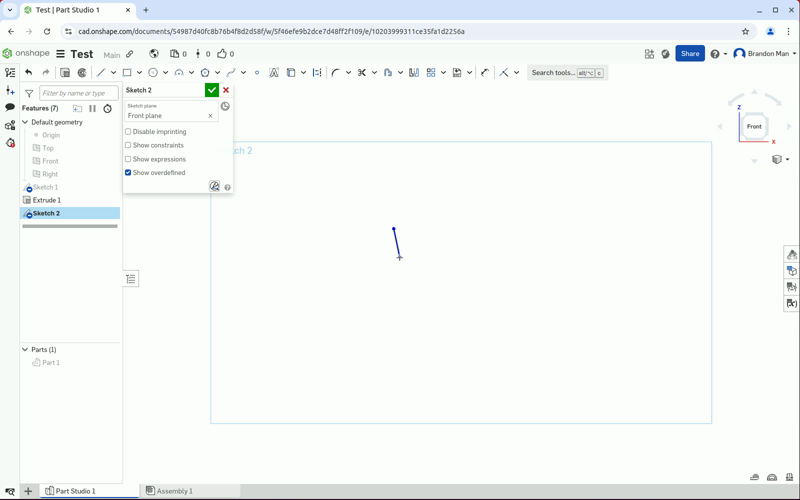
mouse_move(399, 257)
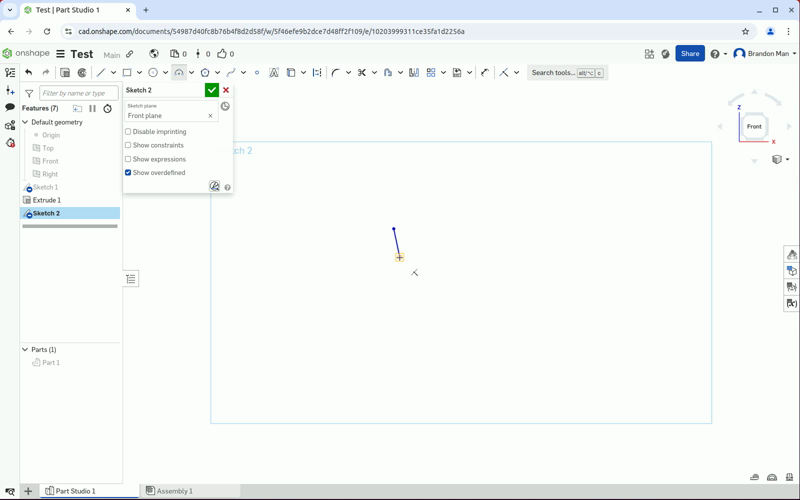
click(399, 257)
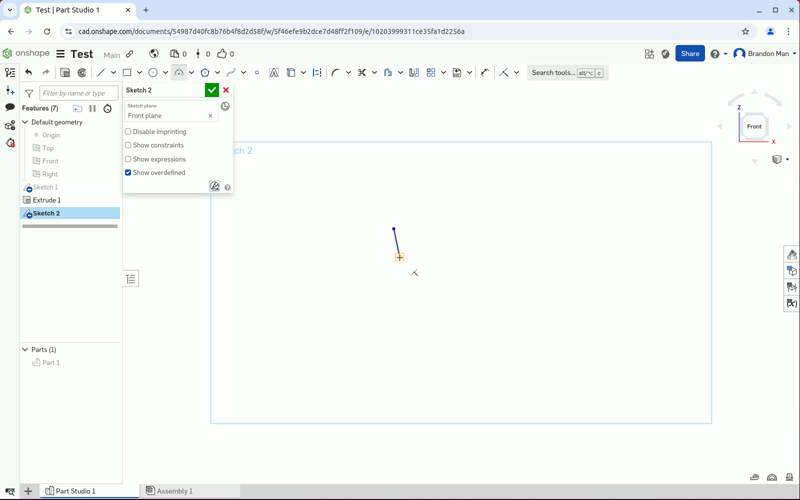
key_down(shift)
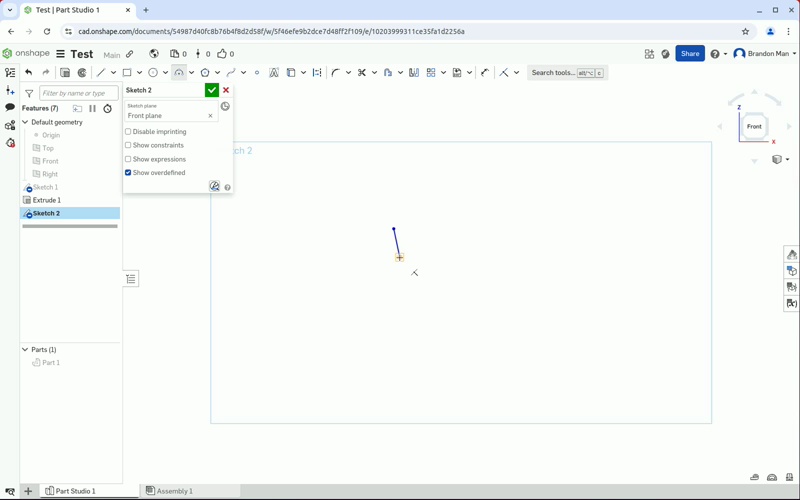
mouse_move(431, 257)
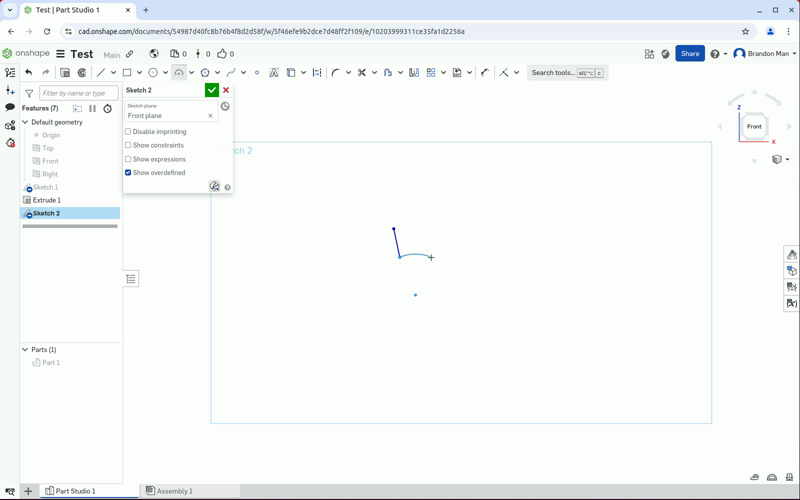
click(431, 257)
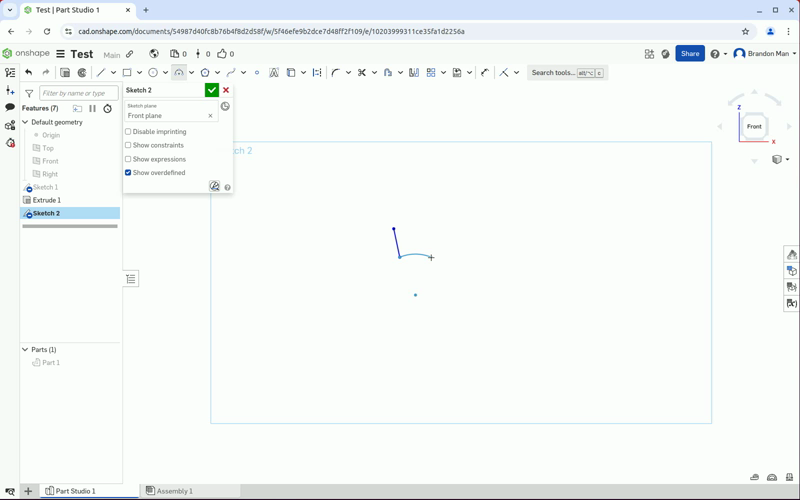
mouse_move(415, 270)
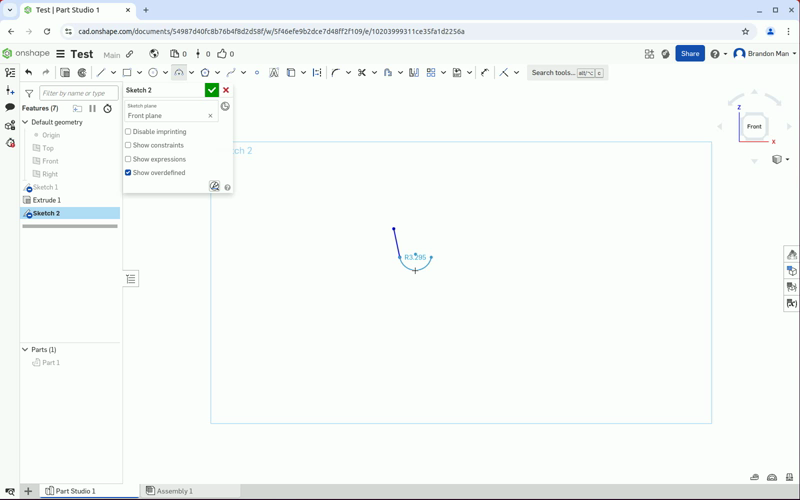
click(415, 270)
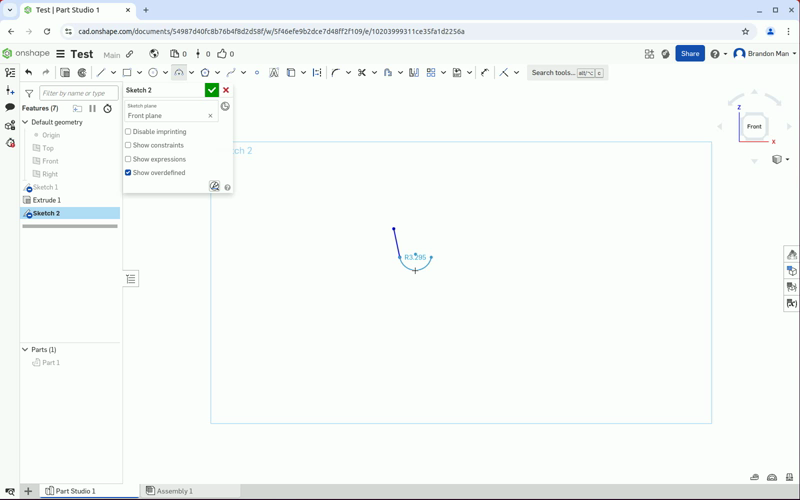
key_up(shift)
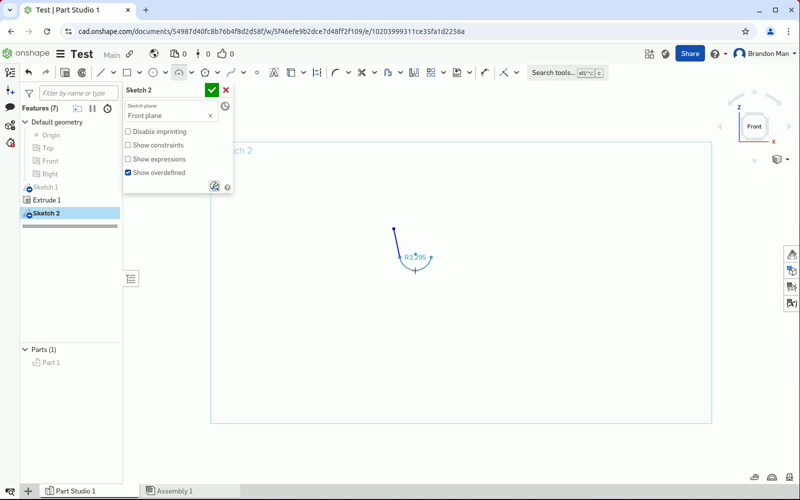
key(esc)
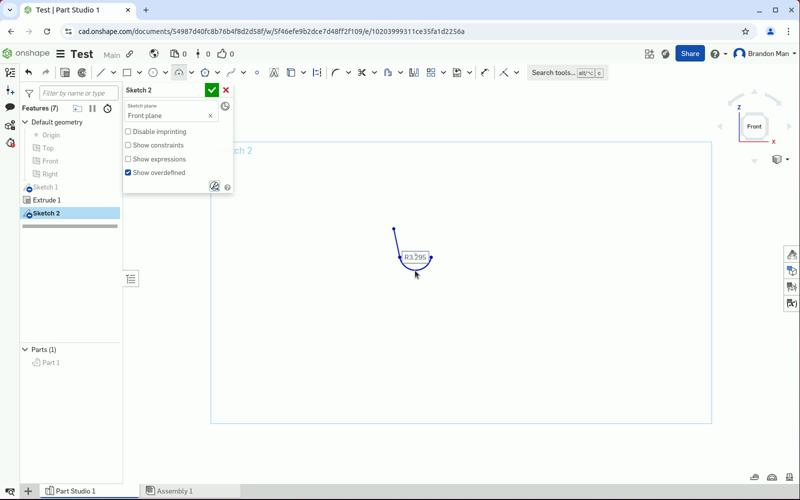
key(l)
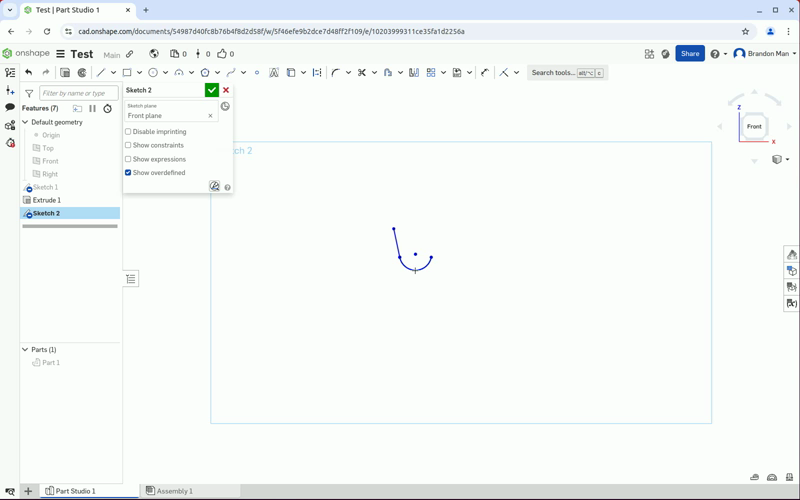
mouse_move(431, 257)
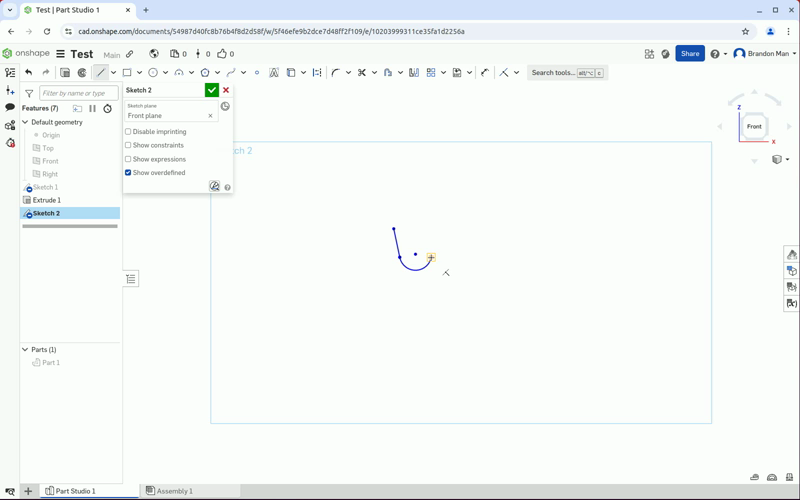
click(431, 257)
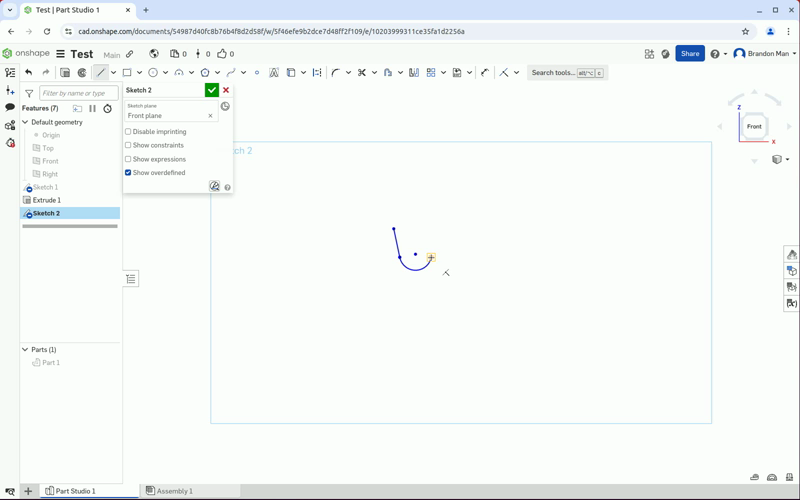
key_down(shift)
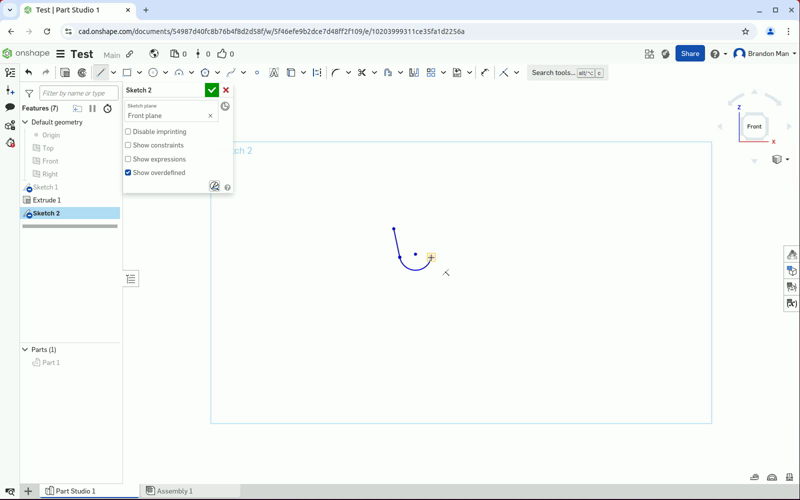
mouse_move(461, 257)
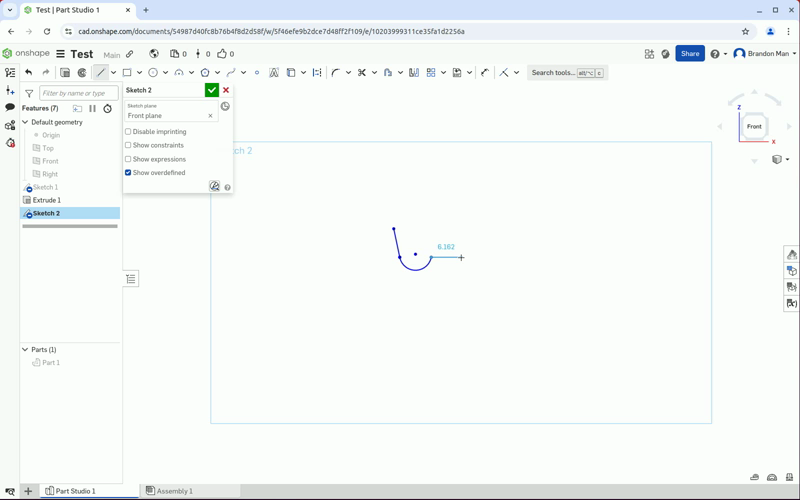
mouse_move(437, 228)
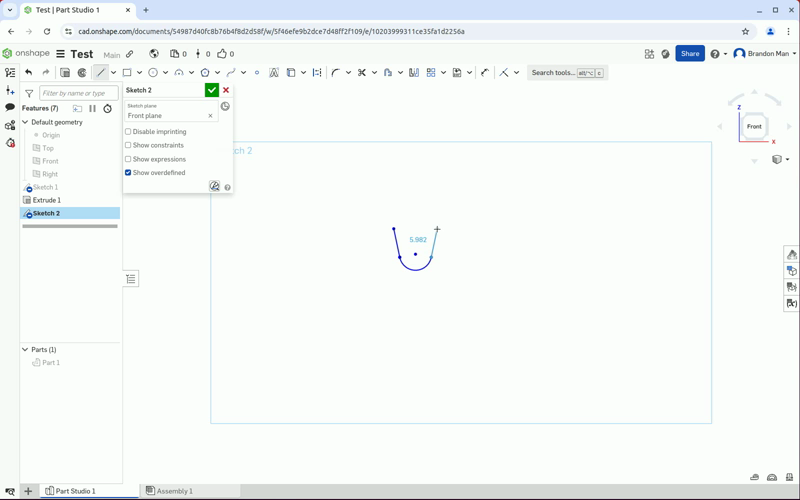
click(437, 228)
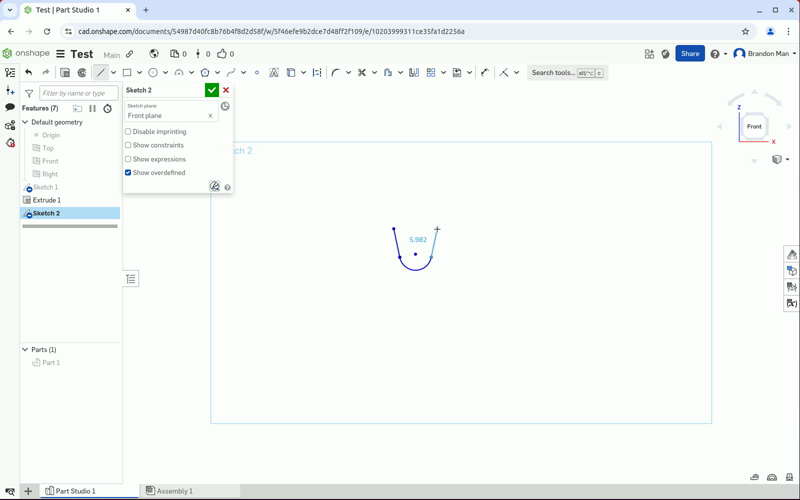
key_up(shift)
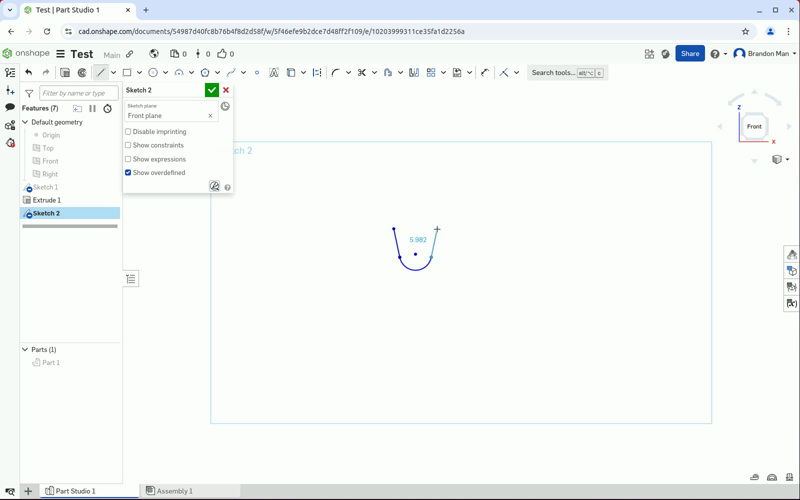
key(esc)
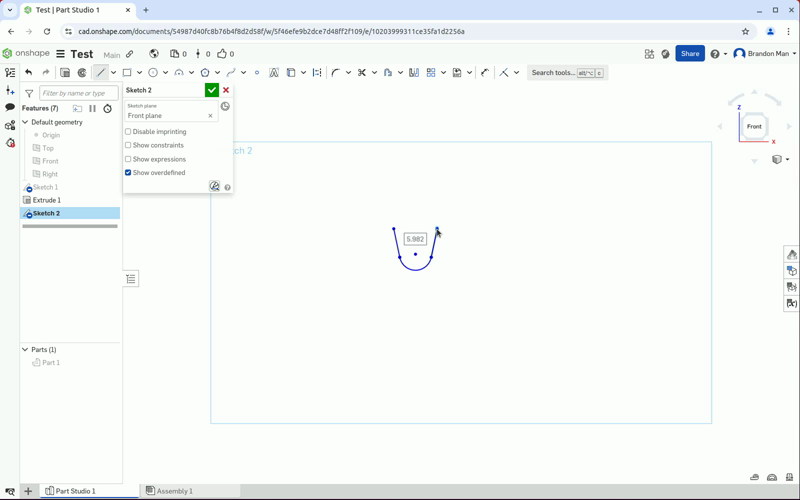
key(a)
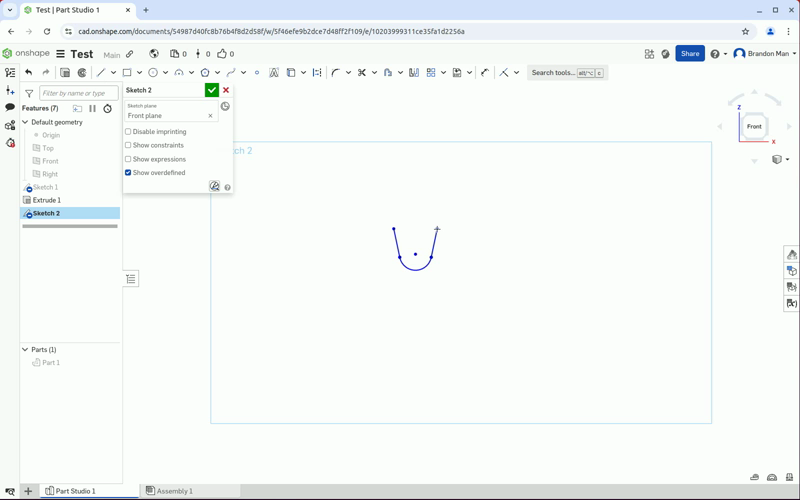
mouse_move(437, 228)
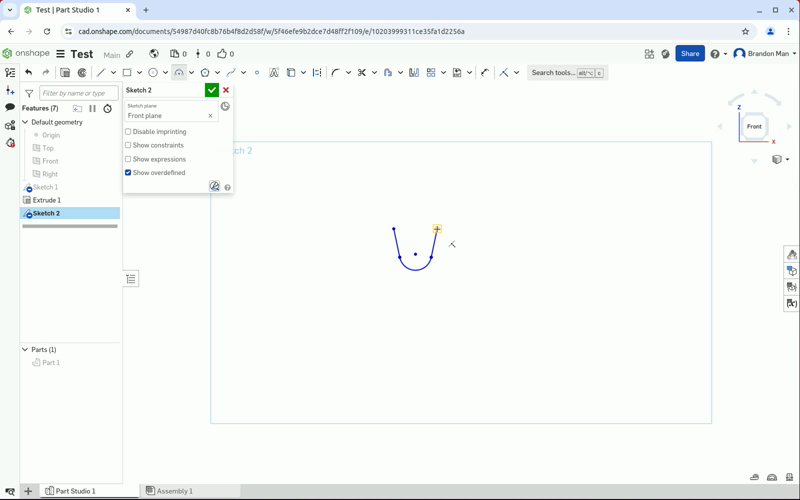
click(437, 228)
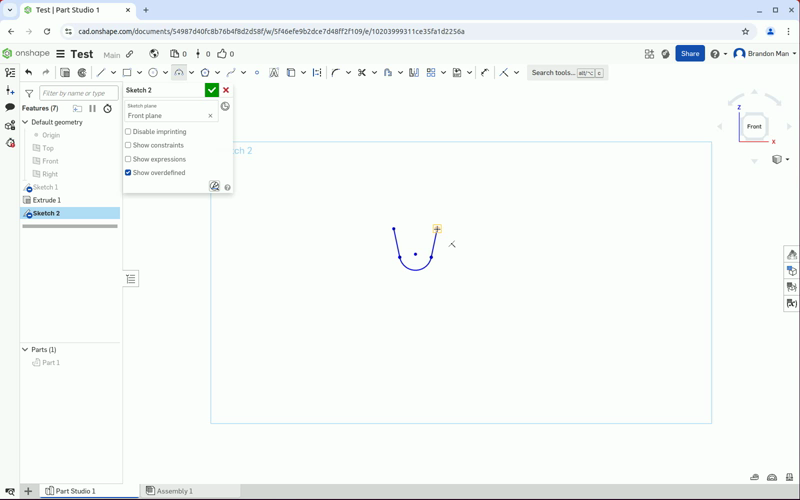
key_down(shift)
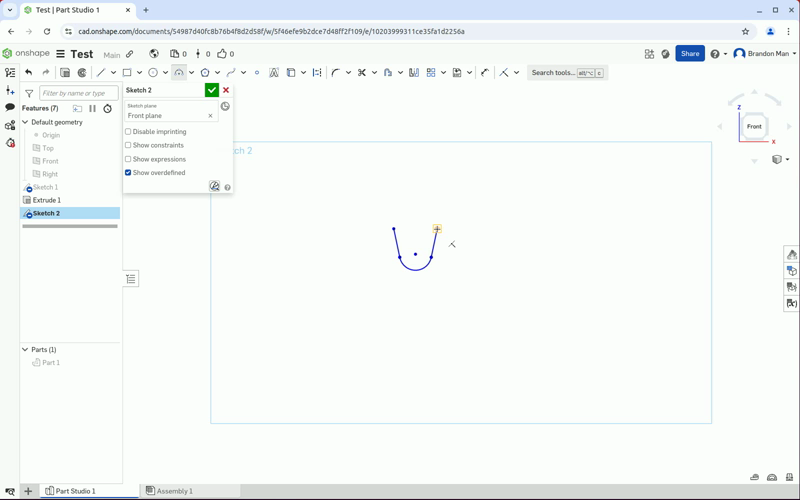
mouse_move(437, 210)
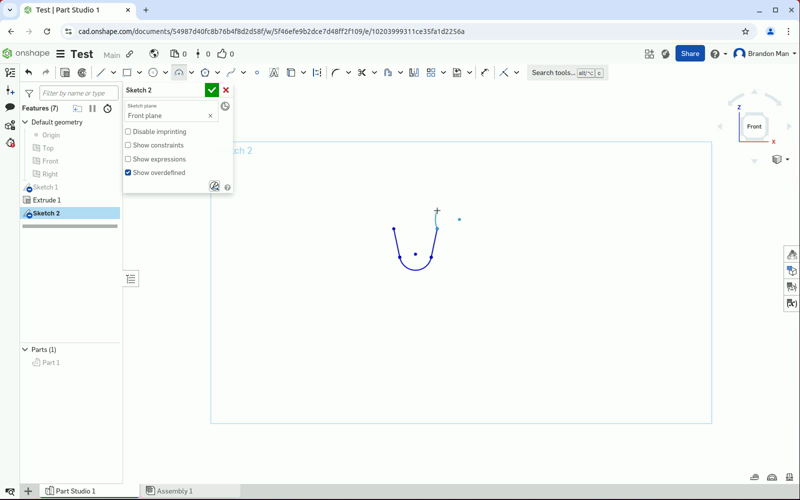
click(437, 210)
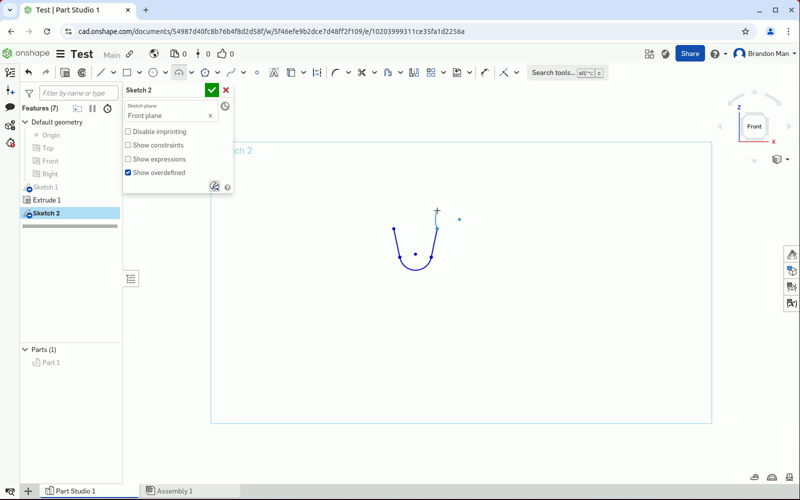
mouse_move(439, 219)
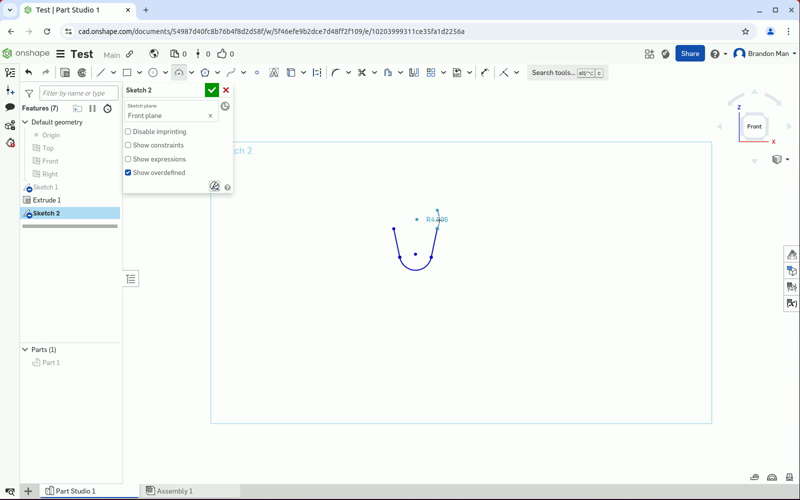
click(439, 219)
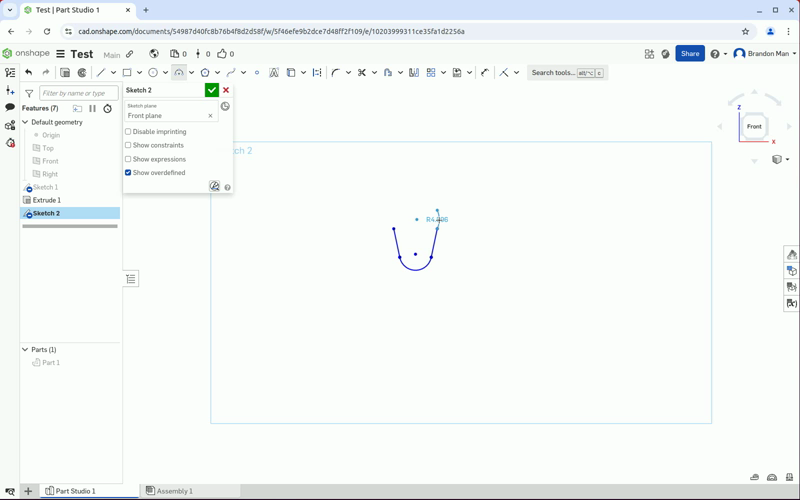
key_up(shift)
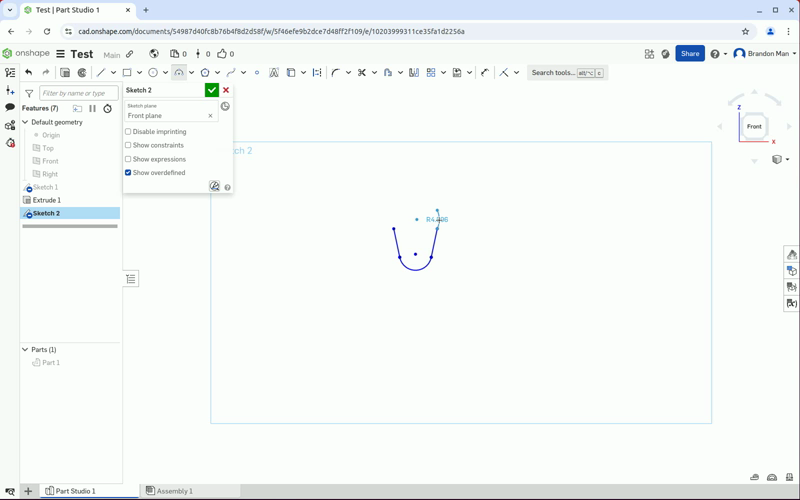
key(esc)
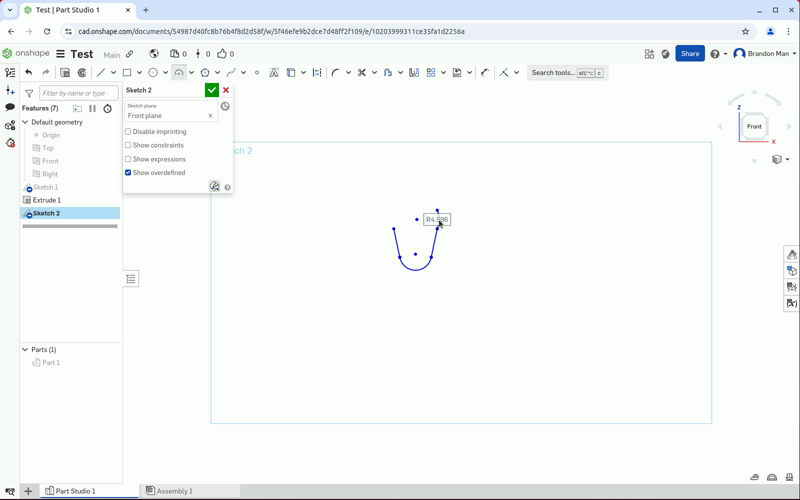
key(l)
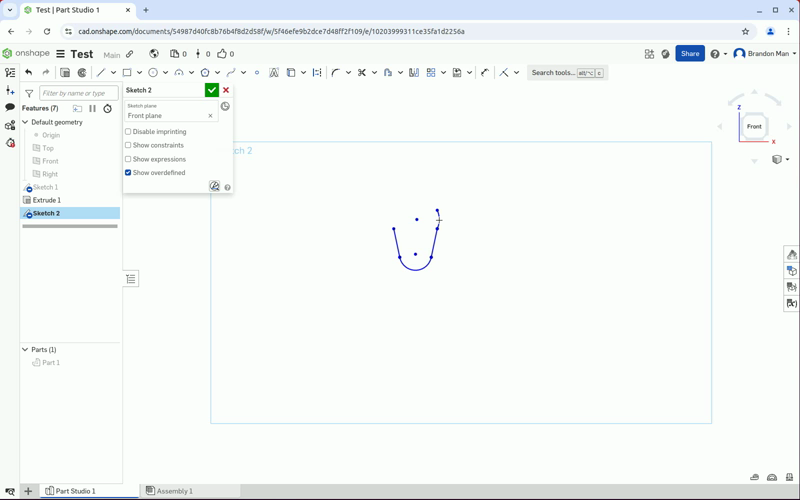
mouse_move(437, 210)
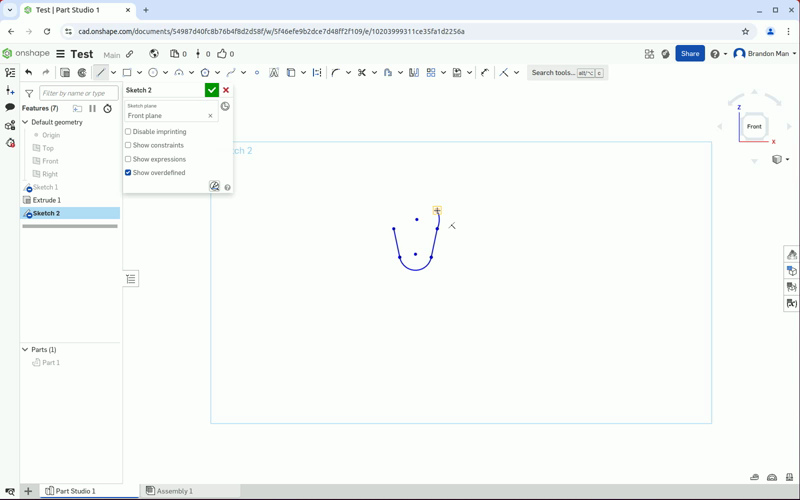
click(437, 210)
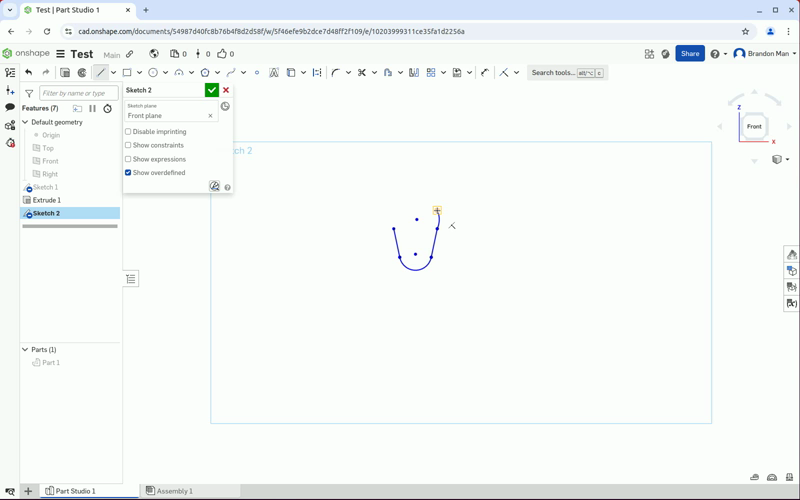
key_down(shift)
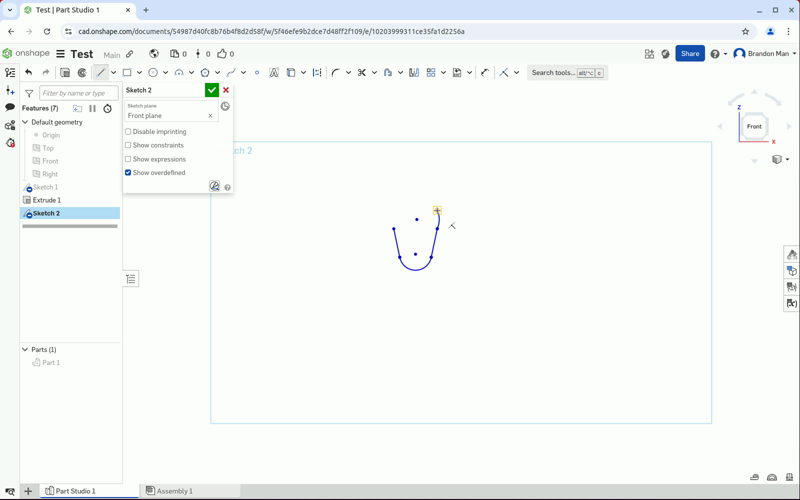
mouse_move(467, 210)
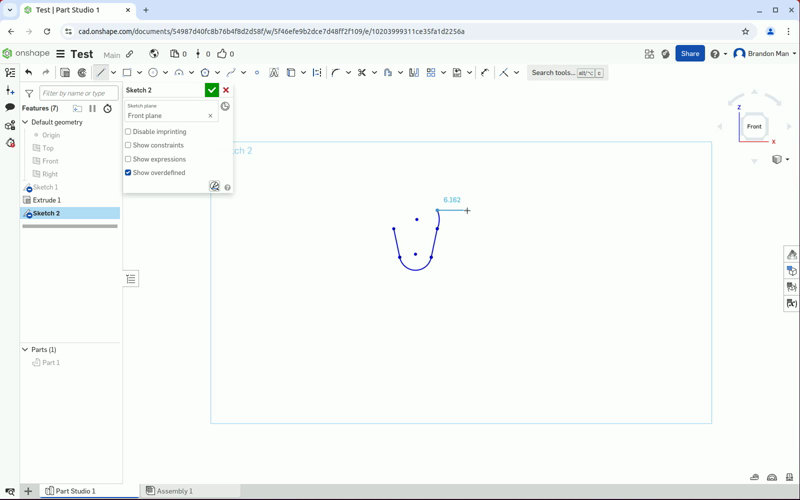
mouse_move(431, 183)
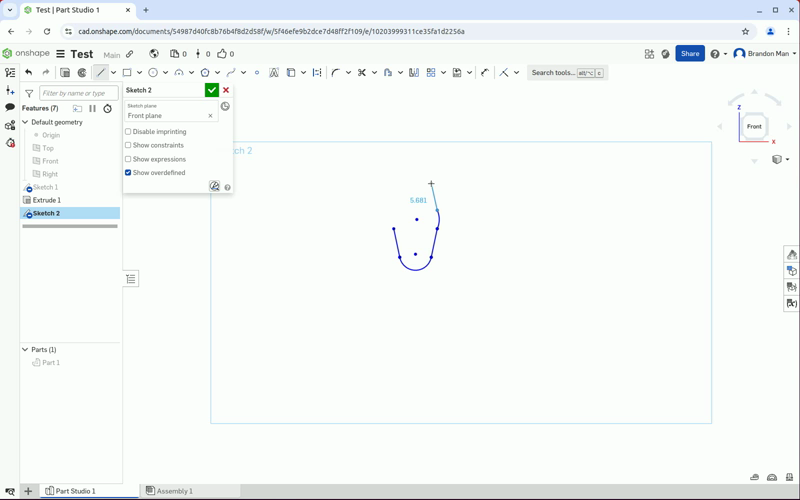
click(431, 183)
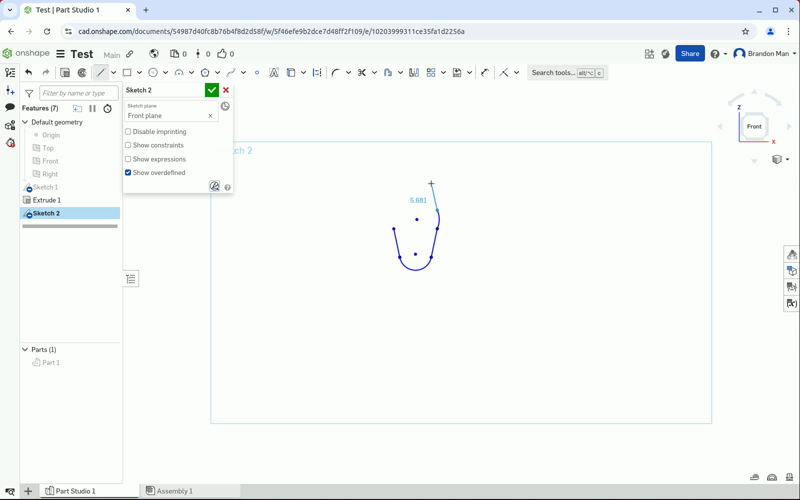
key_up(shift)
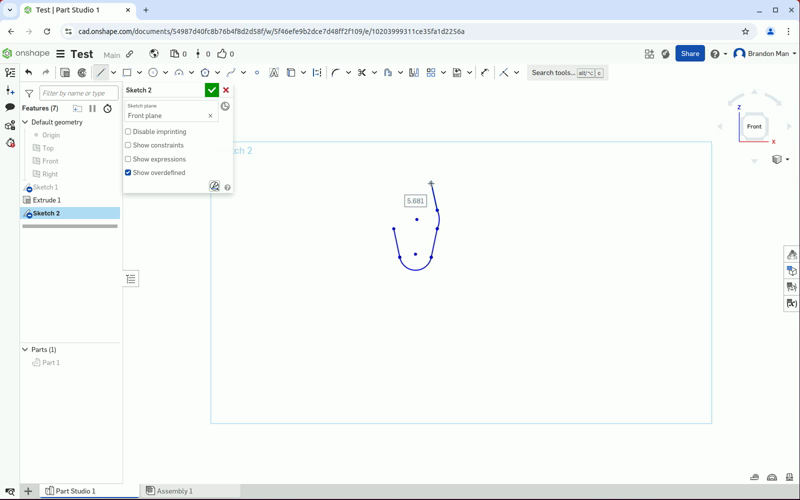
key(esc)
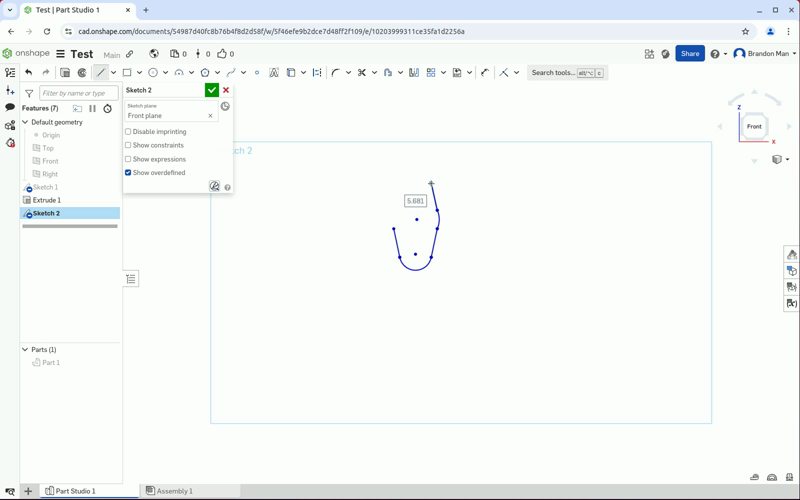
key(a)
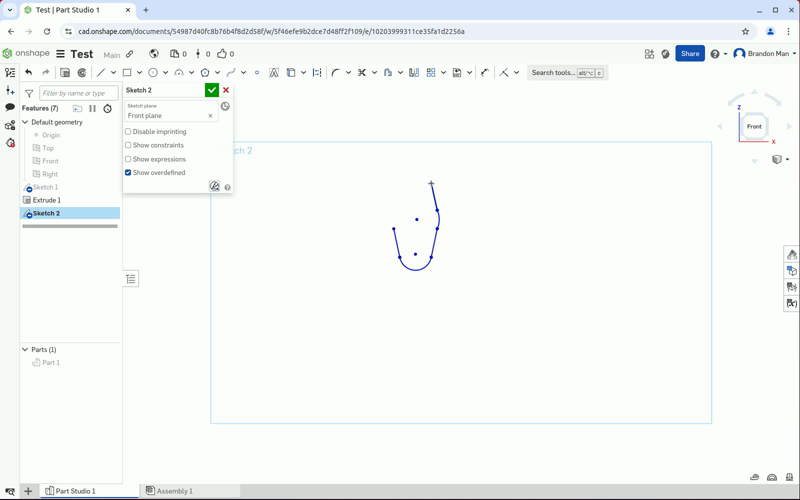
mouse_move(431, 183)
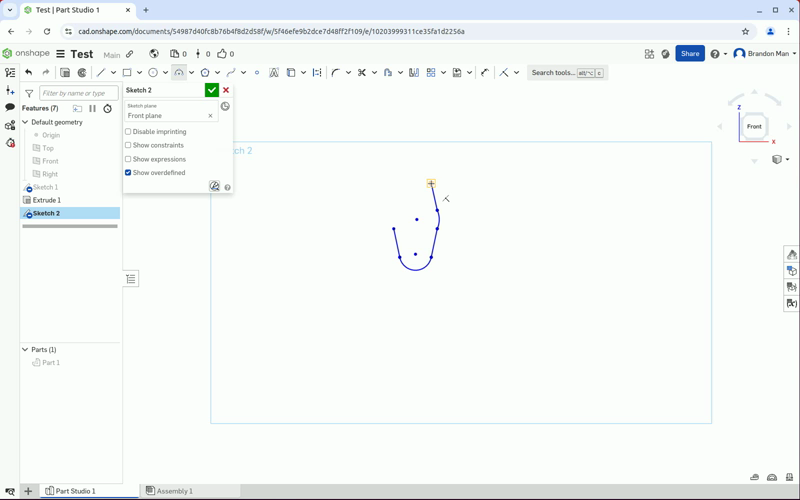
click(431, 183)
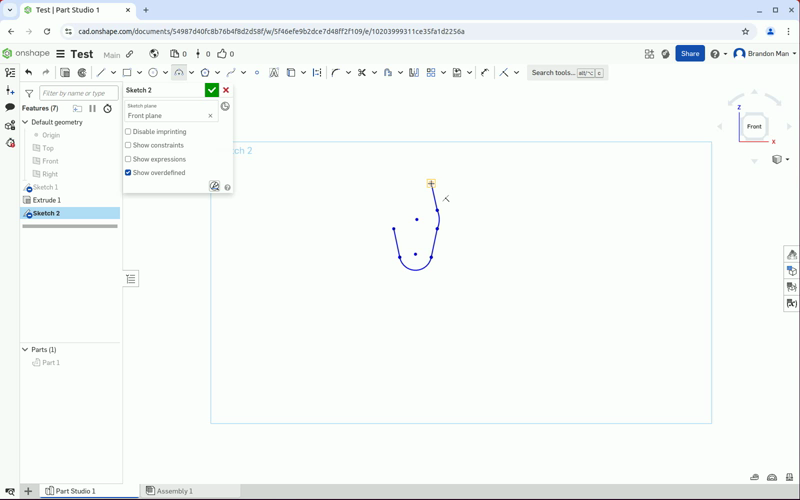
key_down(shift)
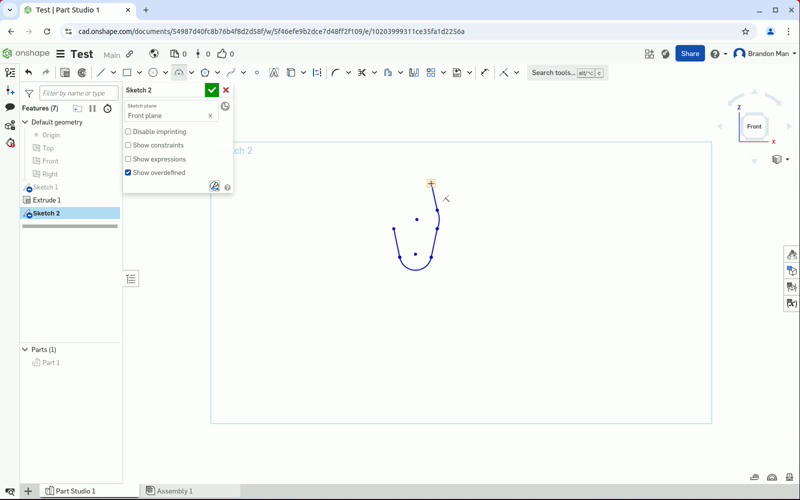
mouse_move(399, 183)
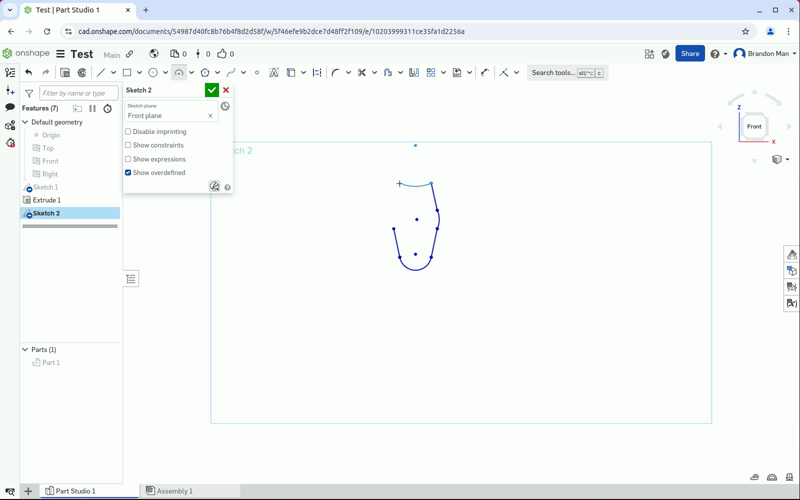
click(399, 183)
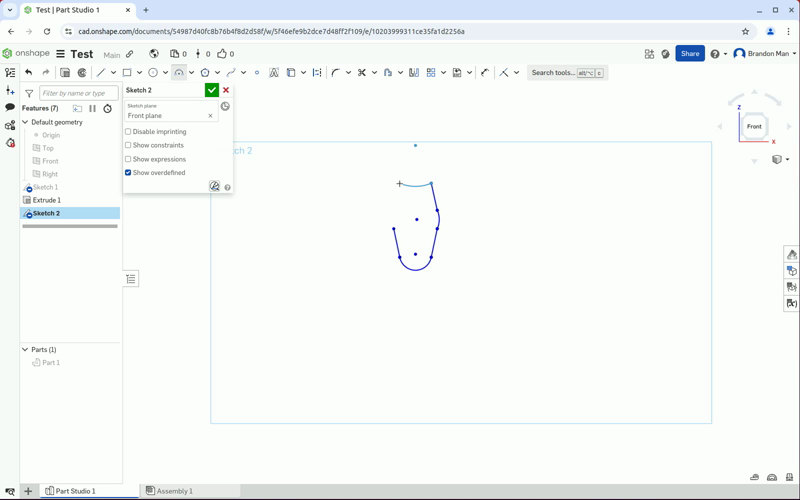
mouse_move(415, 170)
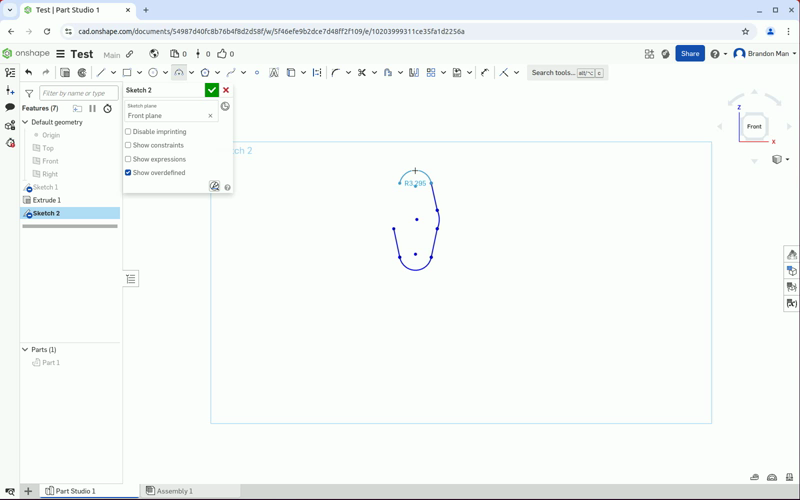
click(415, 170)
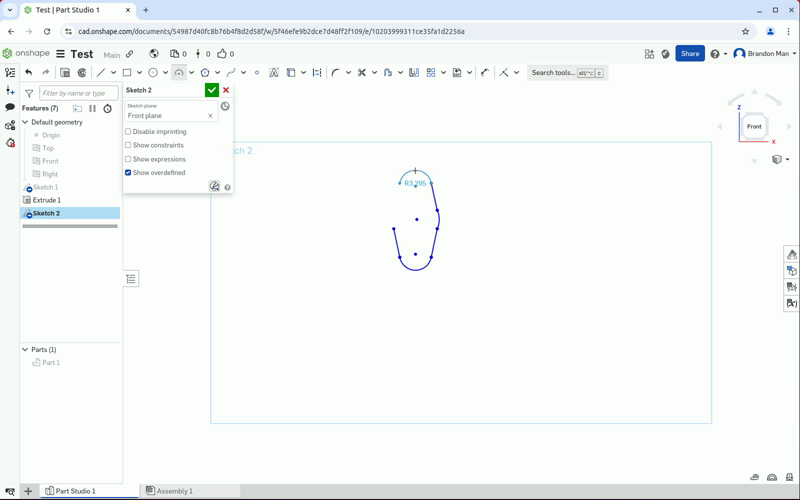
key_up(shift)
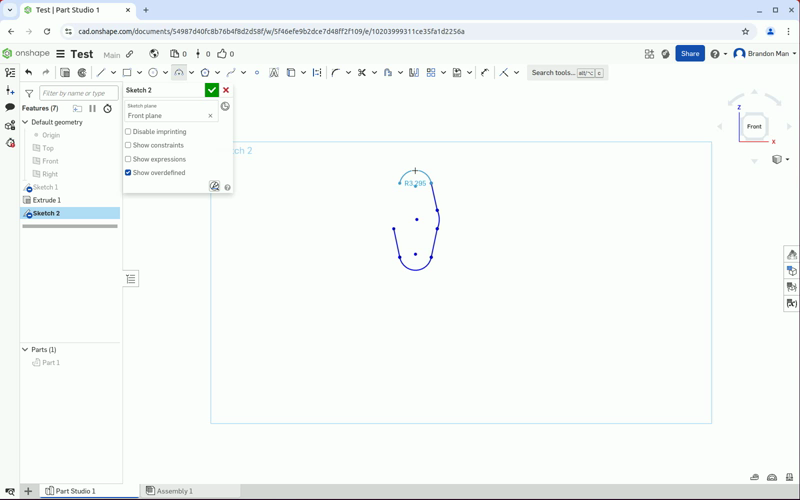
key(esc)
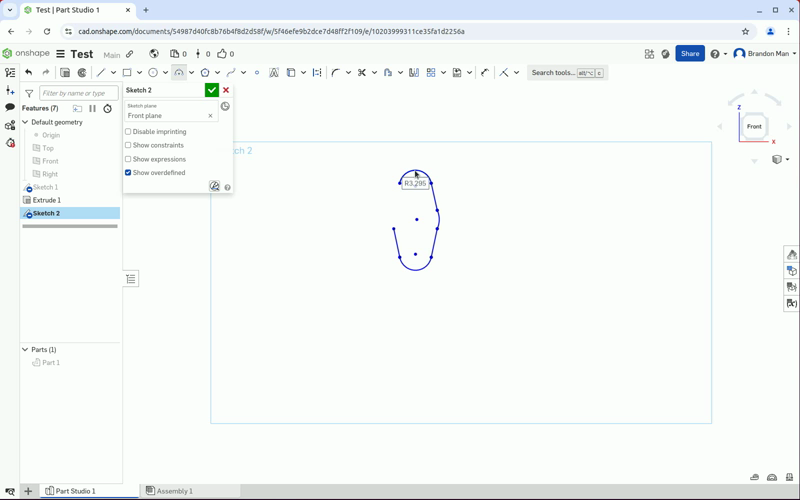
key(l)
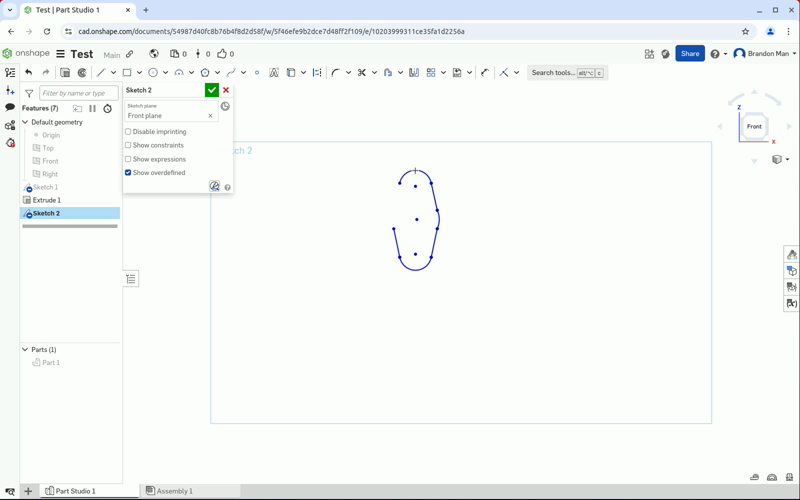
mouse_move(399, 183)
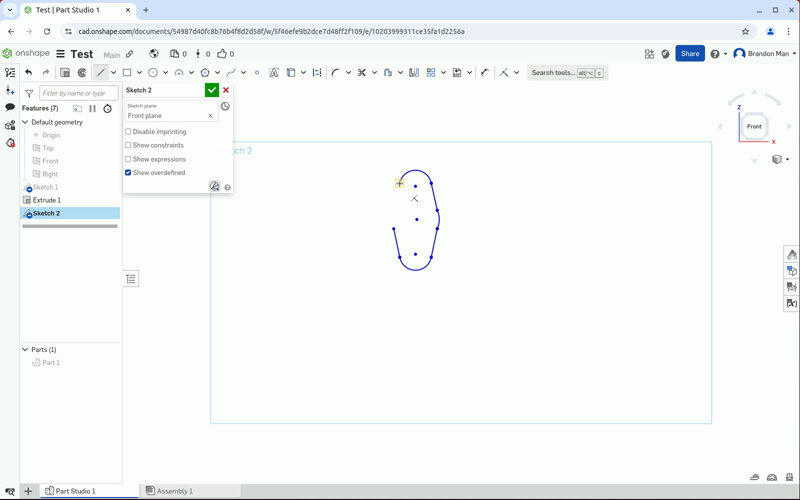
click(399, 183)
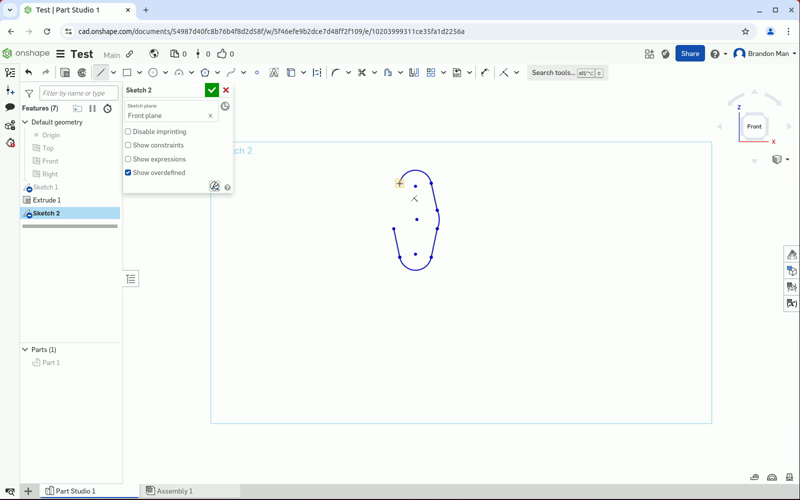
key_down(shift)
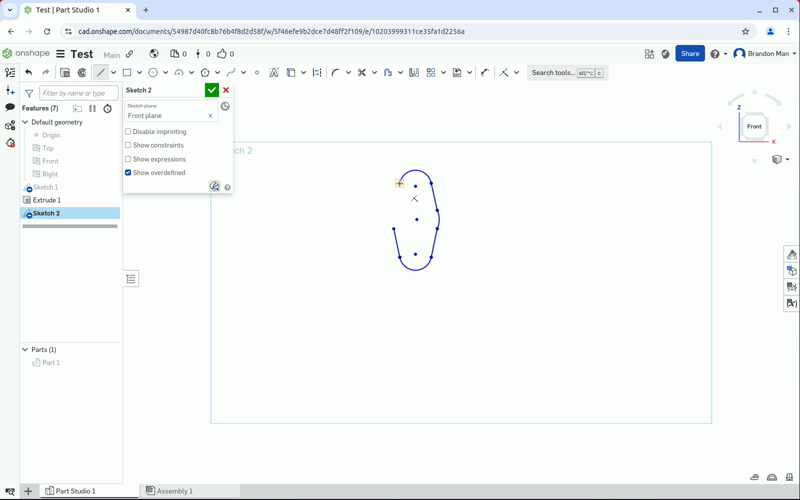
mouse_move(429, 183)
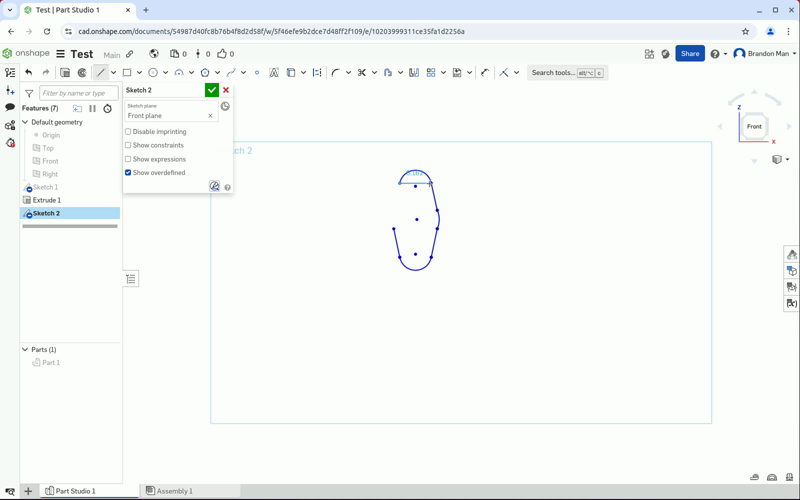
mouse_move(393, 210)
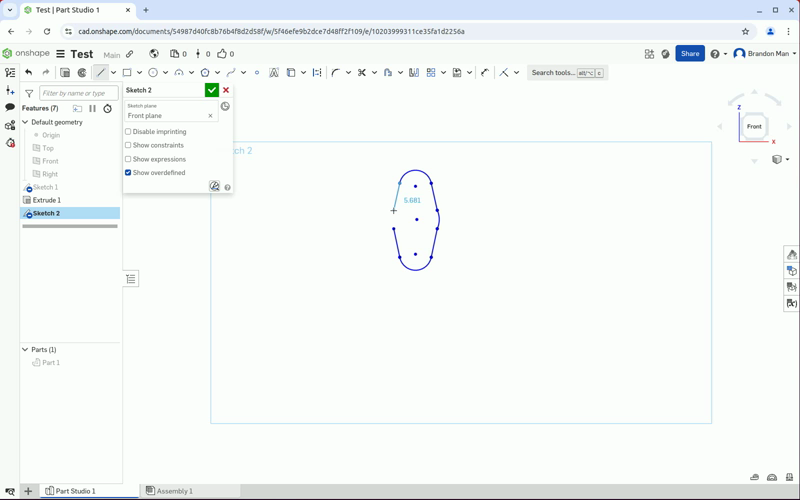
click(393, 210)
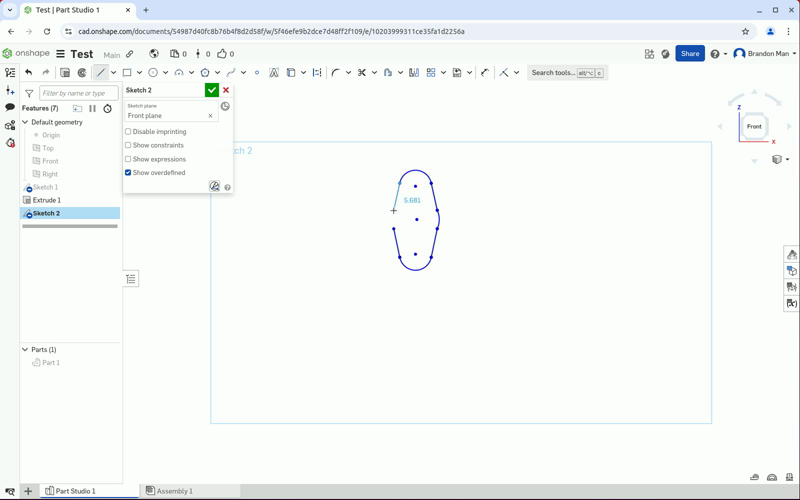
key_up(shift)
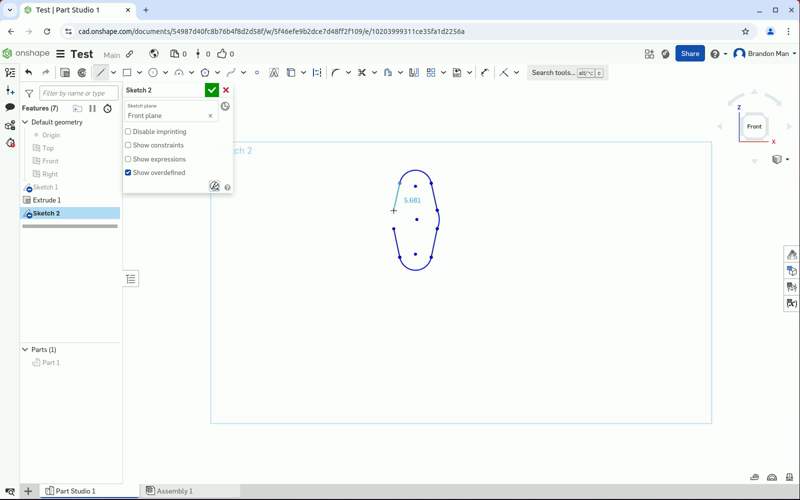
key(esc)
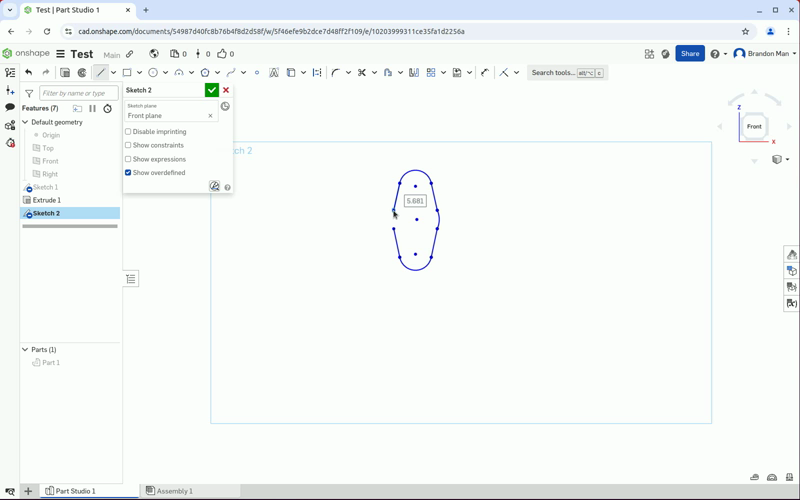
key(a)
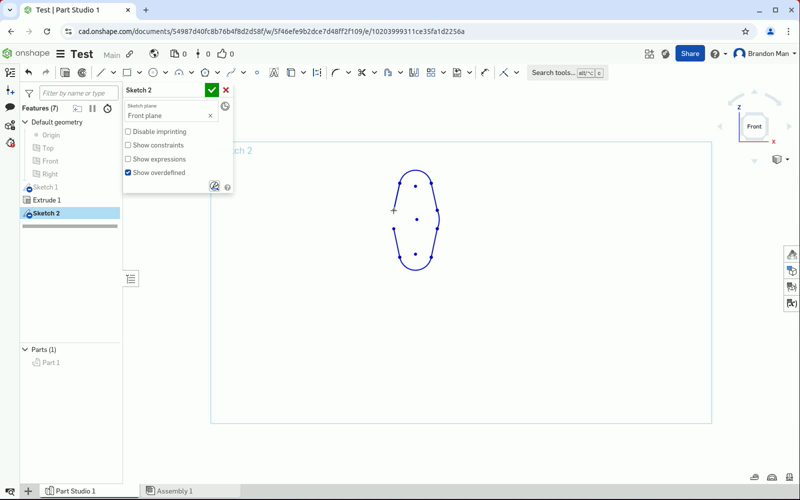
mouse_move(393, 210)
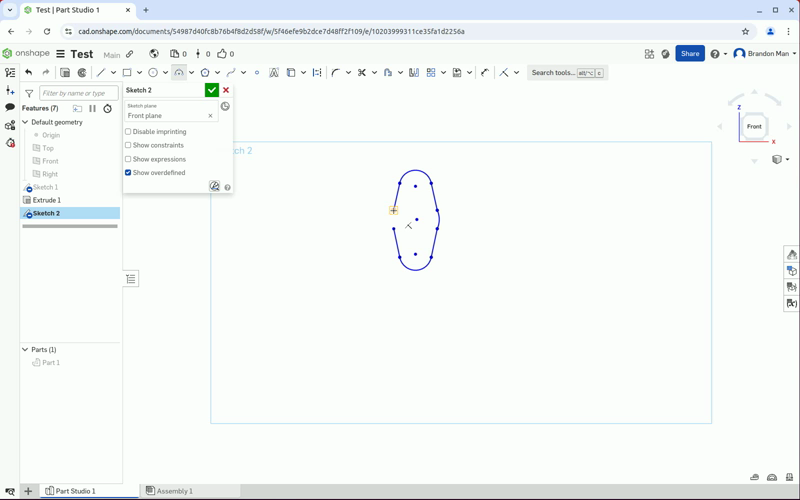
click(393, 210)
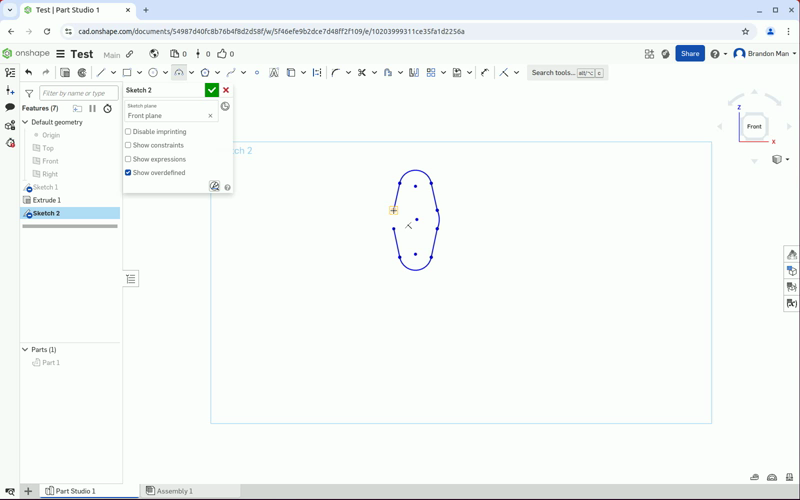
mouse_move(393, 228)
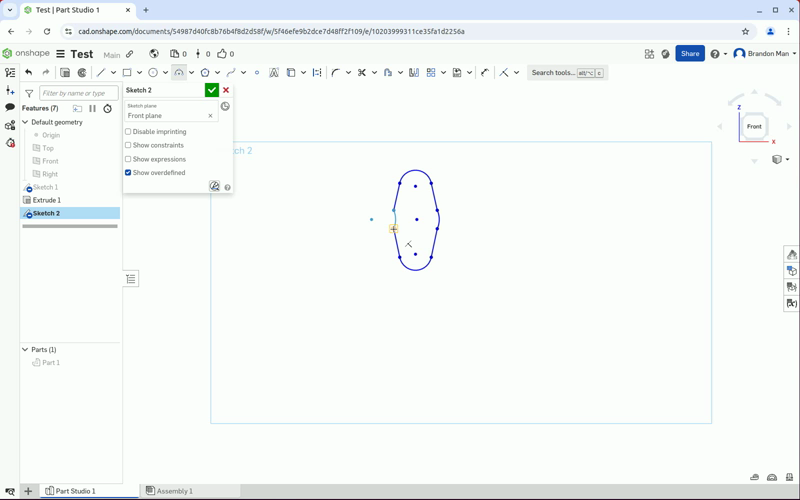
click(393, 228)
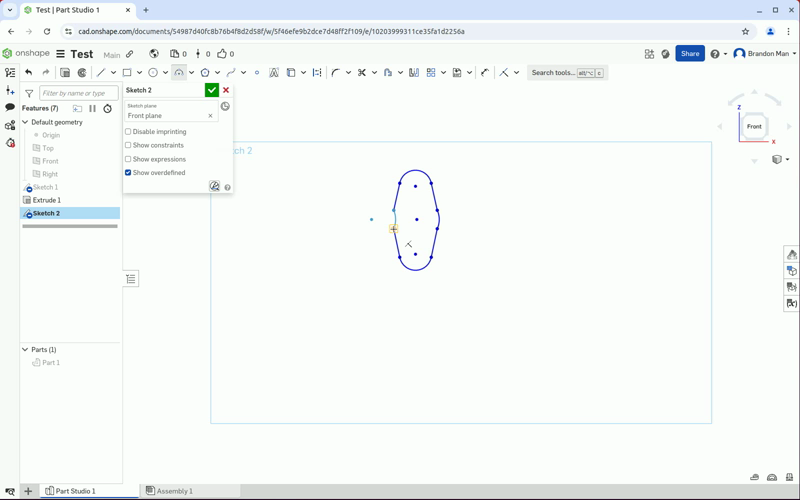
key_down(shift)
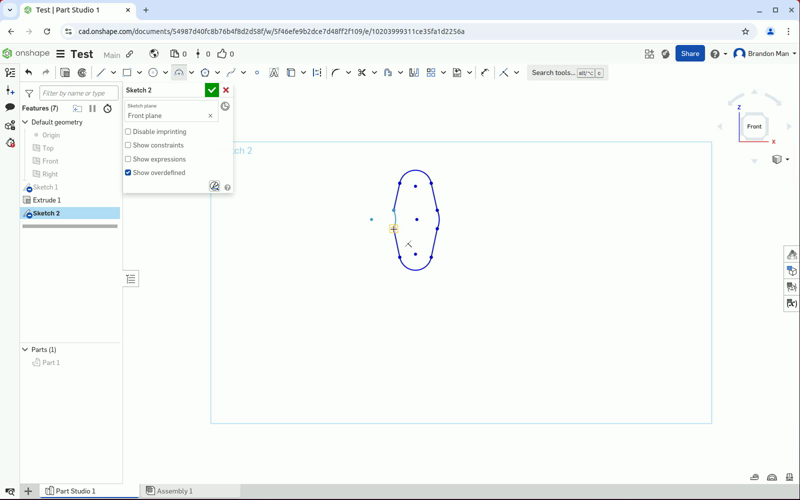
mouse_move(392, 219)
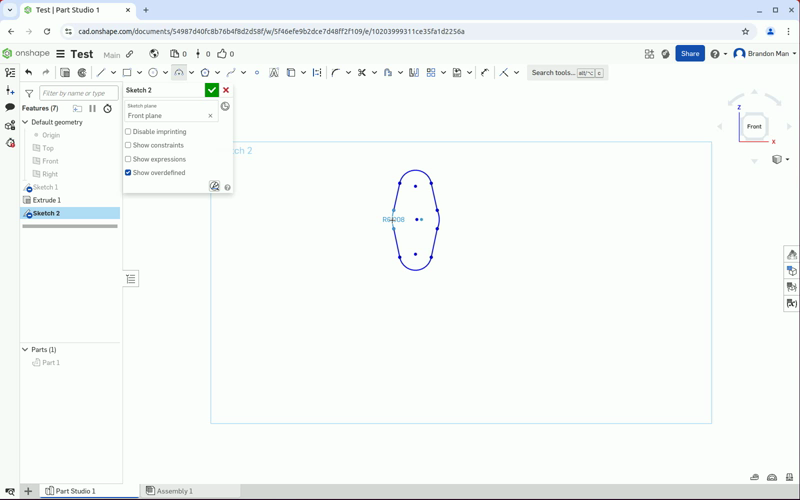
click(392, 219)
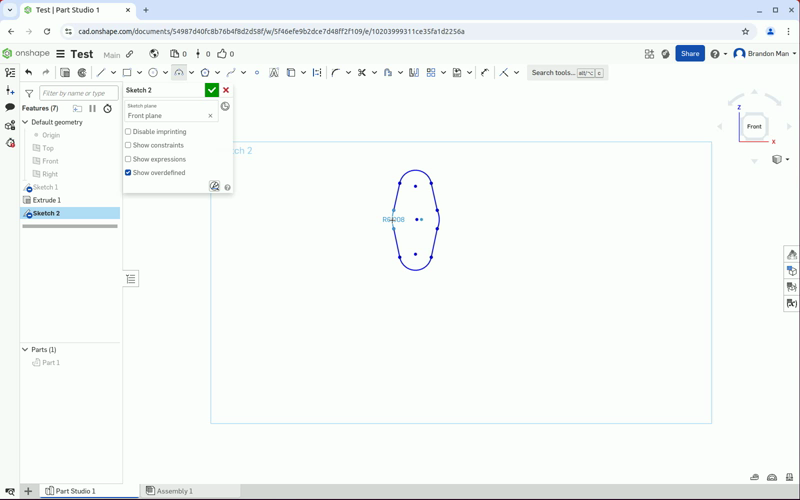
key_up(shift)
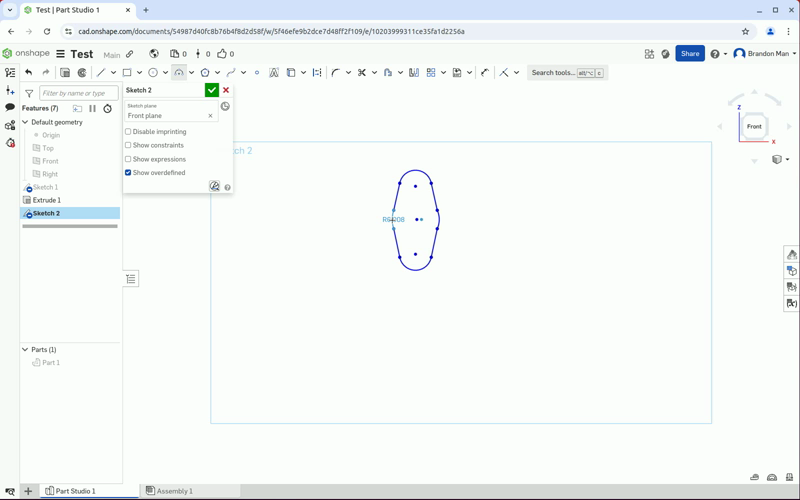
key(esc)
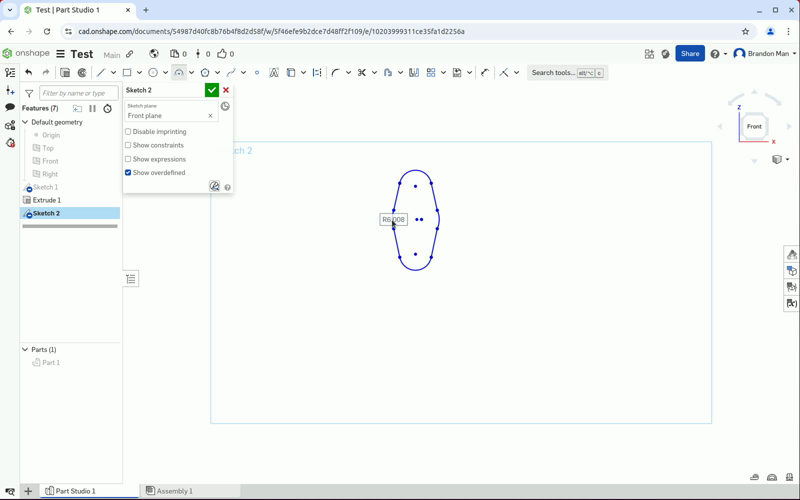
key(c)
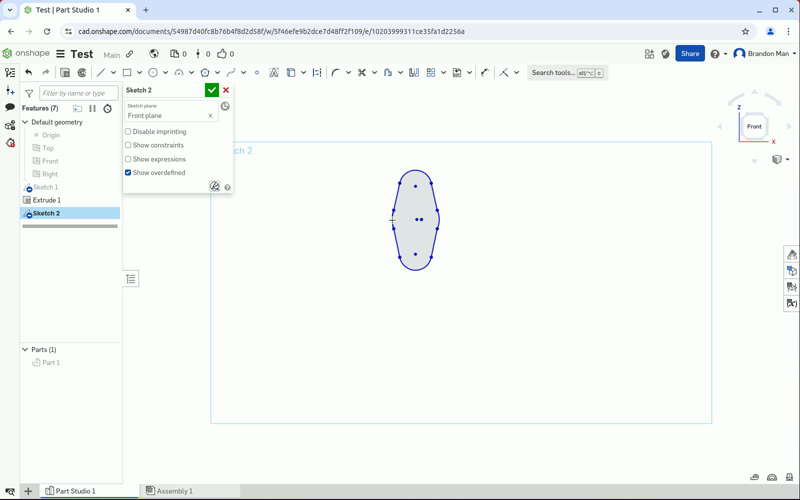
key_down(shift)
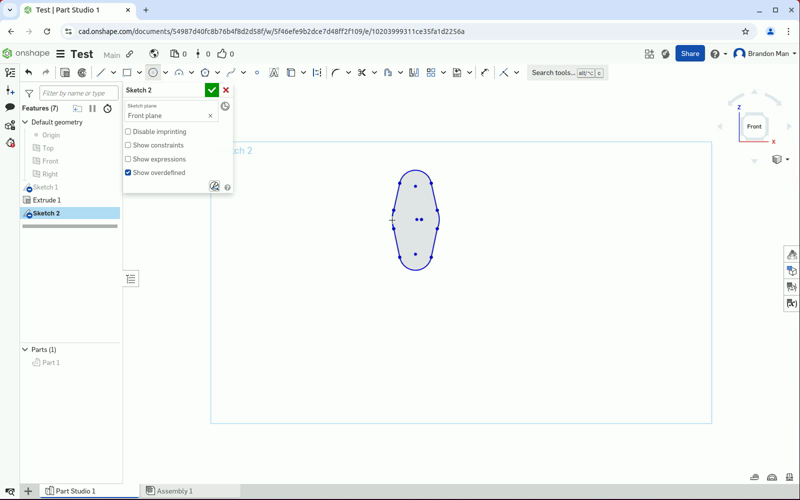
mouse_move(415, 219)
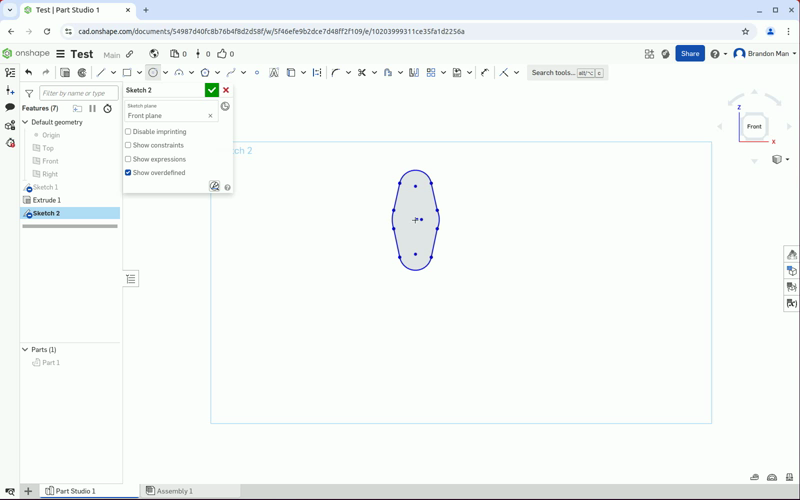
scroll(6)
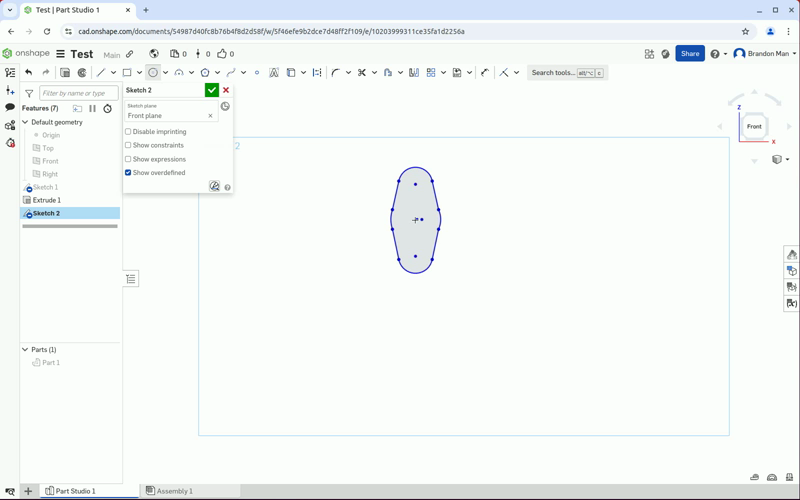
scroll(6)
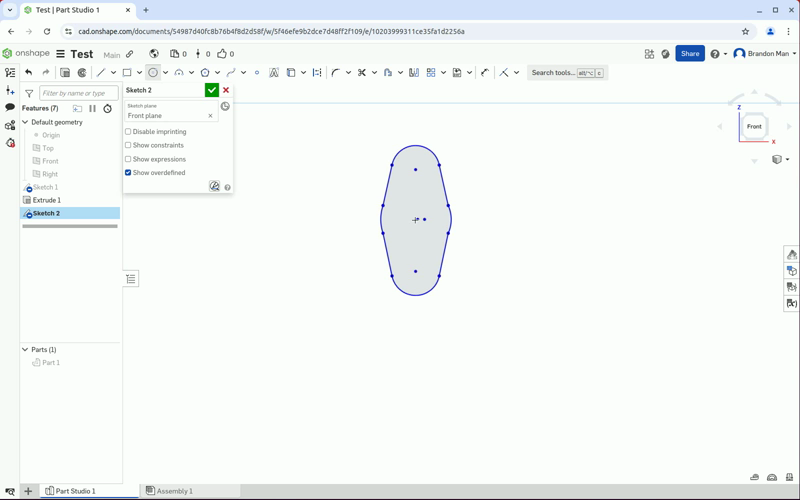
scroll(6)
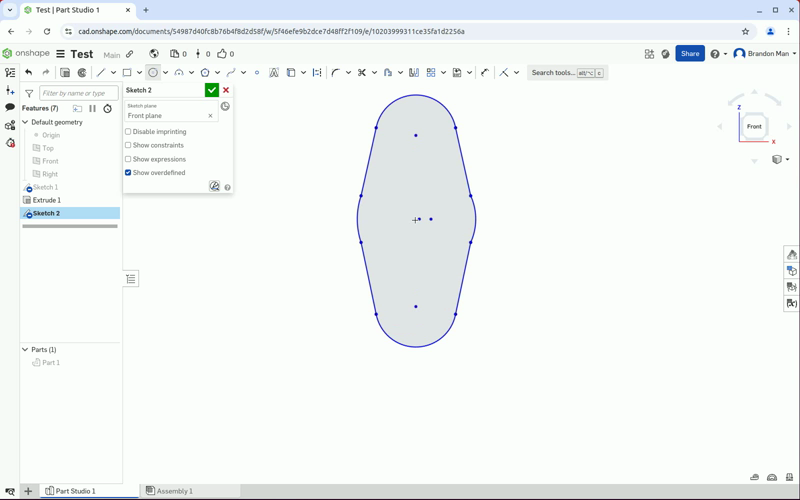
scroll(6)
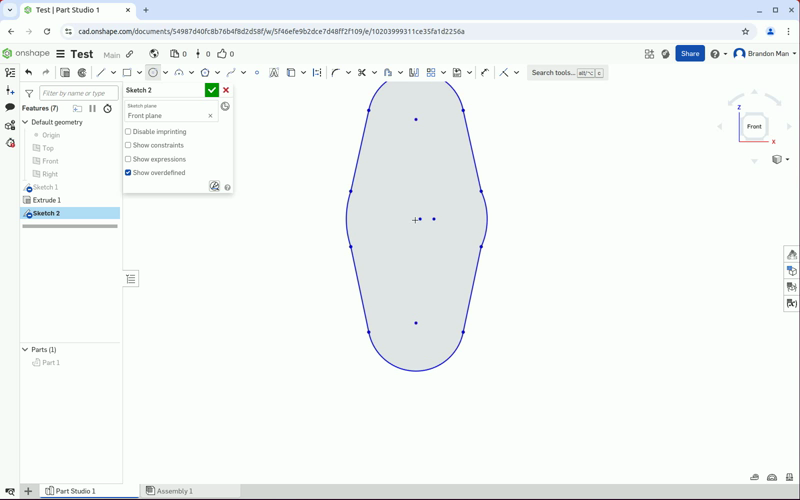
scroll(6)
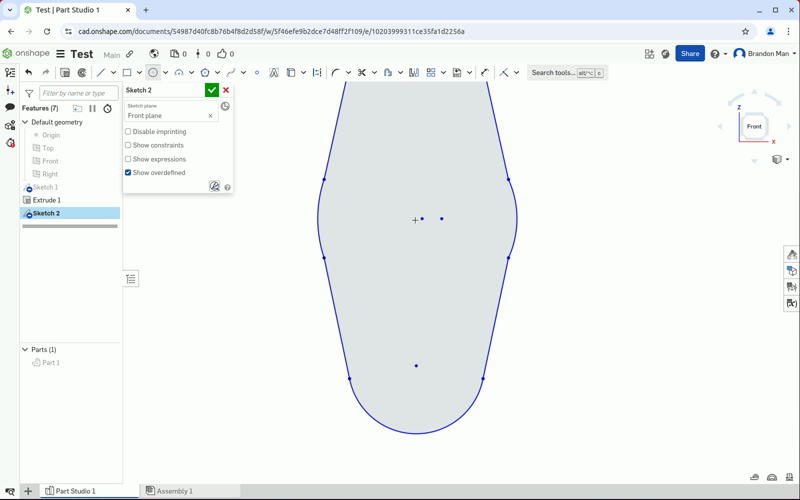
scroll(6)
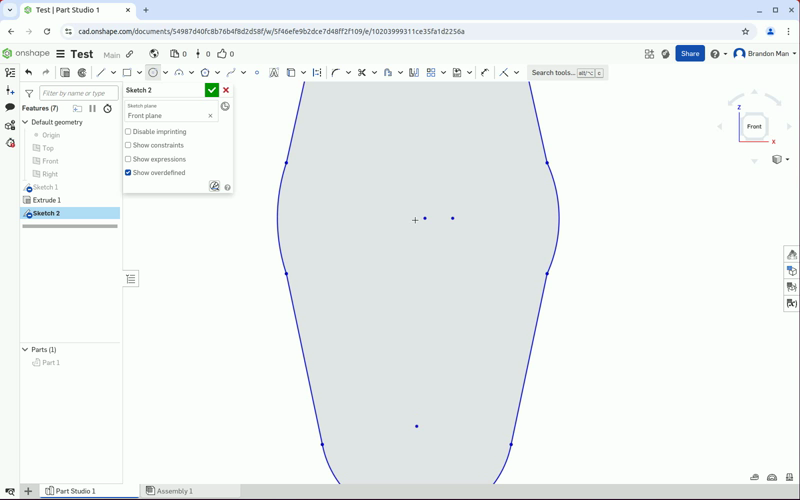
scroll(6)
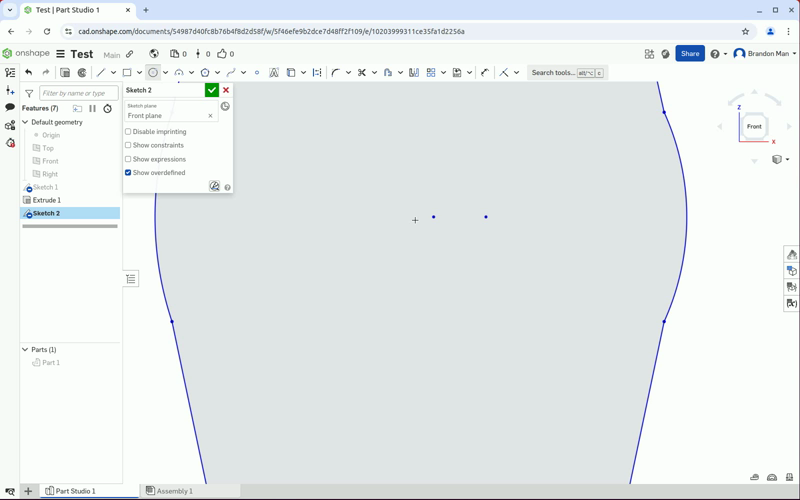
click(415, 219)
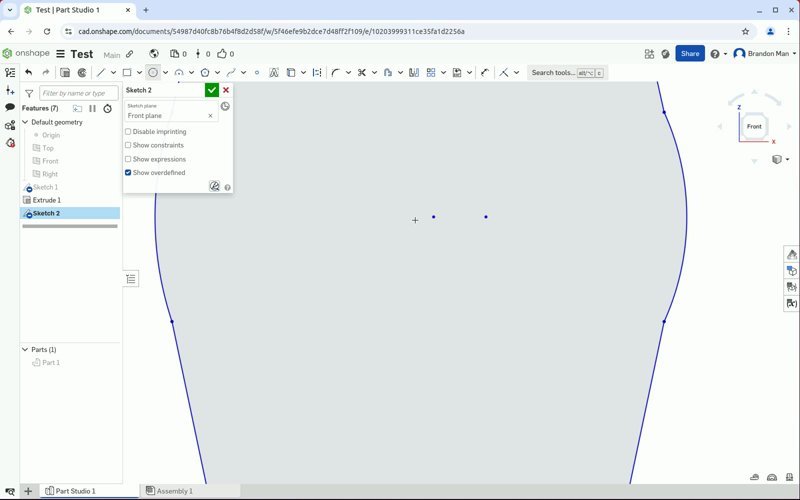
scroll(-6)
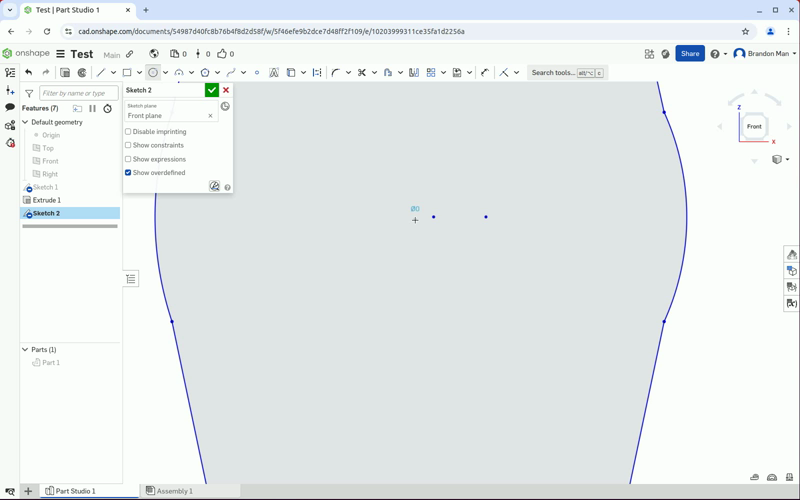
scroll(-6)
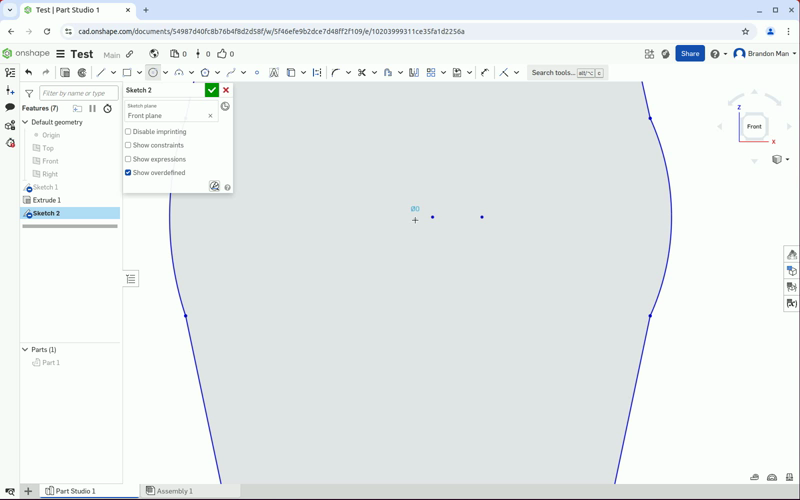
scroll(-6)
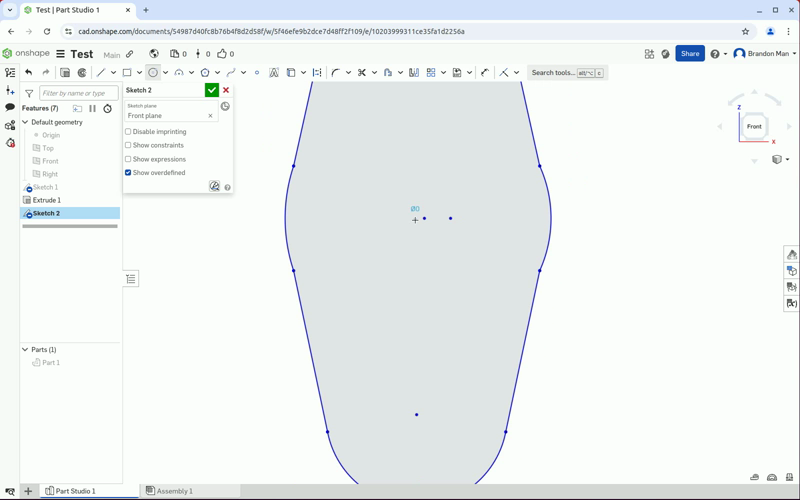
scroll(-6)
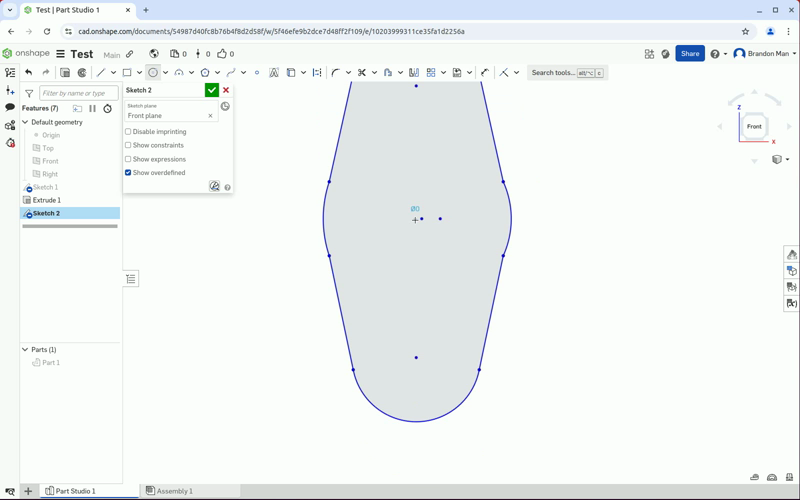
scroll(-6)
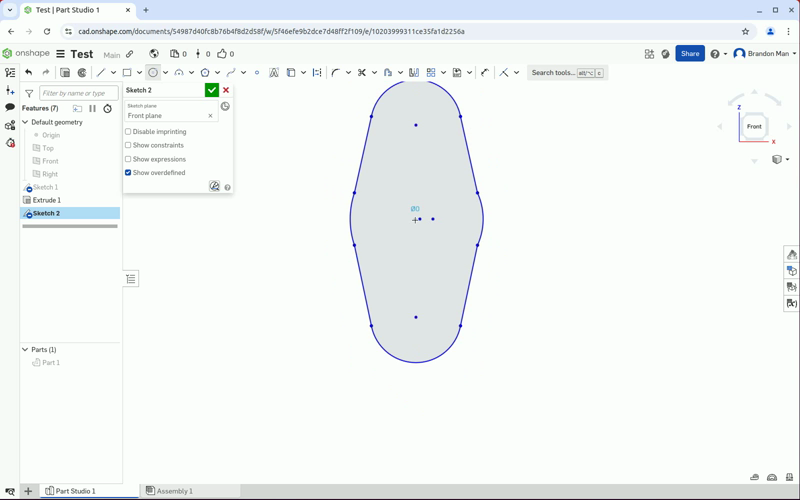
scroll(-6)
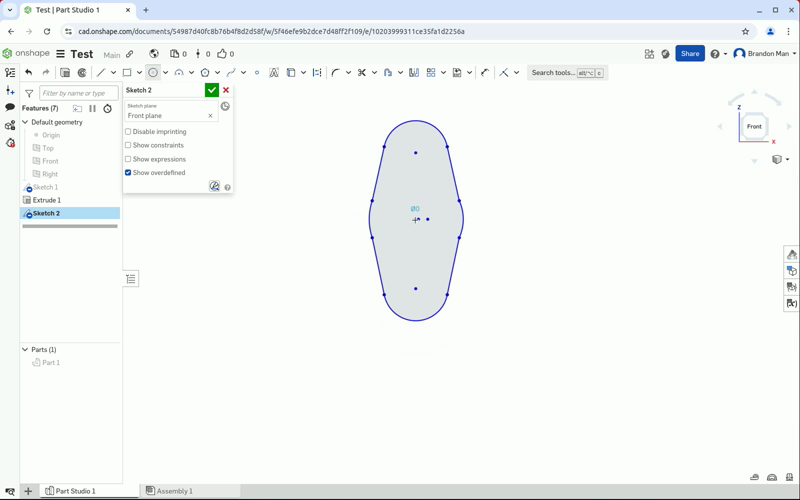
scroll(-6)
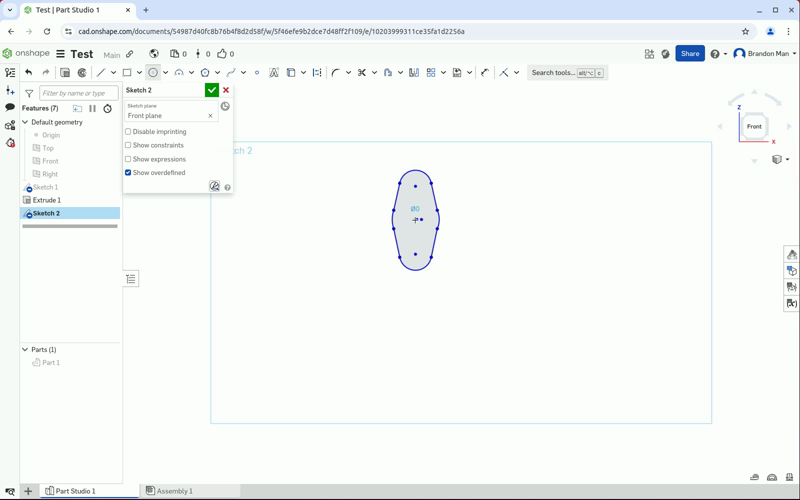
key_up(shift)
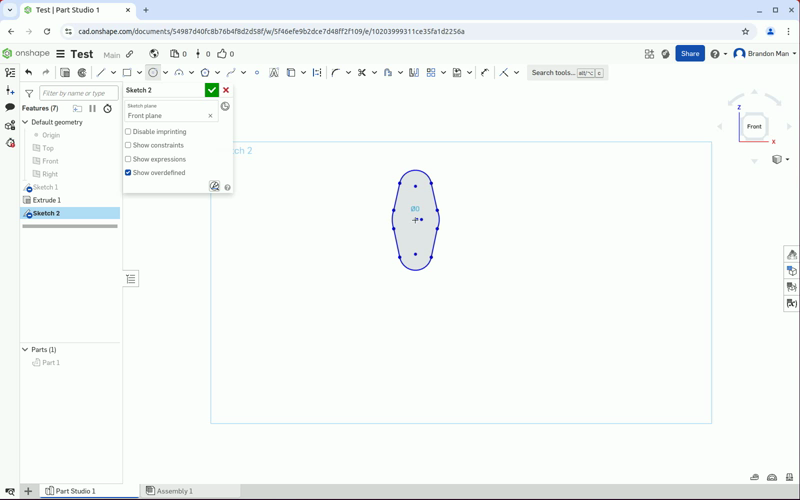
mouse_move(431, 219)
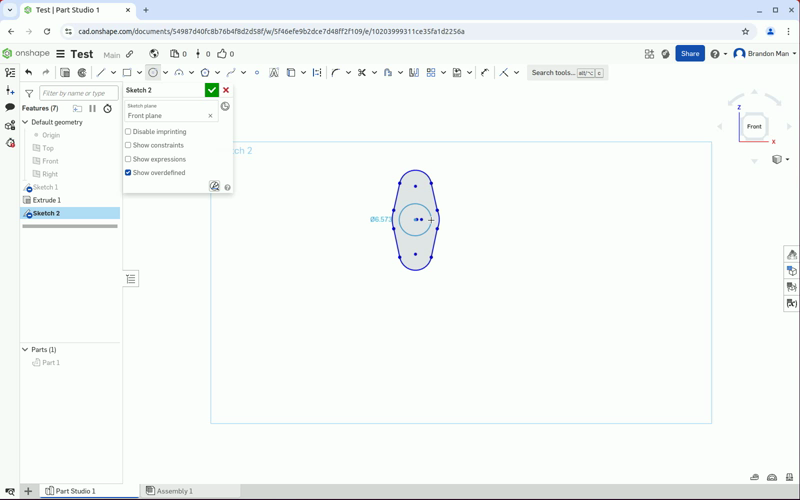
click(431, 219)
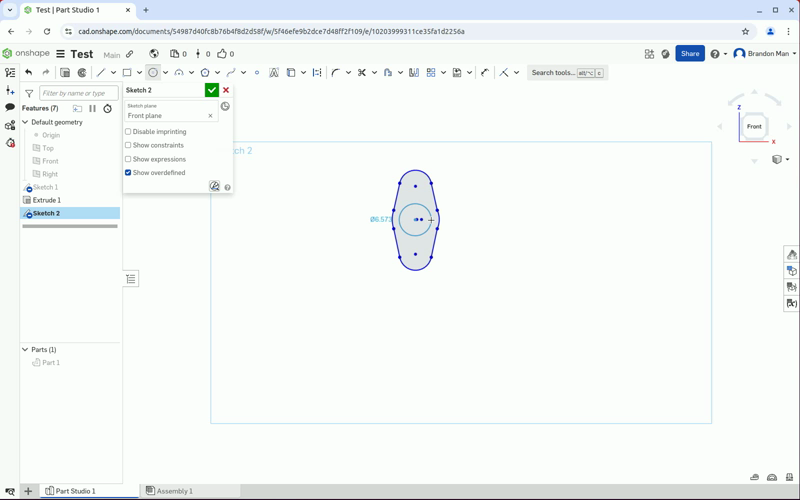
key(esc)
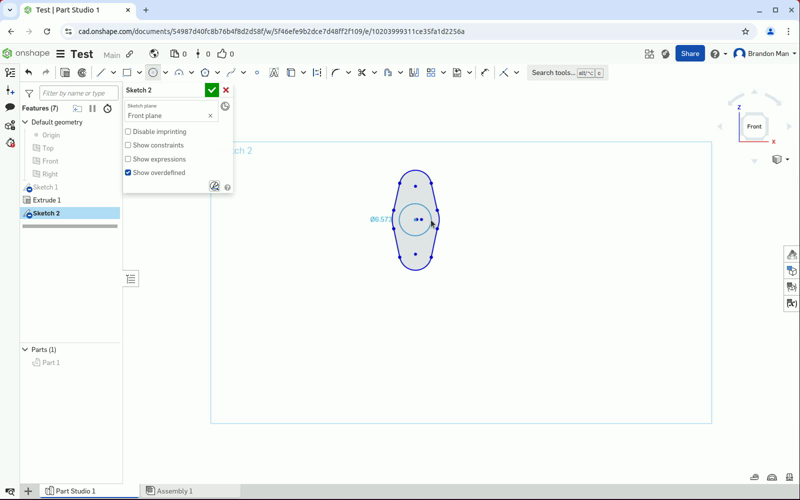
key(c)
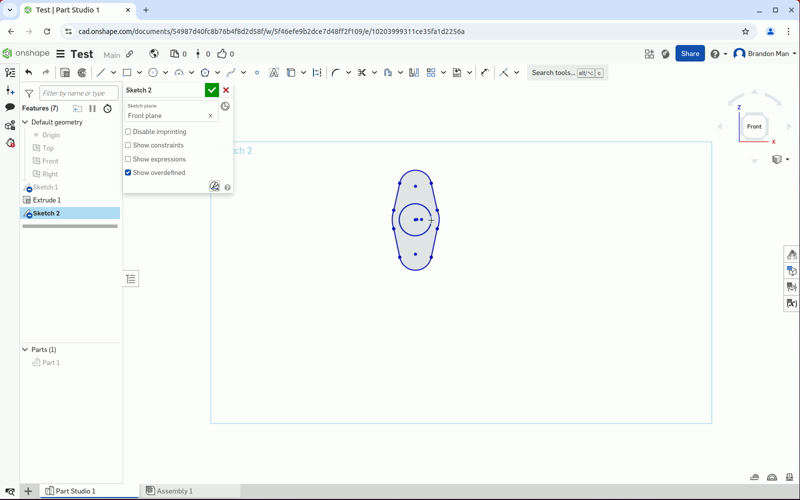
key_down(shift)
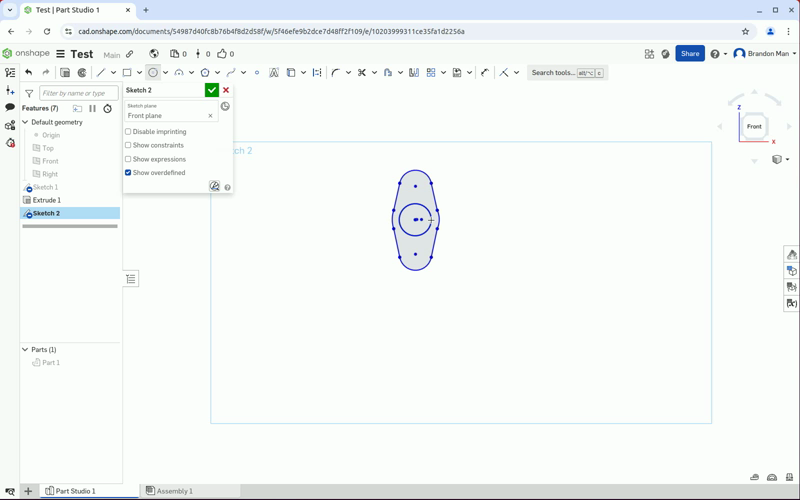
mouse_move(415, 254)
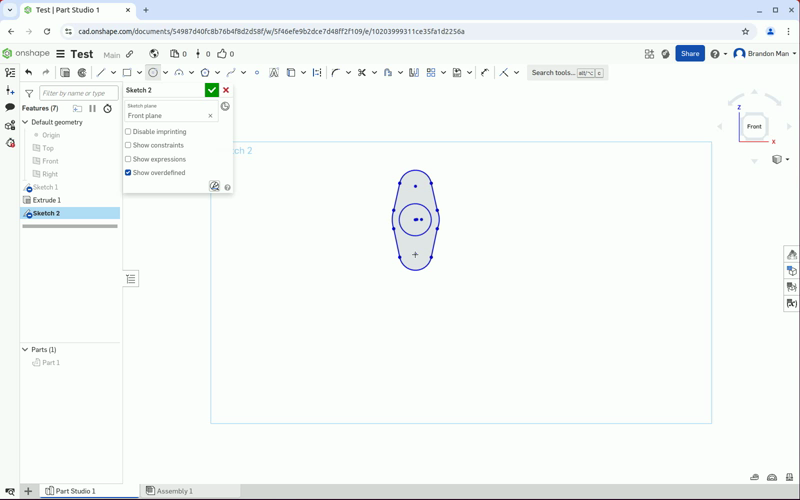
click(415, 254)
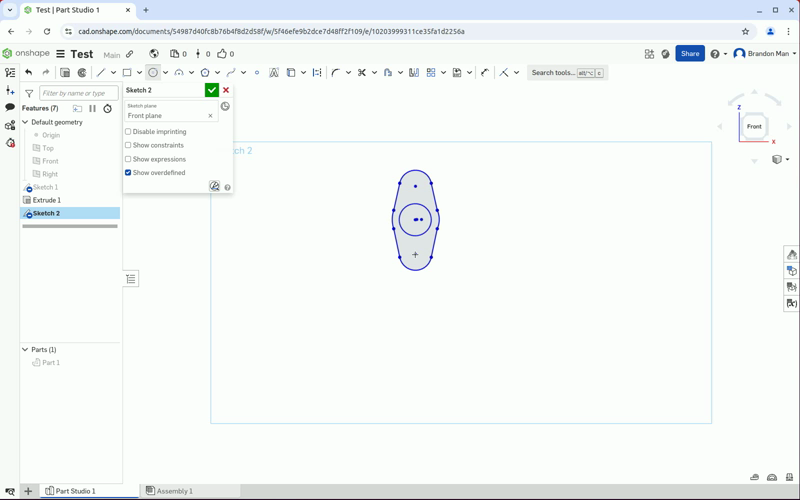
key_up(shift)
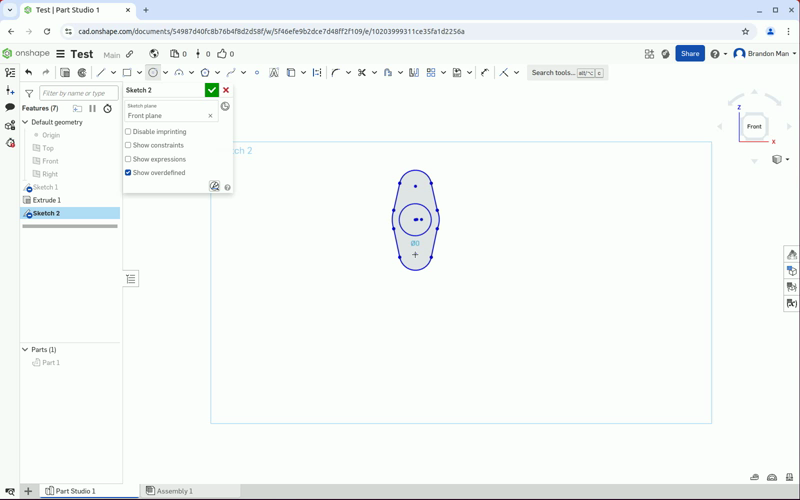
mouse_move(425, 254)
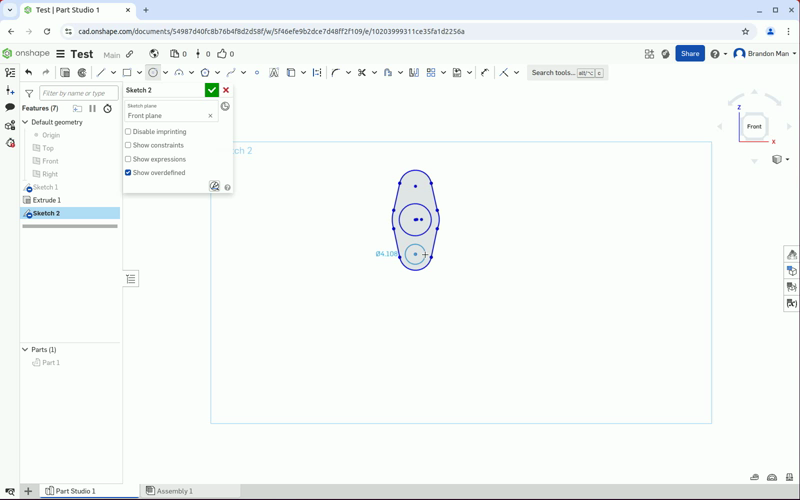
click(425, 254)
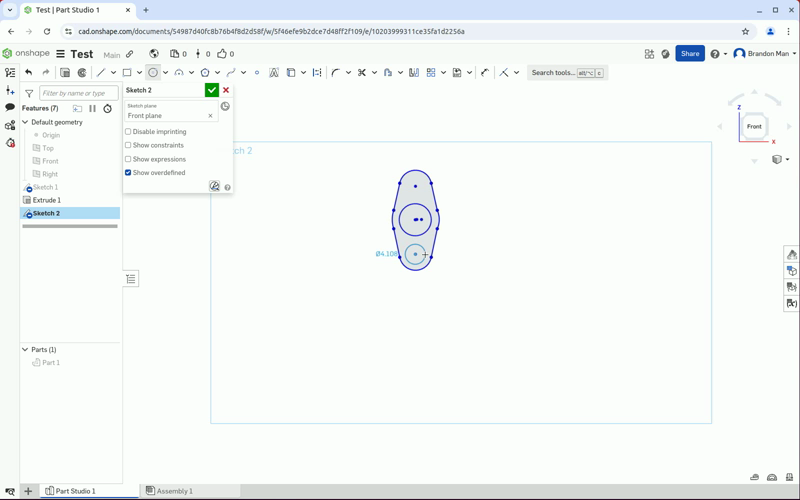
key(esc)
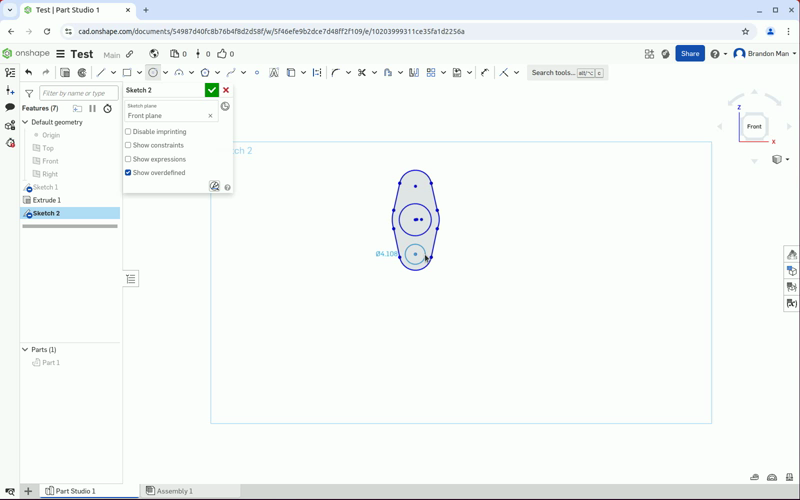
key(c)
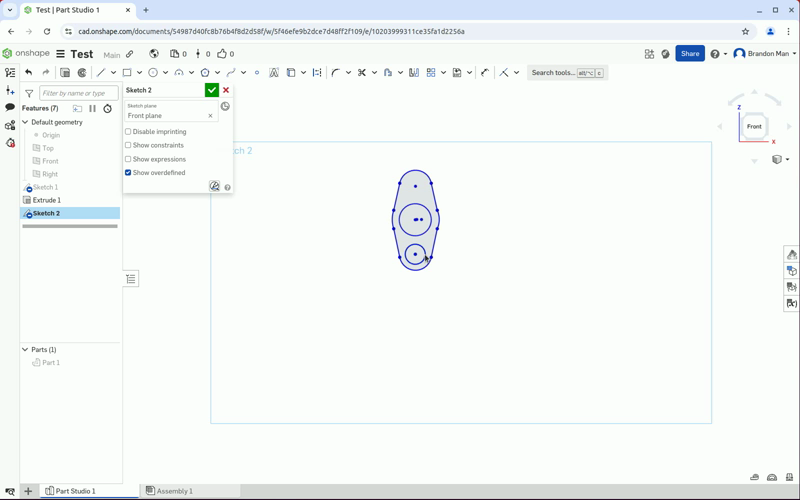
key_down(shift)
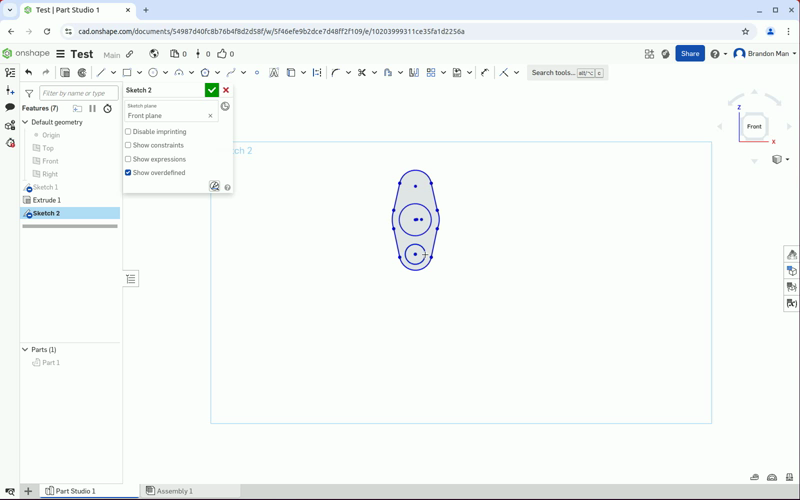
mouse_move(415, 186)
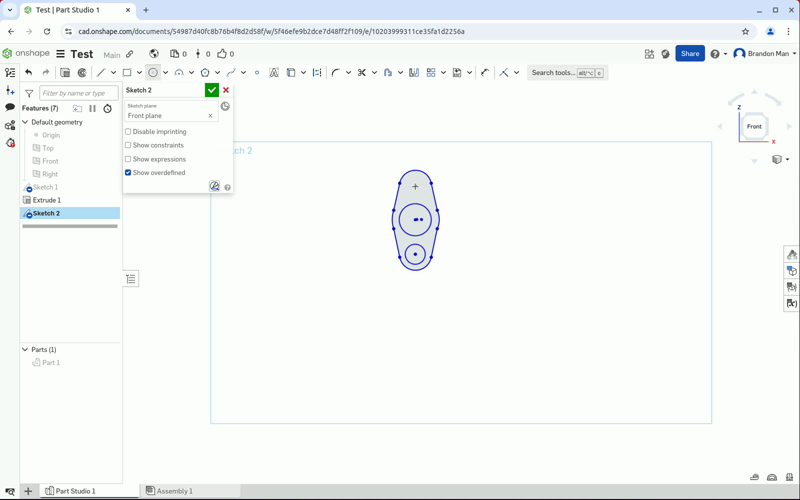
click(415, 186)
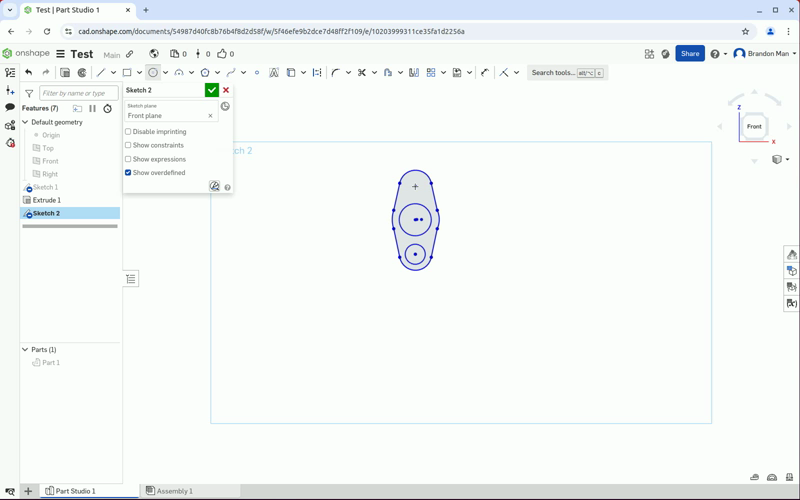
key_up(shift)
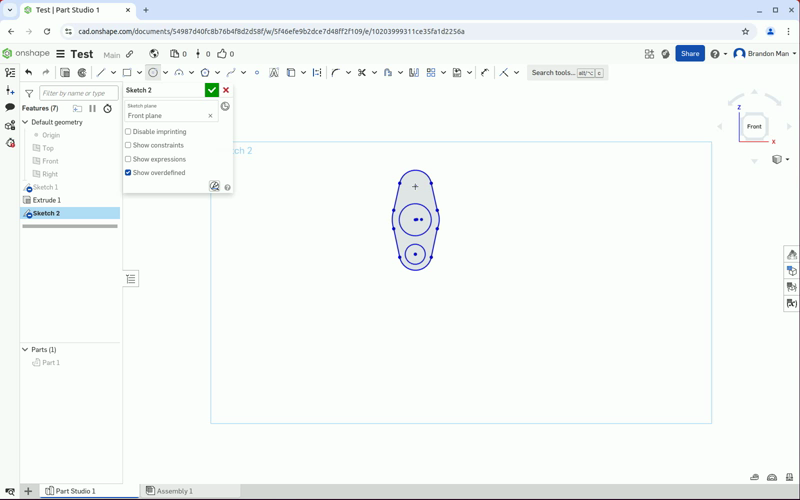
mouse_move(425, 186)
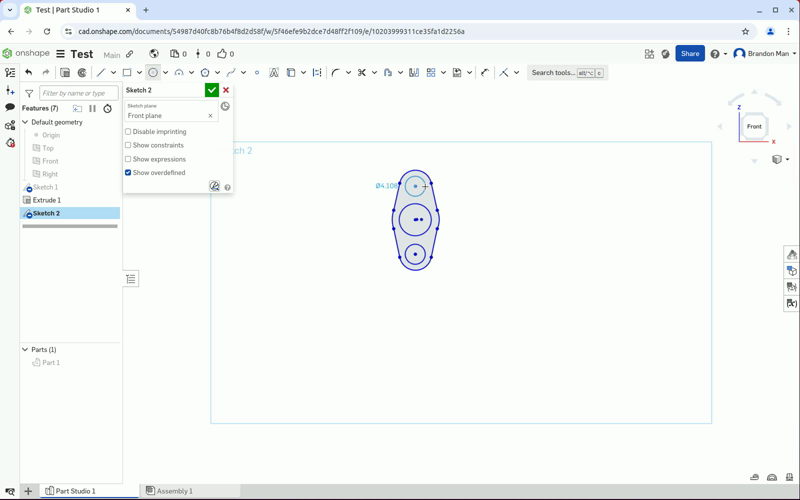
click(425, 186)
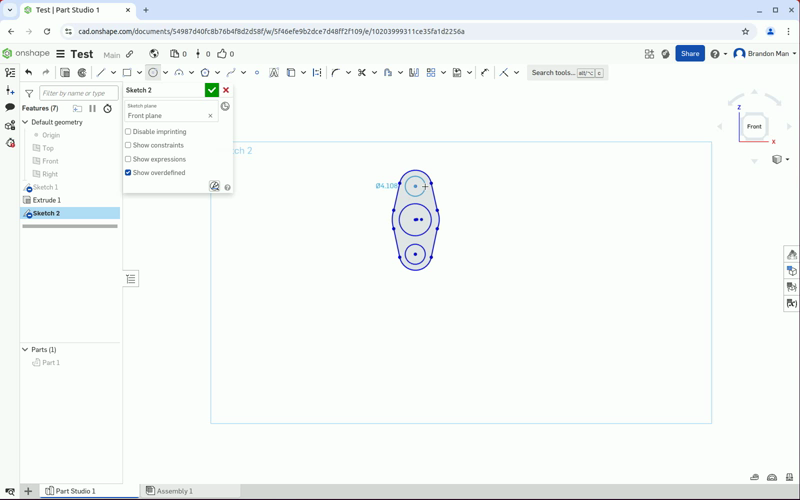
key(esc)
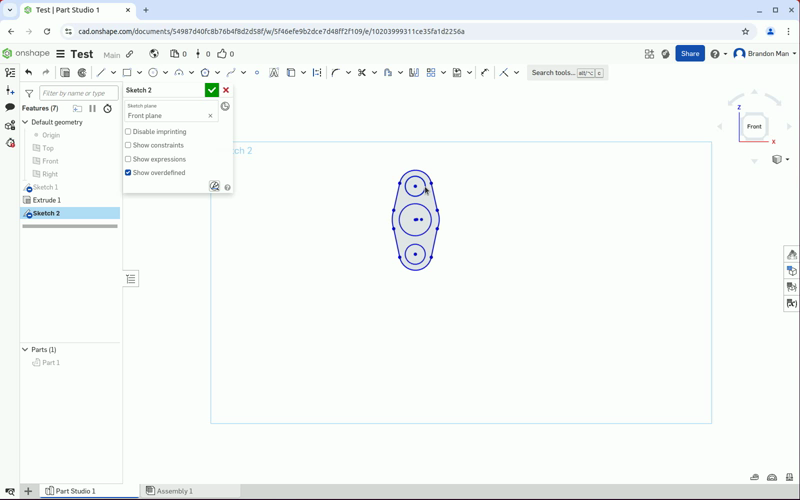
mouse_move(403, 206)
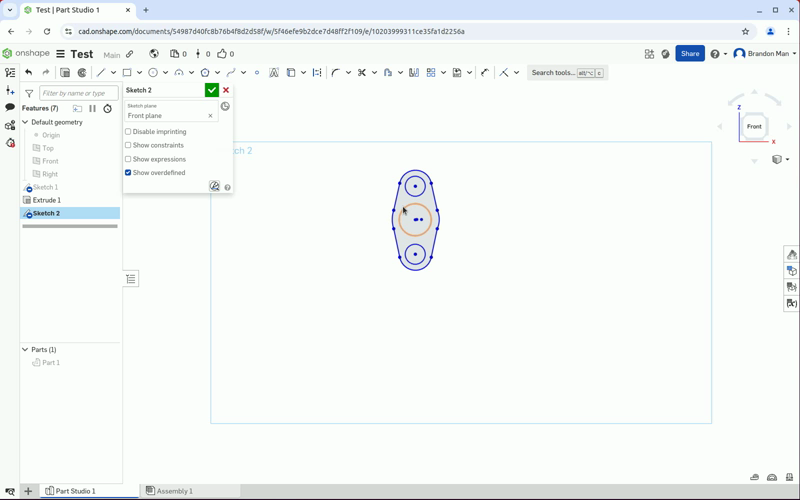
click(403, 206)
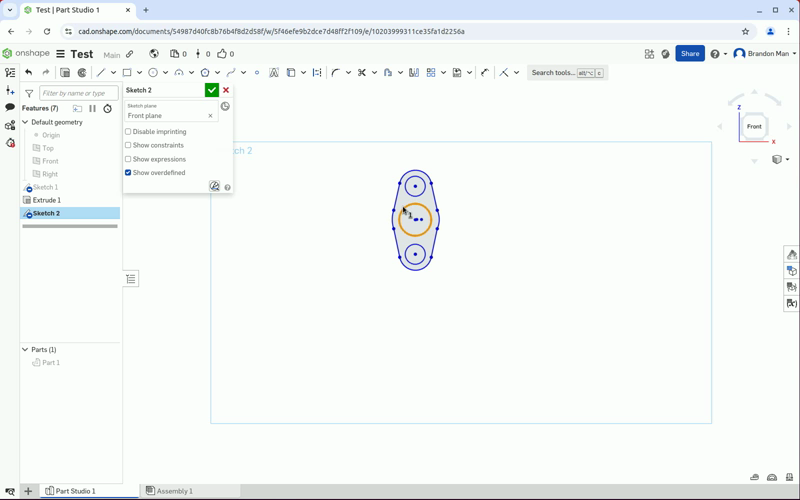
mouse_move(73, 352)
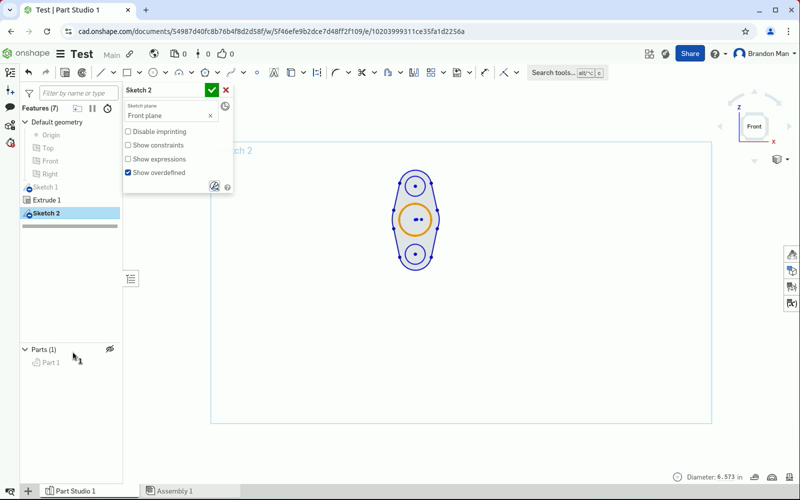
key(shift+y)
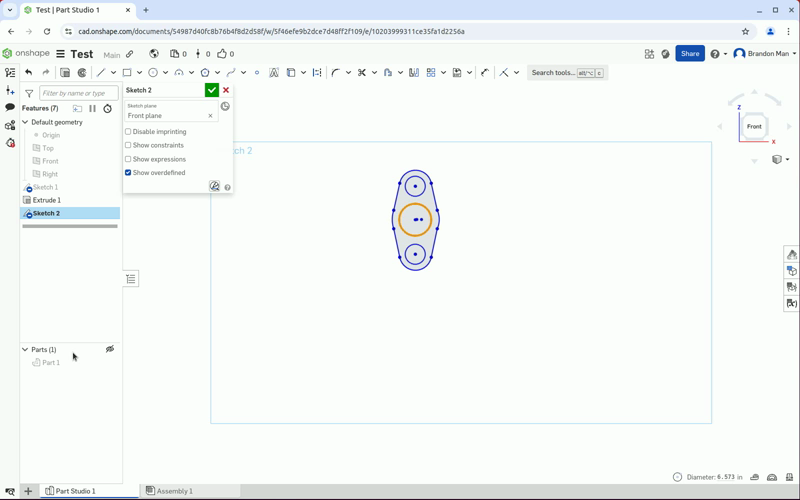
key(shift+e)
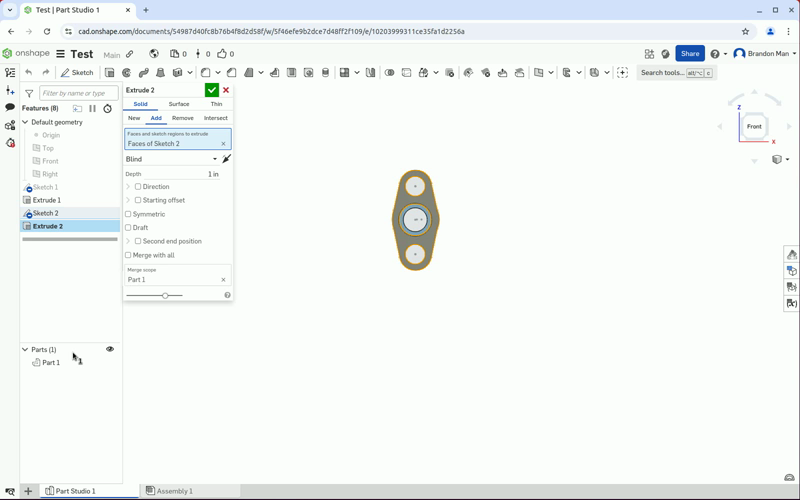
mouse_move(143, 106)
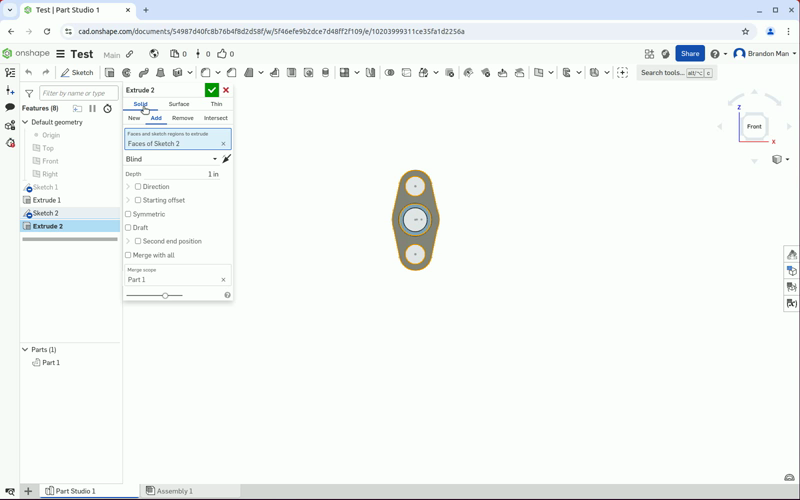
click(143, 106)
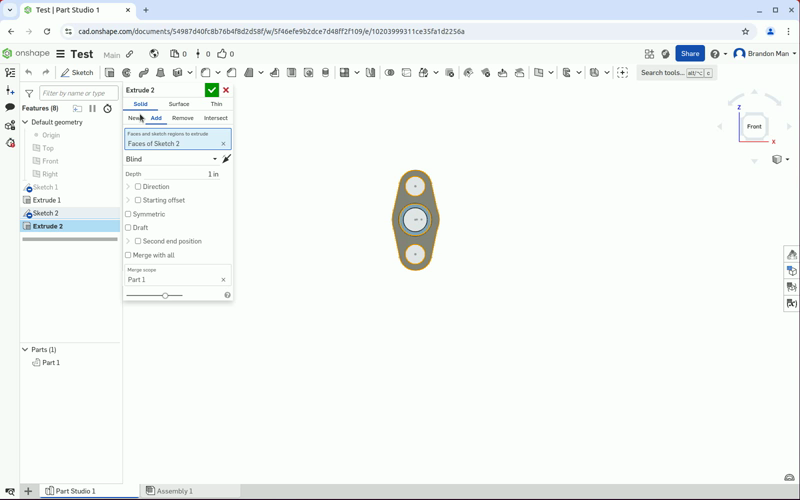
mouse_move(137, 120)
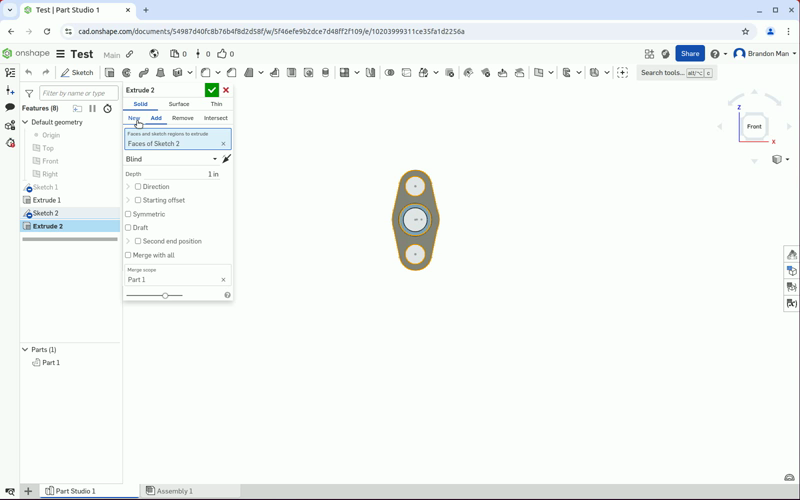
click(137, 120)
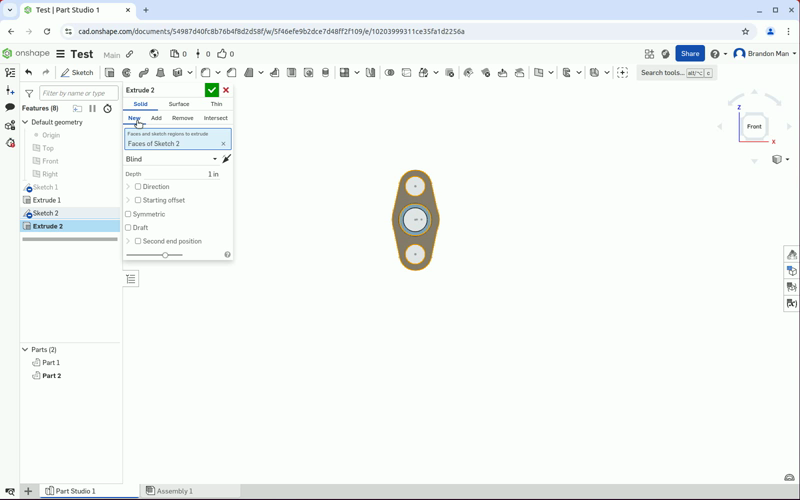
key(tab, 4)
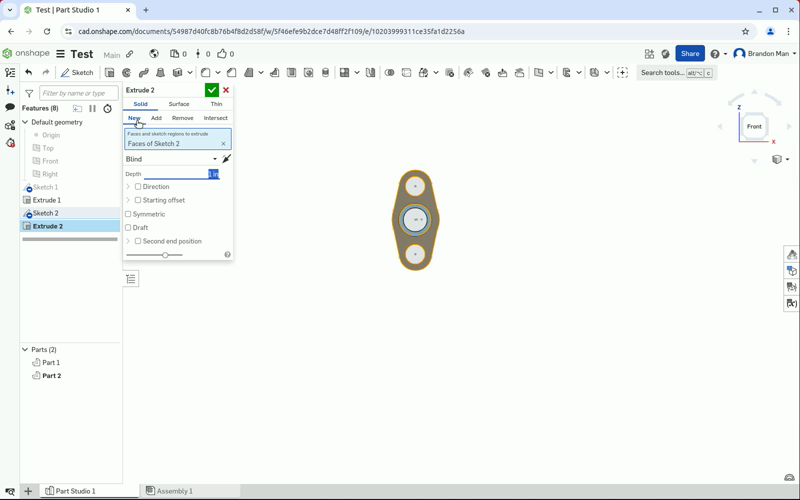
text(1.926)
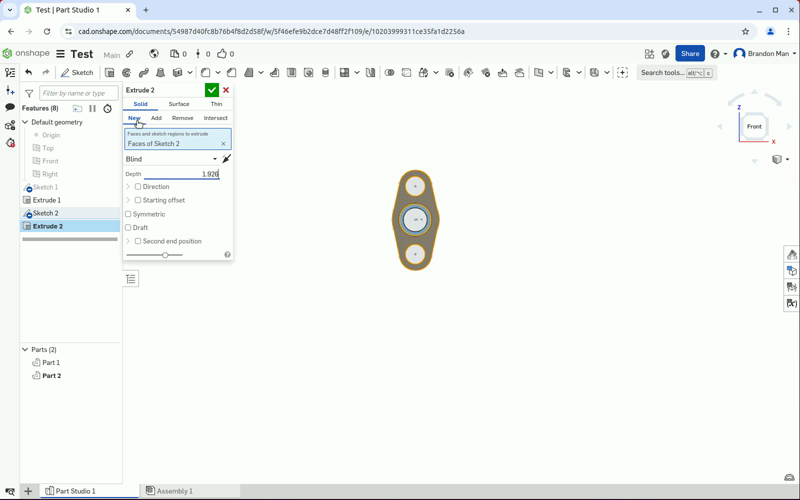
key(enter)
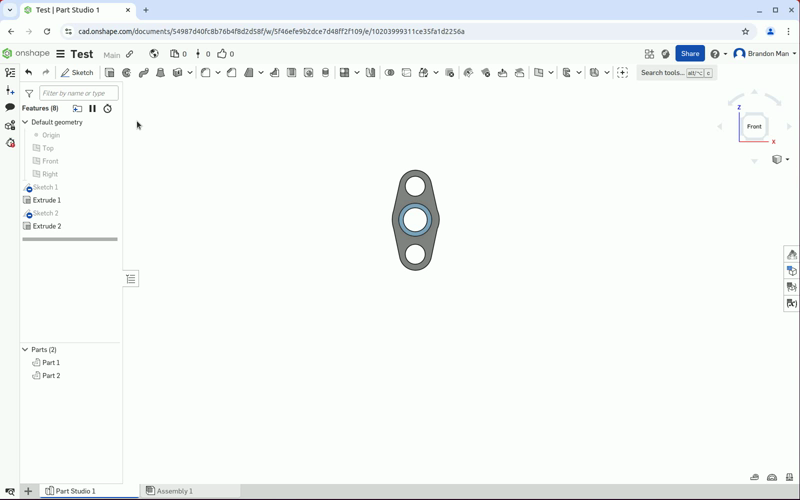
key(shift+h)
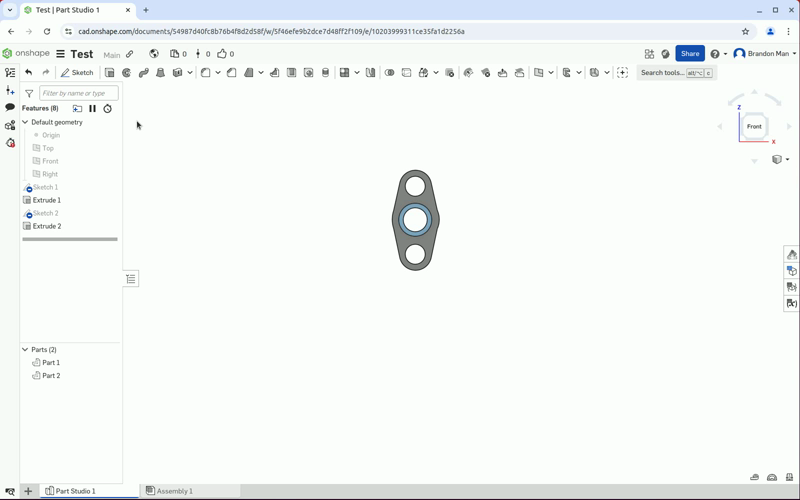
key(shift+h)
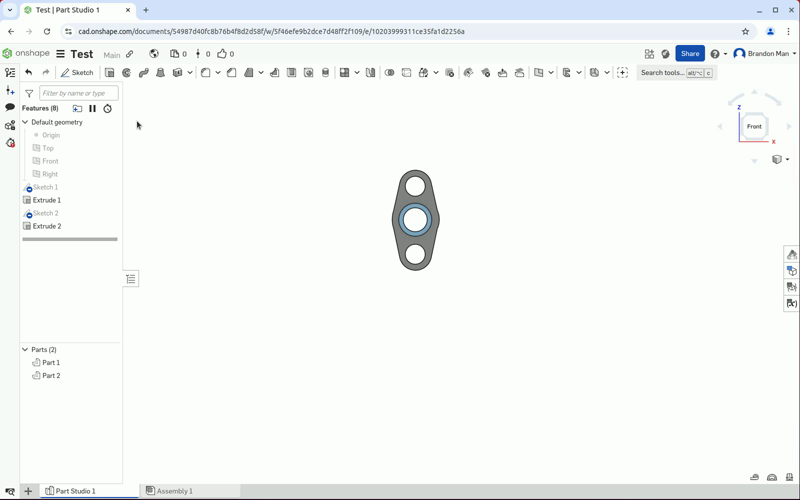
mouse_move(73, 189)
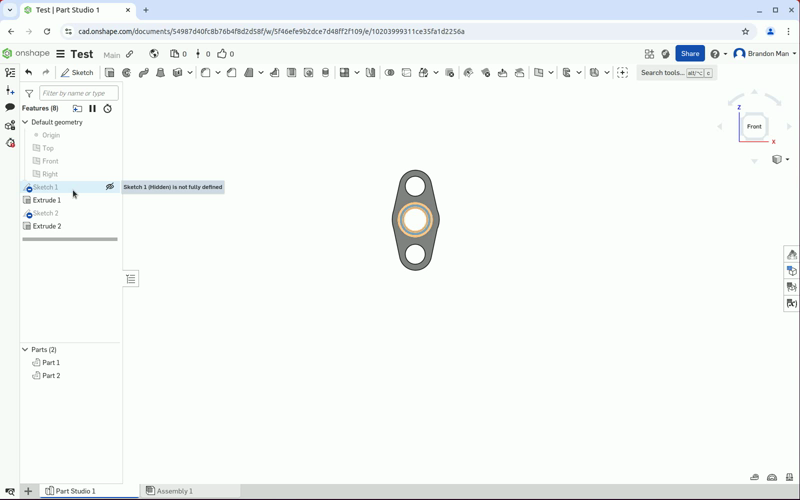
click(73, 189)
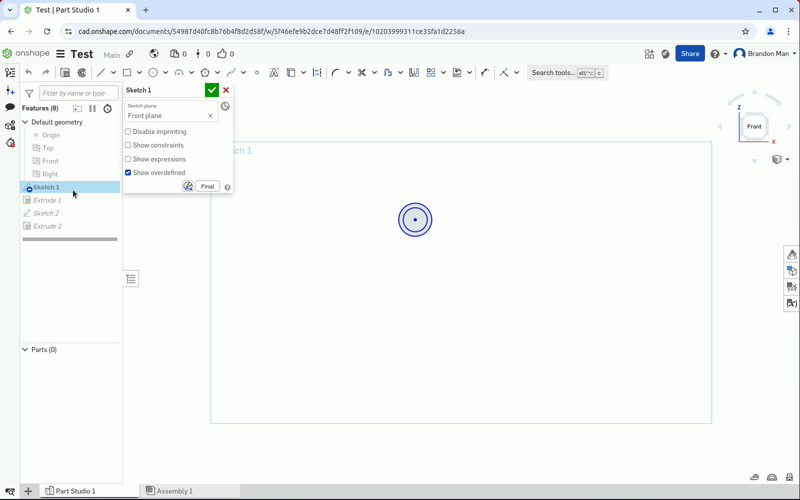
mouse_move(229, 92)
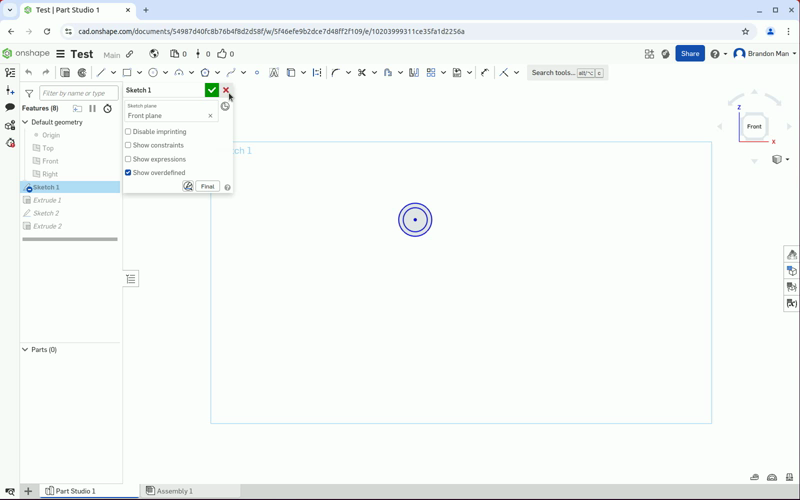
click(229, 92)
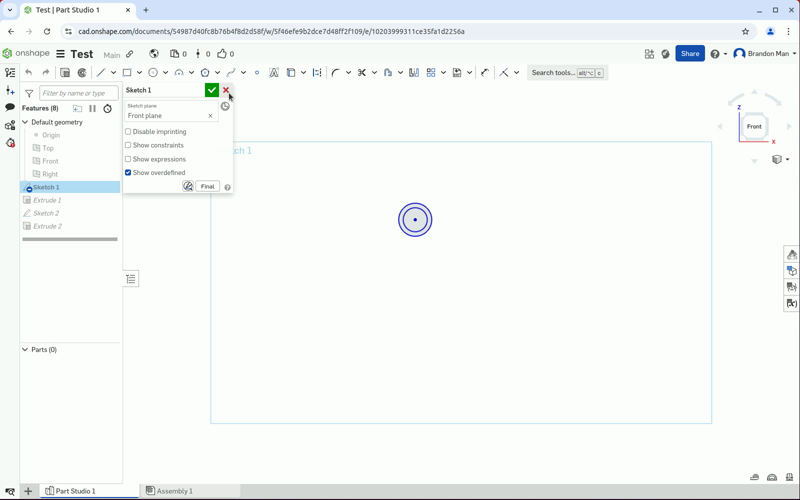
key(shift+s)
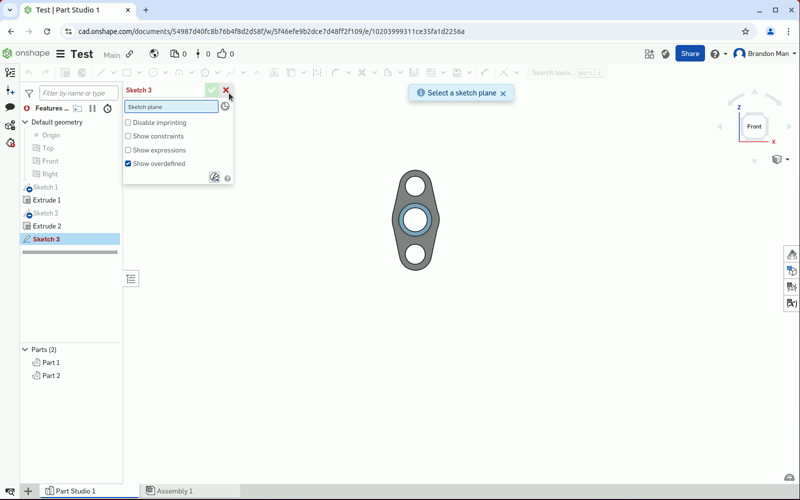
mouse_move(73, 163)
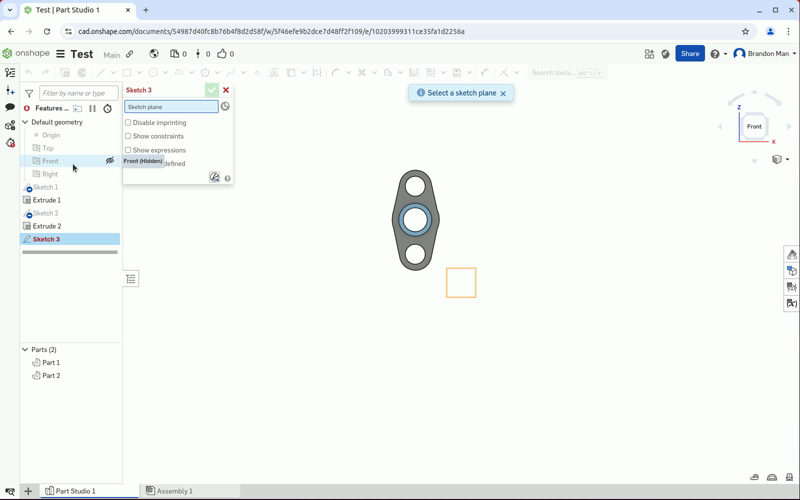
click(73, 163)
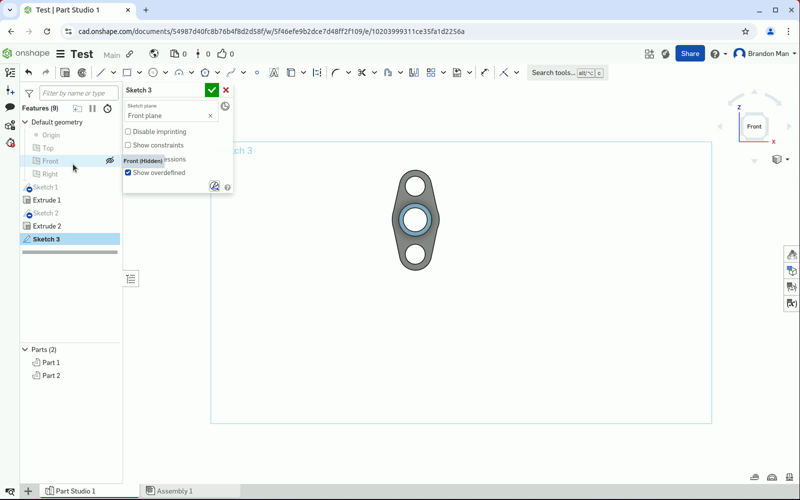
mouse_move(73, 352)
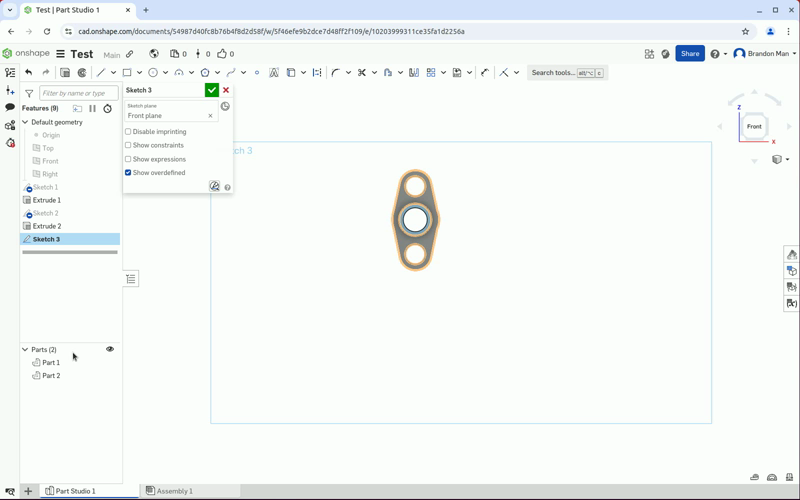
key(y)
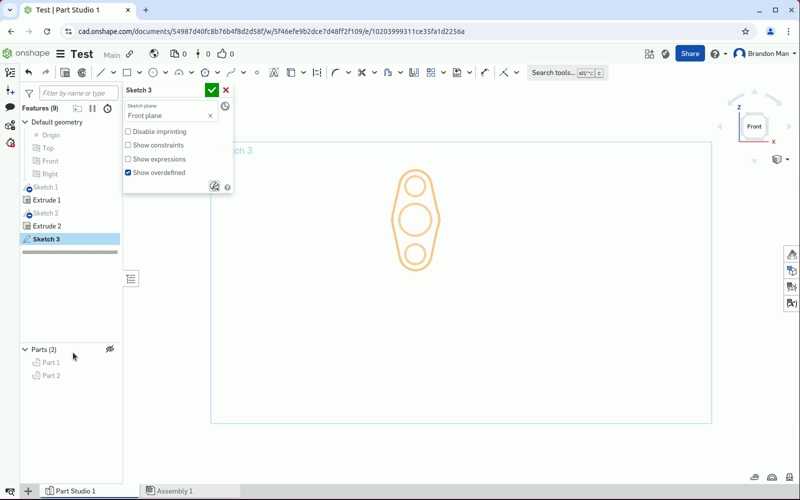
key(c)
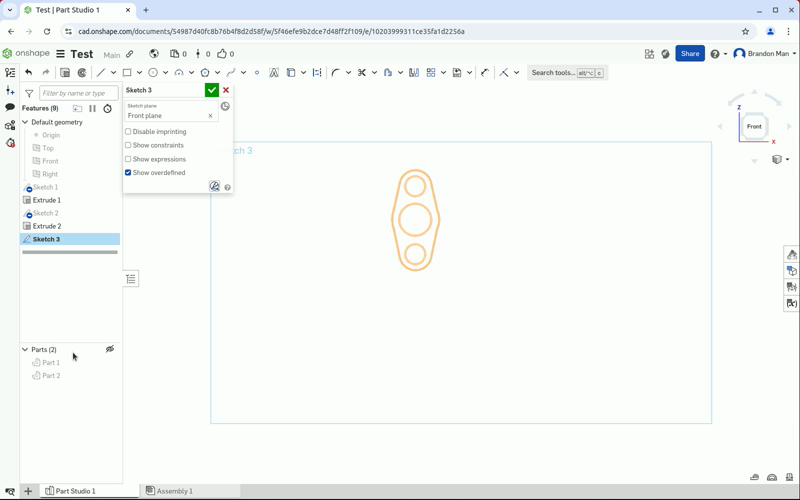
key_down(shift)
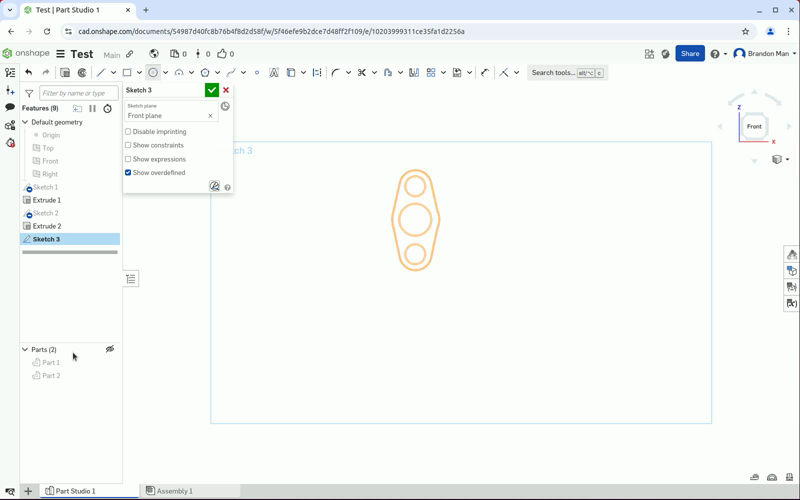
mouse_move(415, 186)
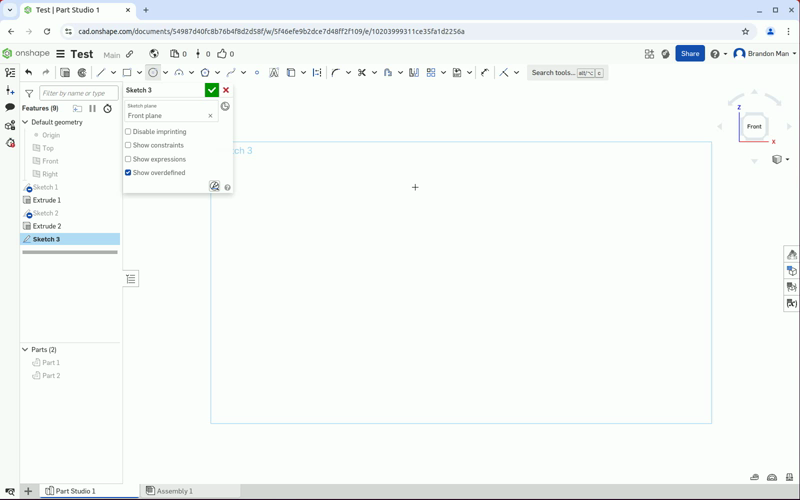
click(415, 186)
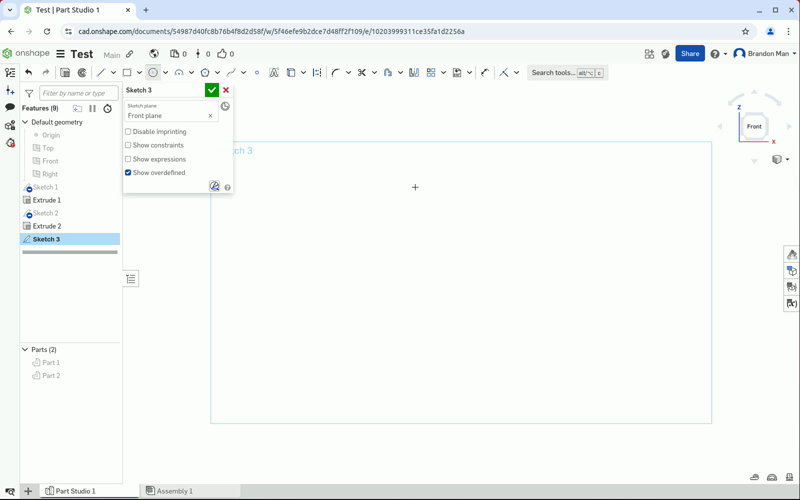
key_up(shift)
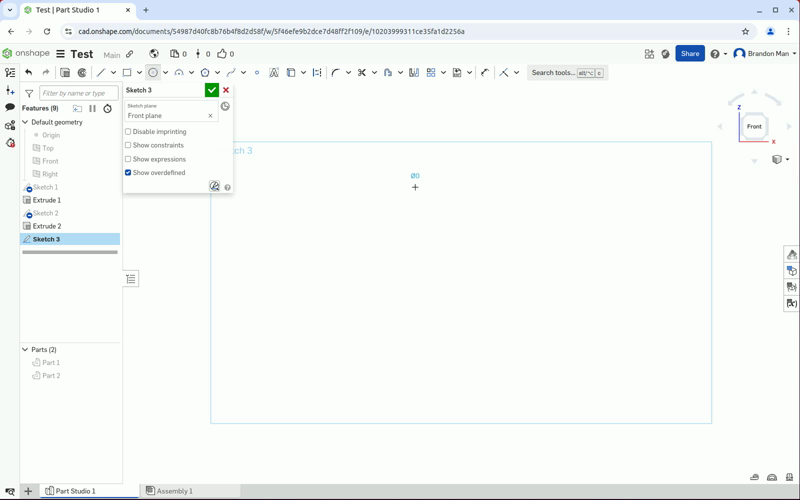
mouse_move(425, 186)
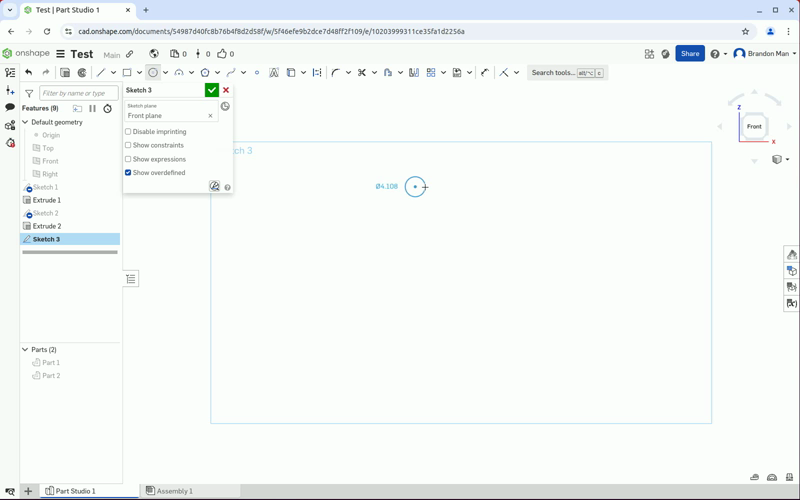
click(425, 186)
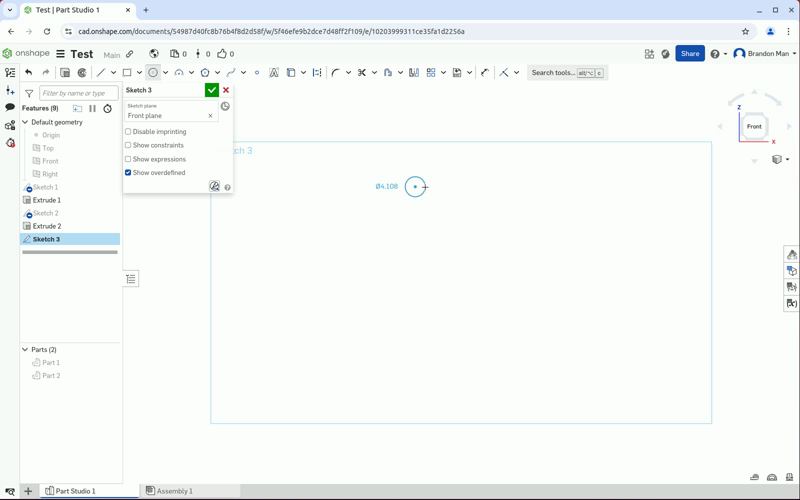
key(esc)
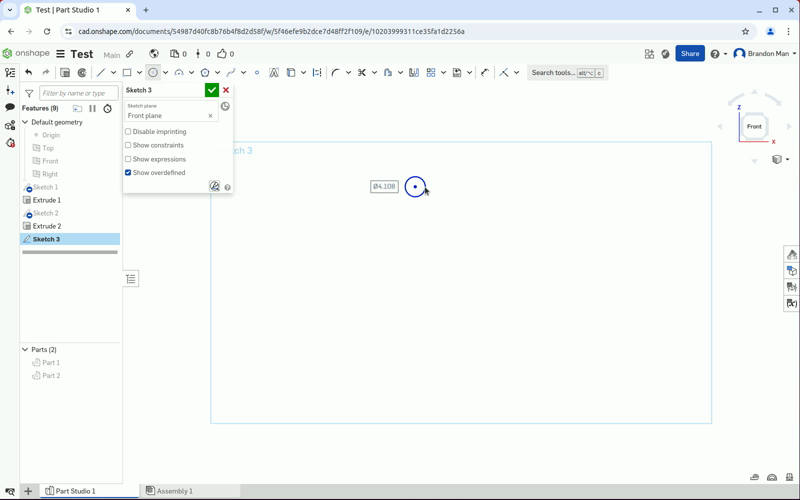
key(c)
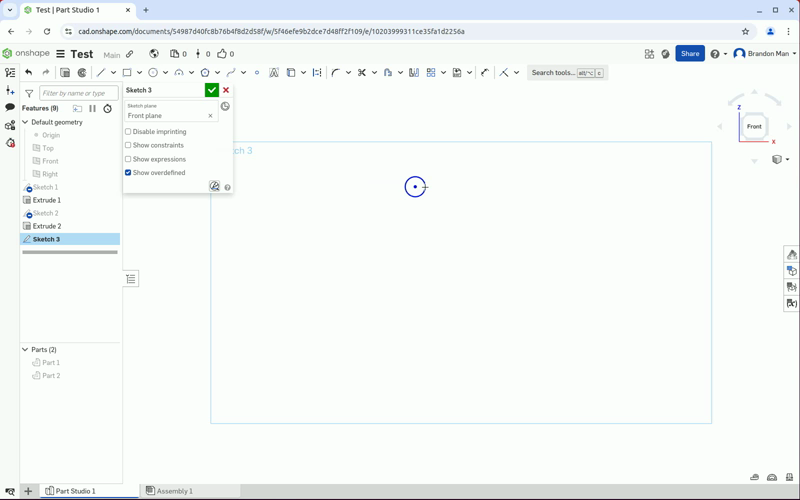
key_down(shift)
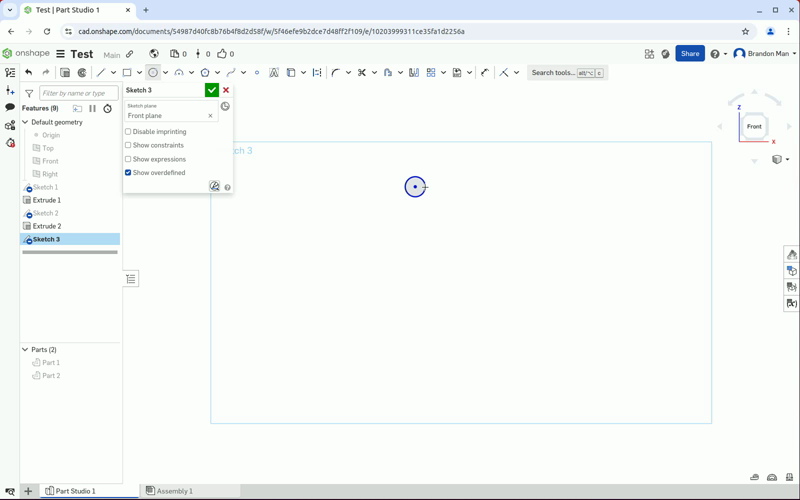
mouse_move(415, 186)
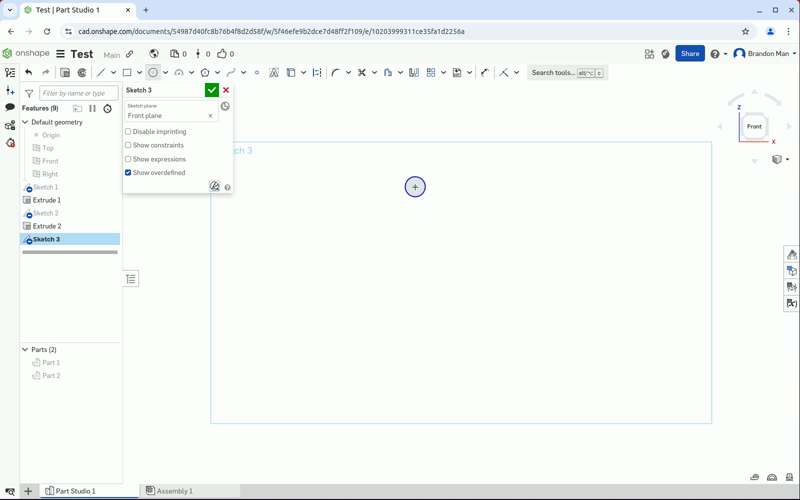
click(415, 186)
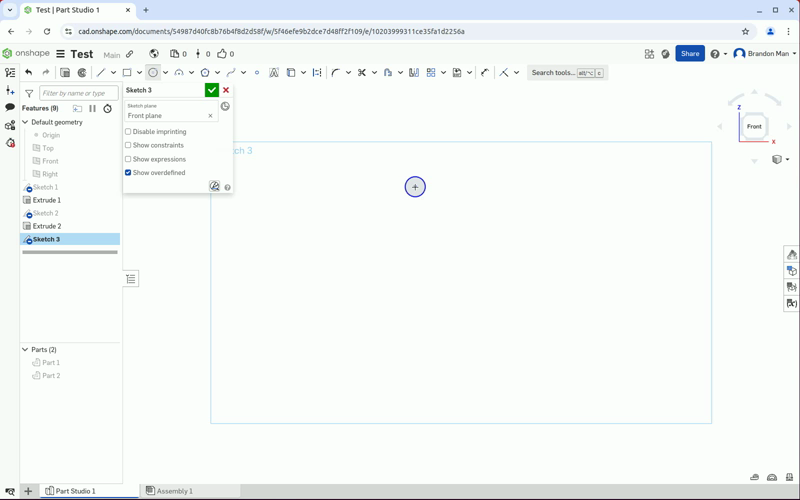
key_up(shift)
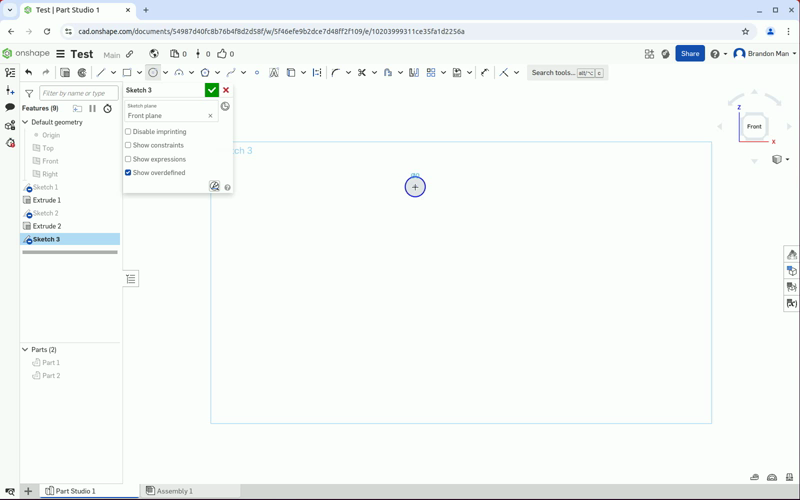
mouse_move(422, 186)
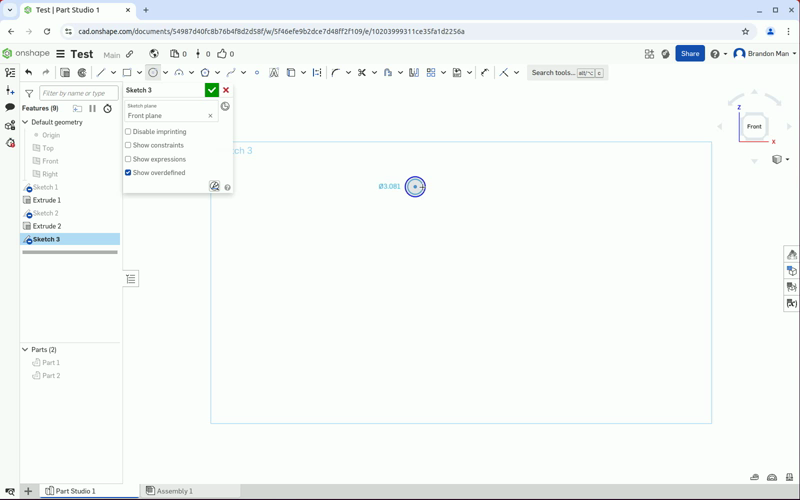
scroll(6)
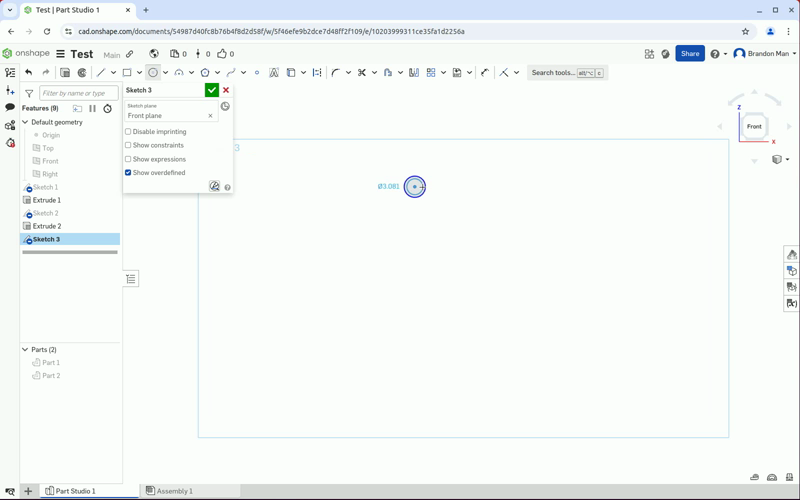
scroll(6)
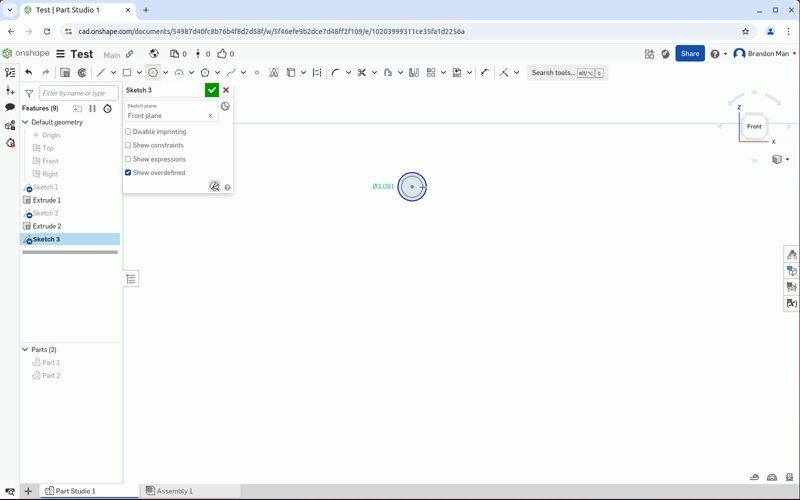
scroll(6)
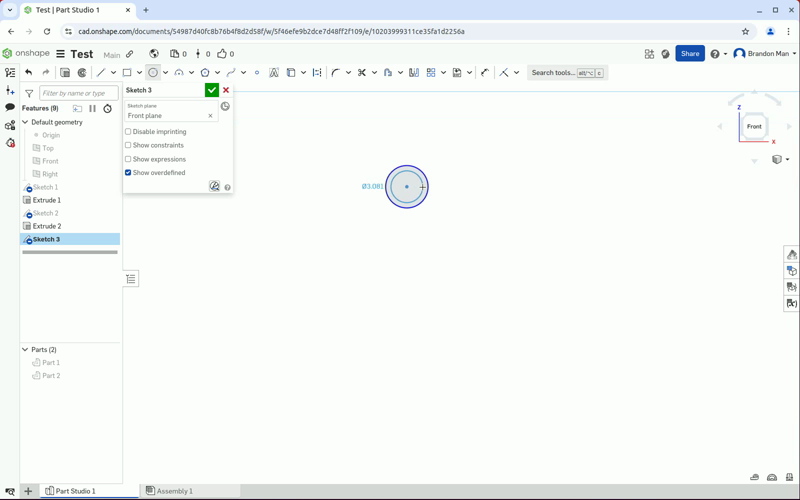
scroll(6)
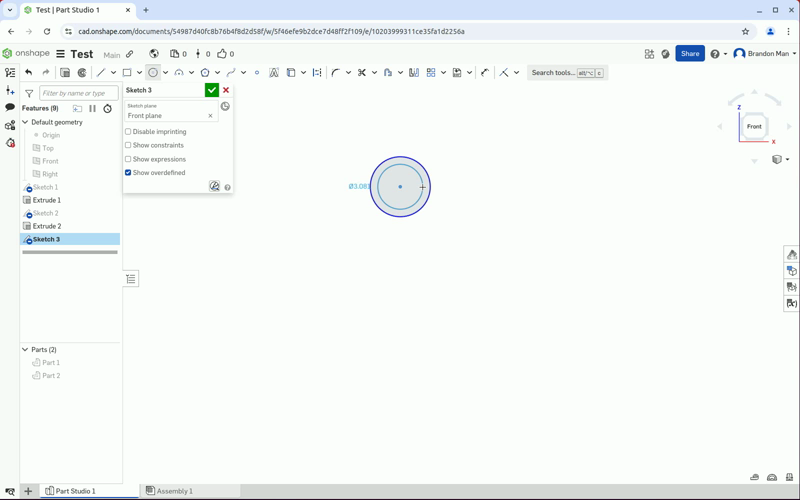
scroll(6)
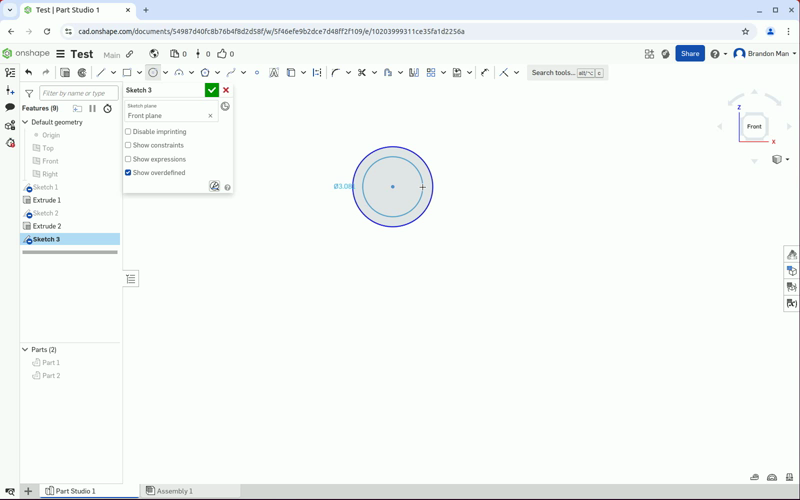
scroll(6)
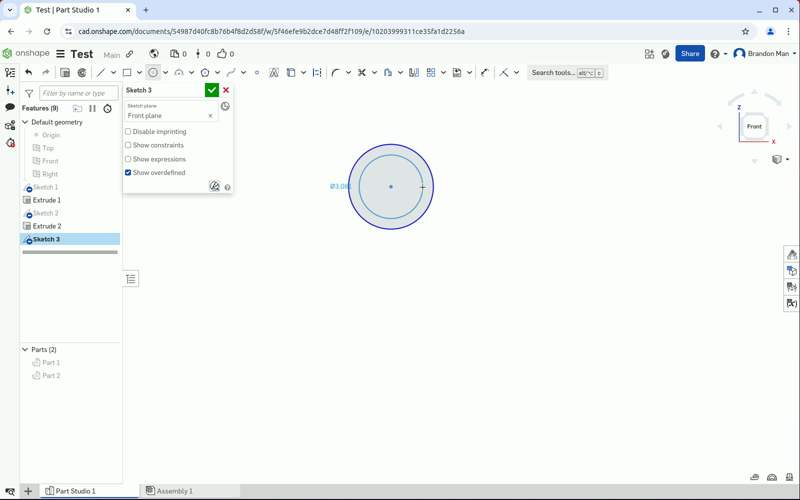
scroll(6)
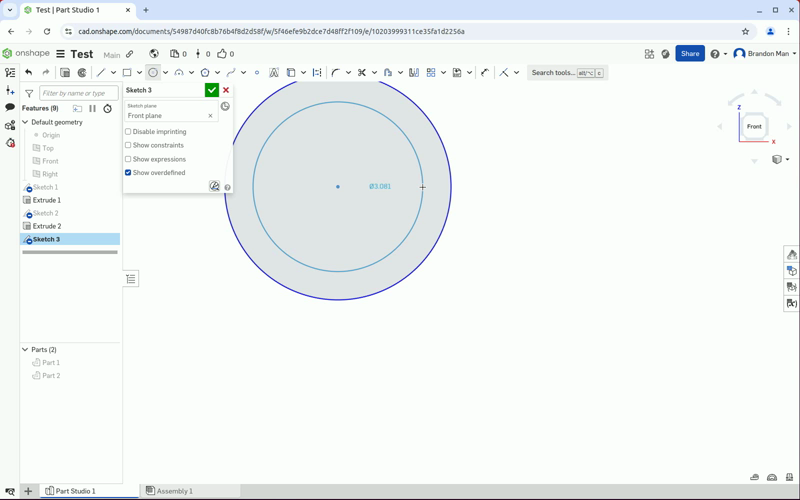
click(422, 186)
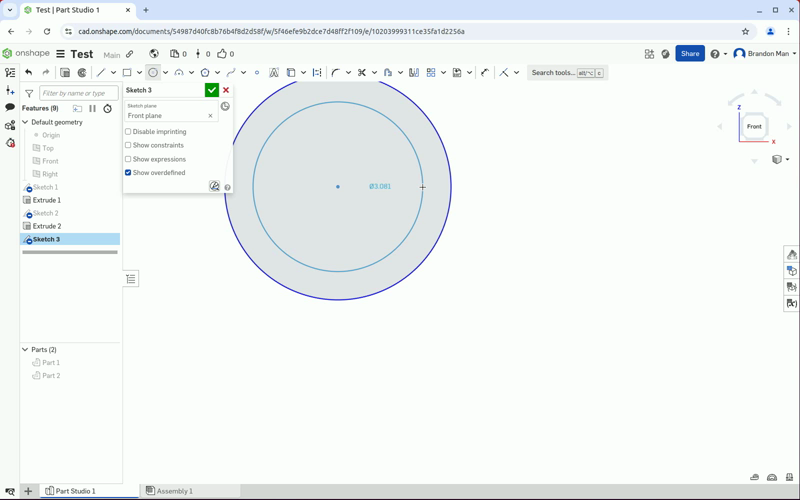
scroll(-6)
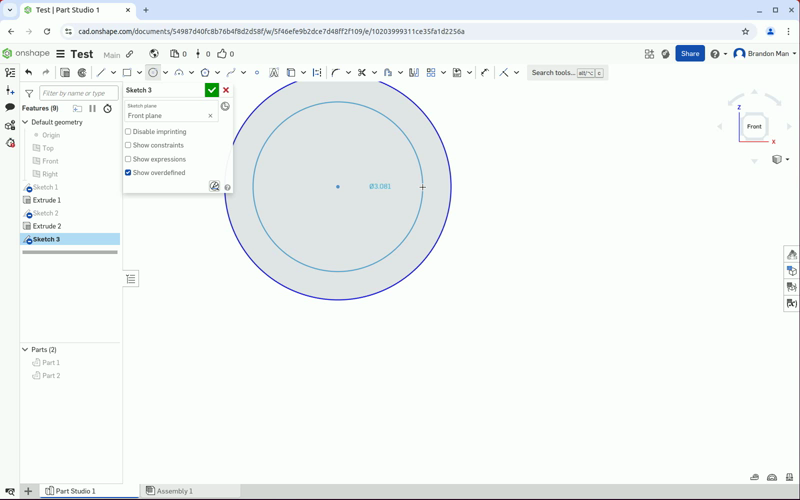
scroll(-6)
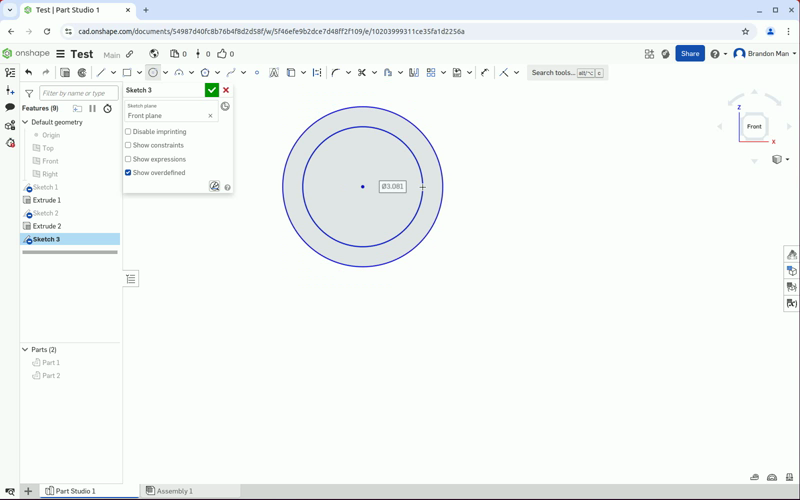
scroll(-6)
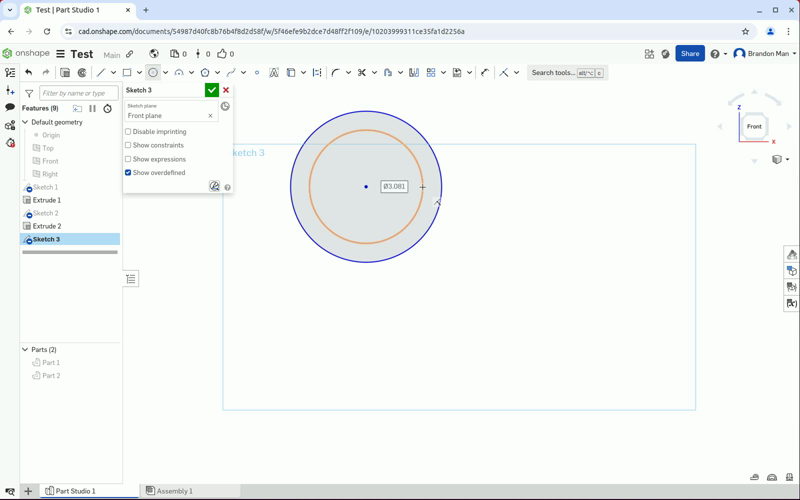
scroll(-6)
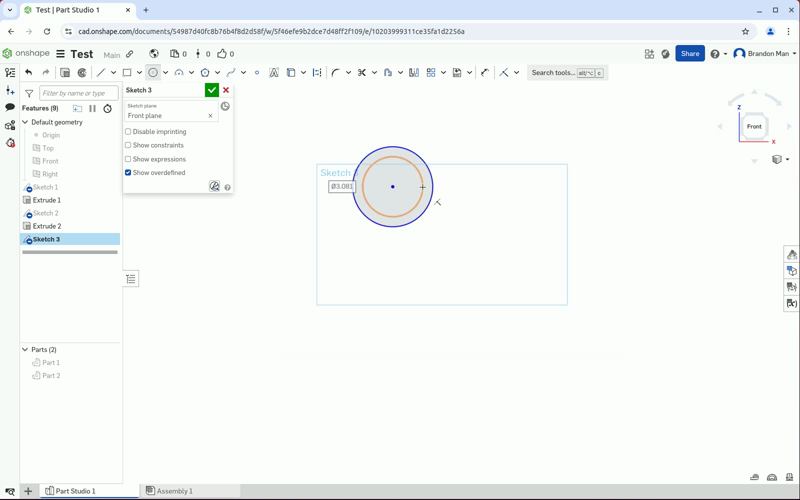
scroll(-6)
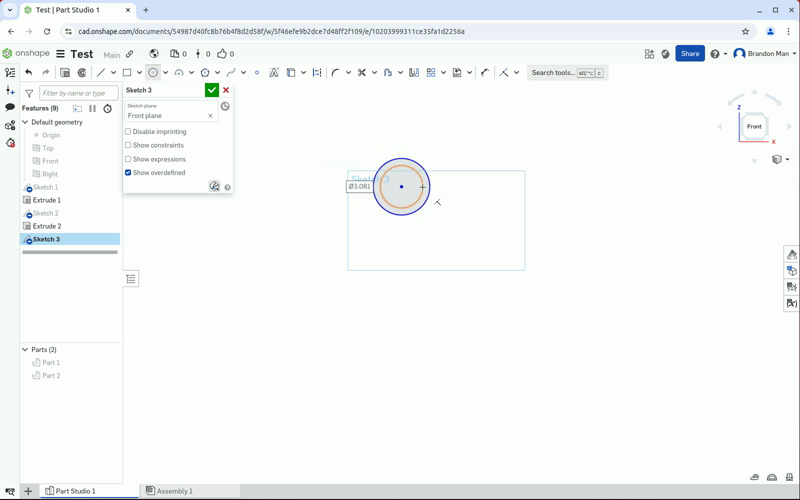
scroll(-6)
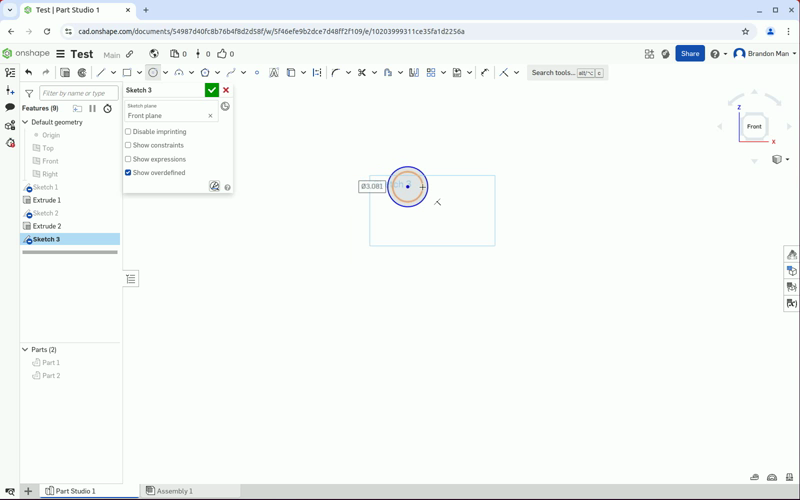
scroll(-6)
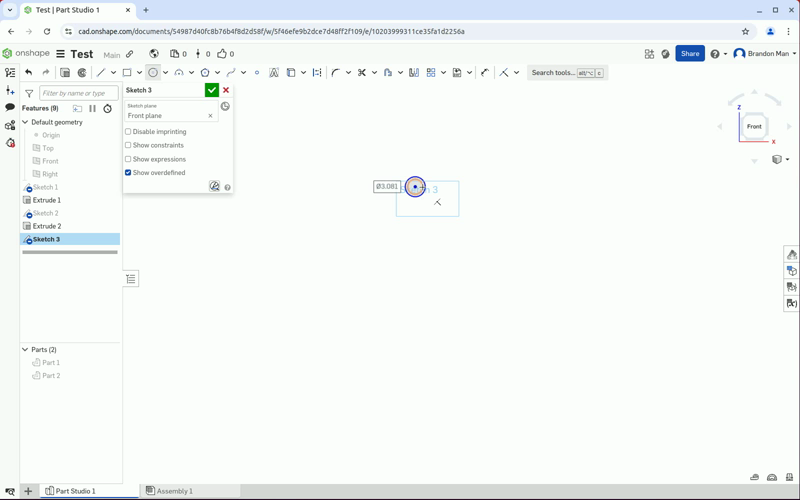
key(esc)
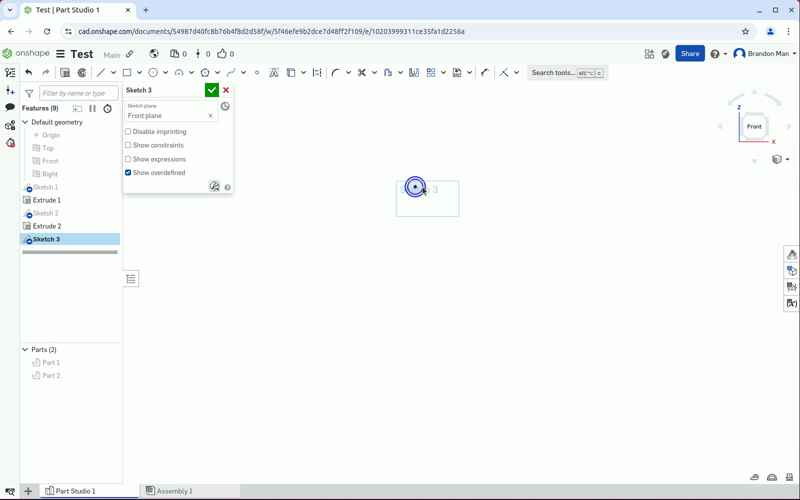
mouse_move(407, 187)
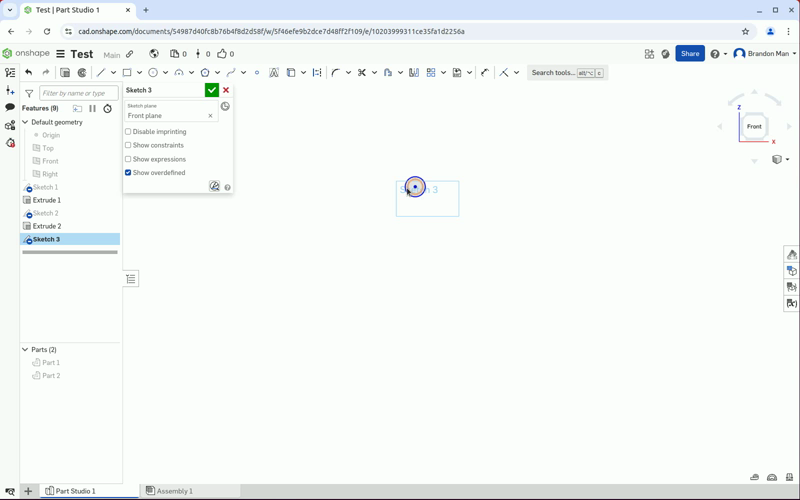
scroll(6)
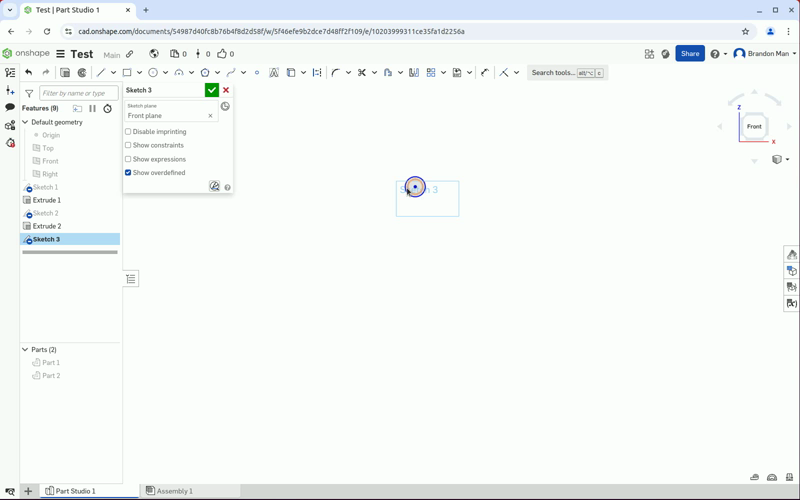
scroll(6)
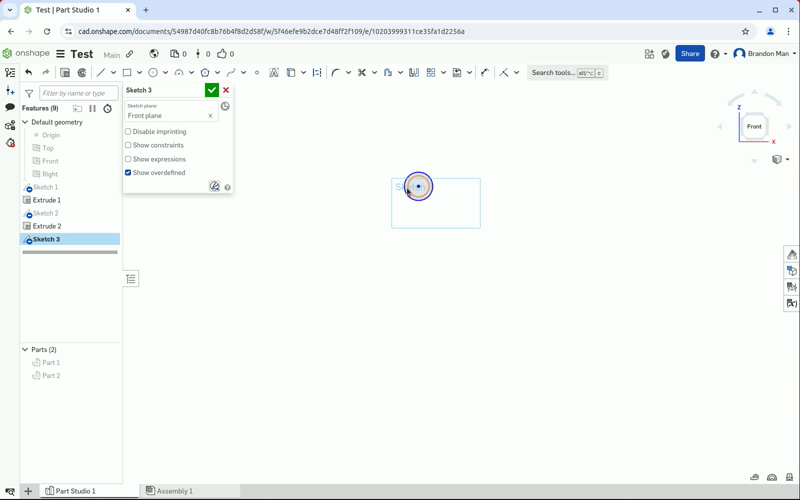
scroll(6)
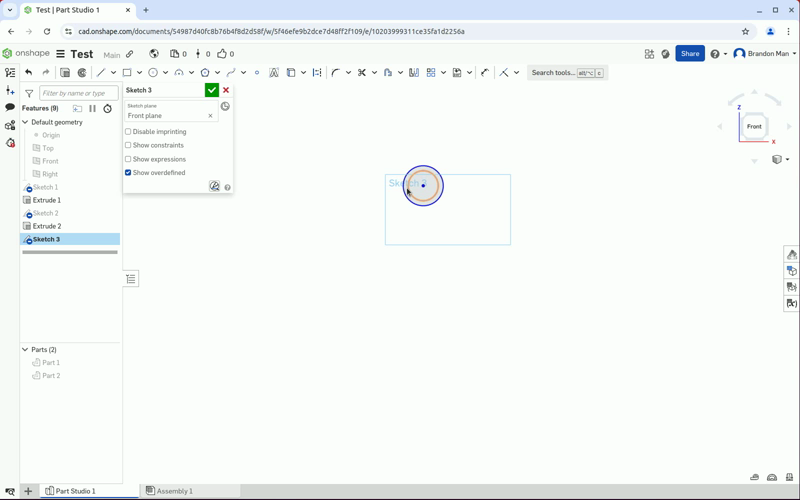
scroll(6)
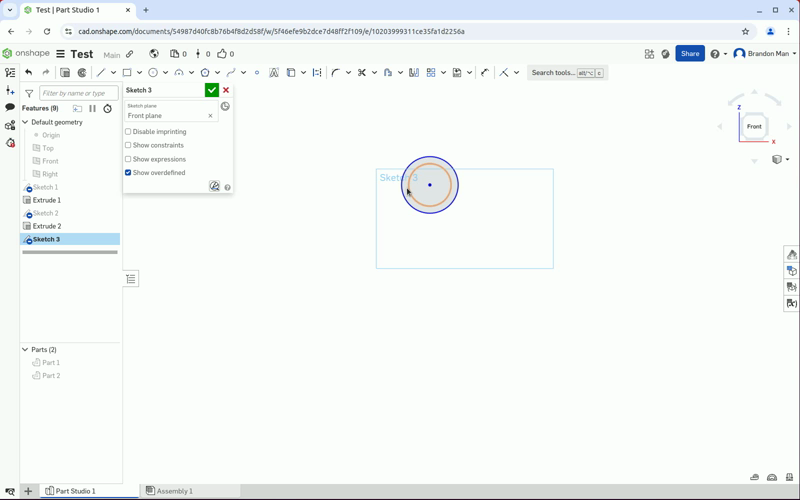
scroll(6)
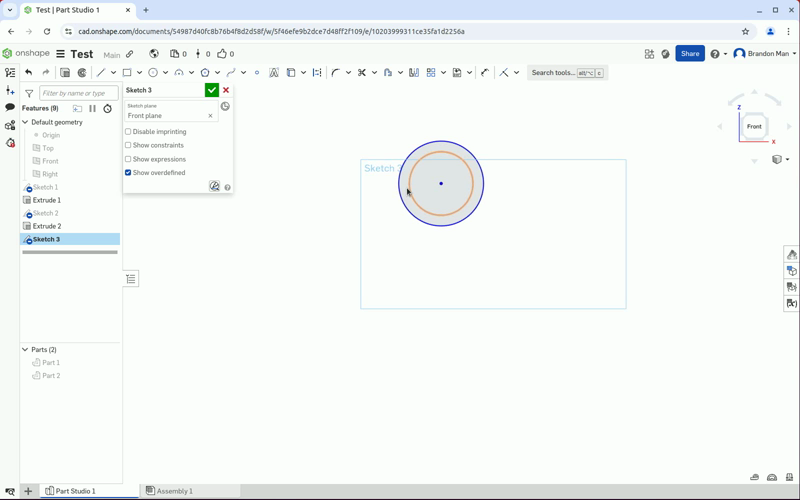
scroll(6)
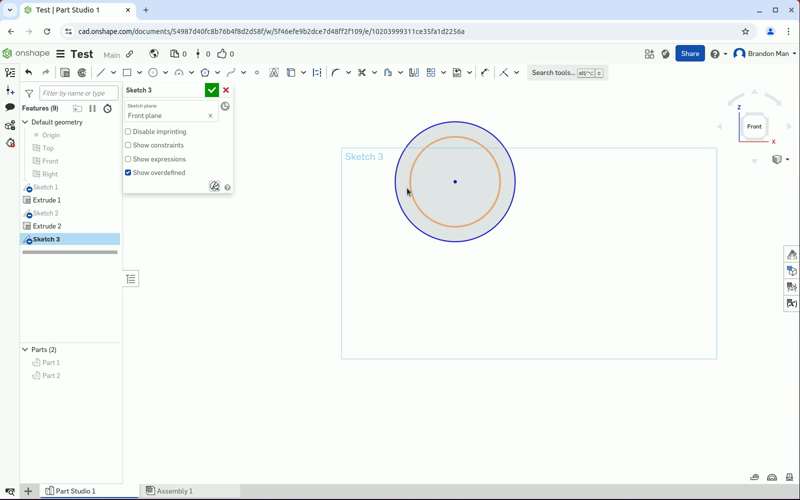
scroll(6)
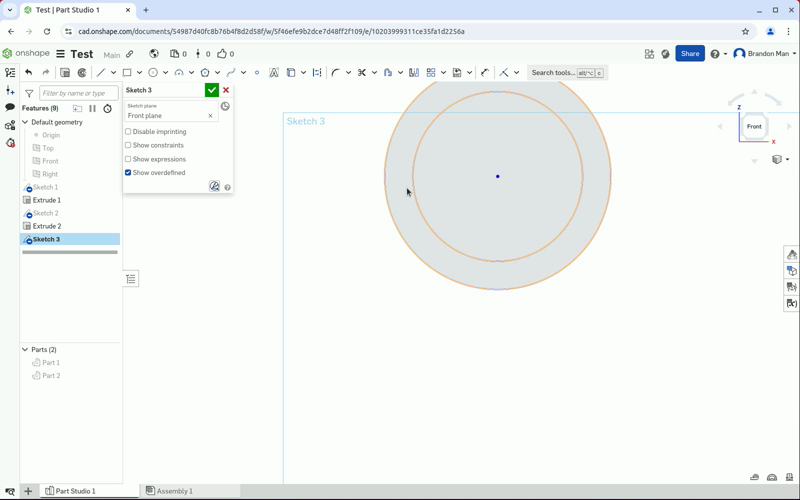
click(407, 187)
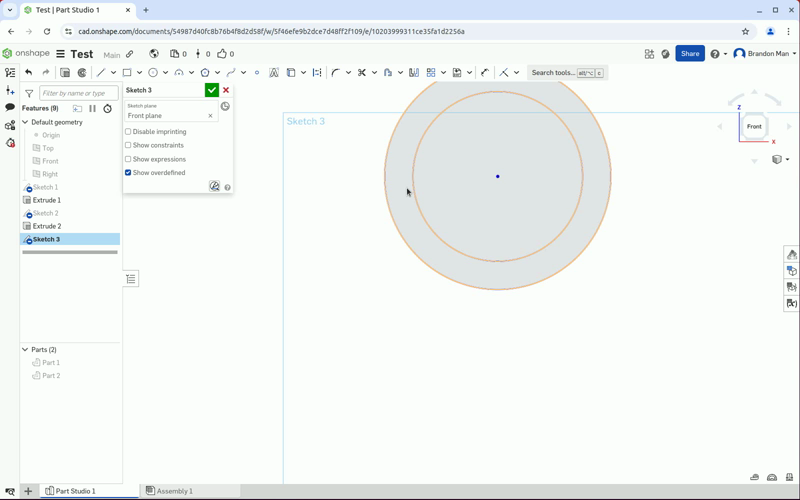
scroll(-6)
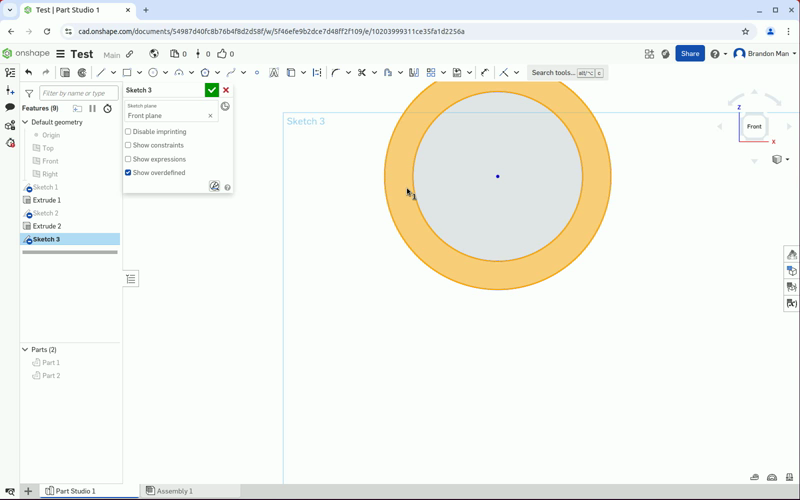
scroll(-6)
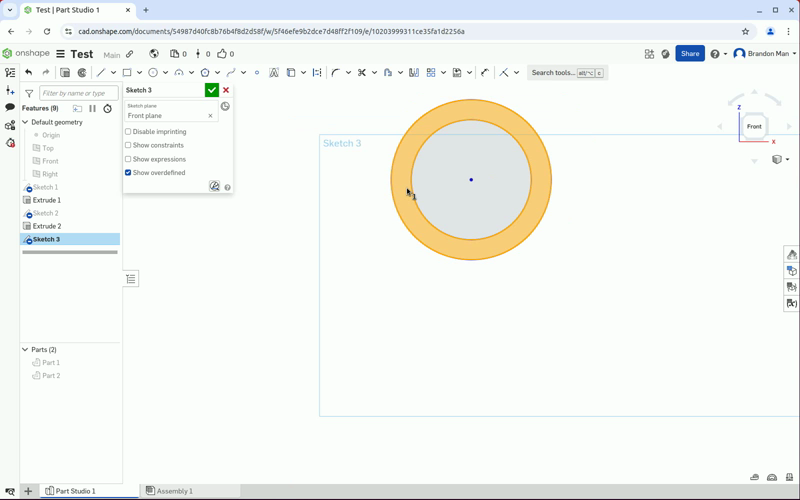
scroll(-6)
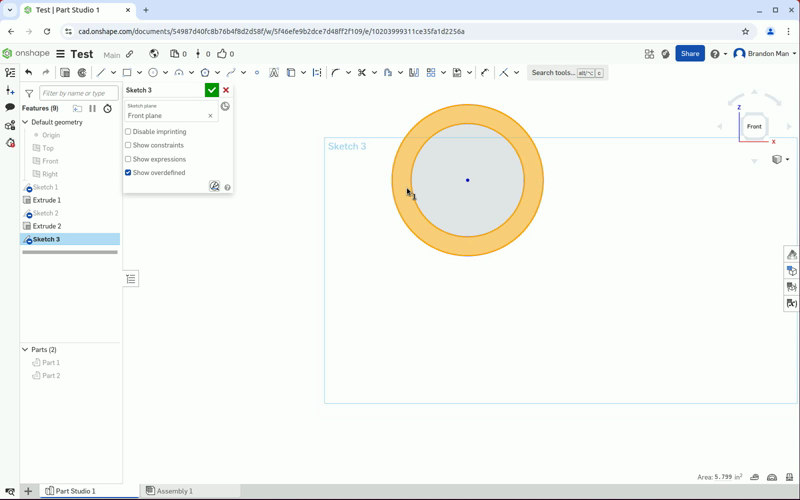
scroll(-6)
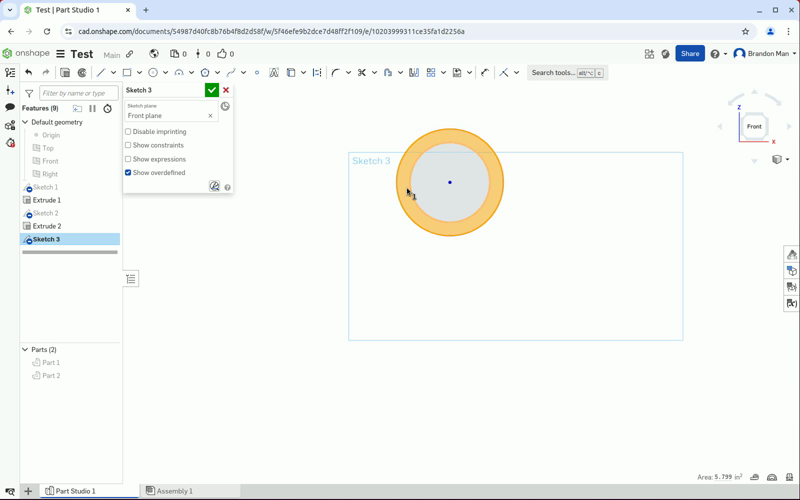
scroll(-6)
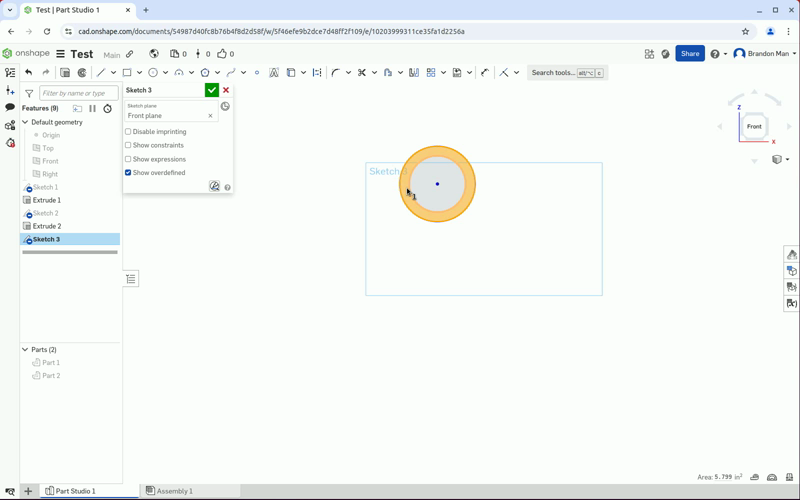
scroll(-6)
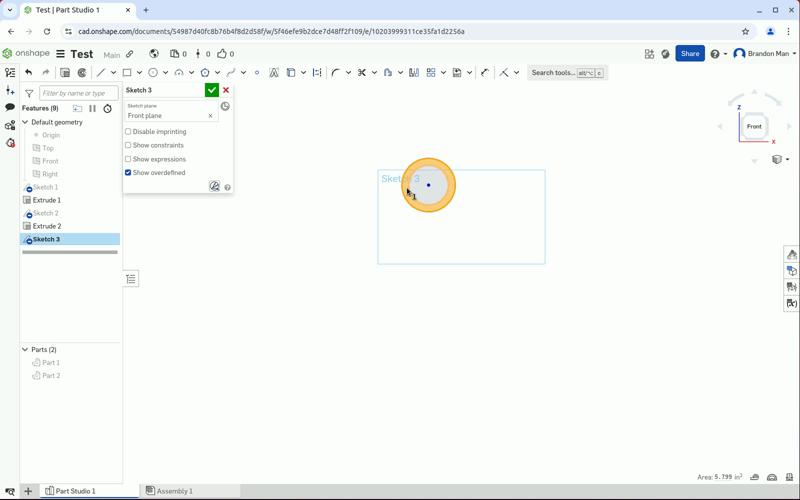
scroll(-6)
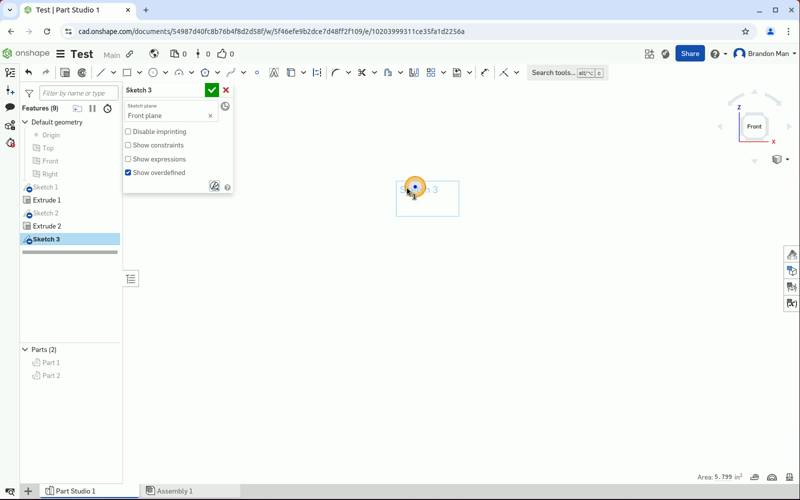
mouse_move(73, 352)
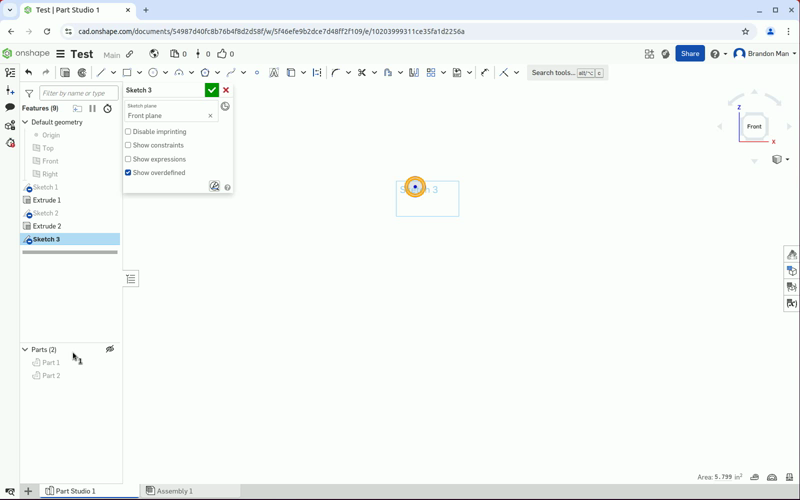
key(shift+y)
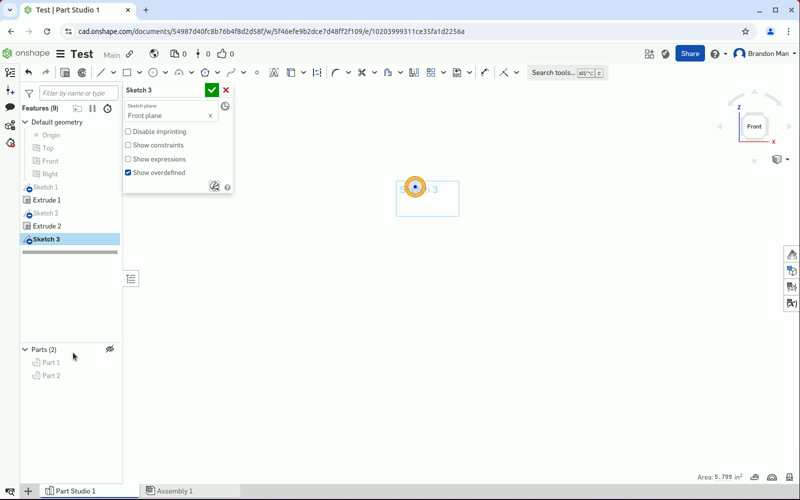
key(shift+e)
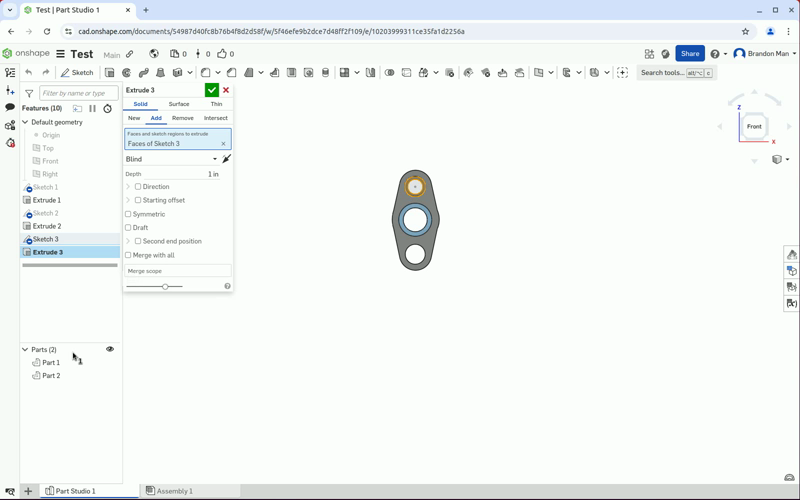
mouse_move(143, 106)
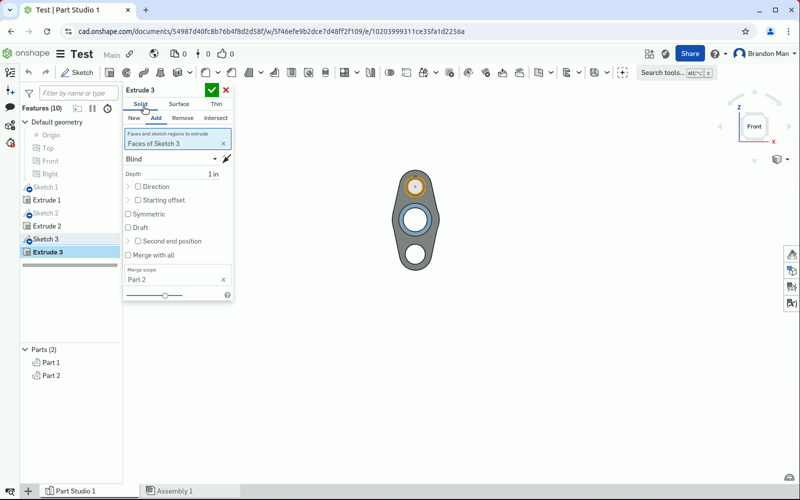
click(143, 106)
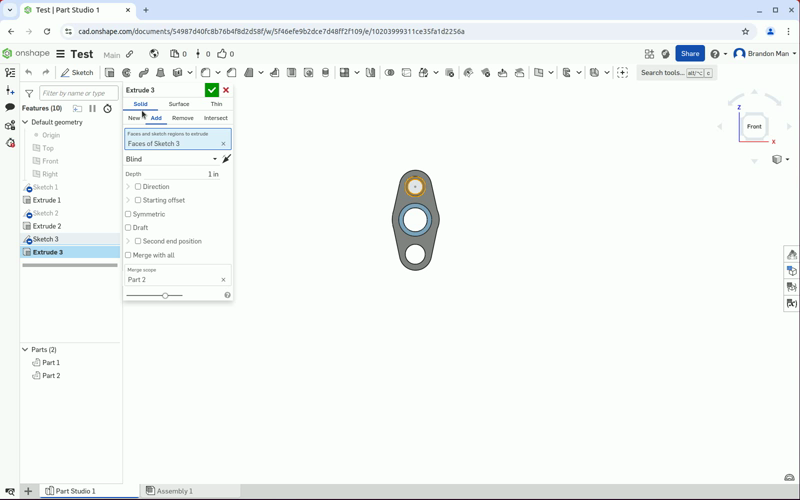
mouse_move(137, 120)
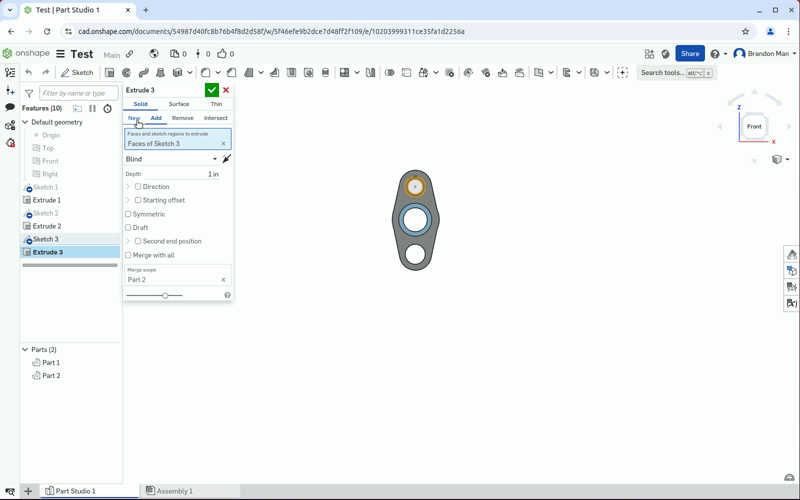
click(137, 120)
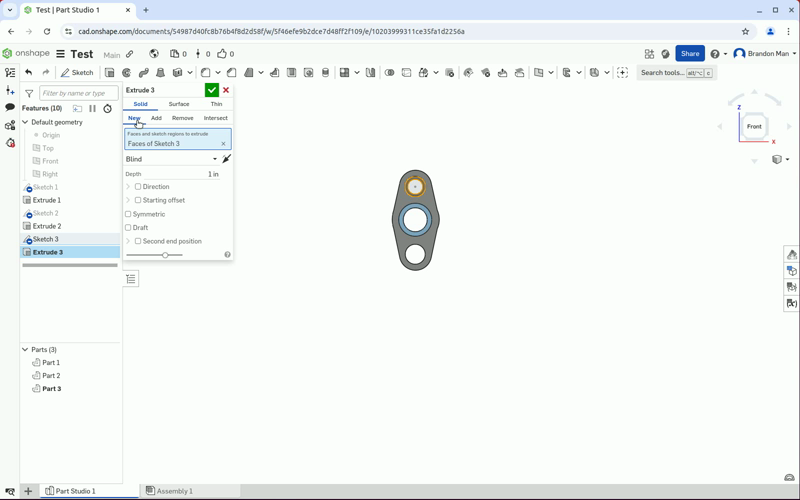
key(tab, 4)
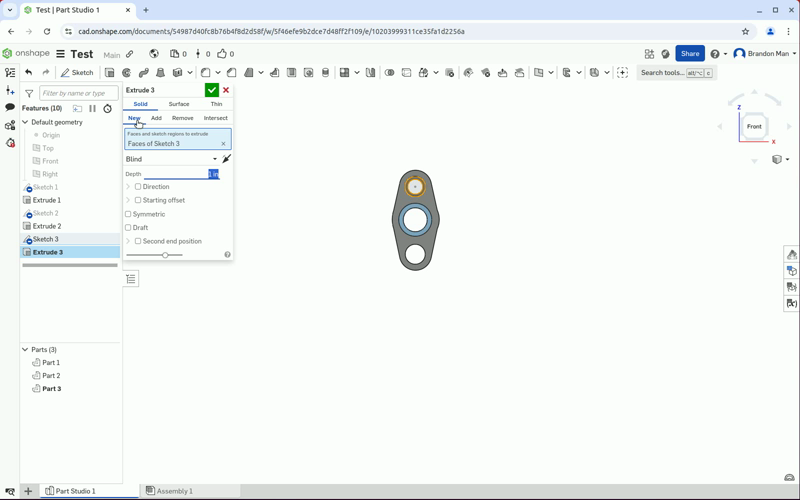
text(2.407)
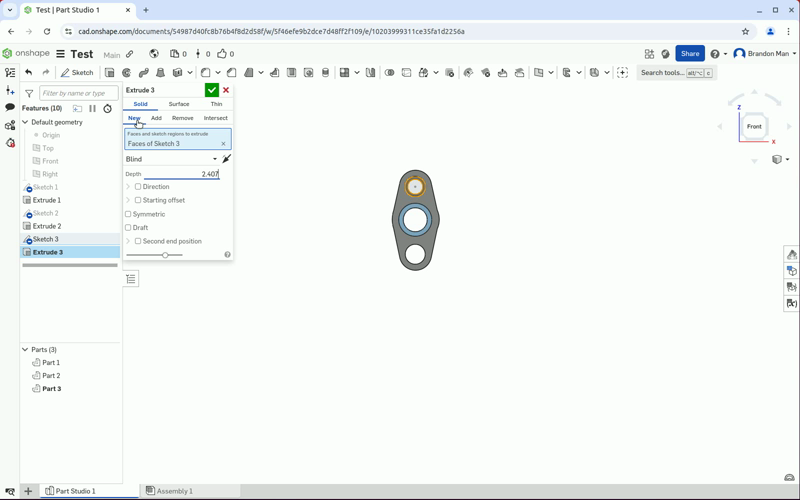
key(enter)
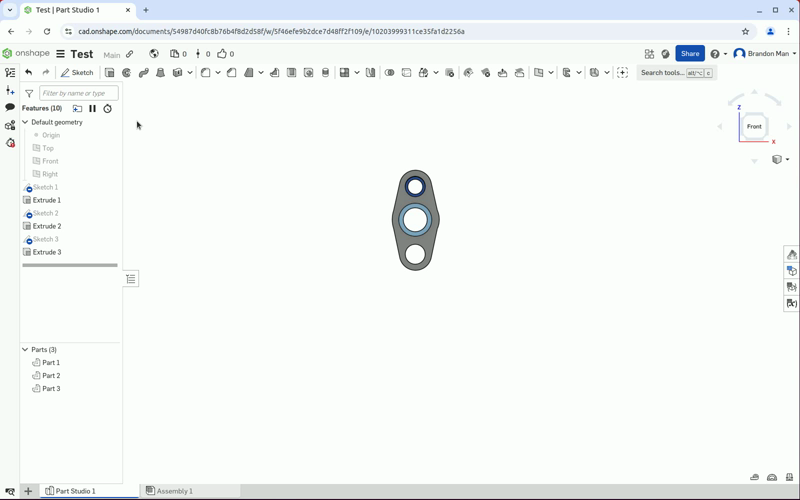
key(shift+h)
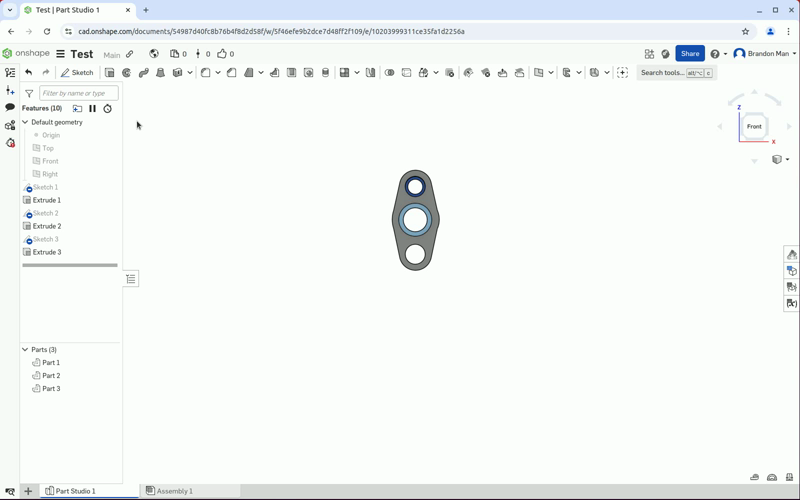
key(shift+h)
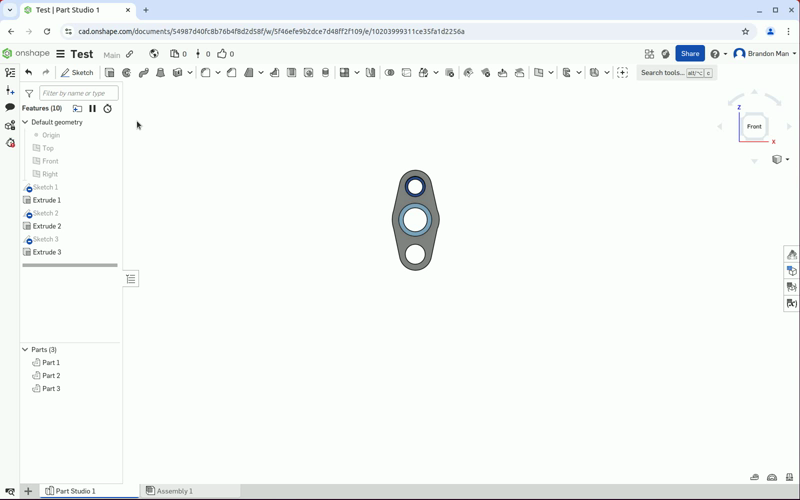
mouse_move(73, 189)
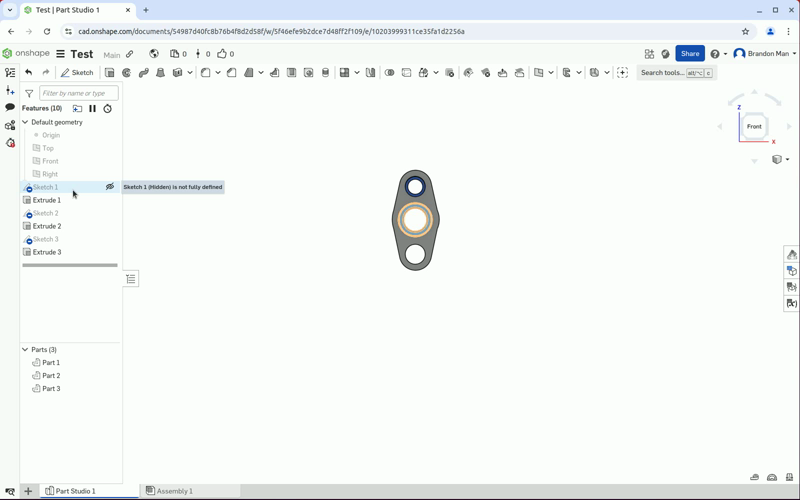
click(73, 189)
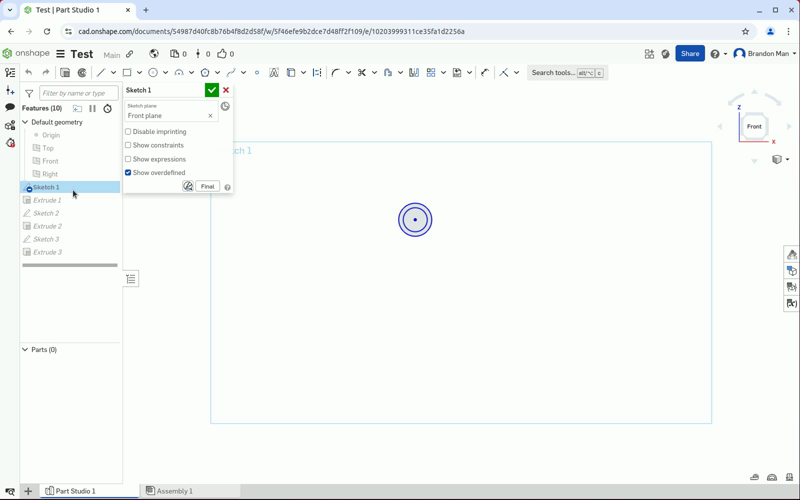
mouse_move(229, 92)
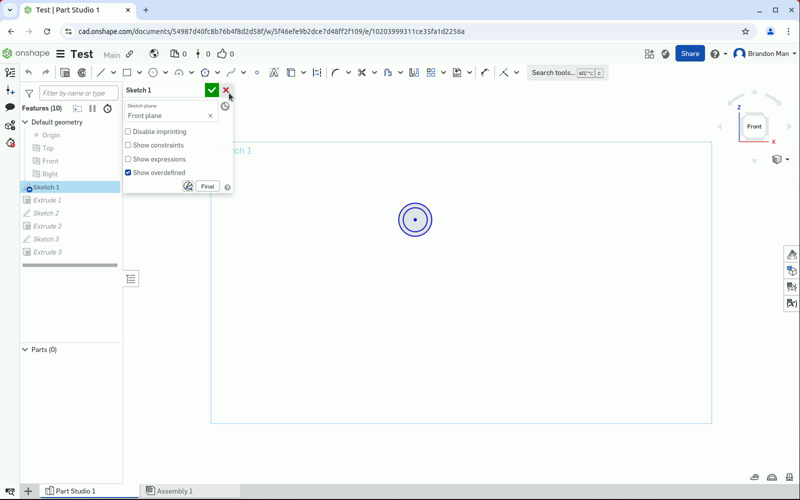
click(229, 92)
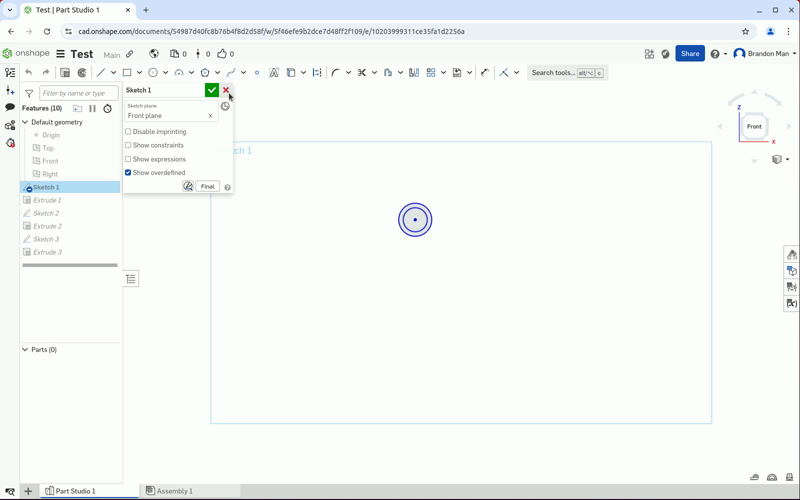
key(shift+s)
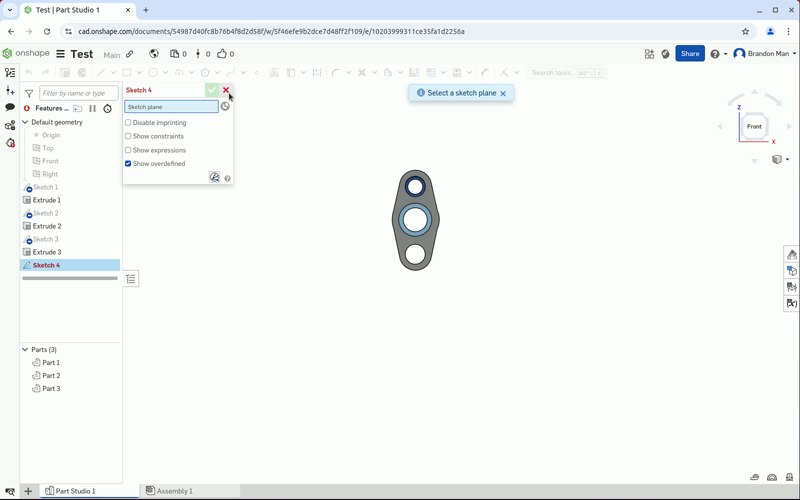
mouse_move(73, 163)
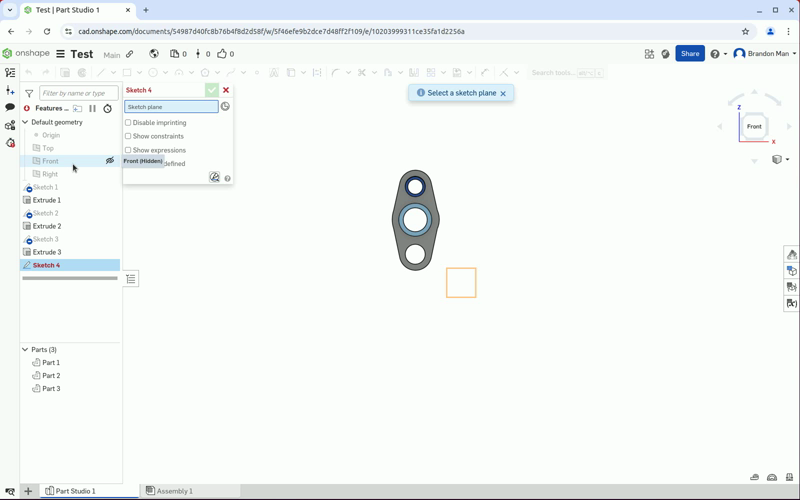
click(73, 163)
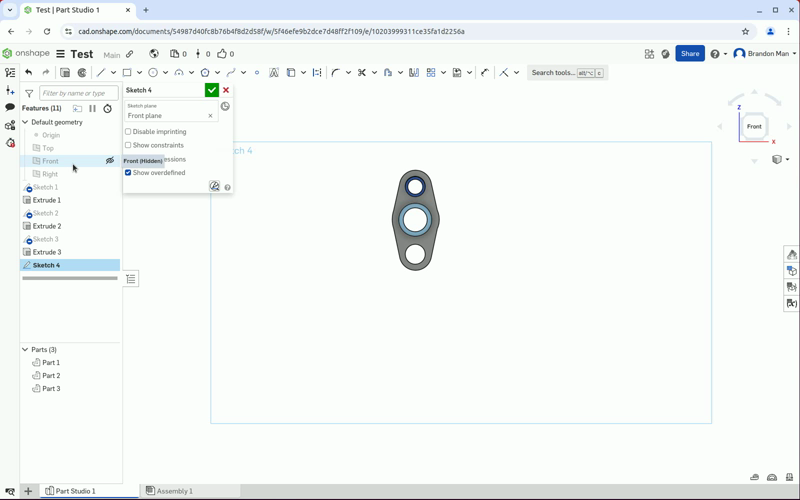
mouse_move(73, 352)
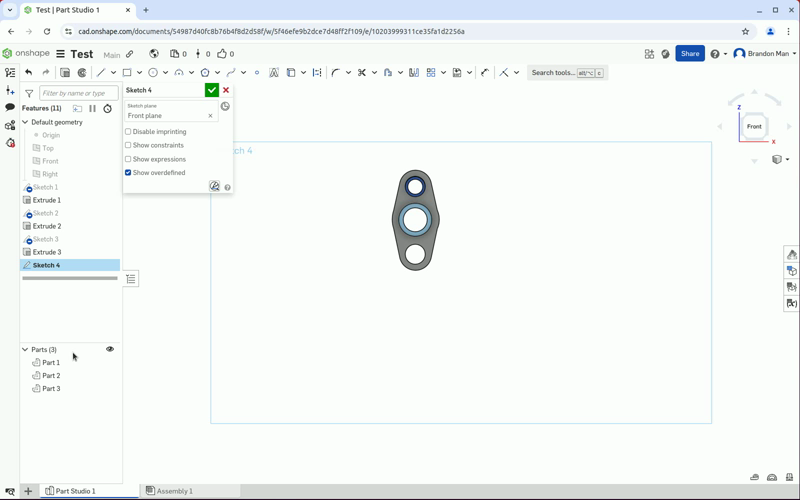
key(y)
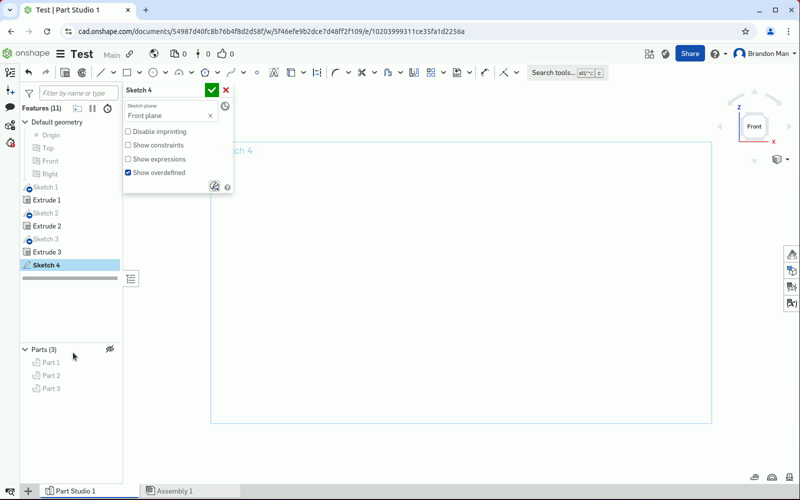
key(c)
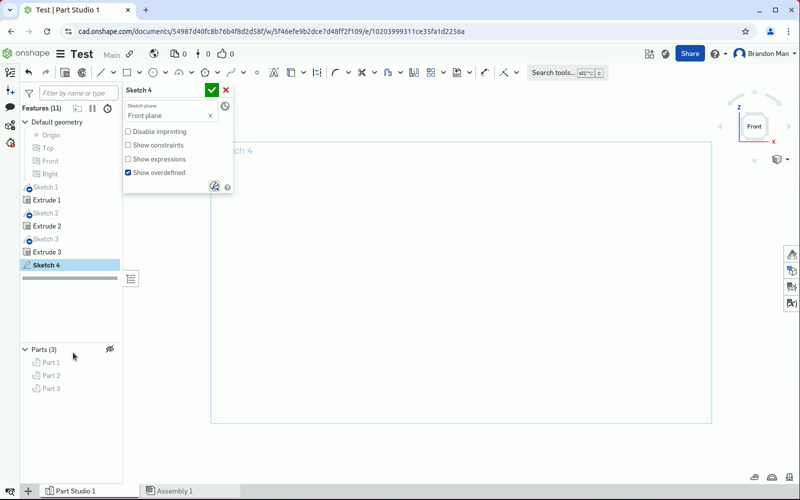
key_down(shift)
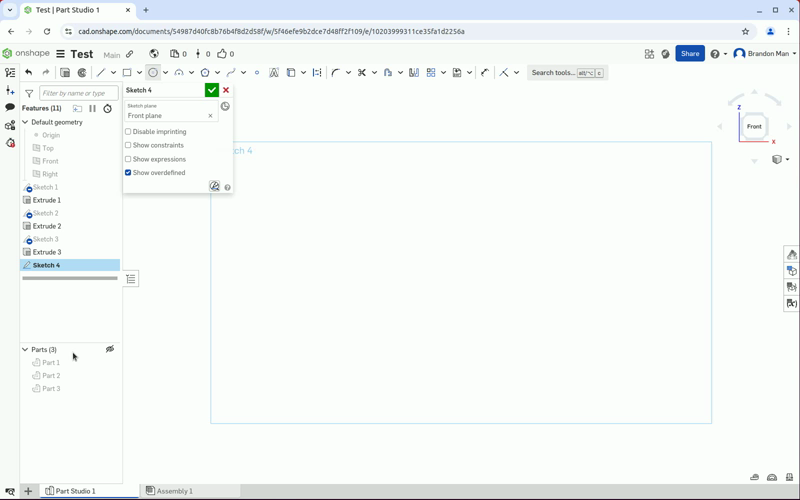
mouse_move(415, 253)
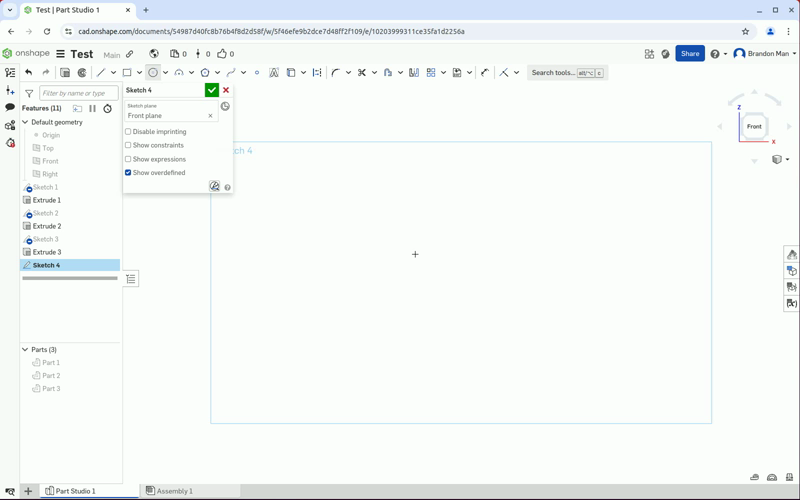
click(415, 253)
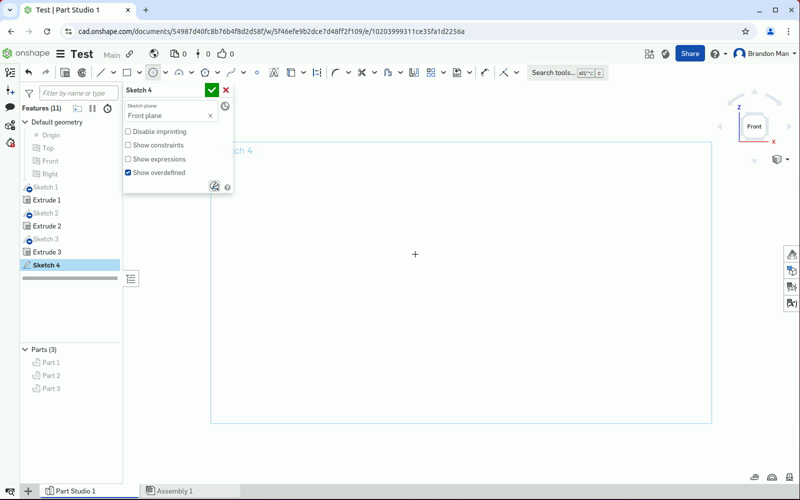
key_up(shift)
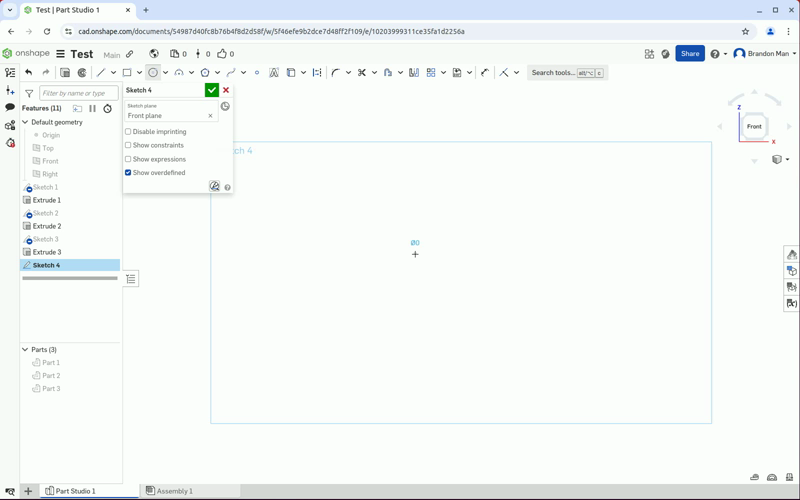
mouse_move(425, 253)
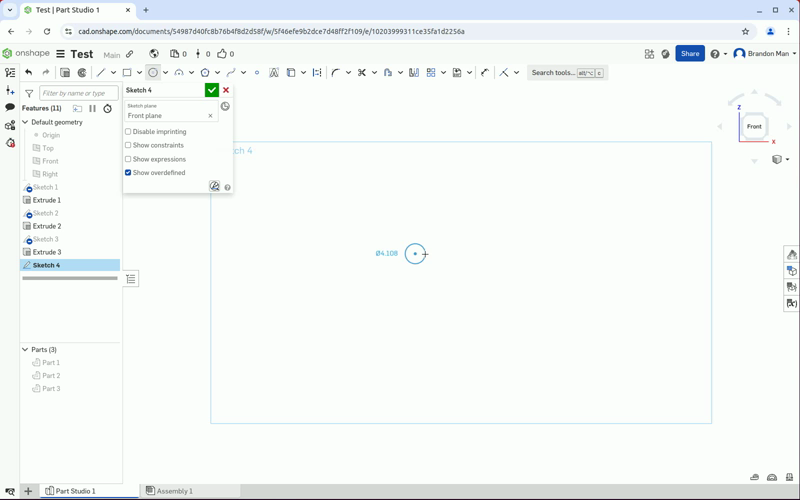
click(425, 253)
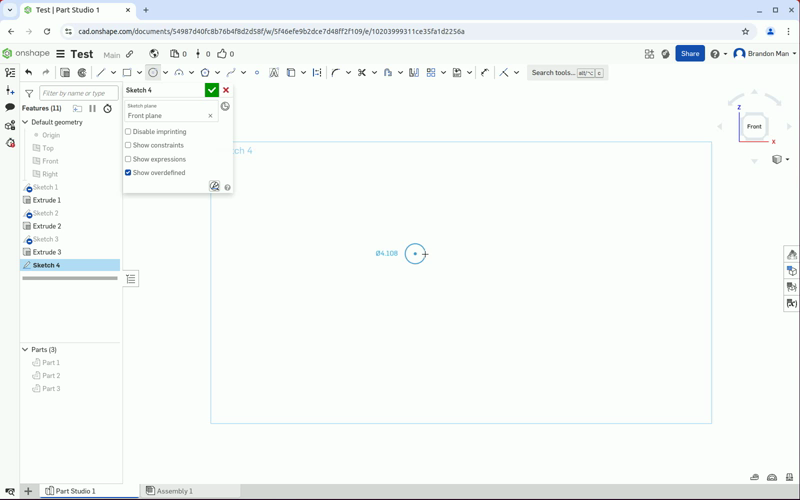
key(esc)
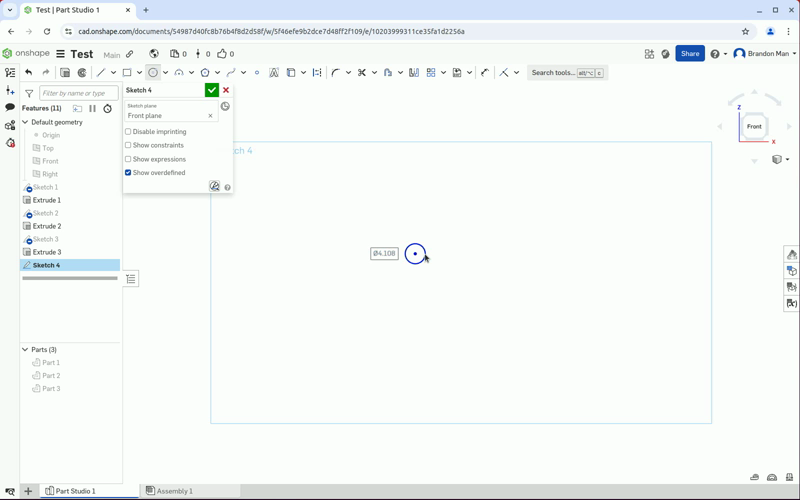
key(c)
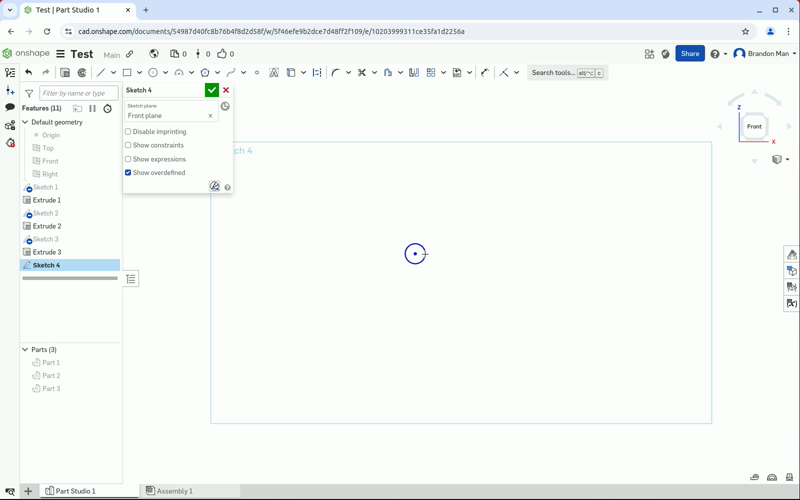
key_down(shift)
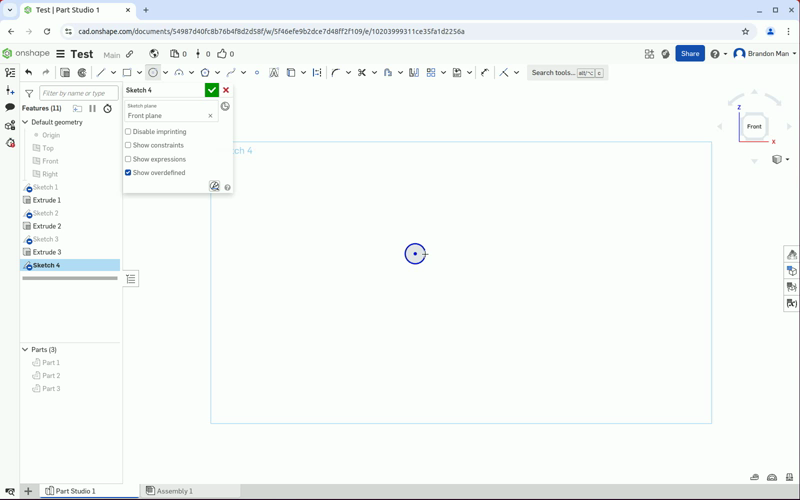
mouse_move(415, 253)
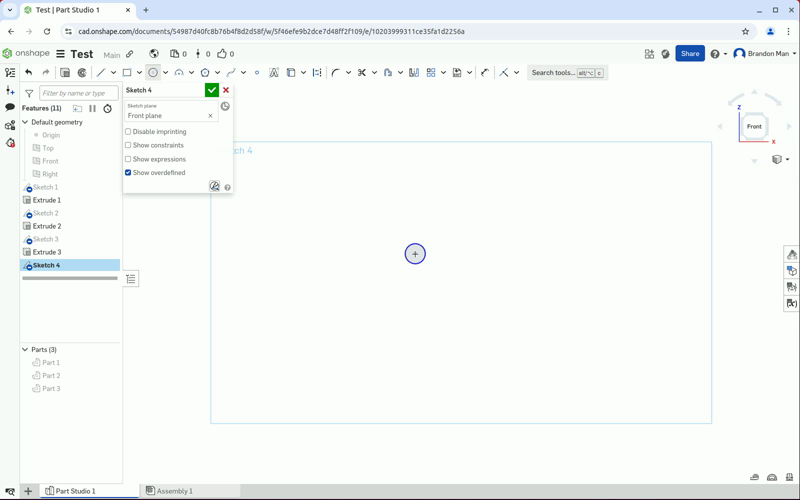
click(415, 253)
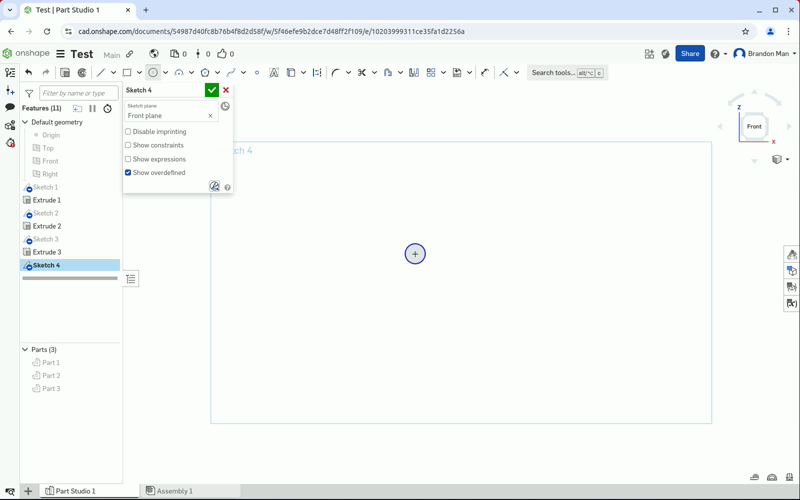
key_up(shift)
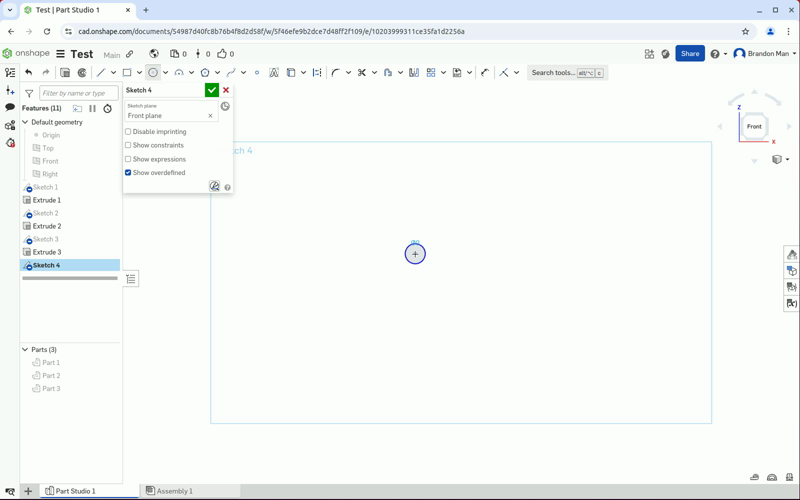
mouse_move(422, 253)
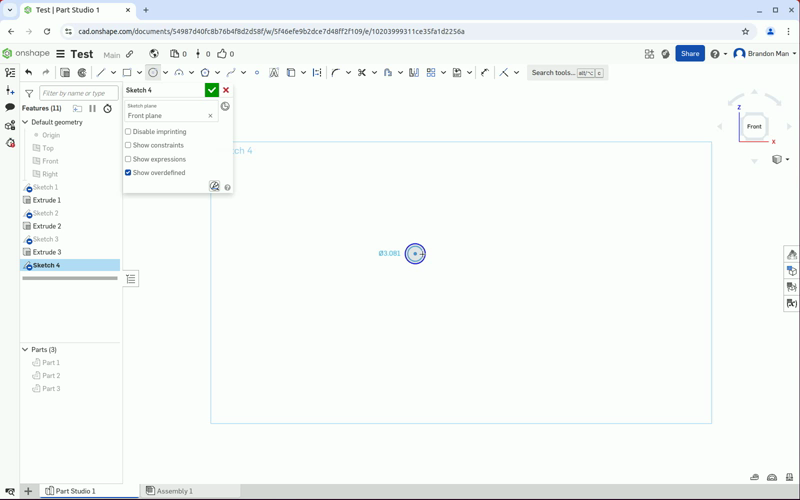
scroll(6)
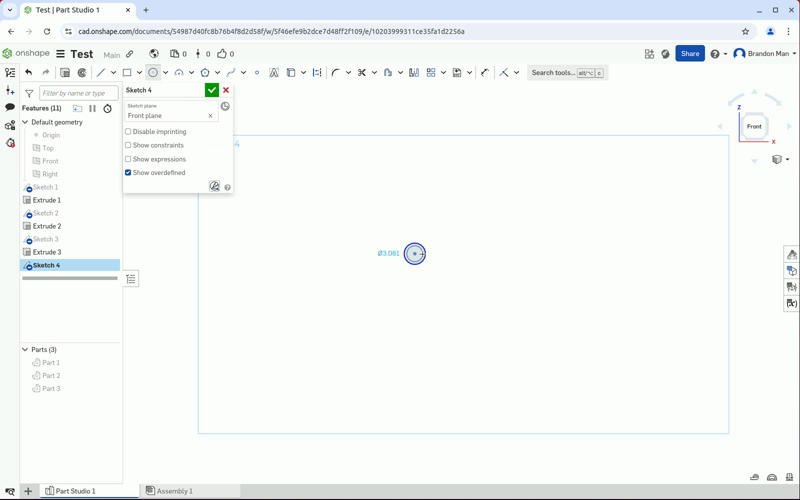
scroll(6)
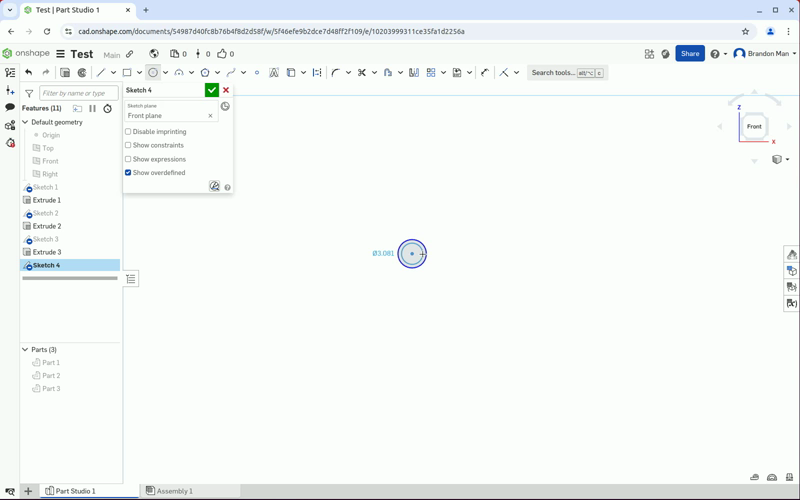
scroll(6)
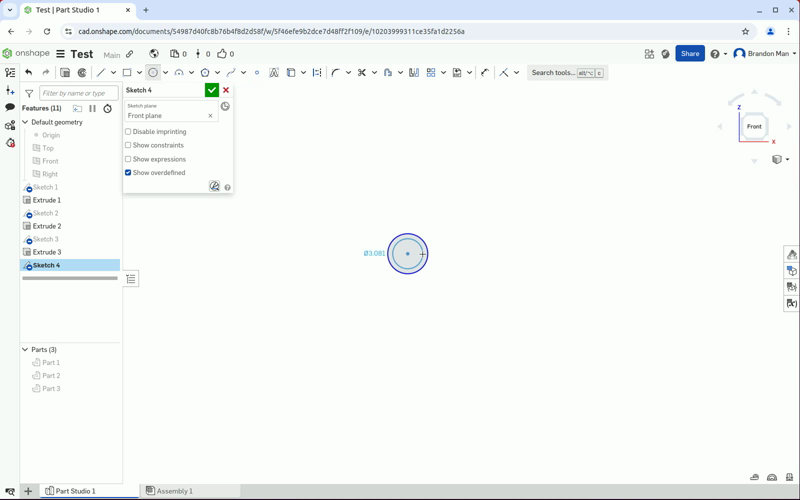
scroll(6)
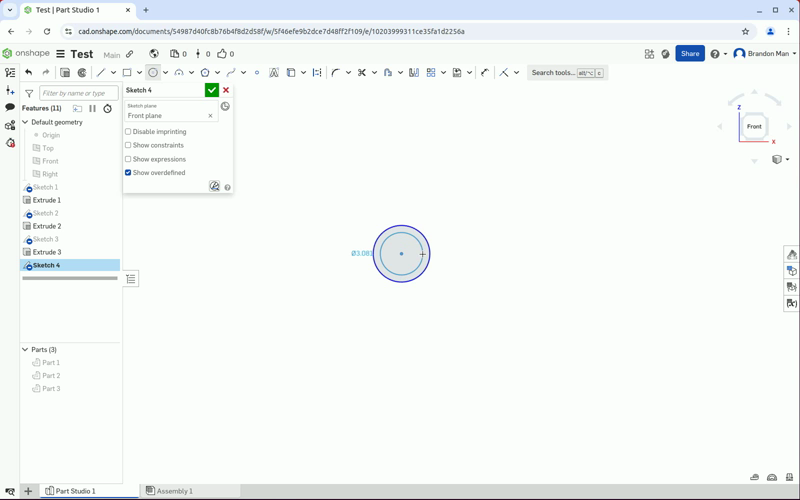
scroll(6)
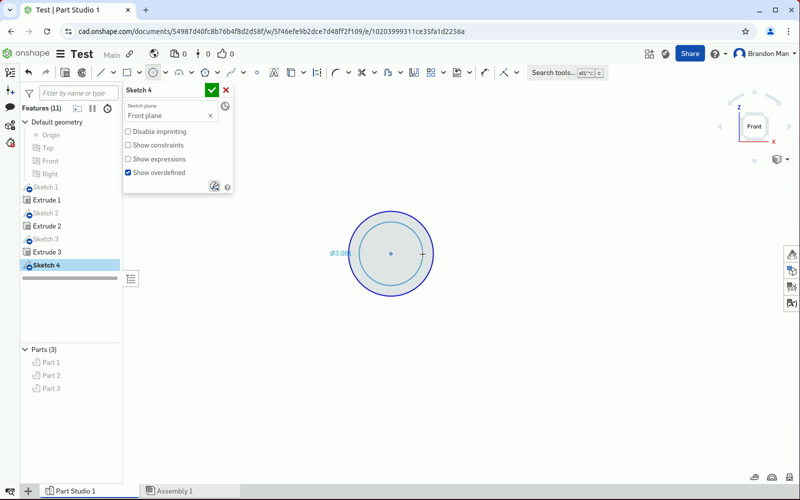
scroll(6)
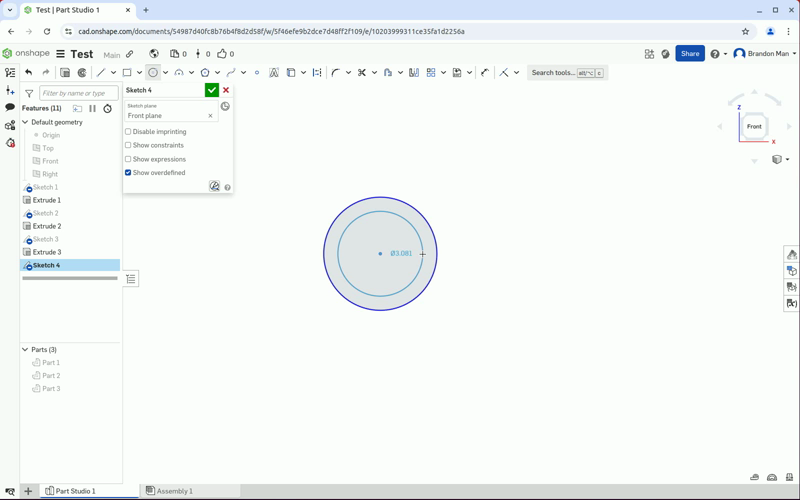
scroll(6)
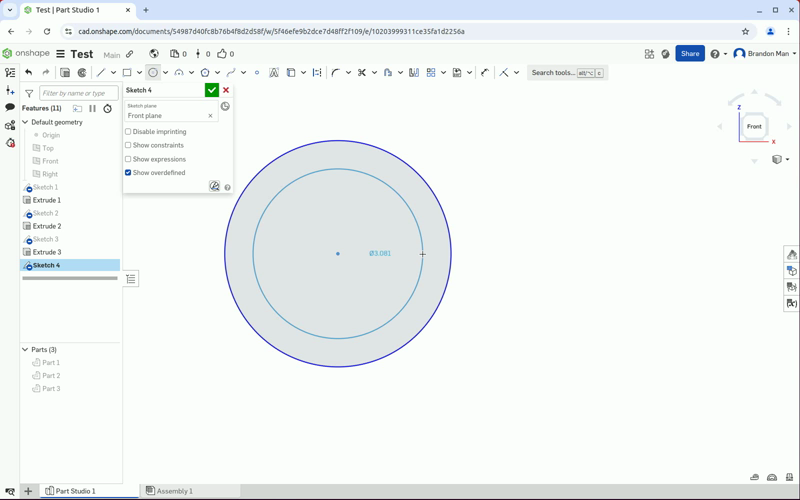
click(422, 253)
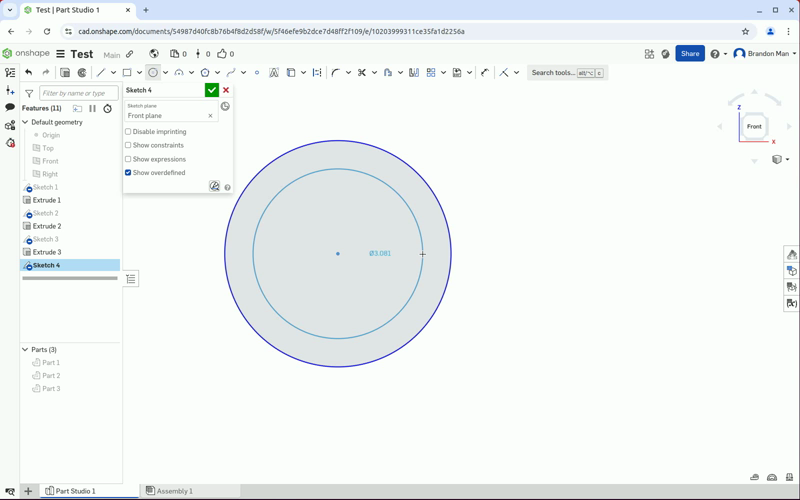
scroll(-6)
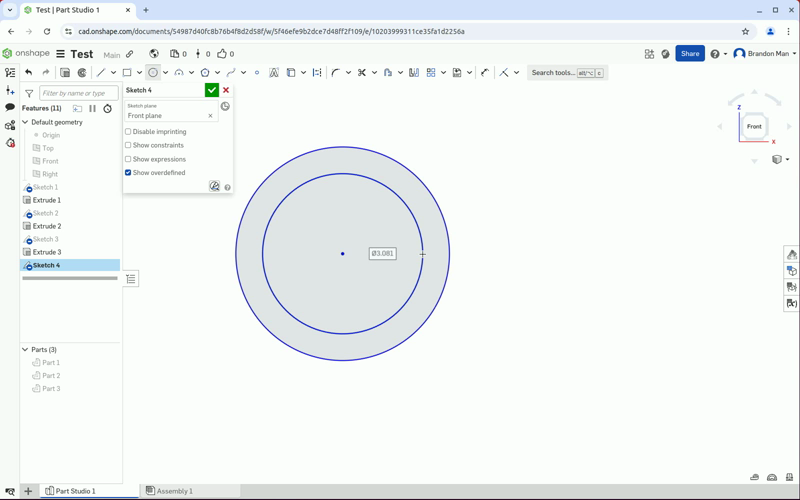
scroll(-6)
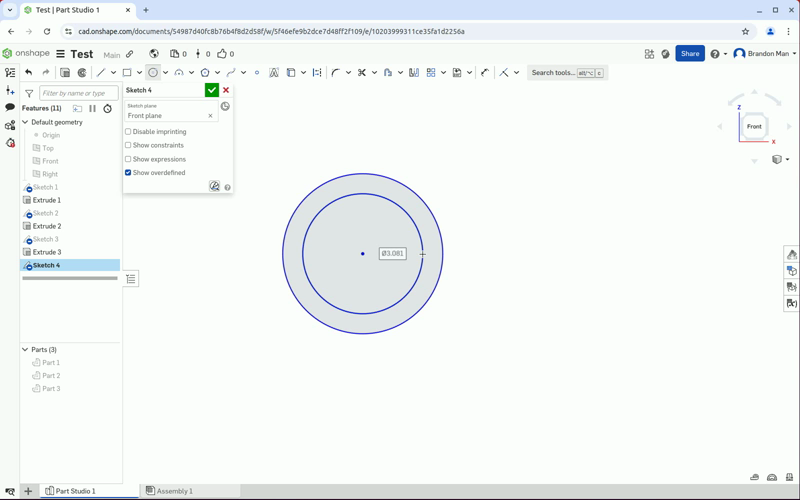
scroll(-6)
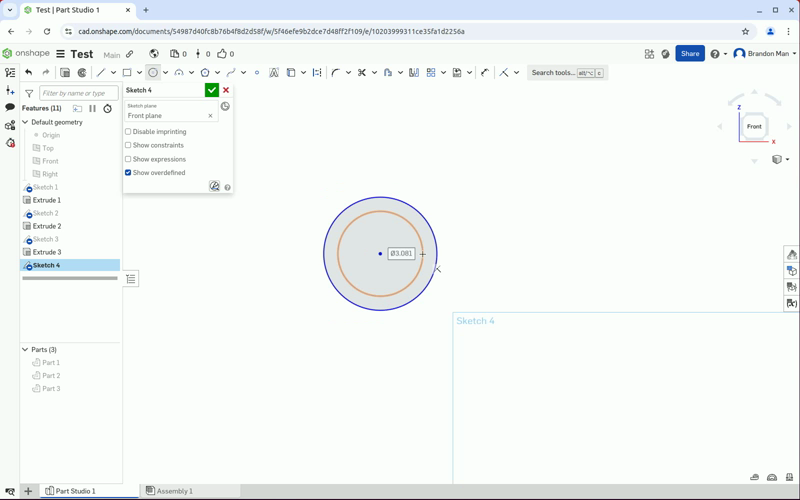
scroll(-6)
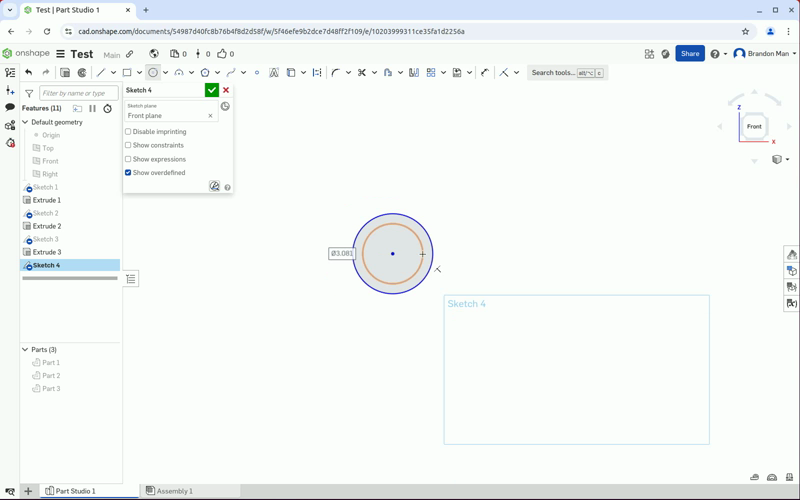
scroll(-6)
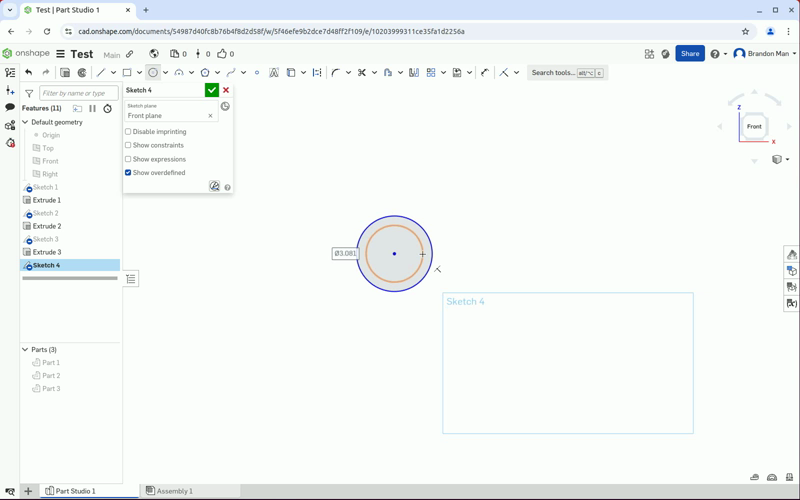
scroll(-6)
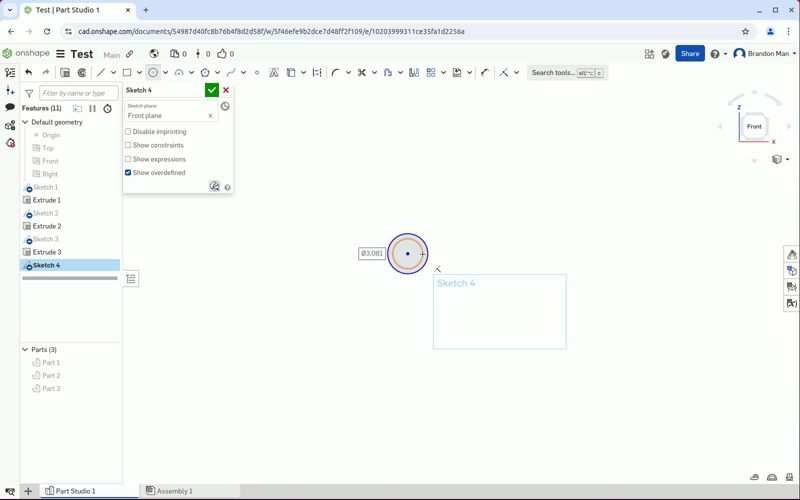
scroll(-6)
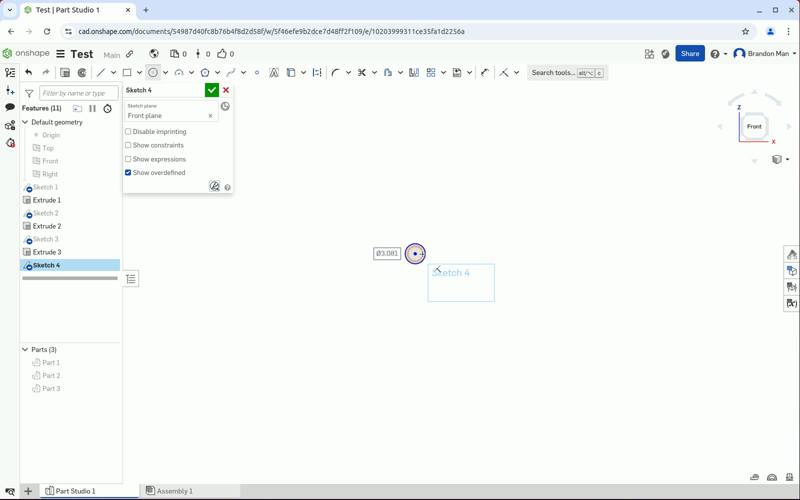
key(esc)
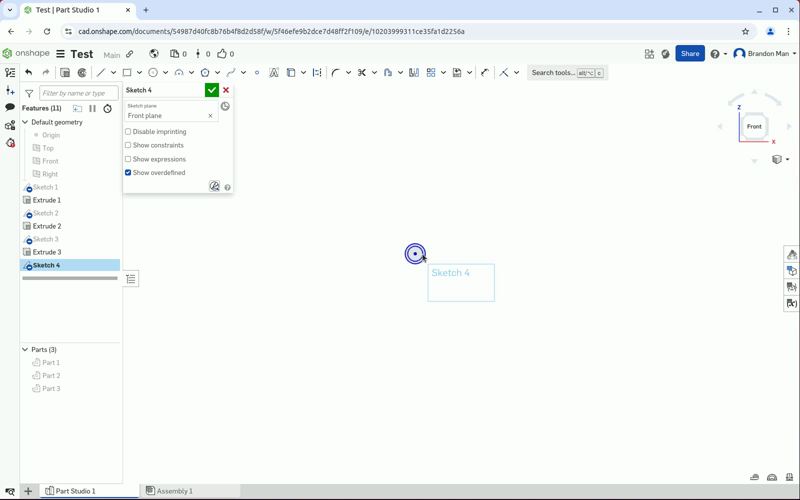
mouse_move(421, 259)
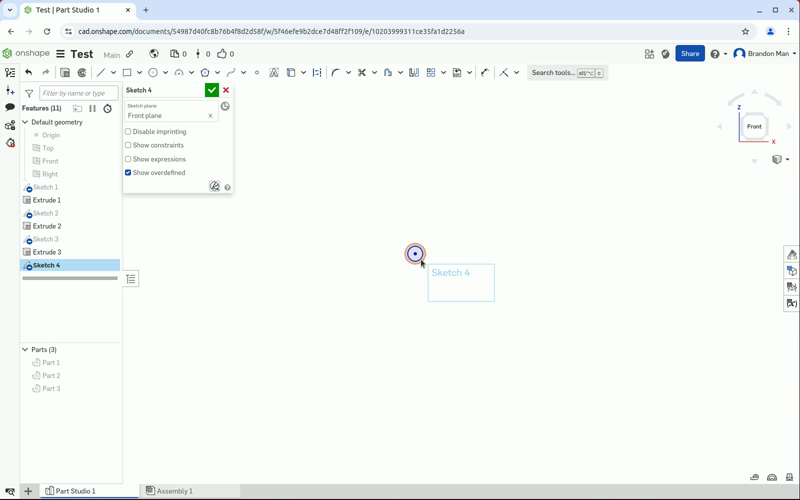
scroll(6)
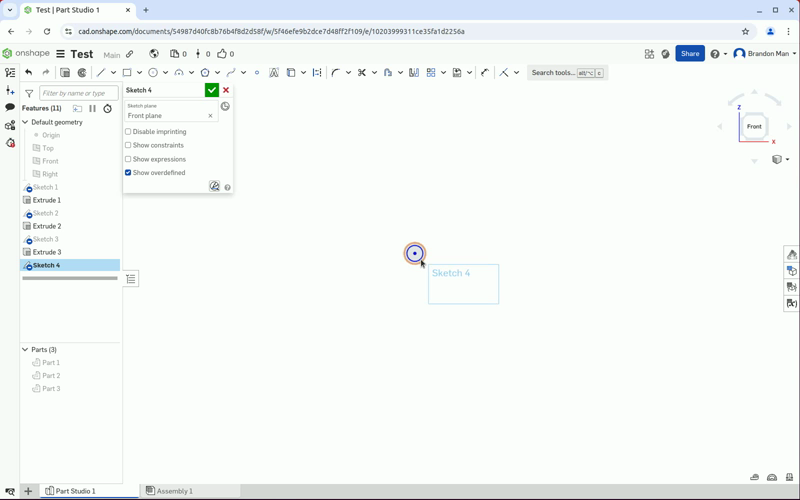
scroll(6)
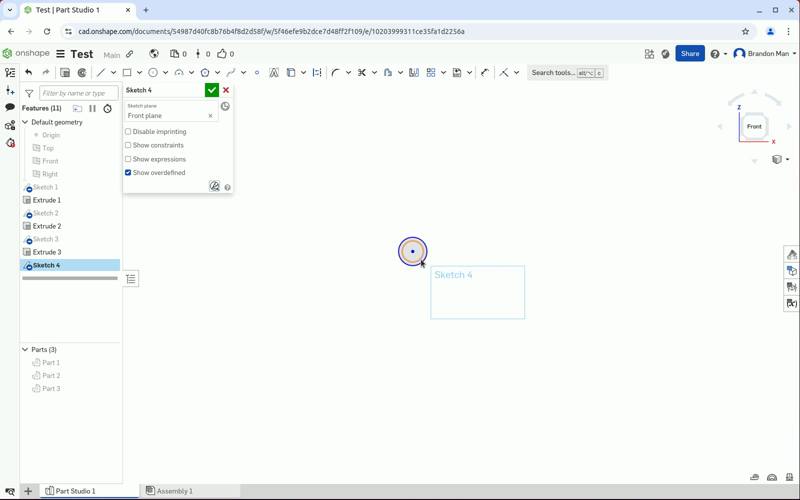
scroll(6)
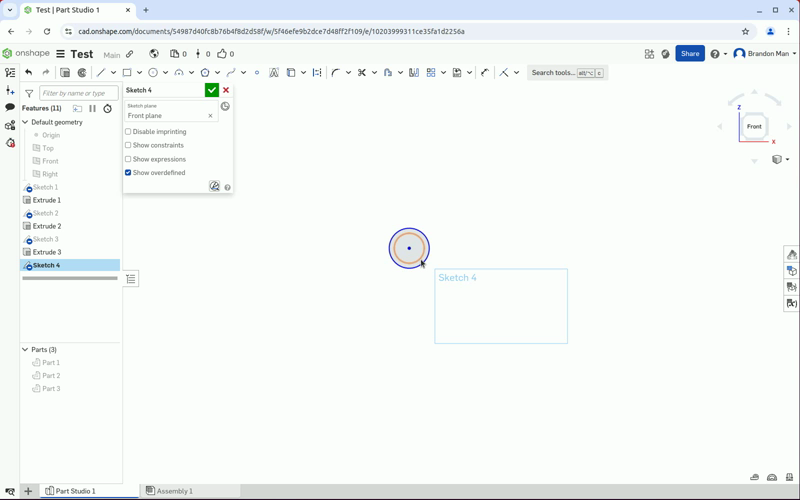
scroll(6)
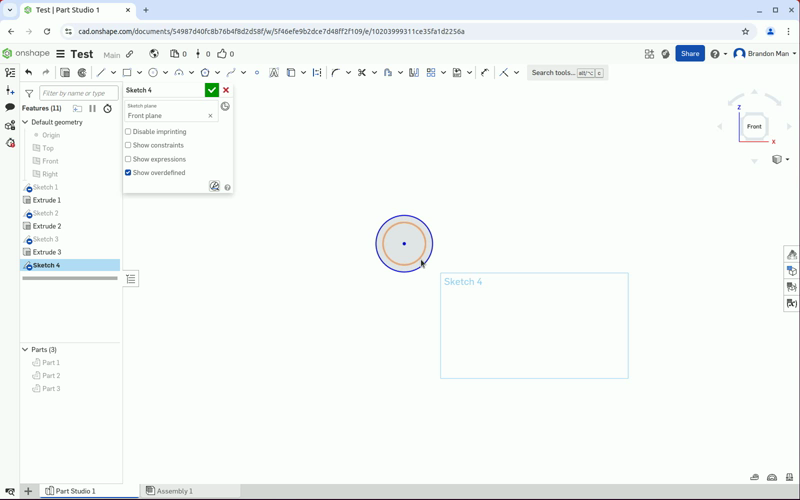
scroll(6)
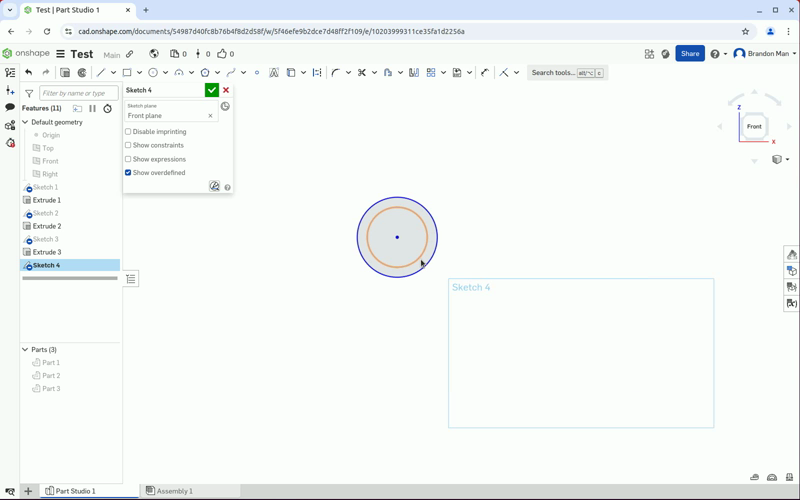
scroll(6)
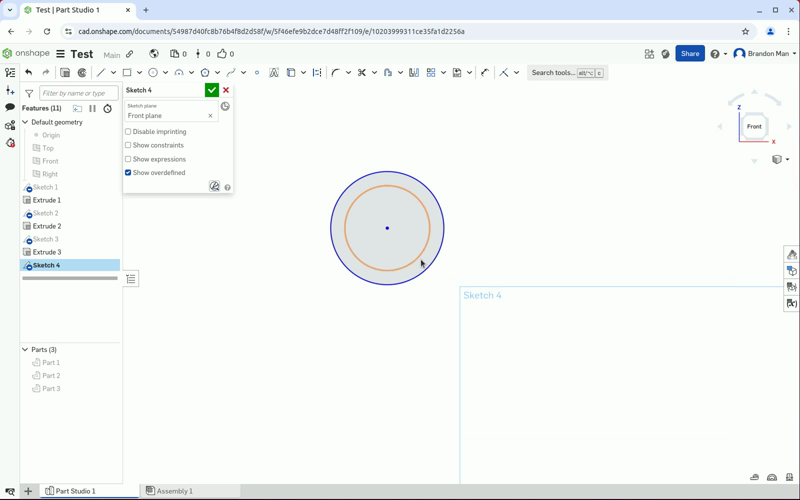
scroll(6)
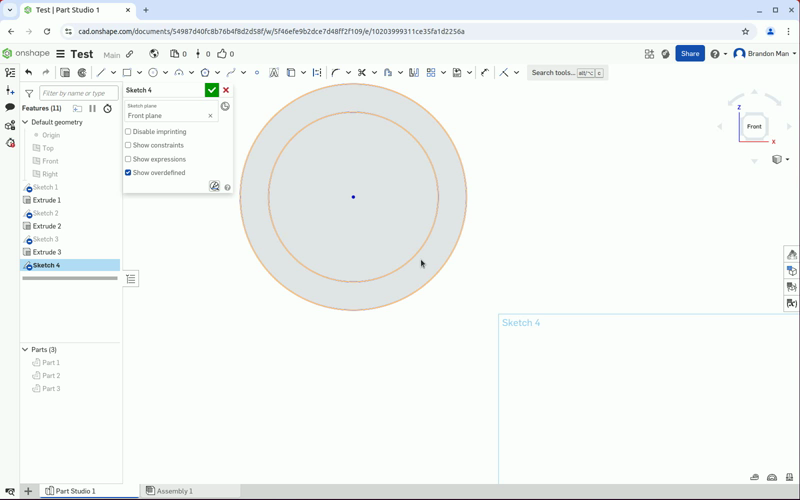
click(421, 259)
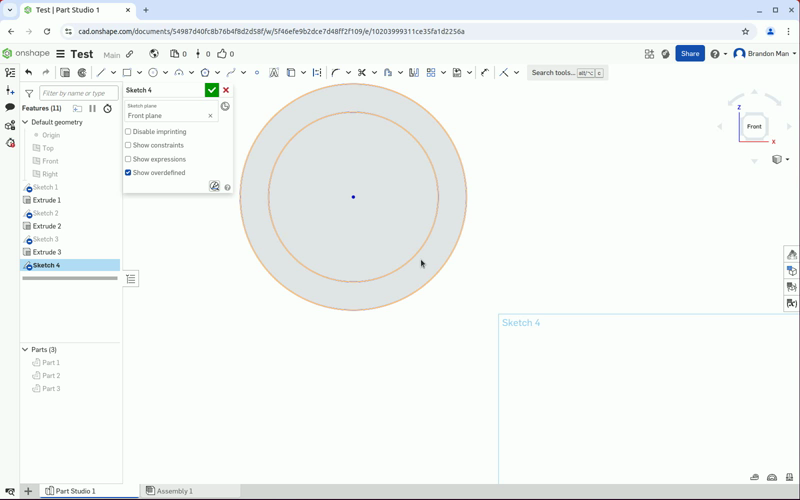
scroll(-6)
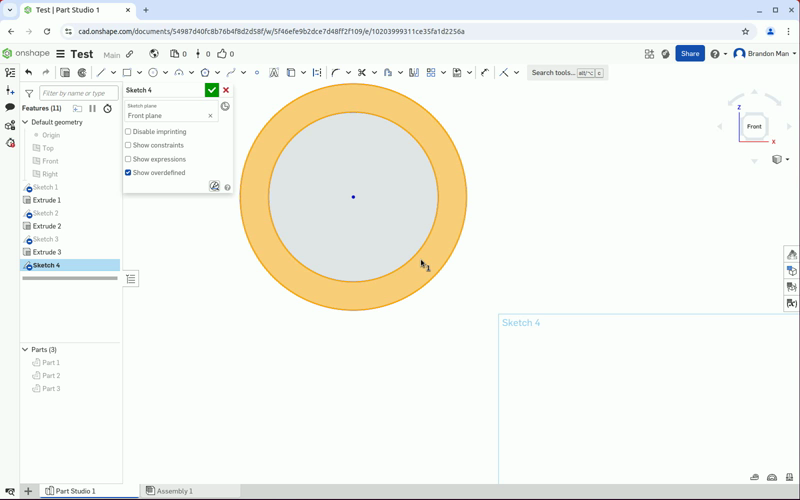
scroll(-6)
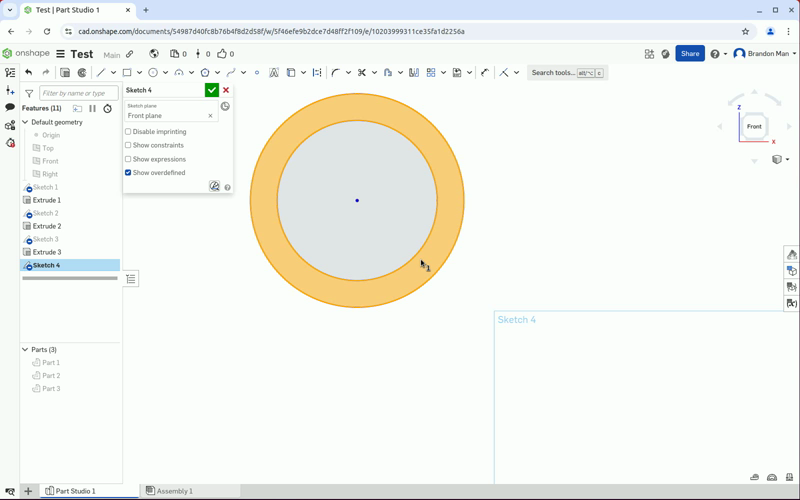
scroll(-6)
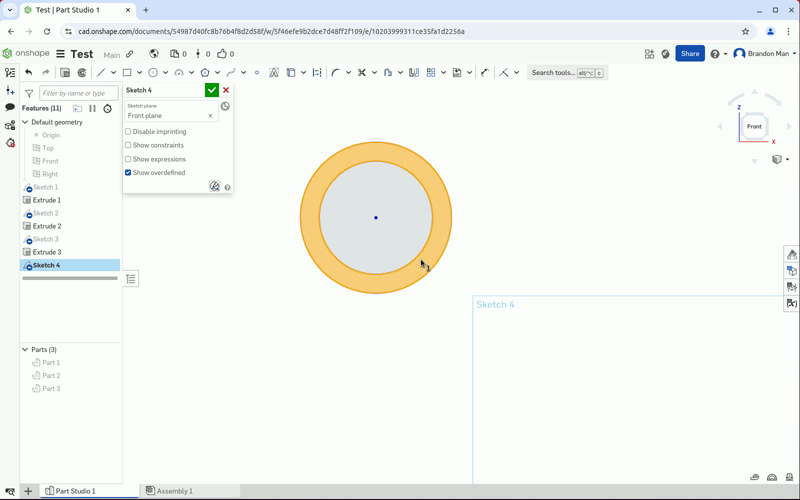
scroll(-6)
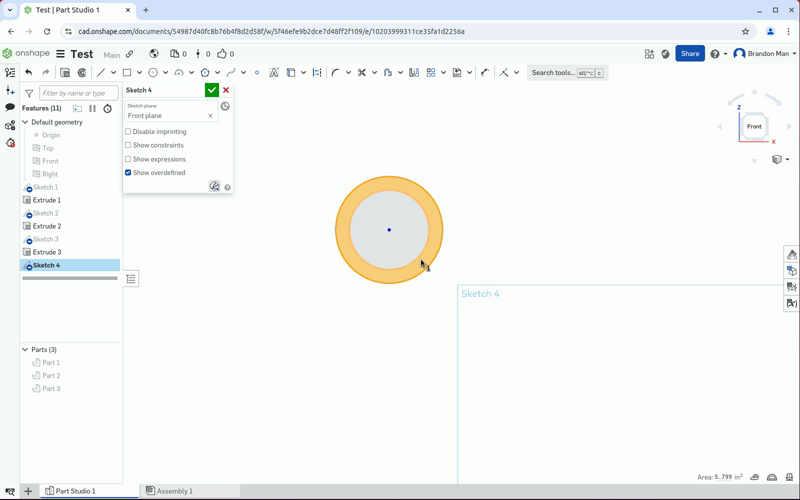
scroll(-6)
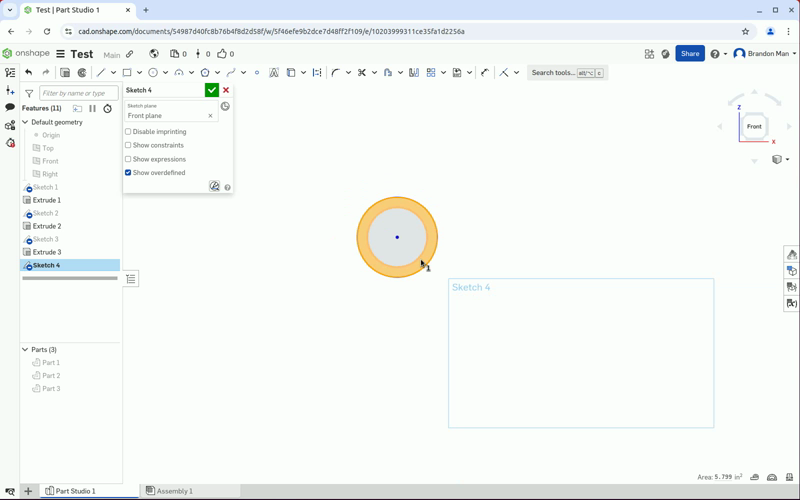
scroll(-6)
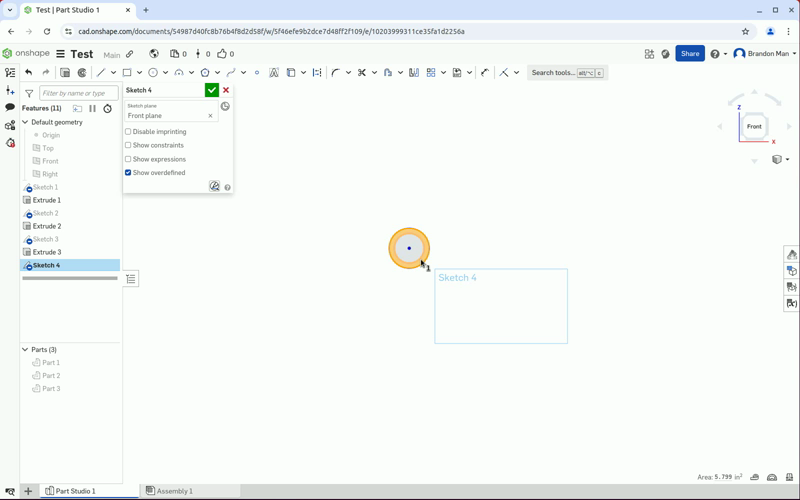
scroll(-6)
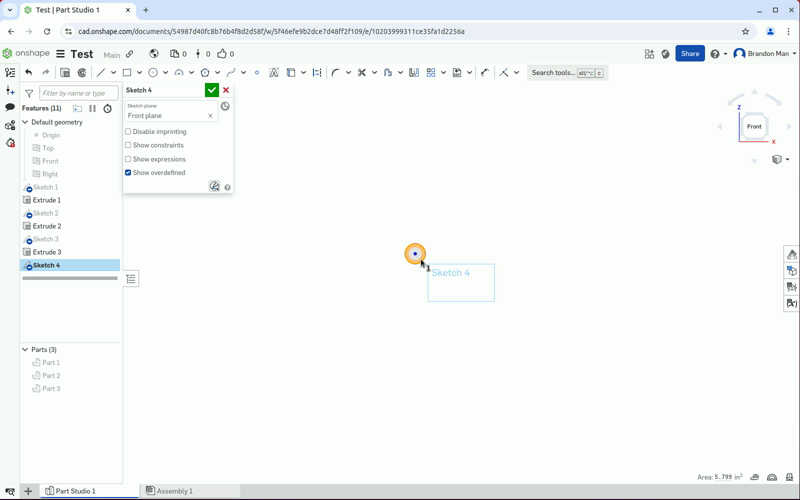
mouse_move(73, 352)
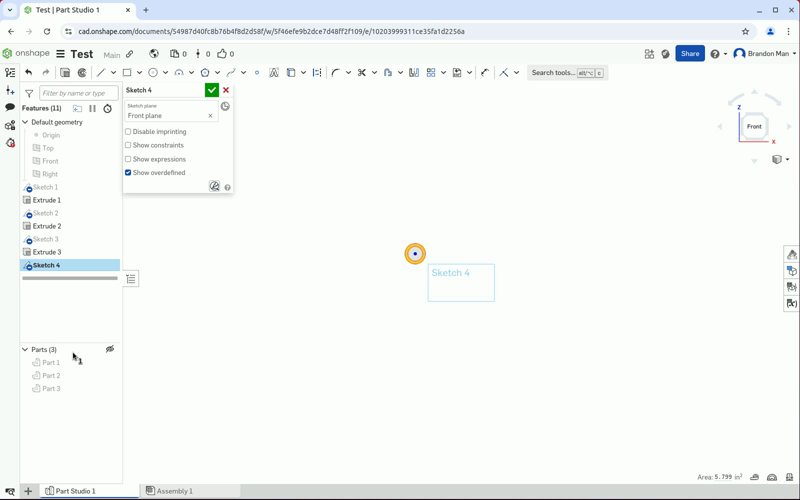
key(shift+y)
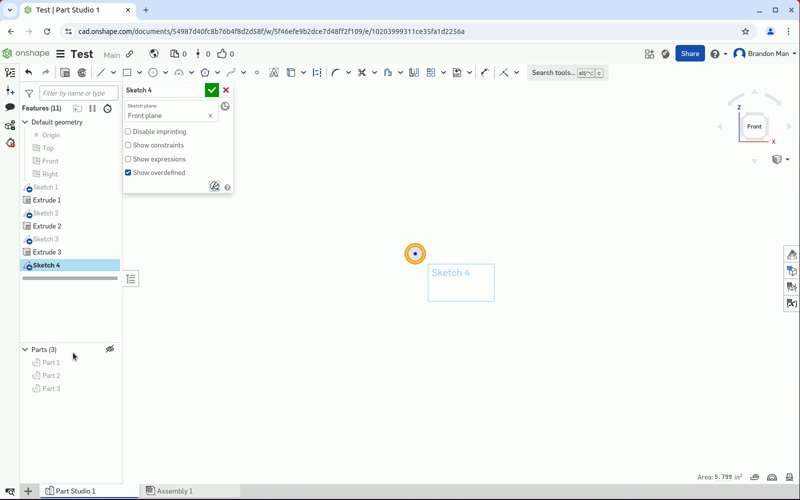
key(shift+e)
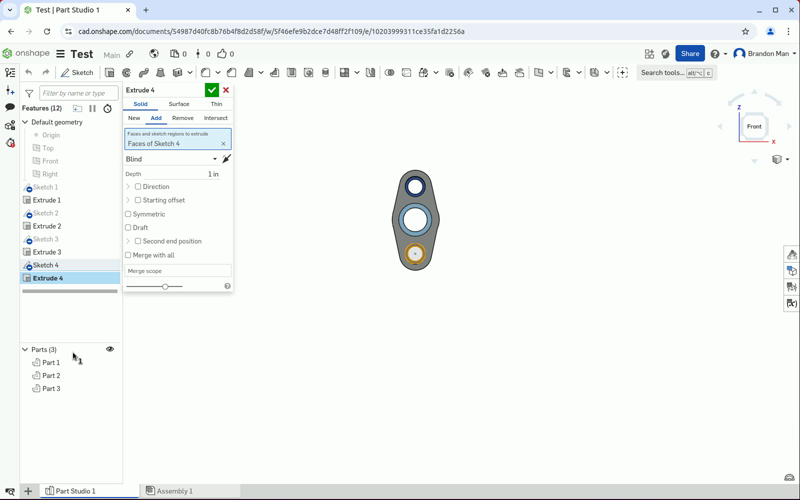
mouse_move(143, 106)
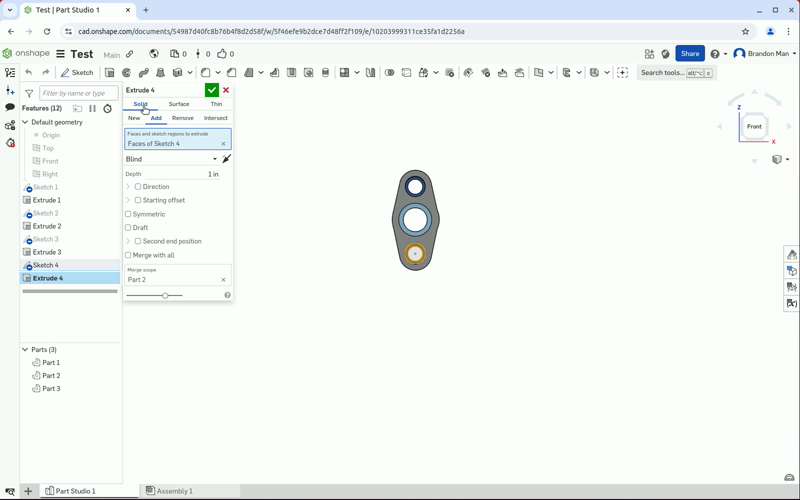
click(143, 106)
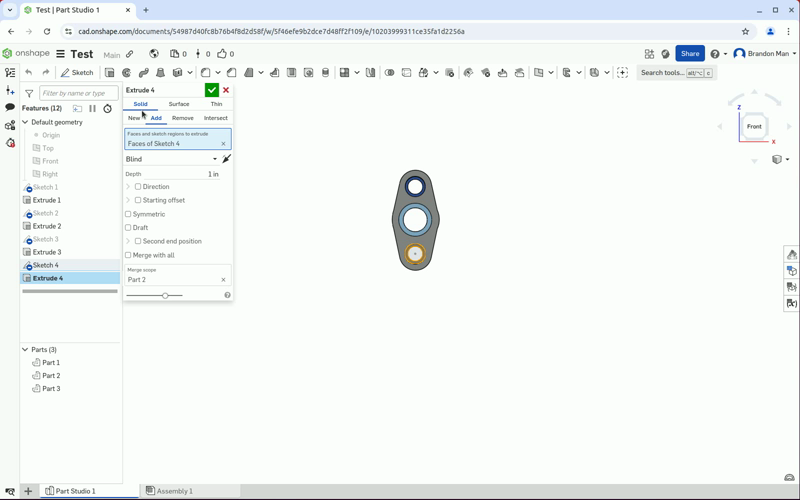
mouse_move(137, 120)
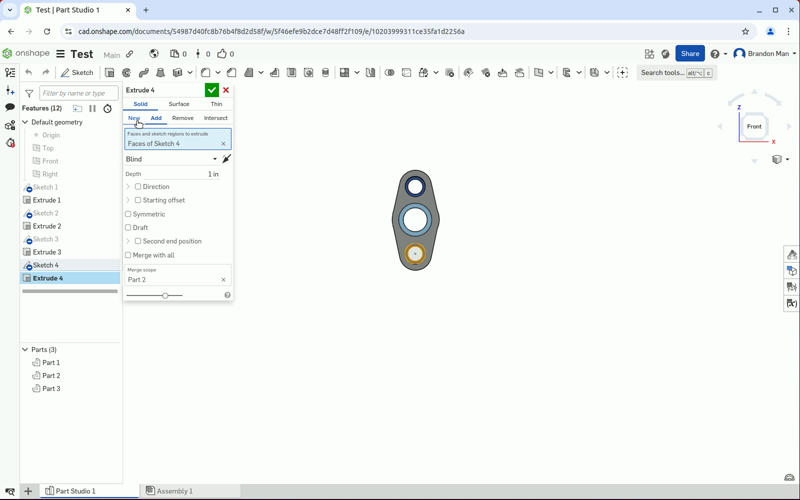
click(137, 120)
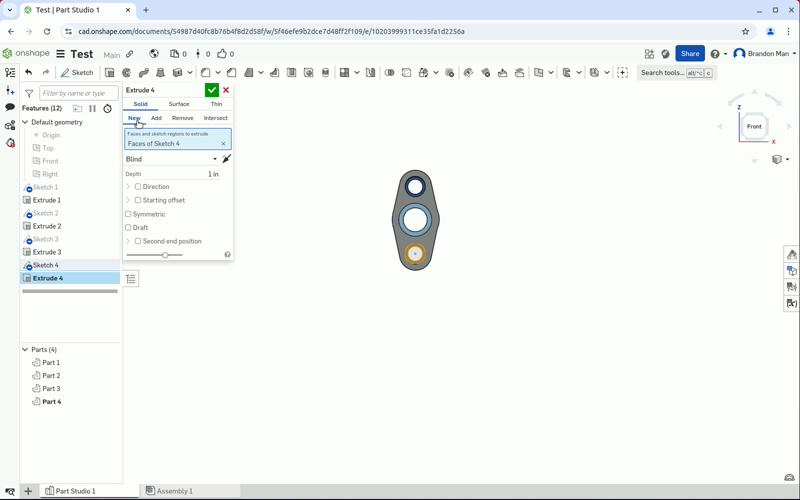
key(tab, 4)
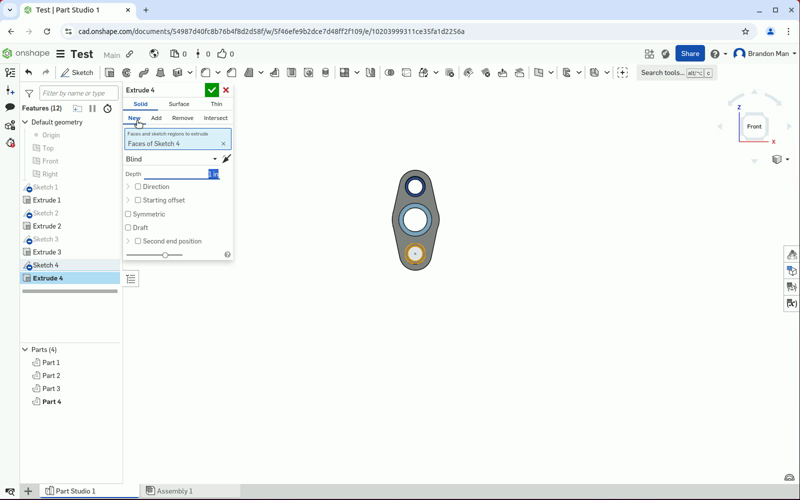
text(2.407)
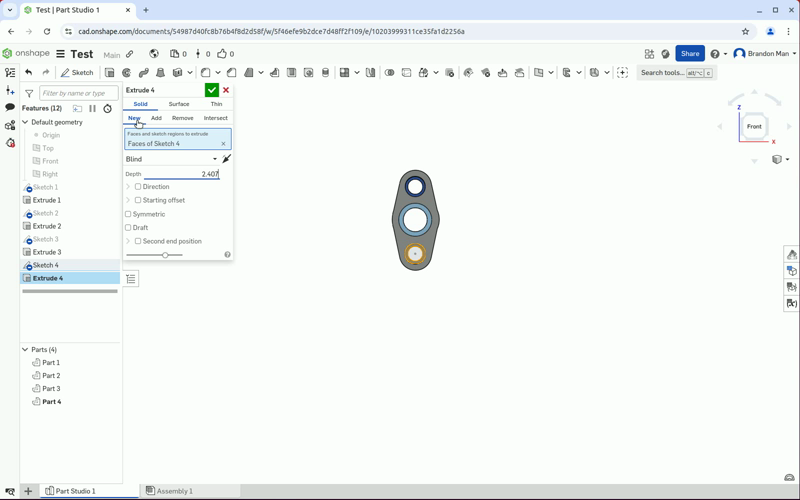
key(enter)
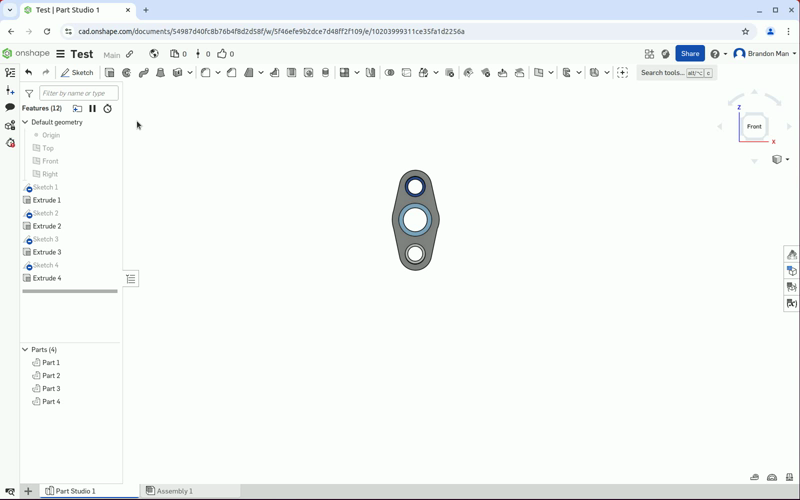
key(shift+h)
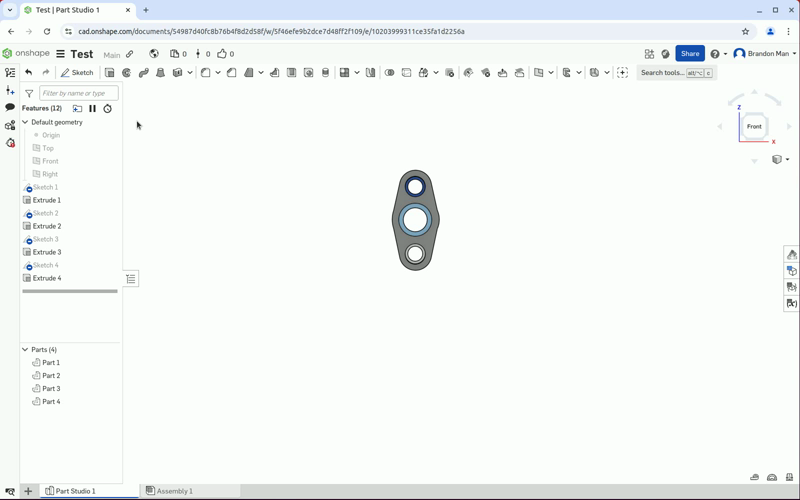
key(shift+h)
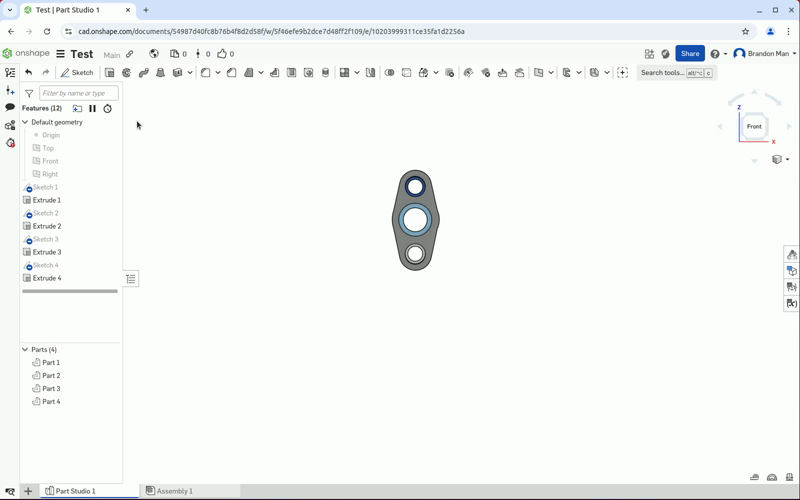
key(shift+7)
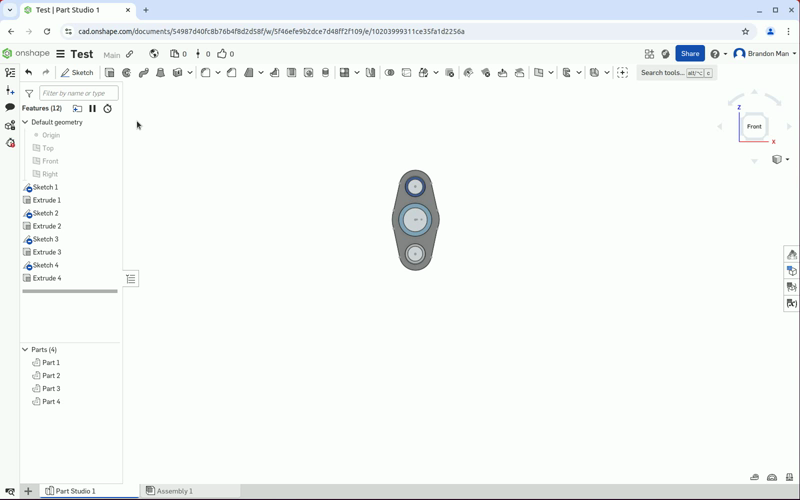
key(left, 2)
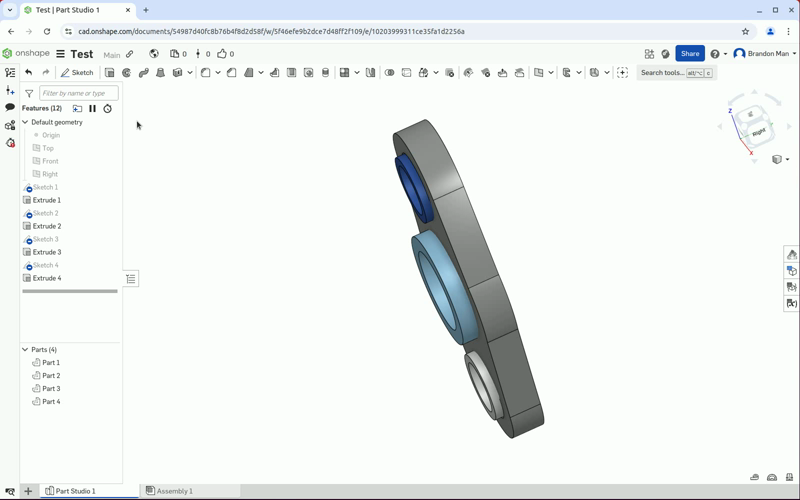
key(down, 2)
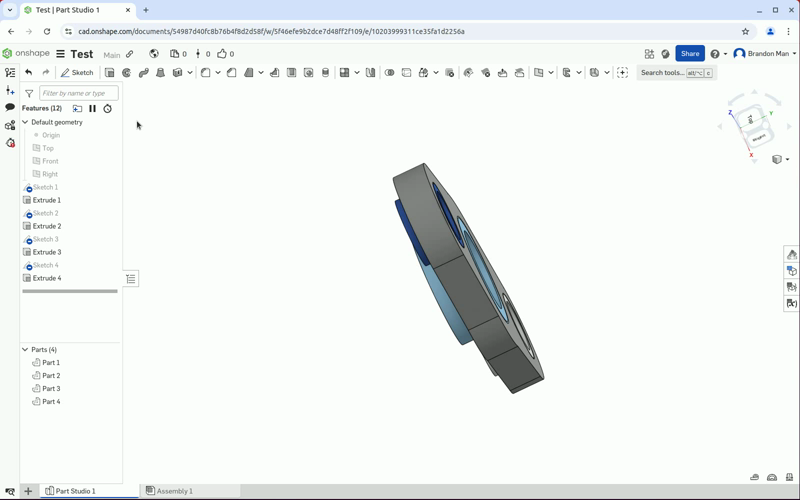
key(up, 2)
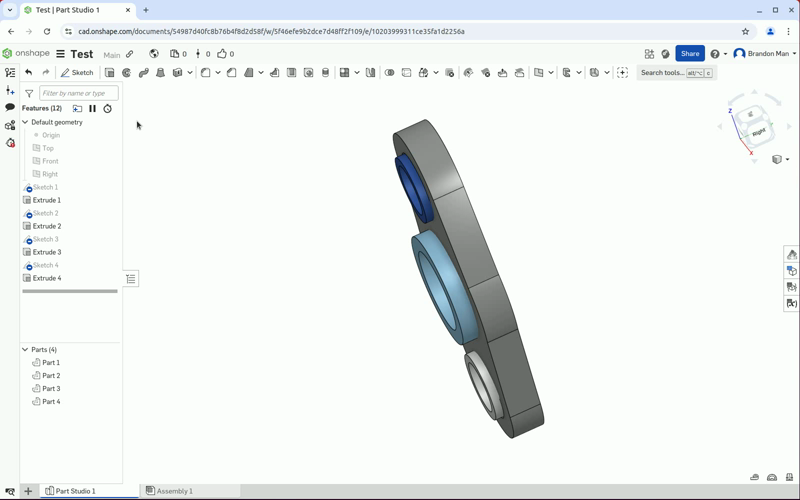
key(right, 2)
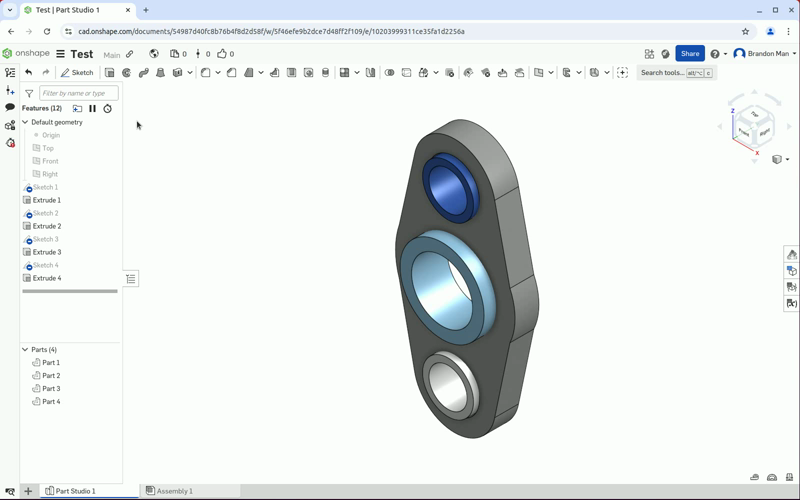
mouse_move(73, 189)
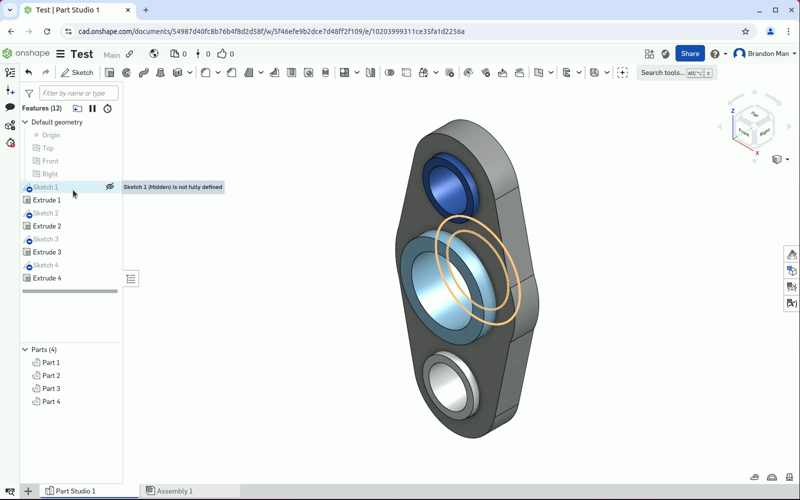
click(73, 189)